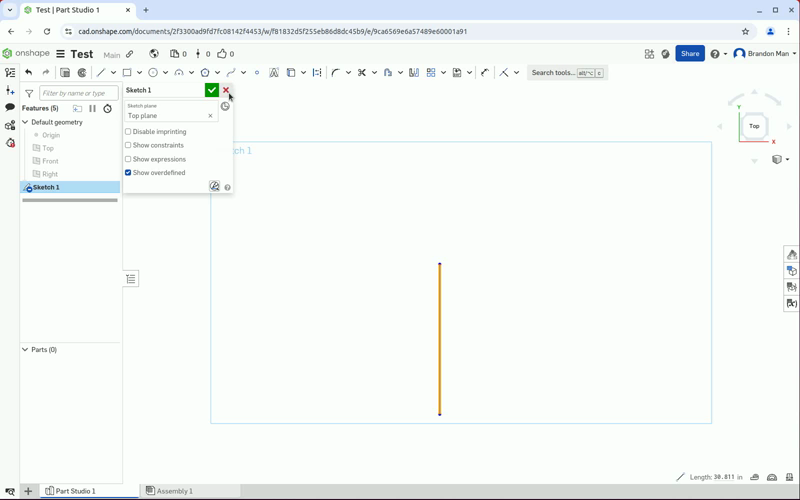
key(shift+h)
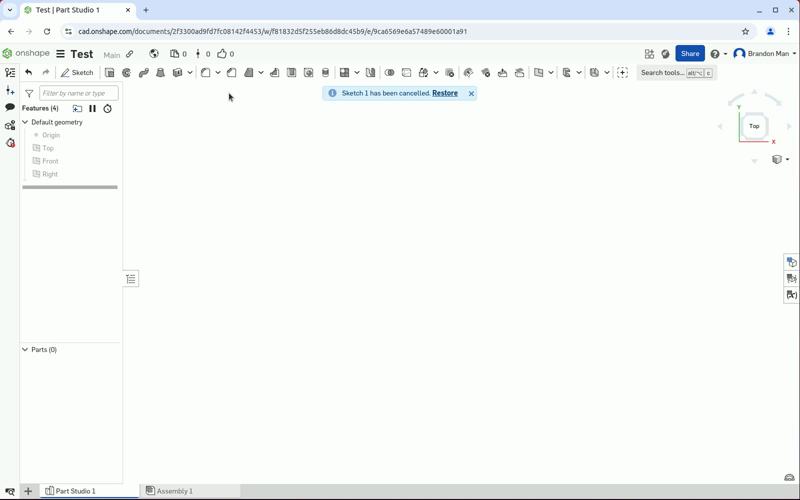
mouse_move(73, 352)
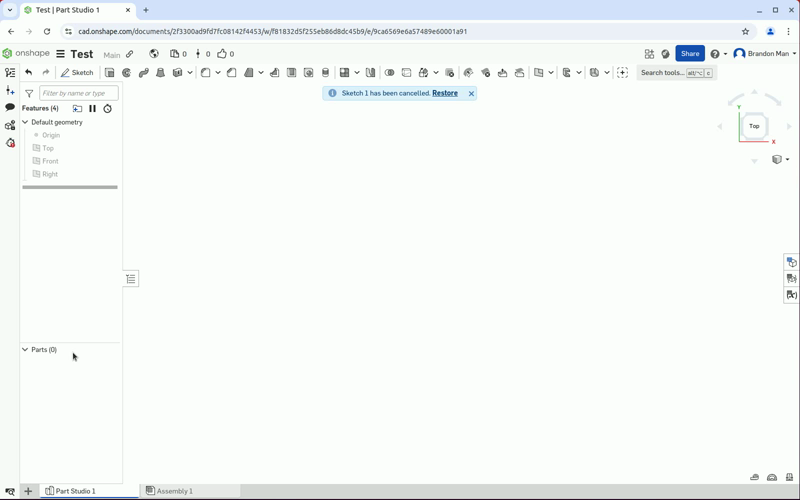
key(y)
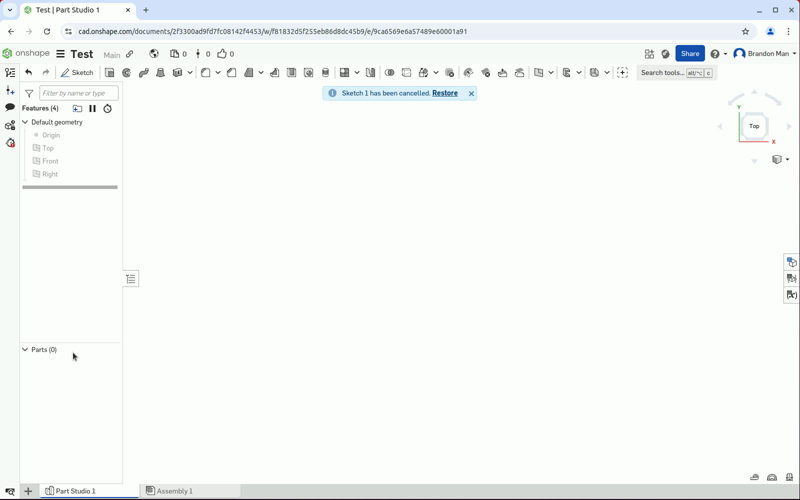
key(shift+p)
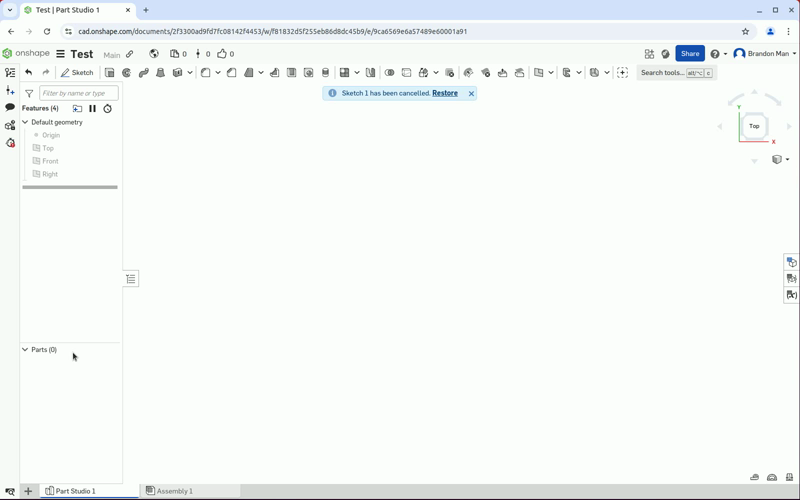
key(space)
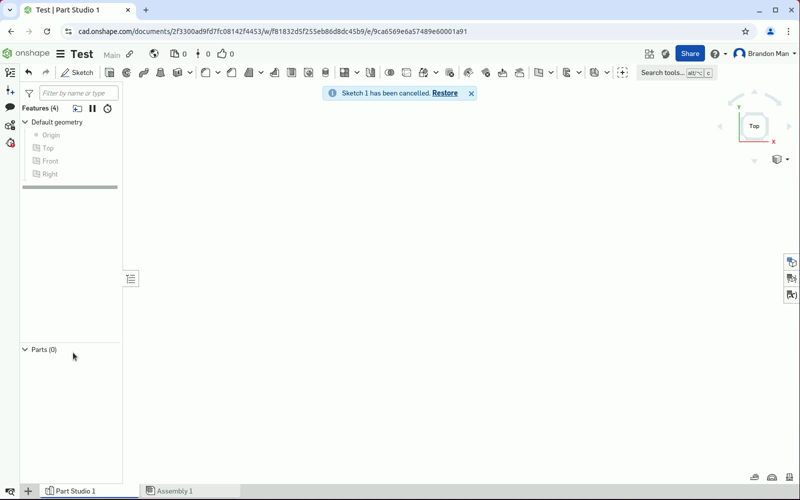
key_down(shift)
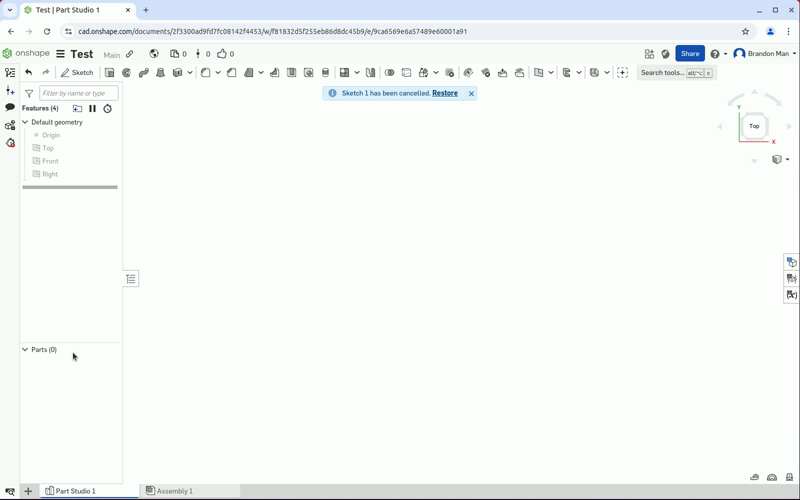
key(up)
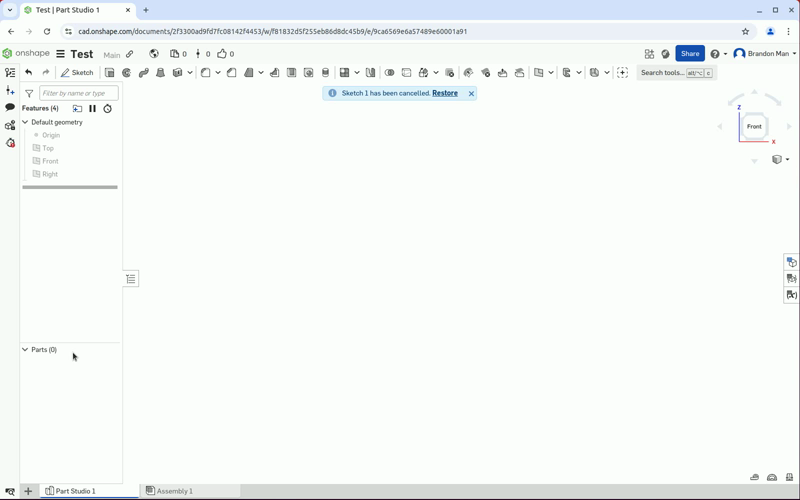
key_up(shift)
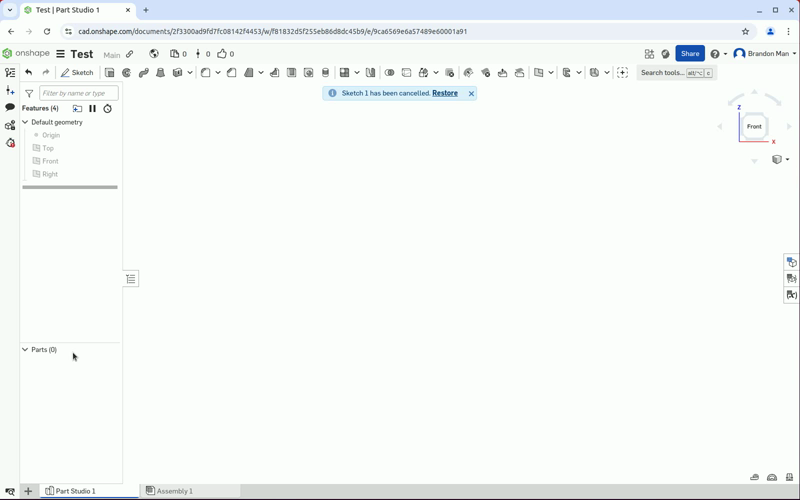
mouse_move(73, 352)
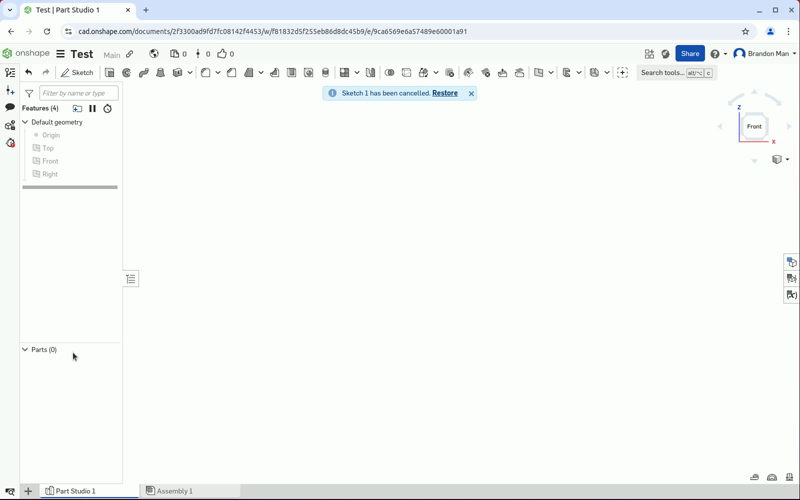
key(shift+y)
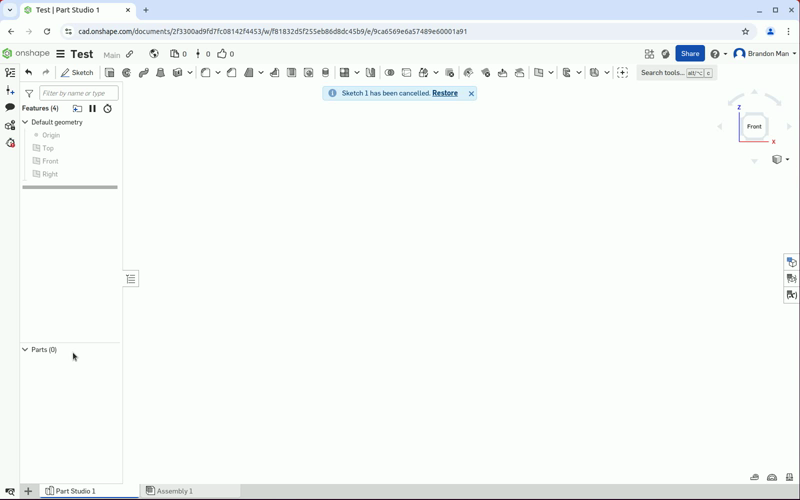
key(shift+s)
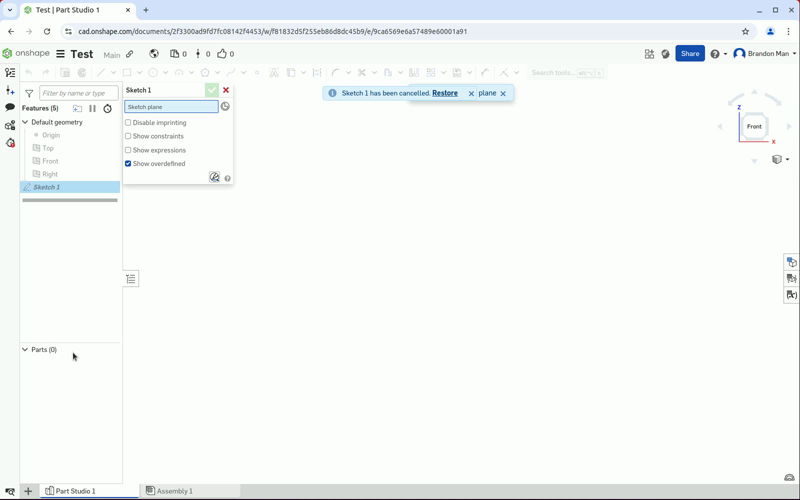
mouse_move(73, 163)
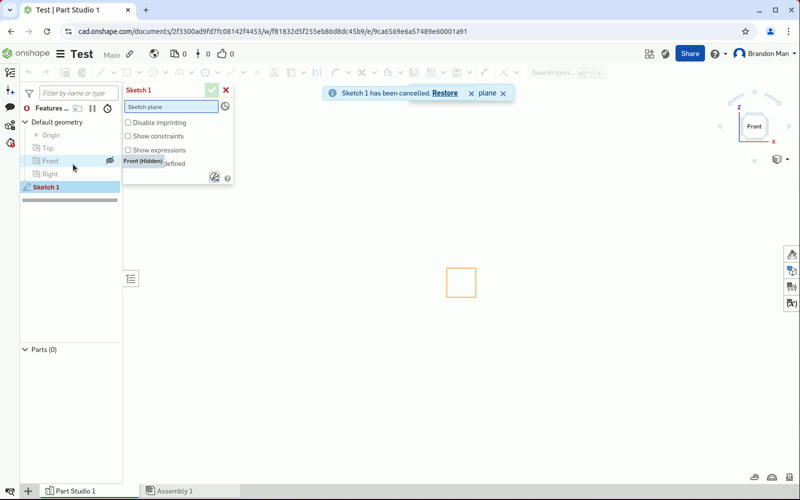
click(73, 163)
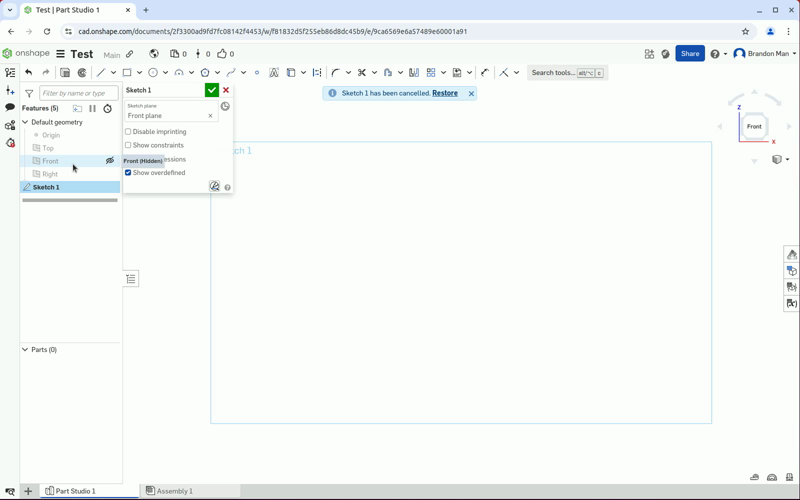
mouse_move(73, 352)
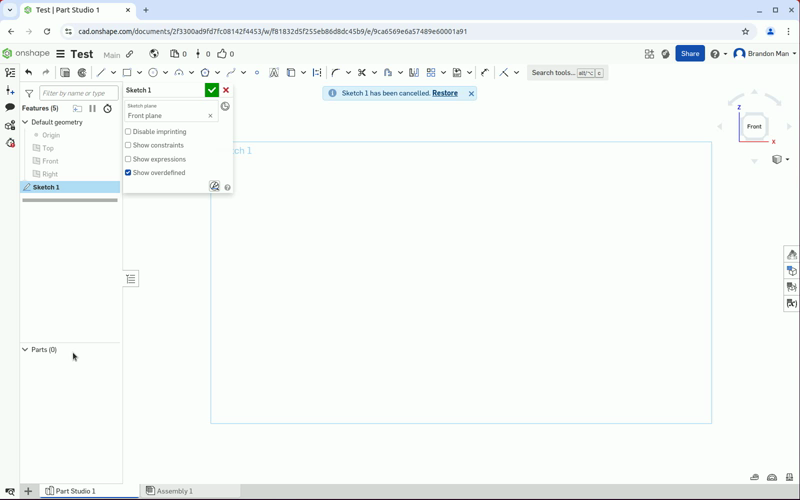
key(y)
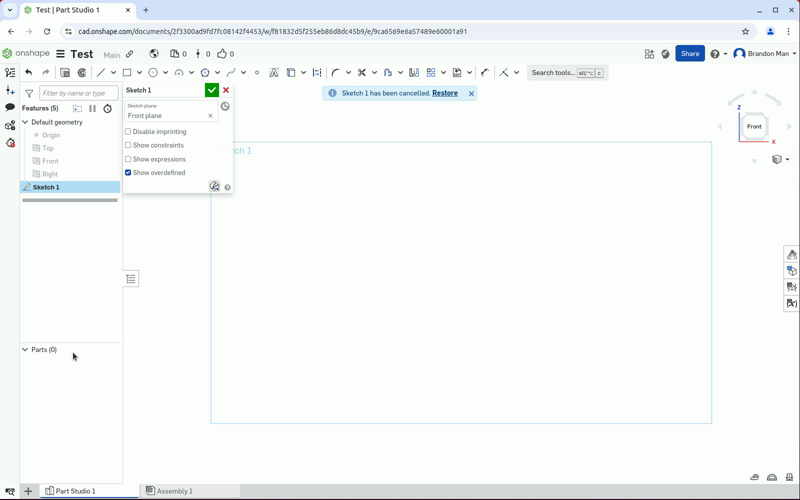
key(a)
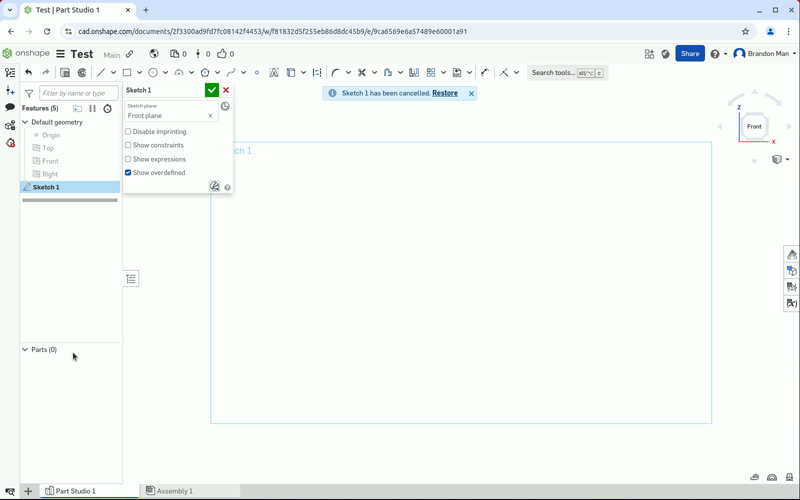
key_down(shift)
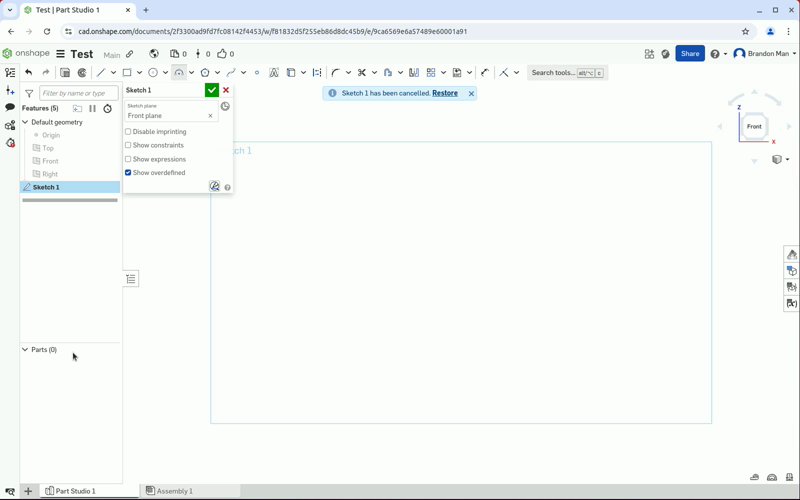
mouse_move(348, 299)
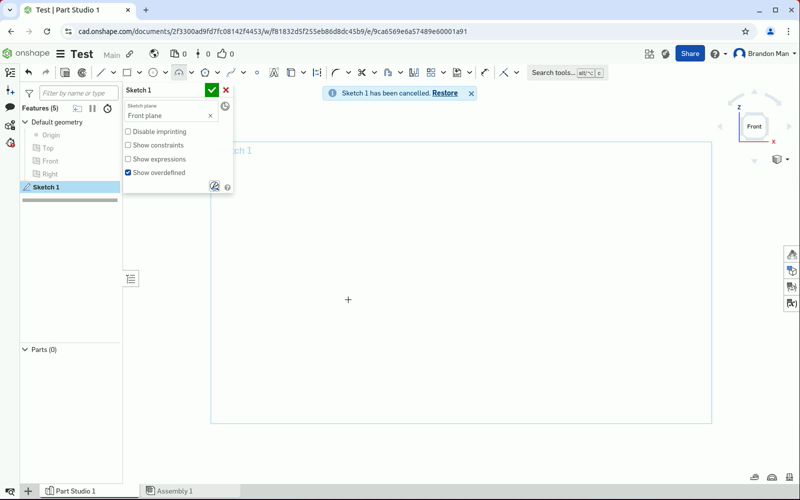
click(348, 299)
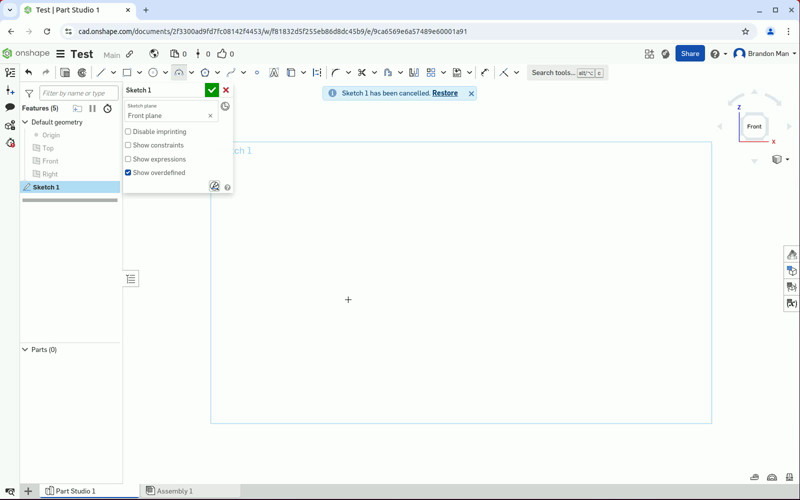
key_up(shift)
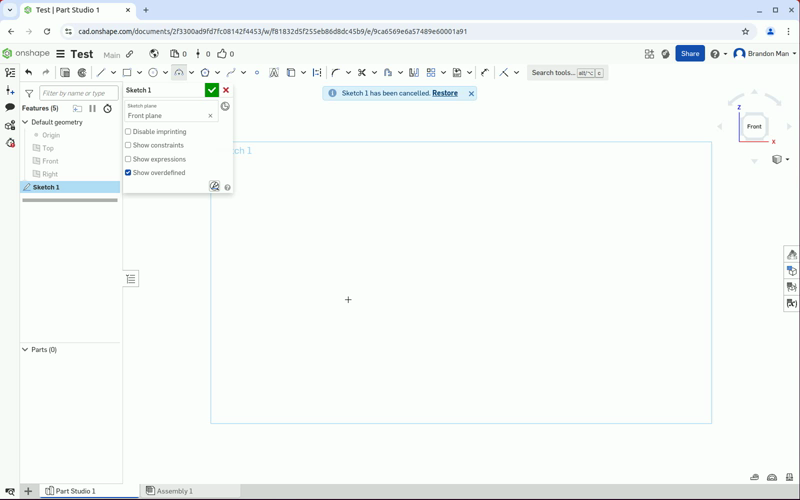
key_down(shift)
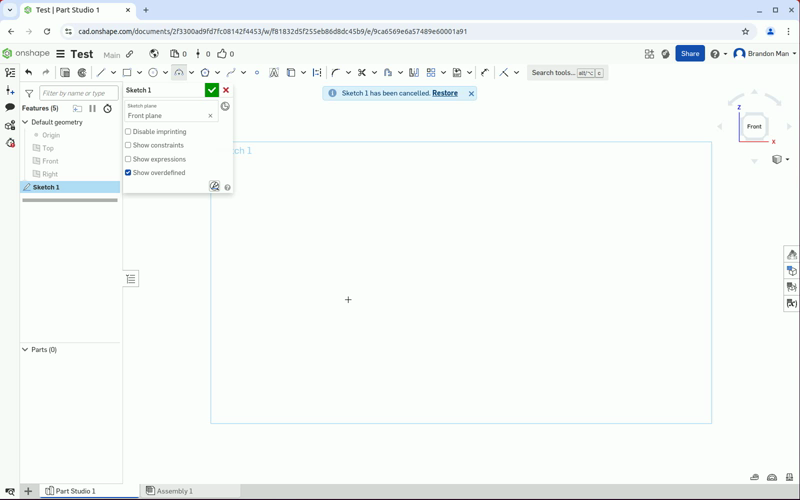
mouse_move(349, 300)
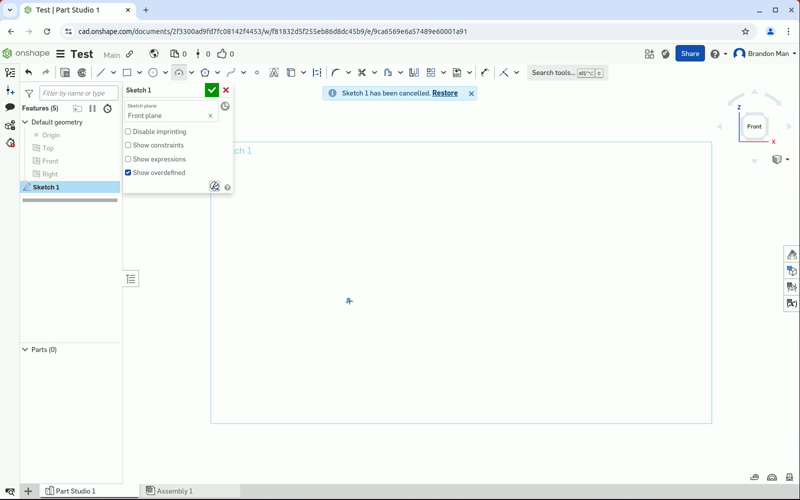
scroll(6)
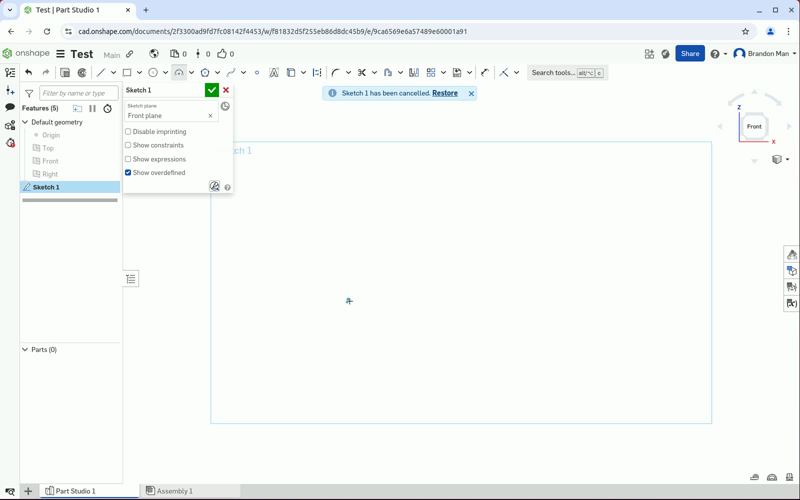
scroll(6)
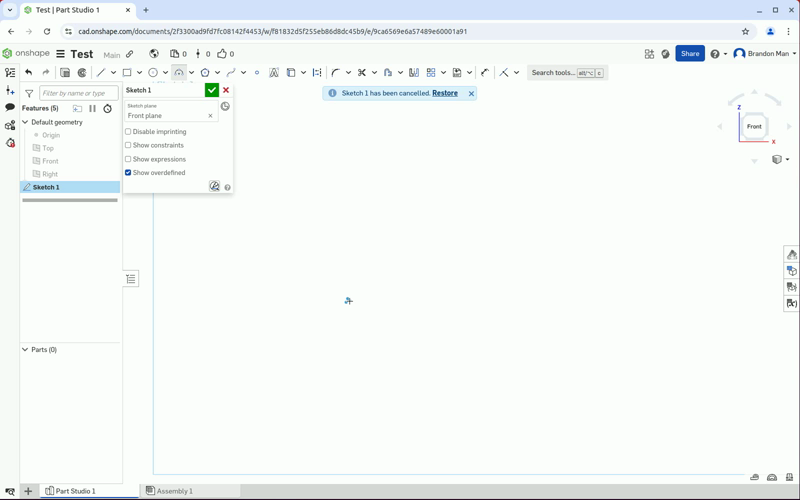
scroll(6)
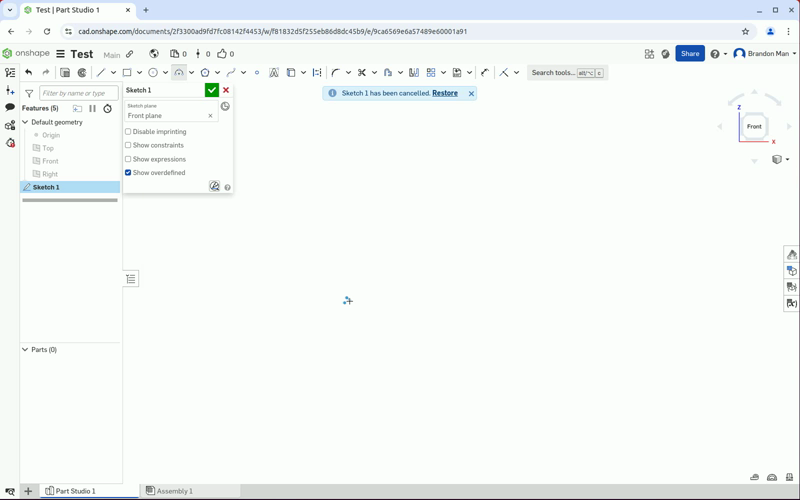
scroll(6)
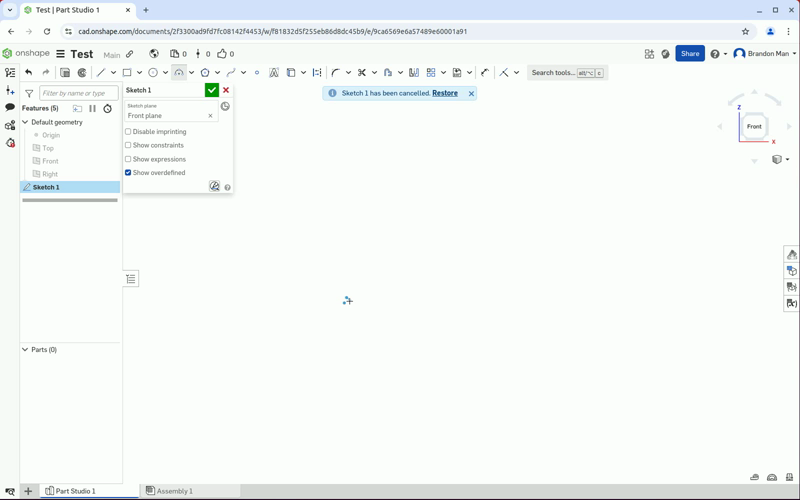
scroll(6)
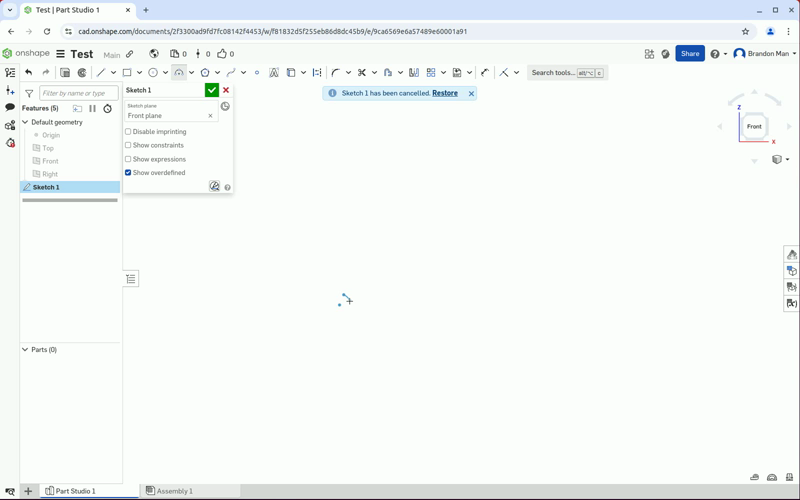
scroll(6)
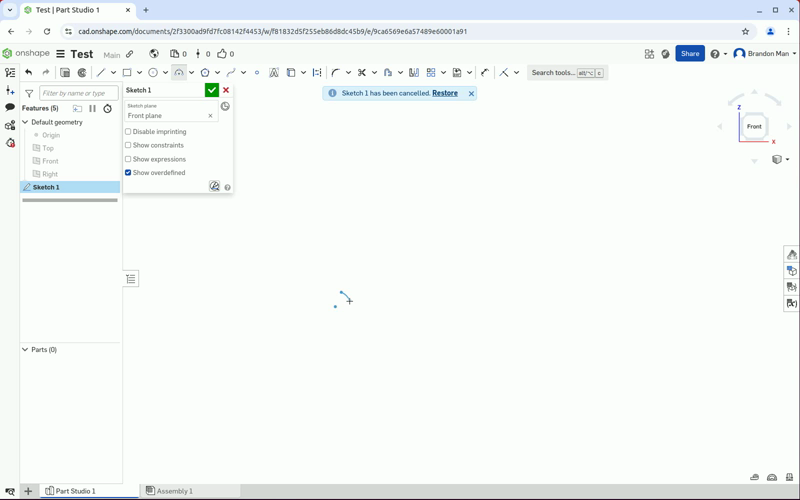
scroll(6)
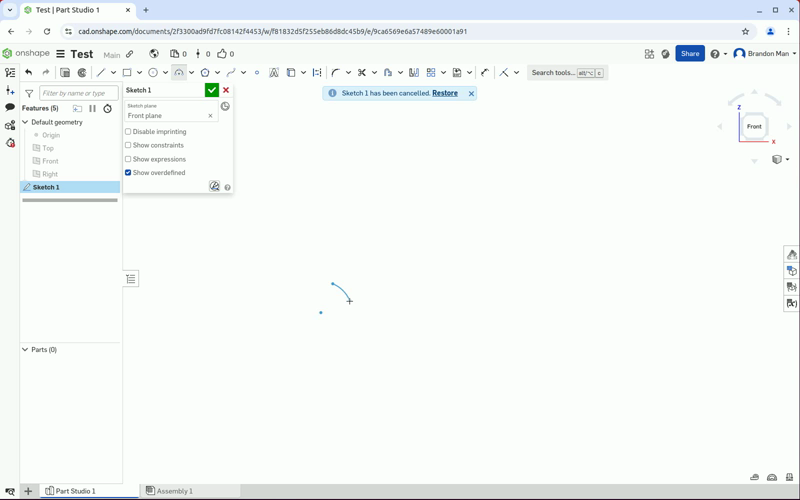
click(349, 300)
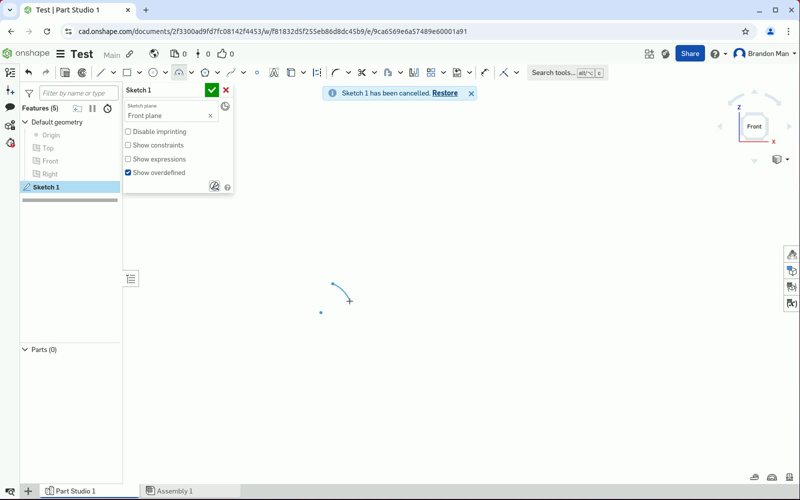
scroll(-6)
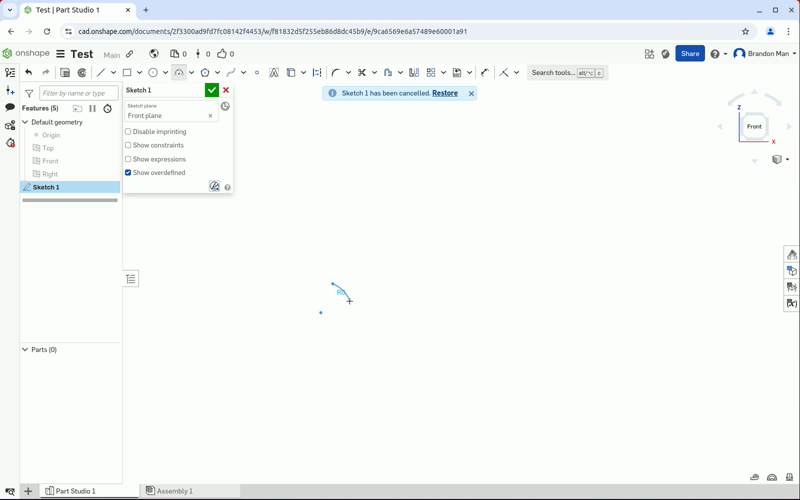
scroll(-6)
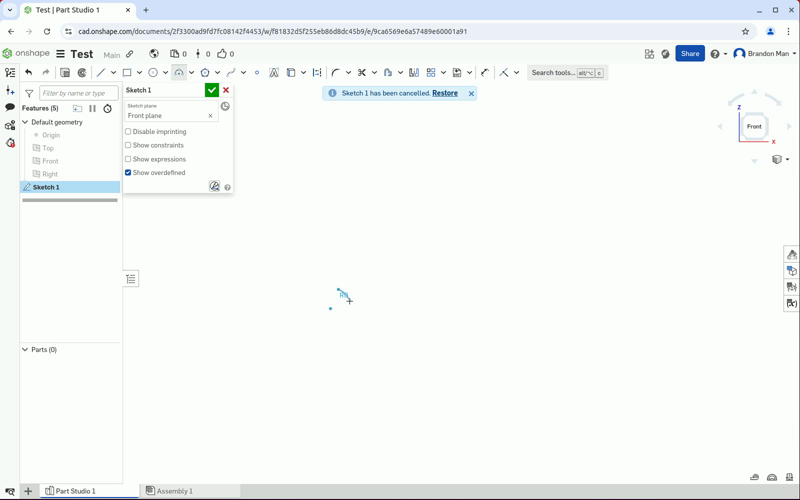
scroll(-6)
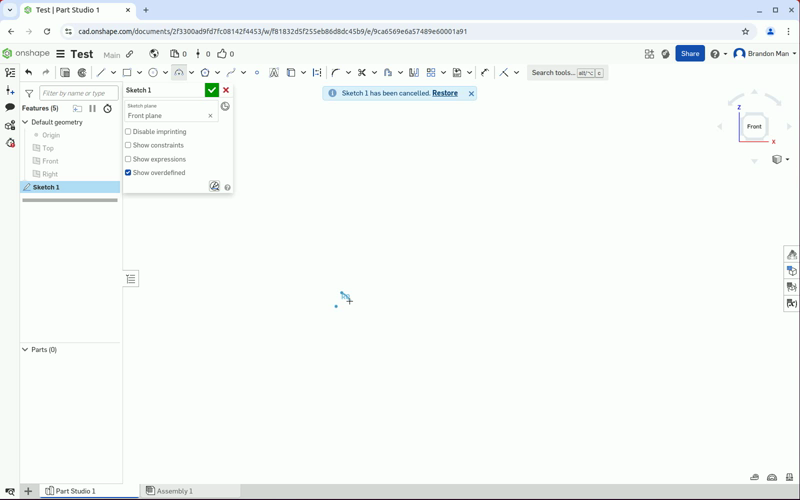
scroll(-6)
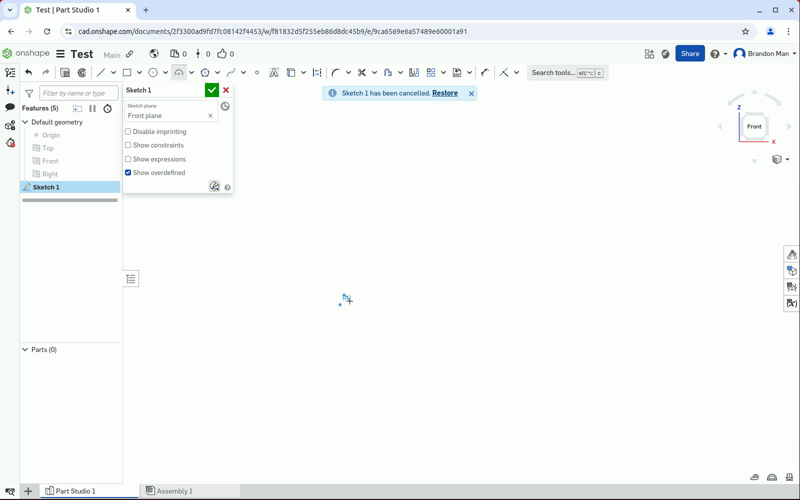
scroll(-6)
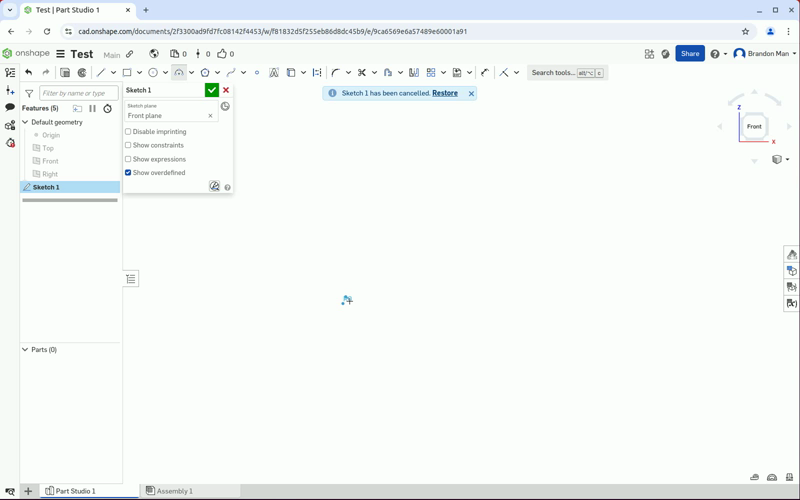
scroll(-6)
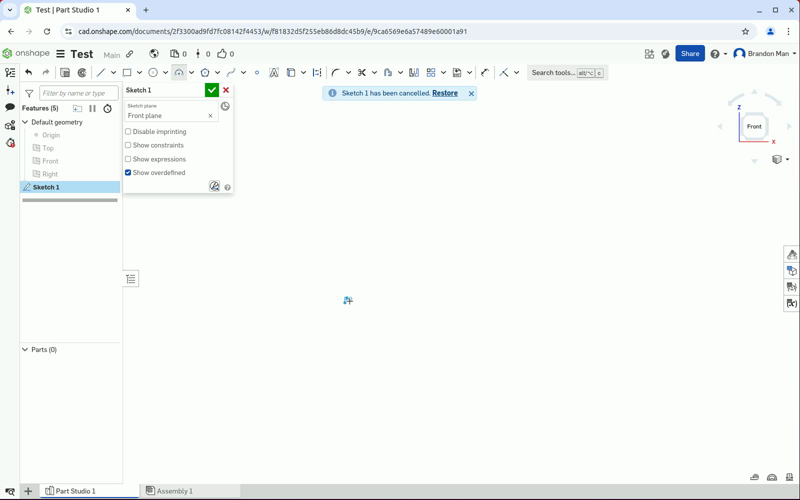
scroll(-6)
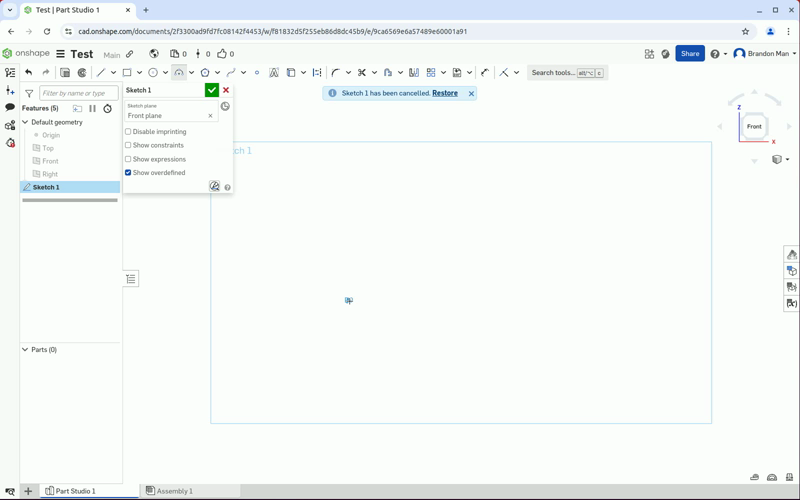
mouse_move(348, 300)
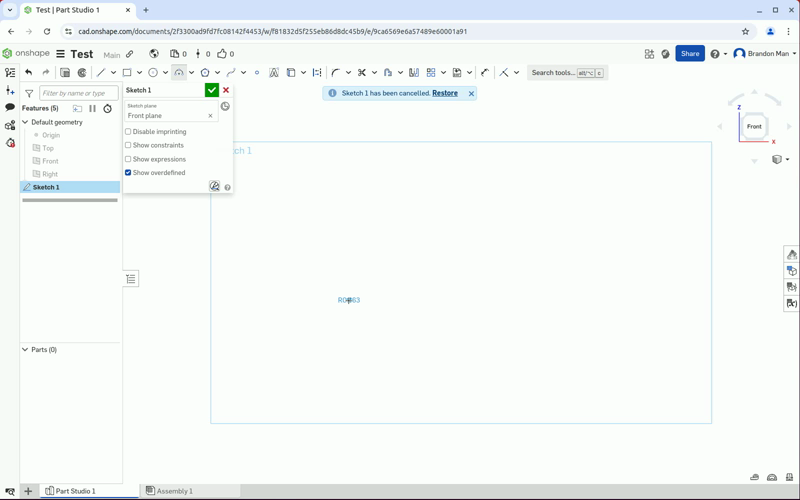
scroll(6)
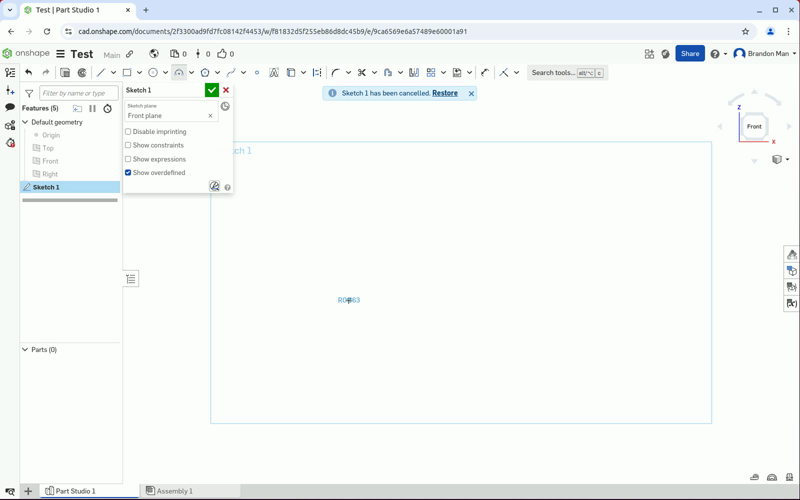
scroll(6)
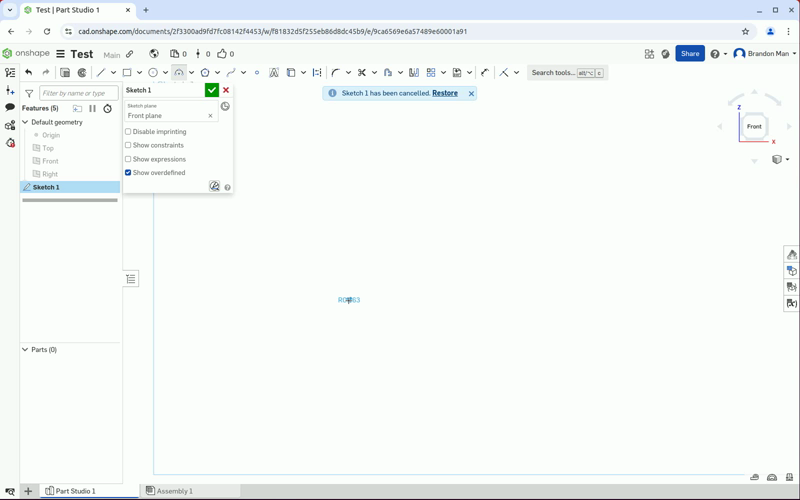
scroll(6)
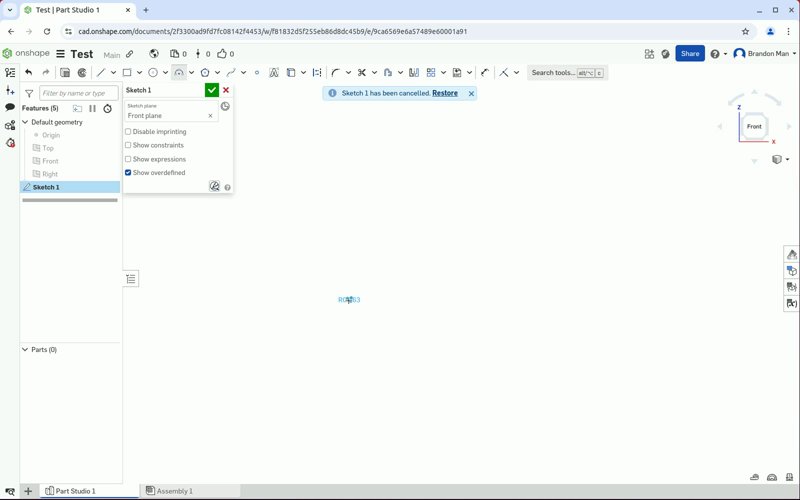
scroll(6)
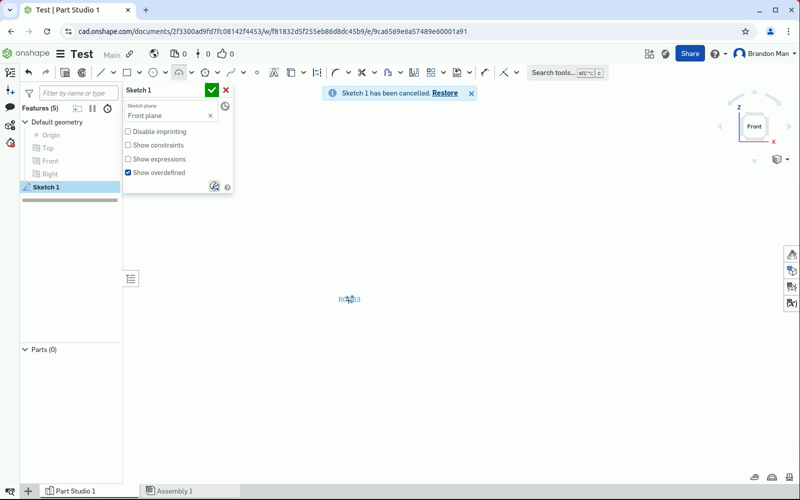
scroll(6)
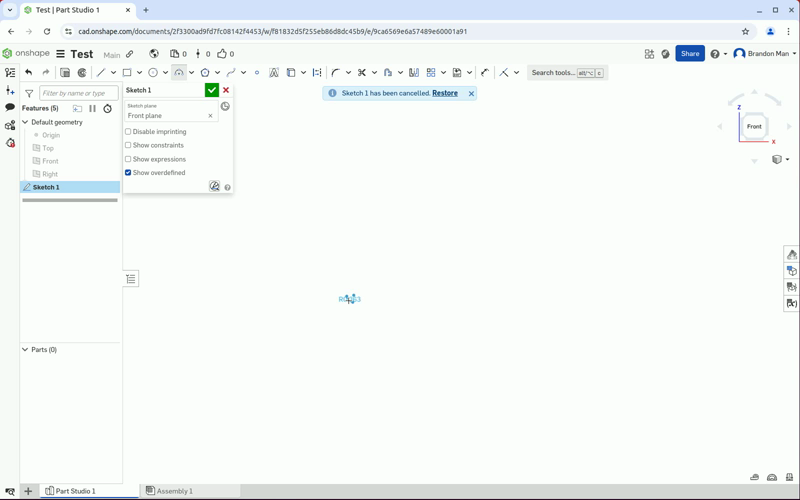
scroll(6)
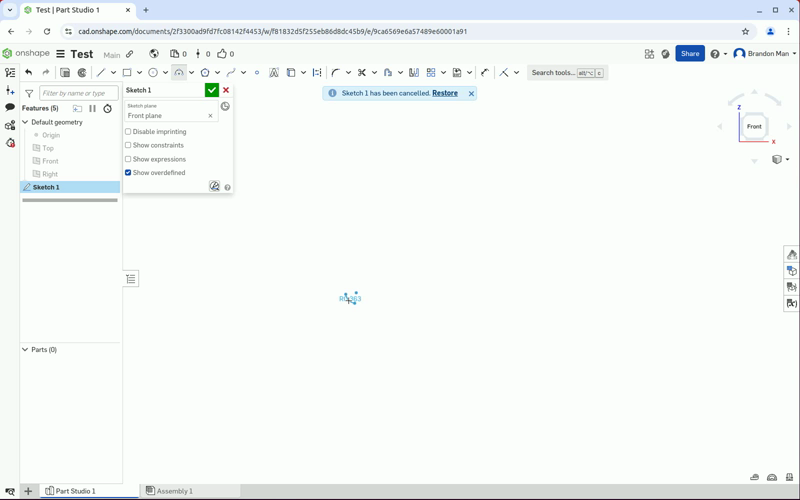
scroll(6)
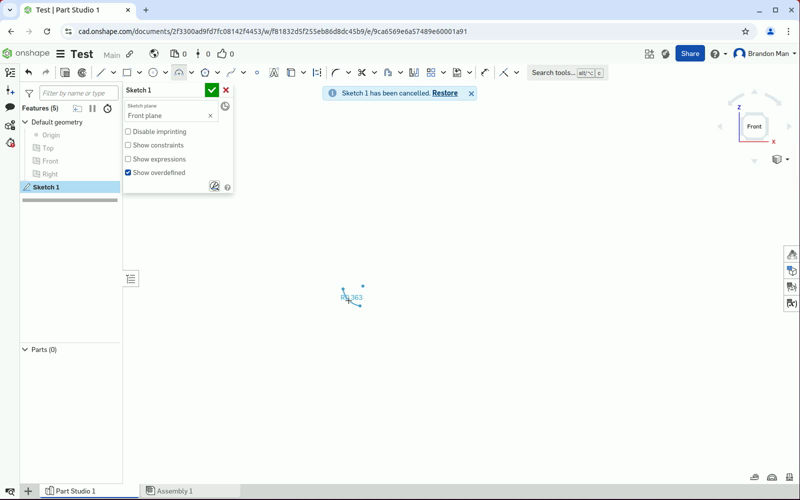
click(348, 300)
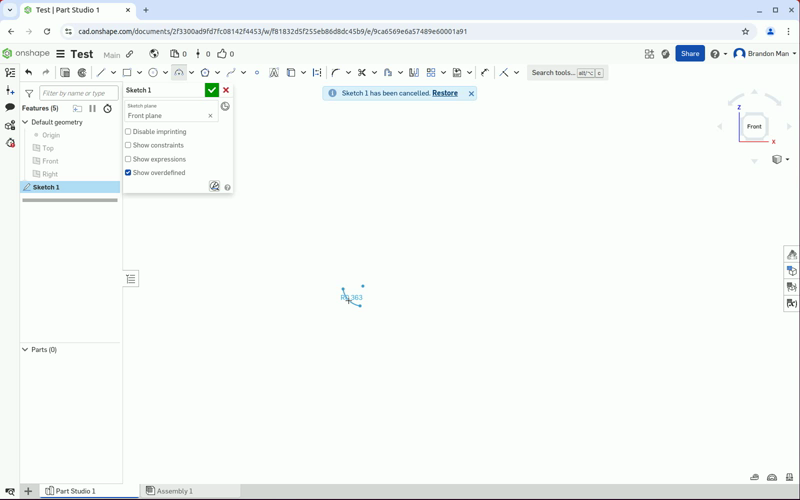
scroll(-6)
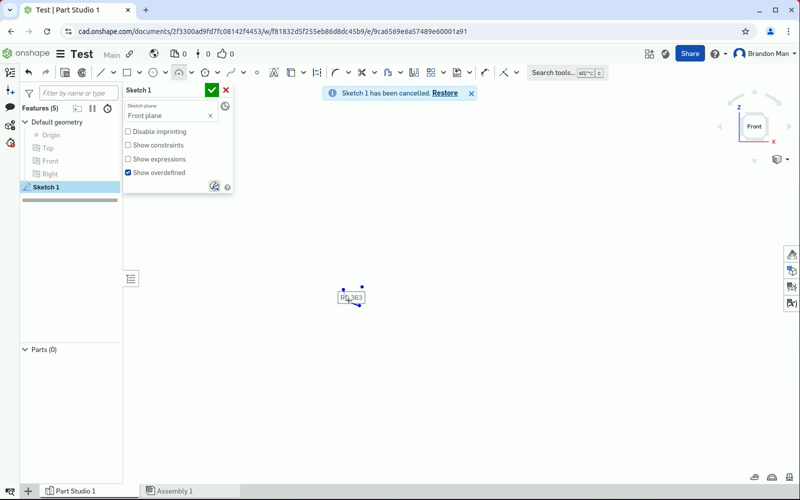
scroll(-6)
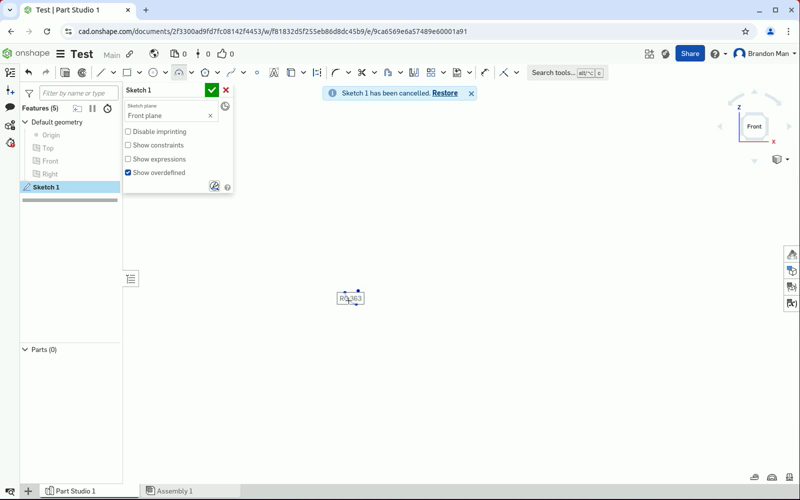
scroll(-6)
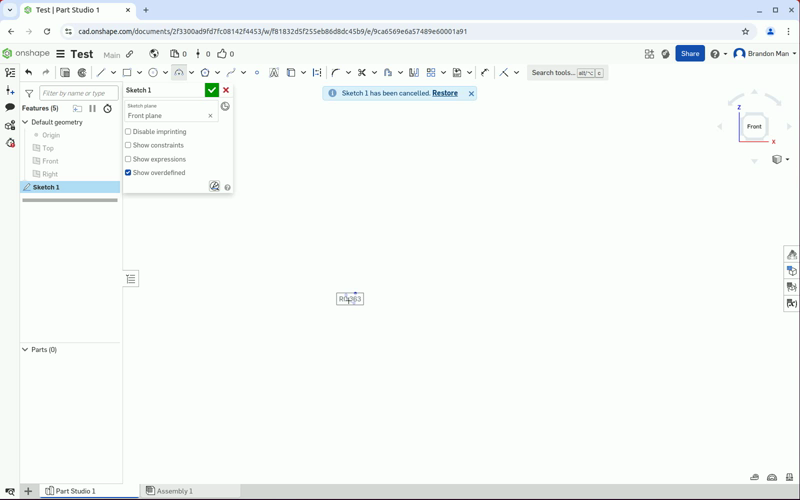
scroll(-6)
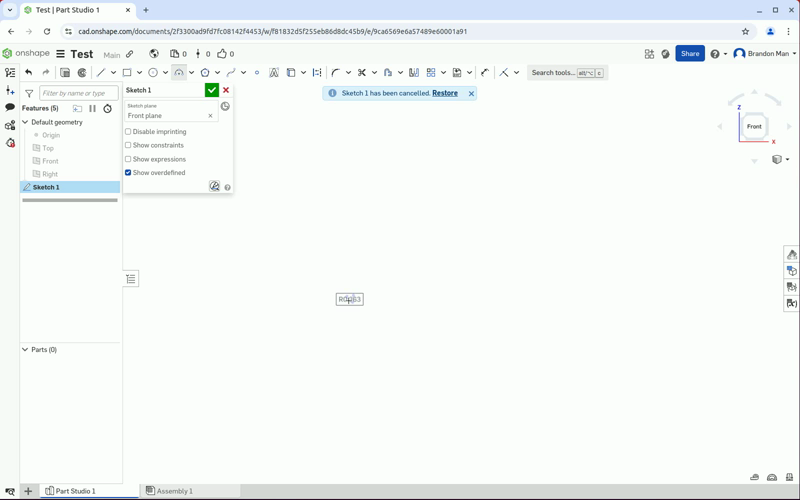
scroll(-6)
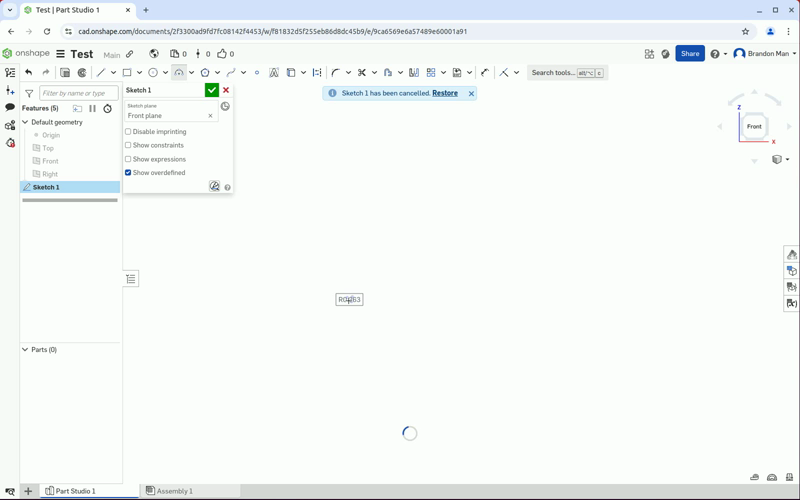
scroll(-6)
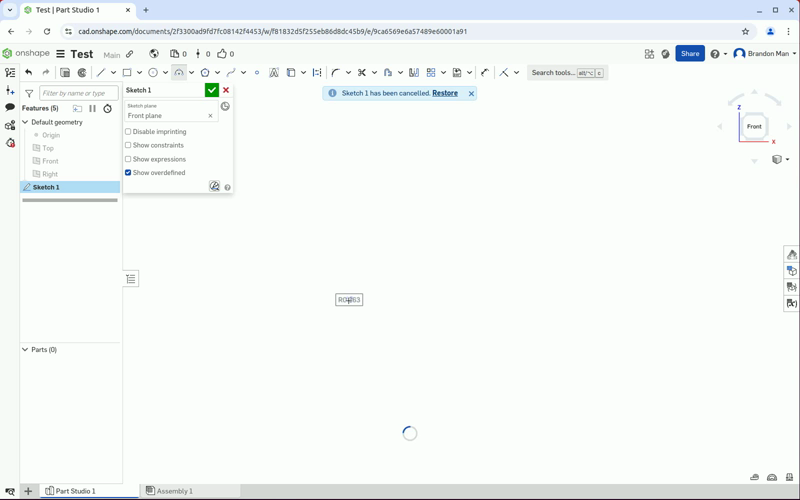
scroll(-6)
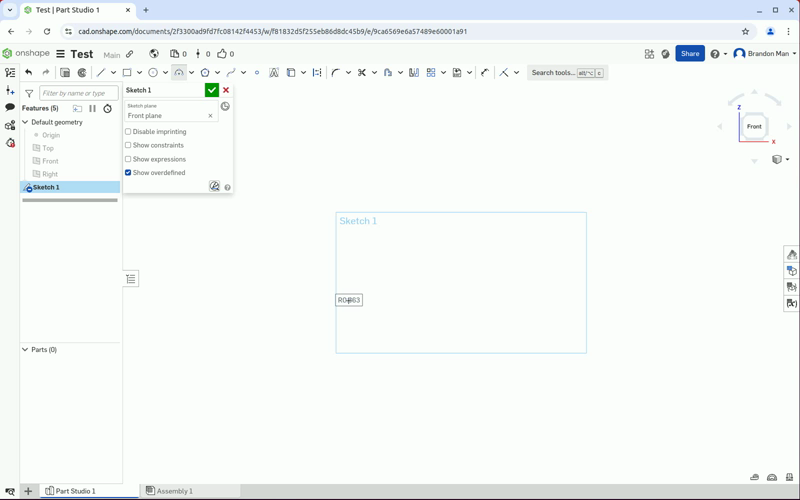
key_up(shift)
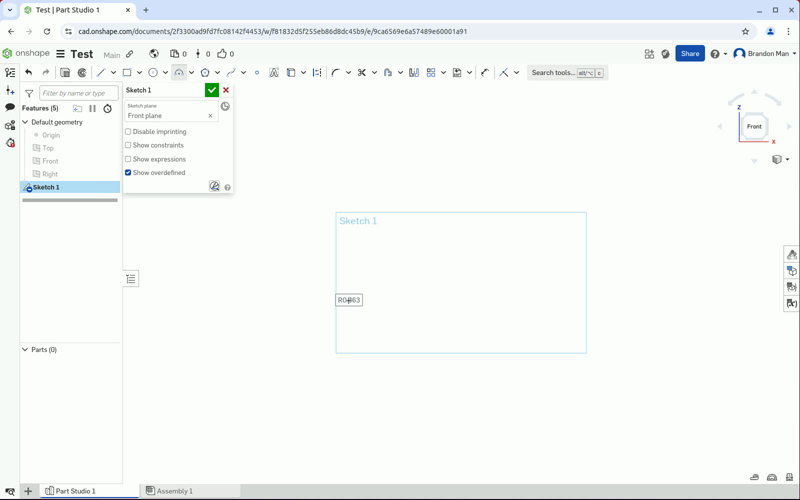
key(esc)
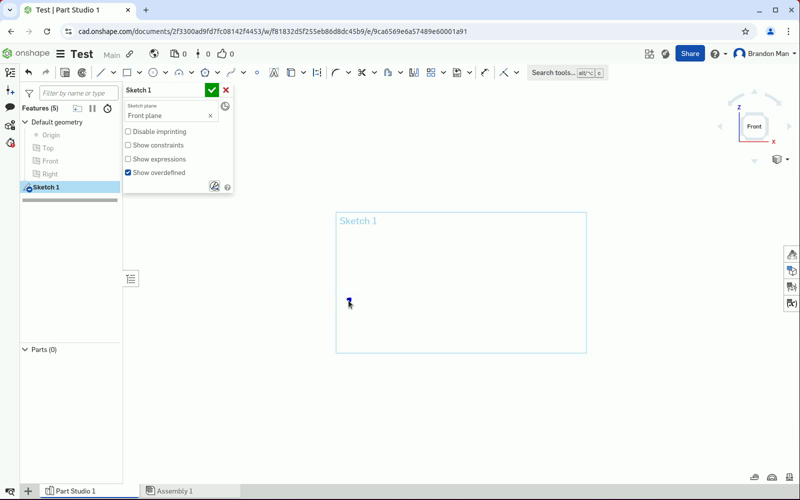
key(l)
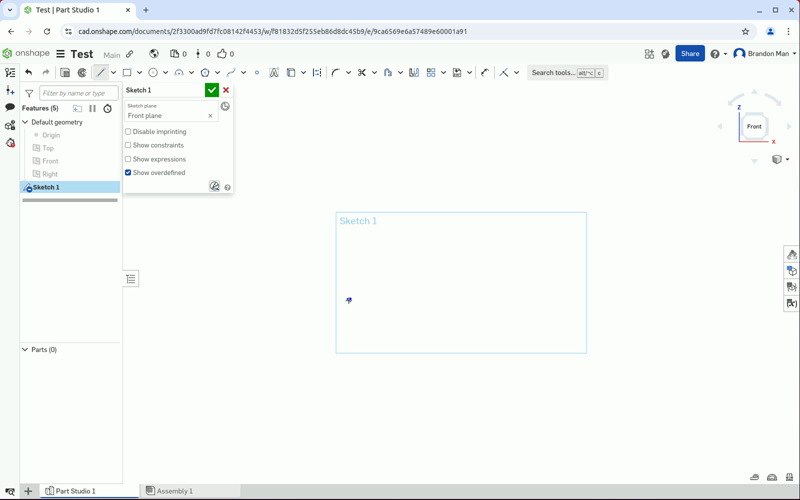
mouse_move(349, 300)
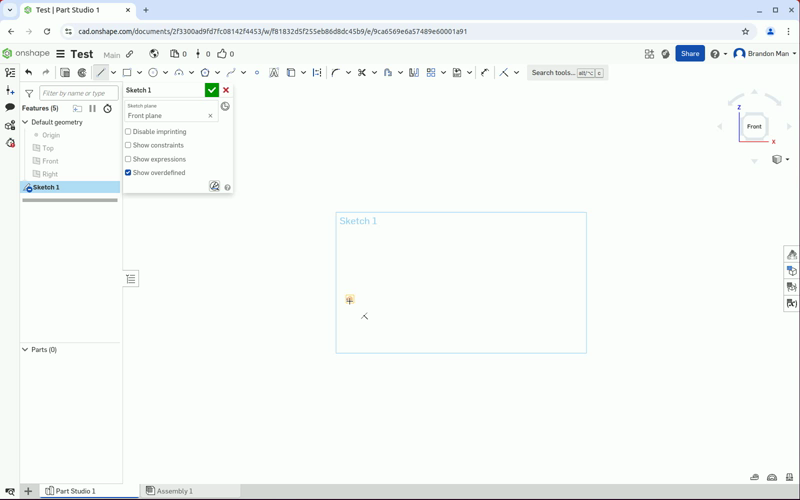
scroll(6)
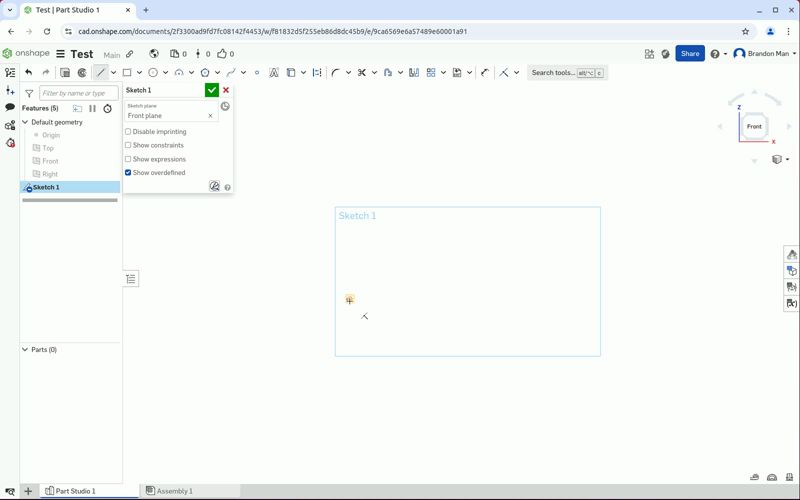
scroll(6)
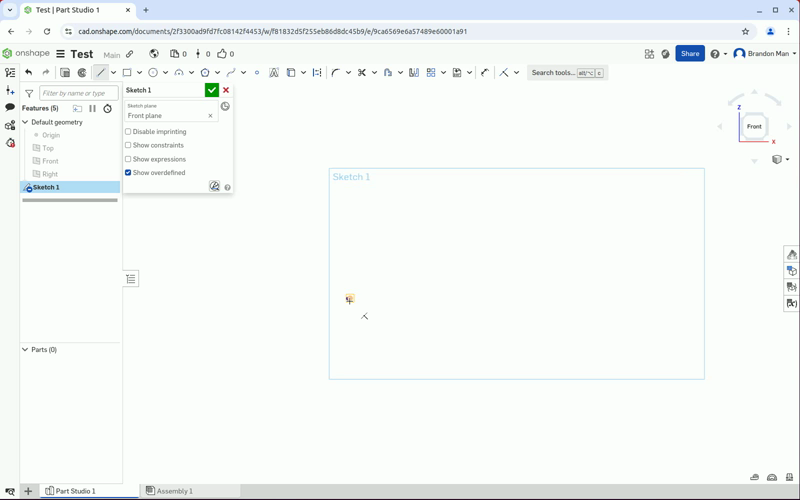
scroll(6)
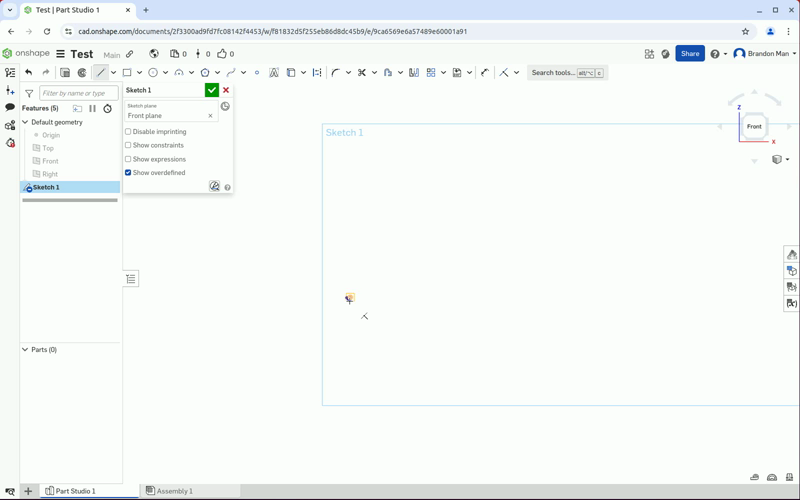
scroll(6)
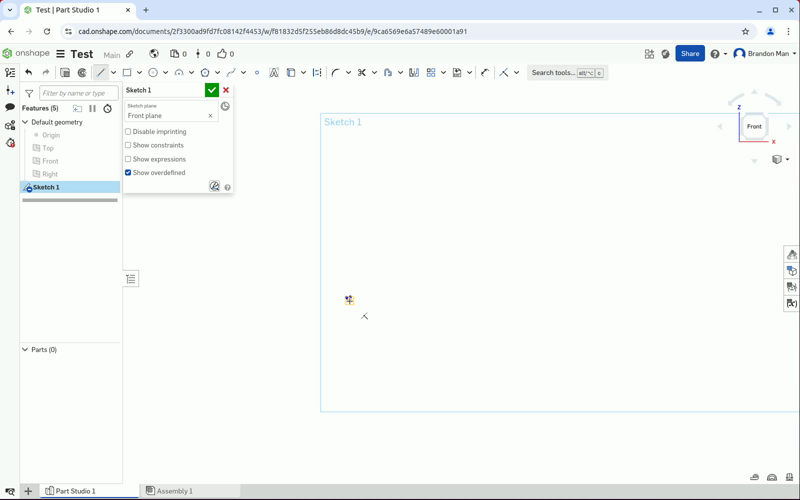
scroll(6)
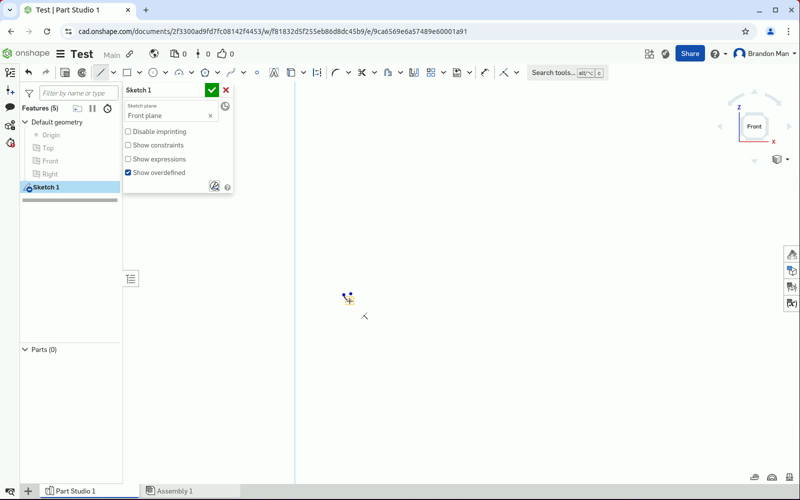
scroll(6)
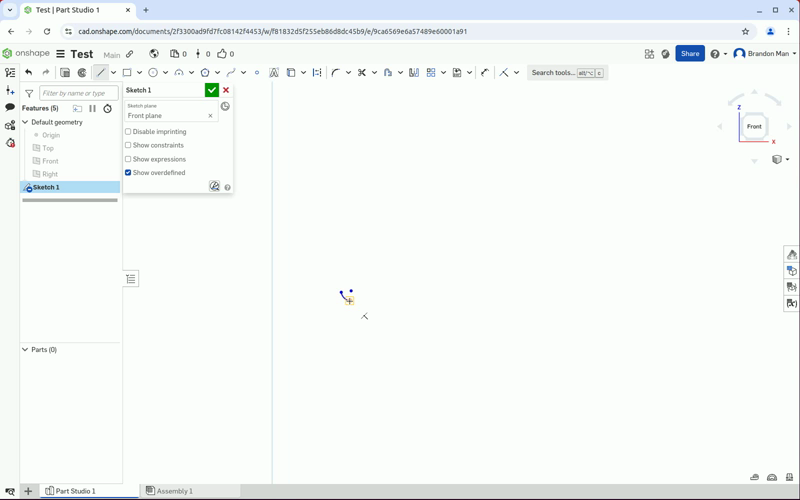
scroll(6)
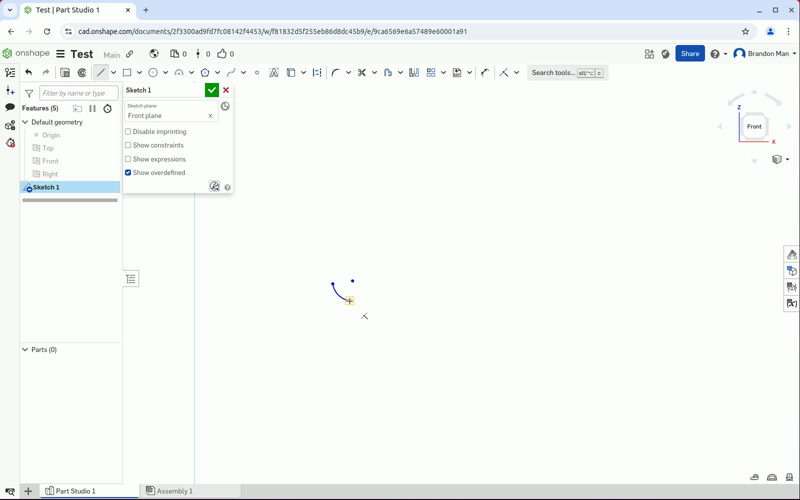
click(349, 300)
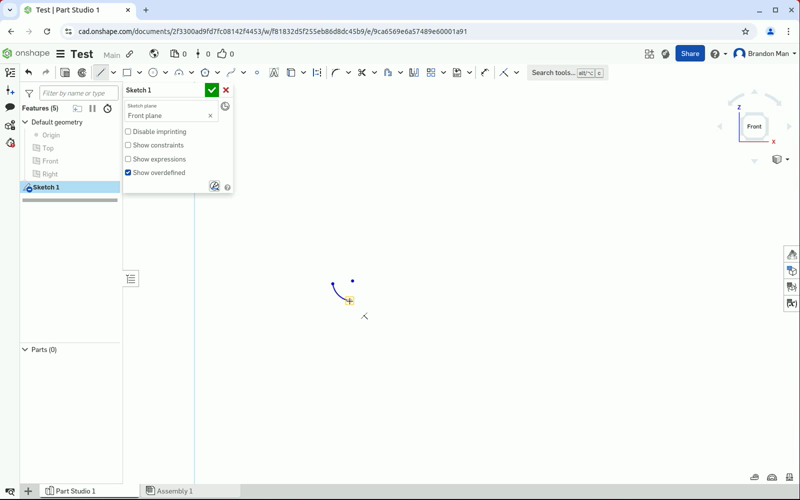
scroll(-6)
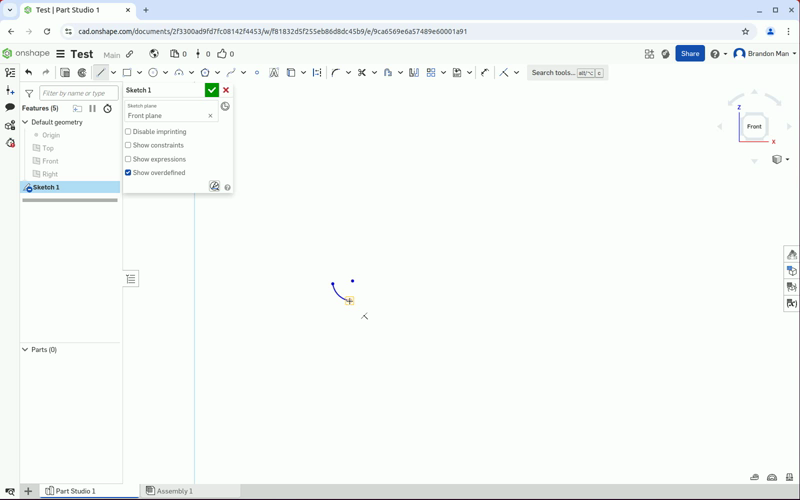
scroll(-6)
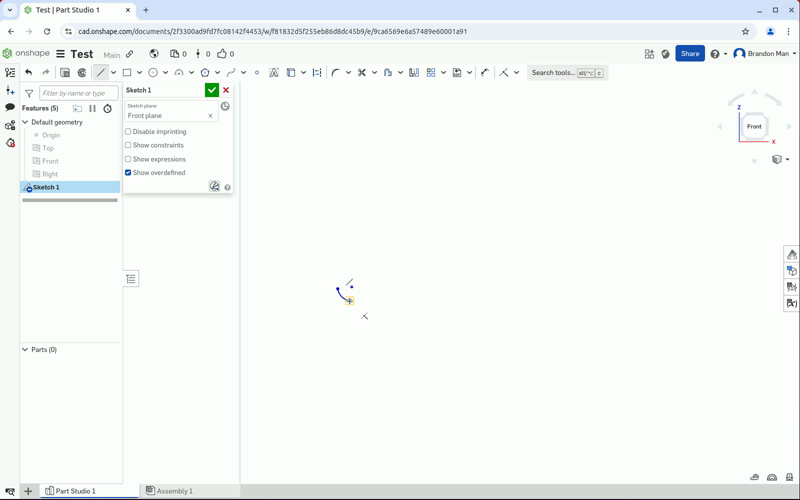
scroll(-6)
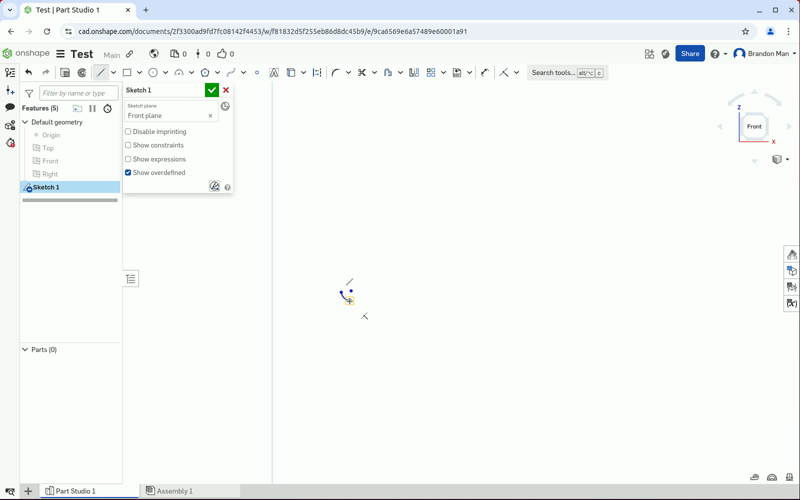
scroll(-6)
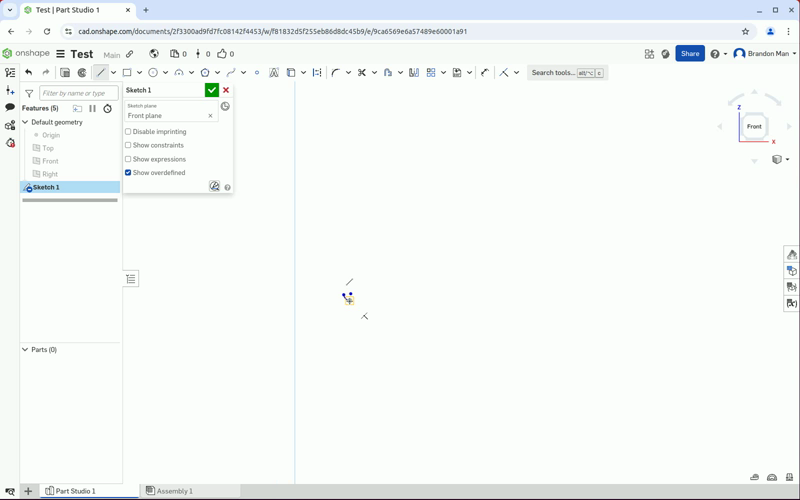
scroll(-6)
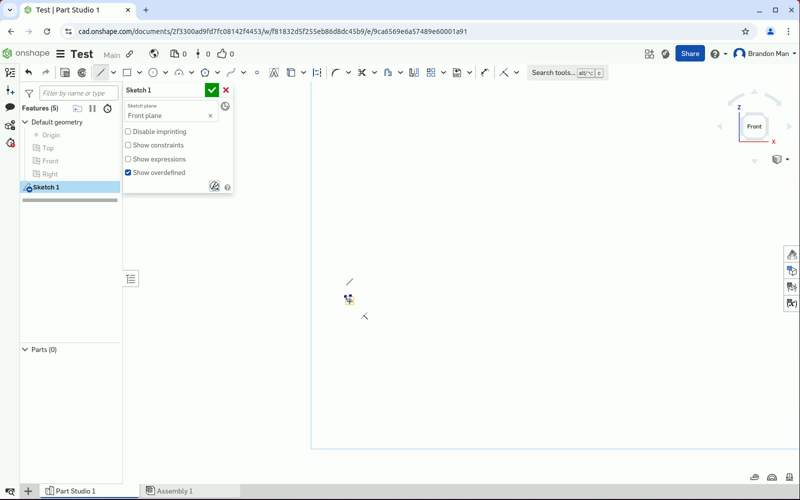
scroll(-6)
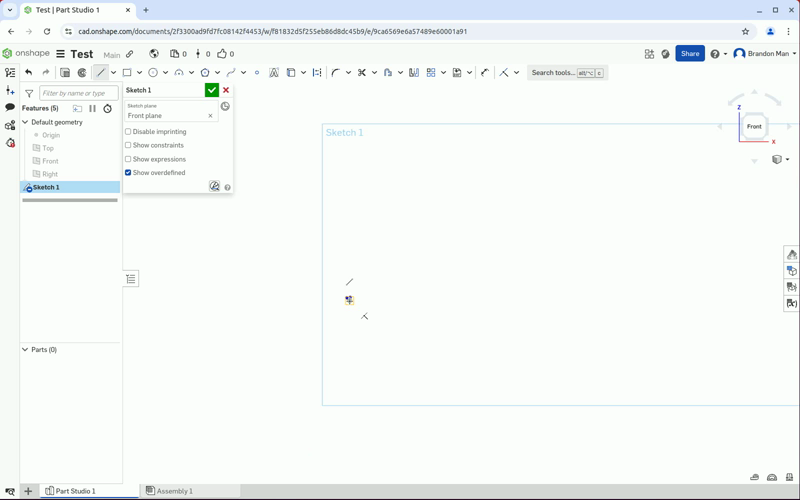
scroll(-6)
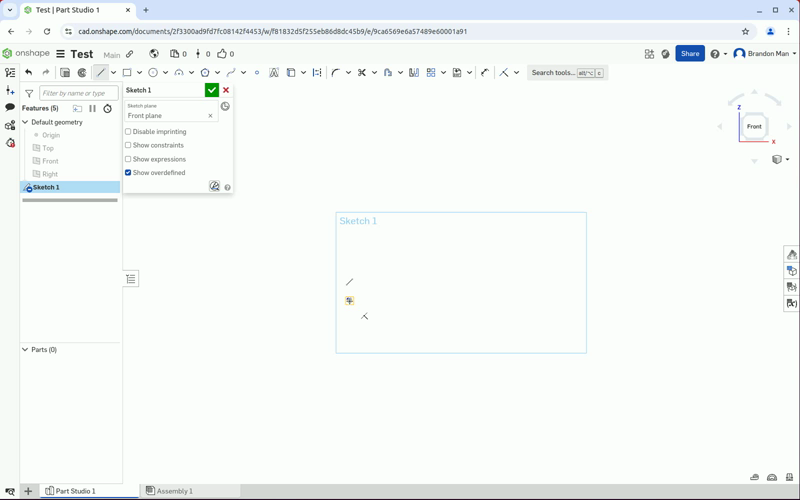
key_down(shift)
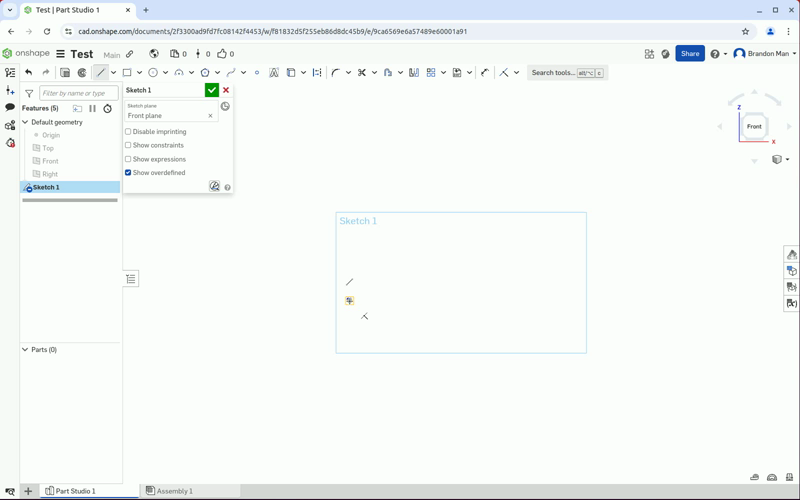
mouse_move(477, 300)
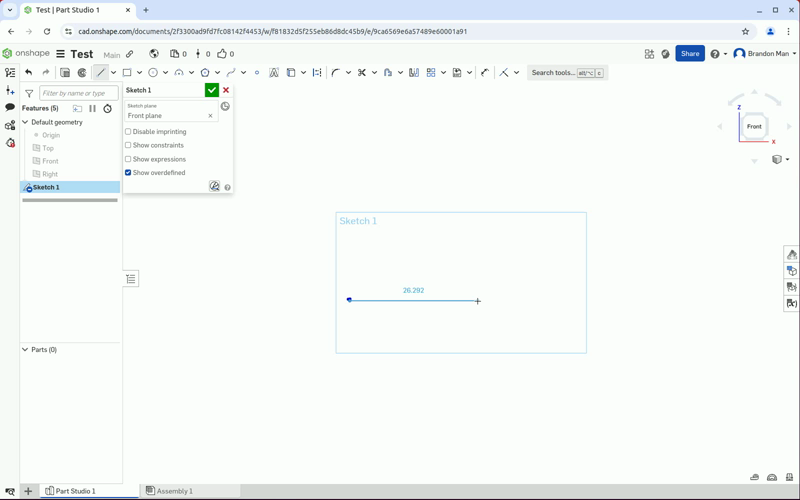
click(477, 300)
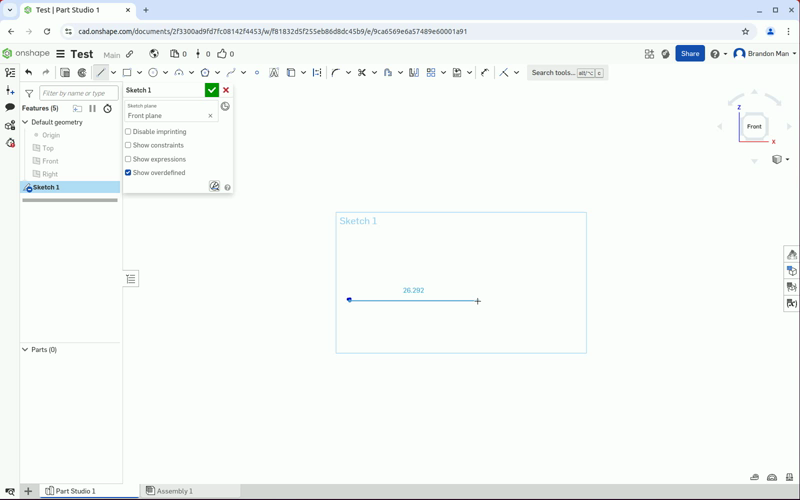
key_up(shift)
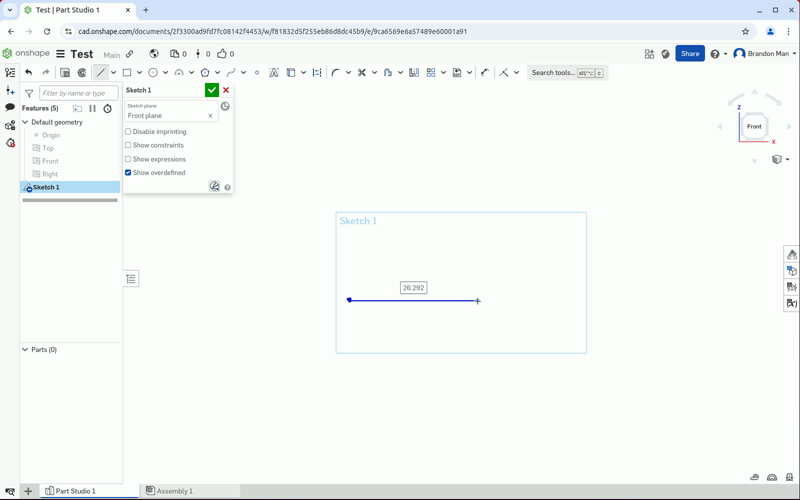
key(esc)
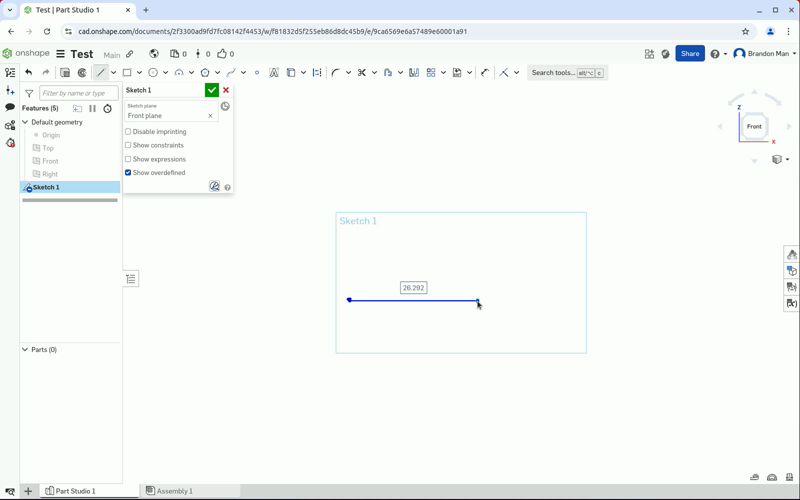
key(a)
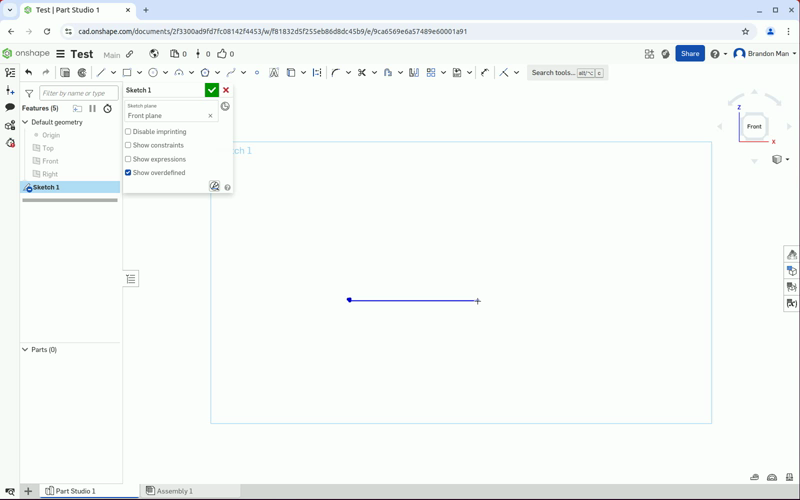
mouse_move(477, 300)
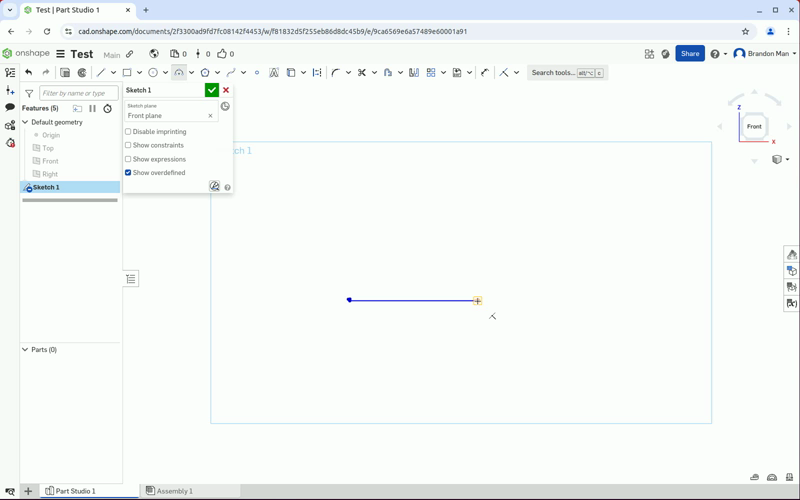
click(477, 300)
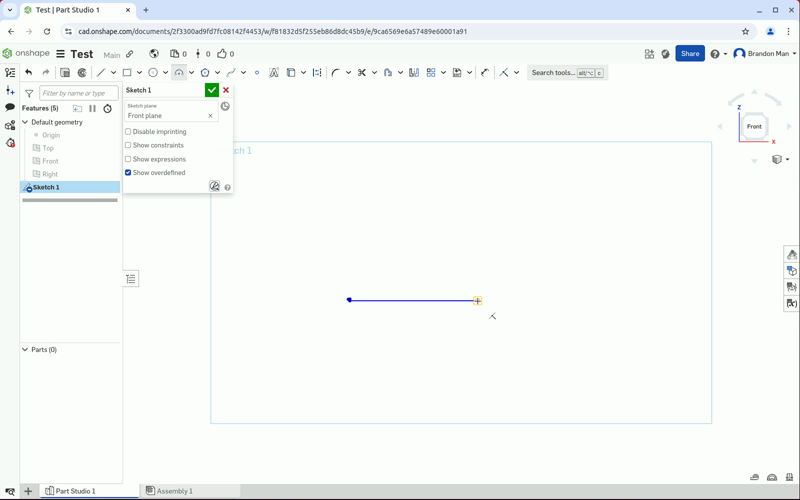
key_down(shift)
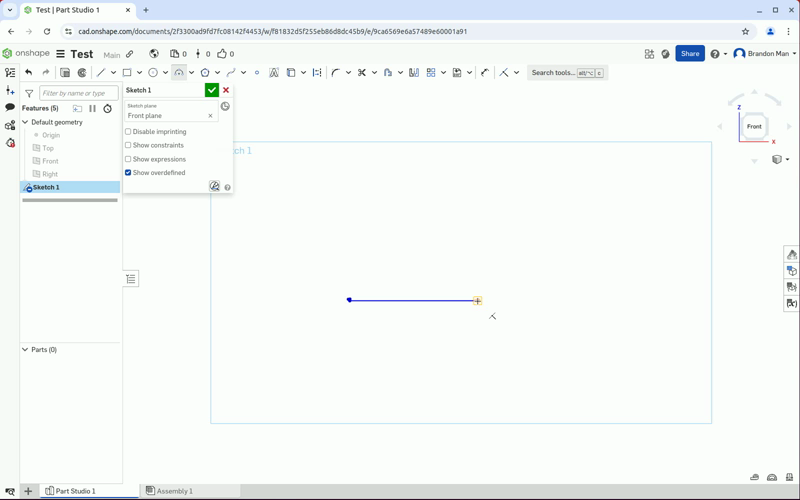
mouse_move(479, 299)
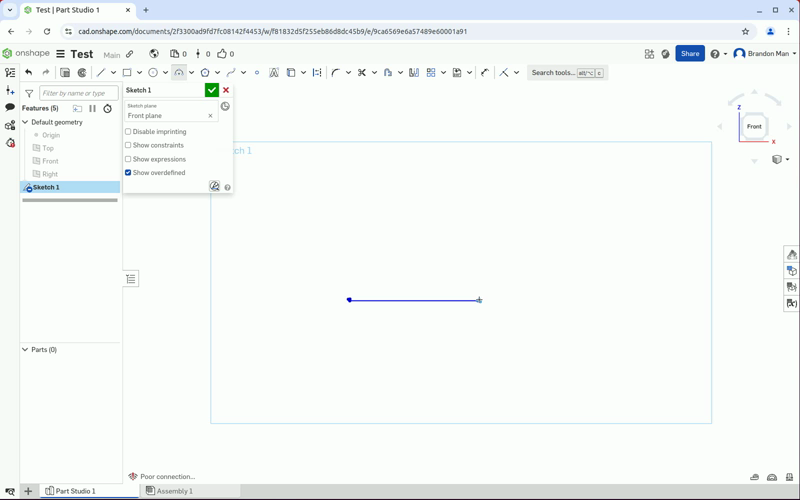
scroll(6)
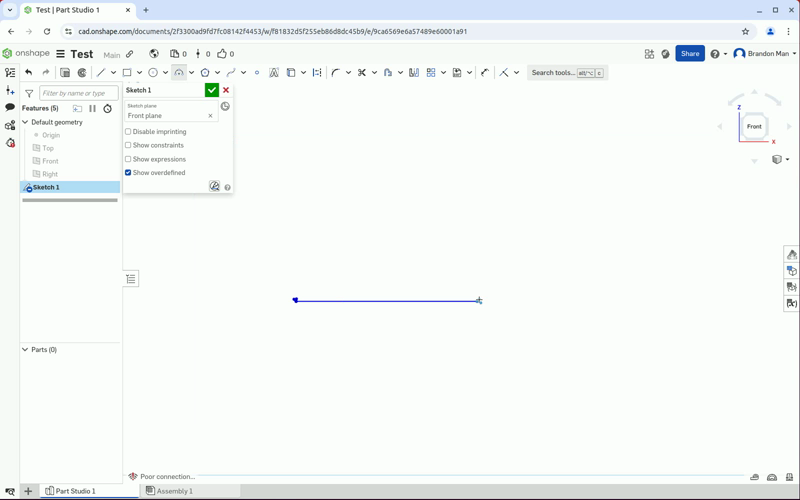
scroll(6)
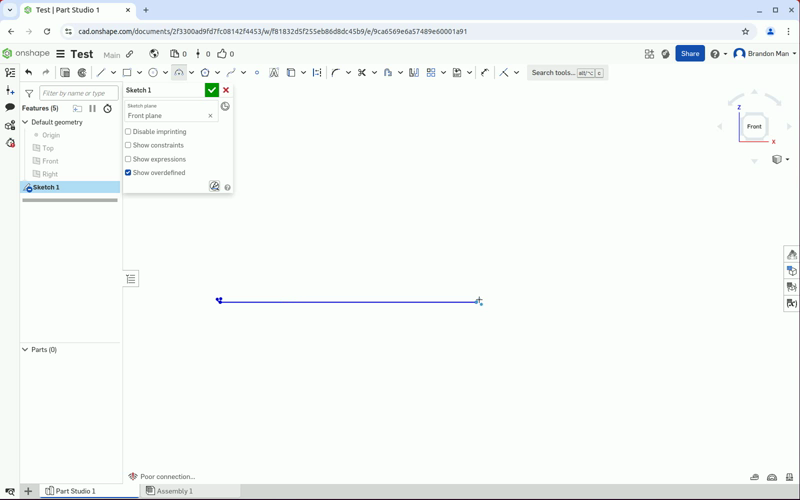
scroll(6)
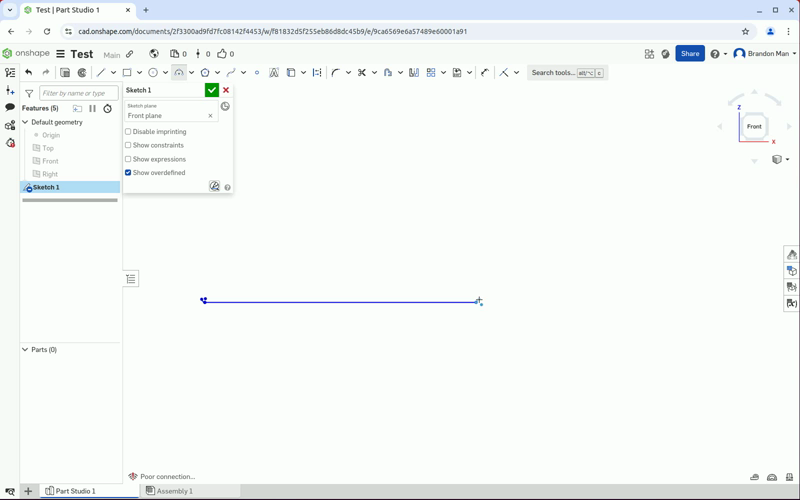
scroll(6)
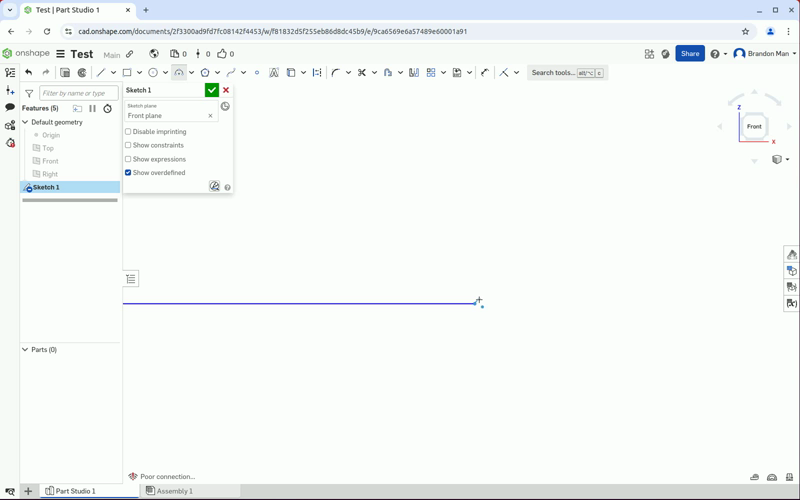
scroll(6)
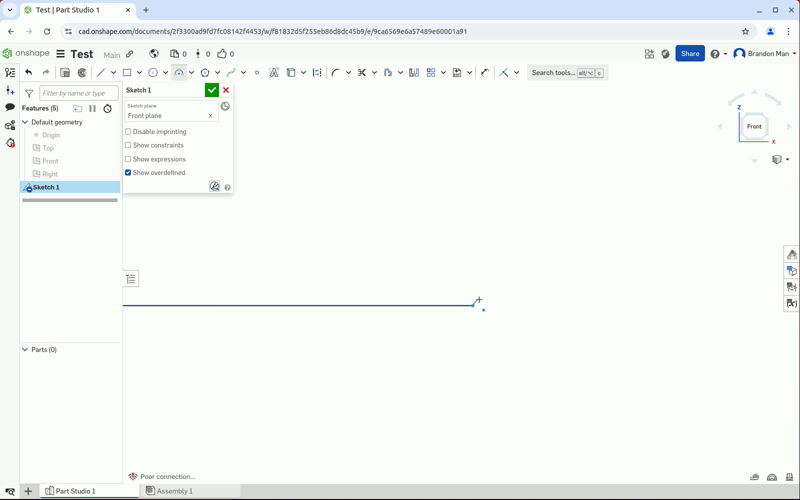
scroll(6)
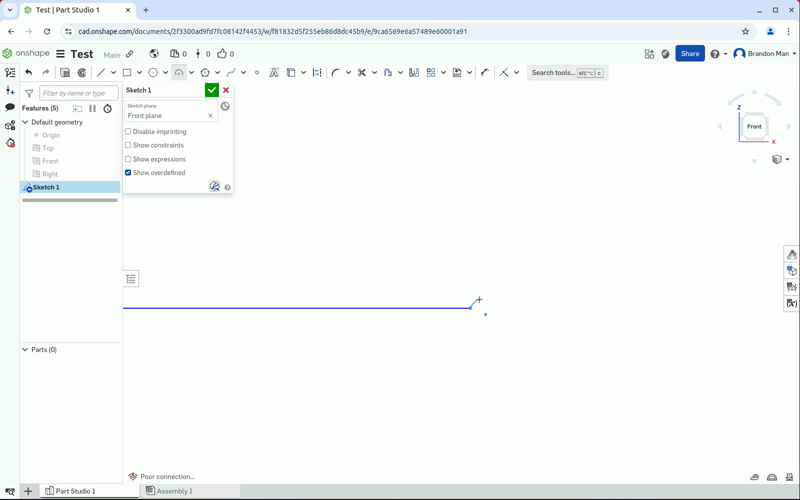
scroll(6)
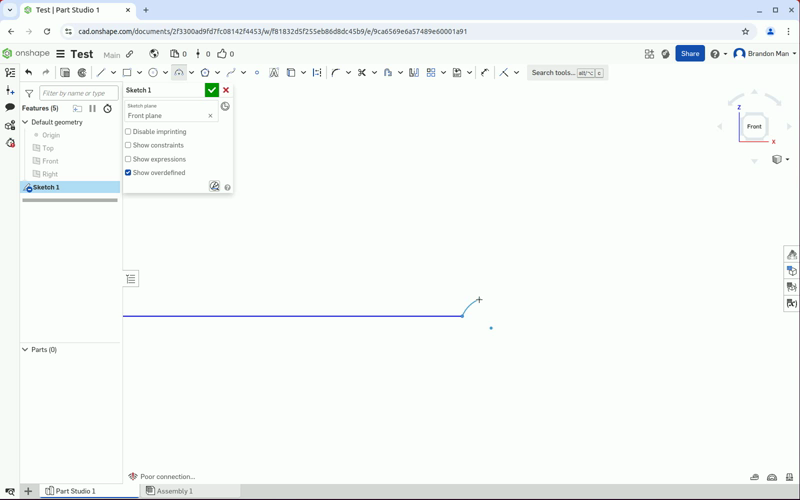
click(479, 299)
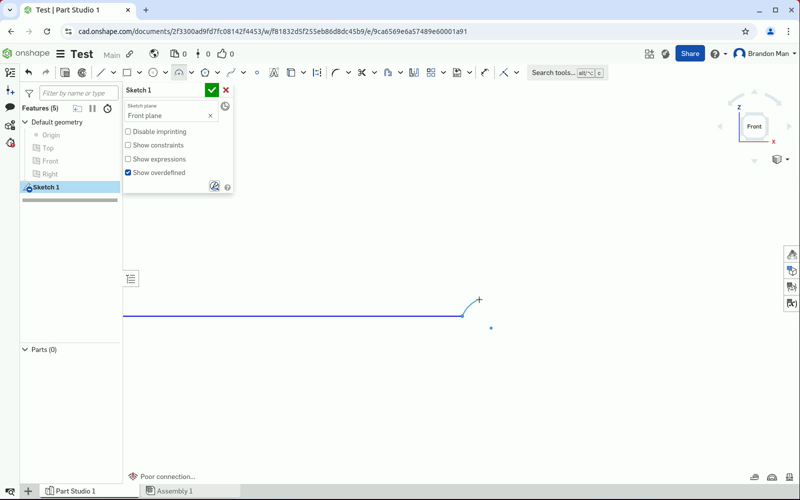
scroll(-6)
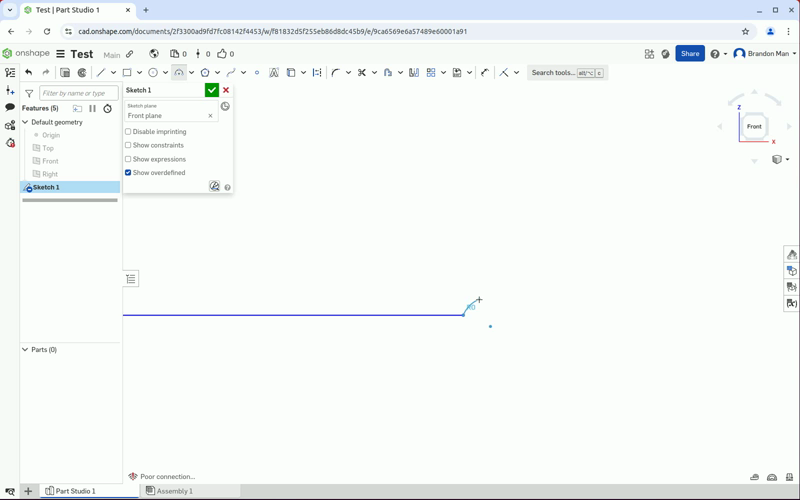
scroll(-6)
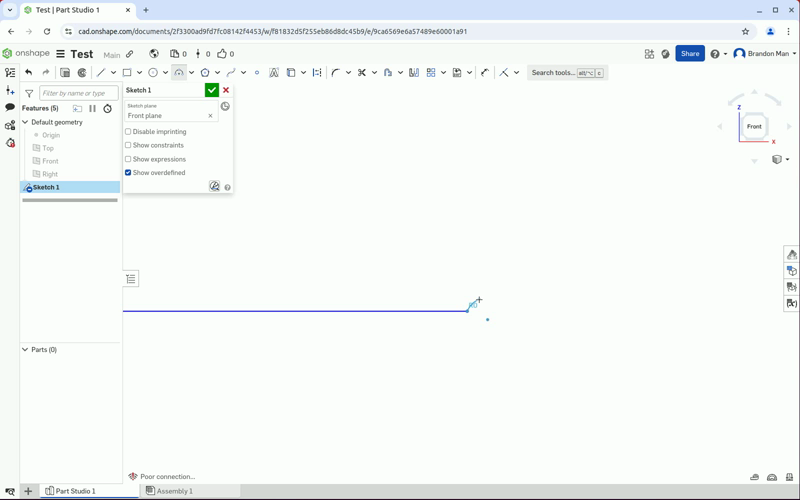
scroll(-6)
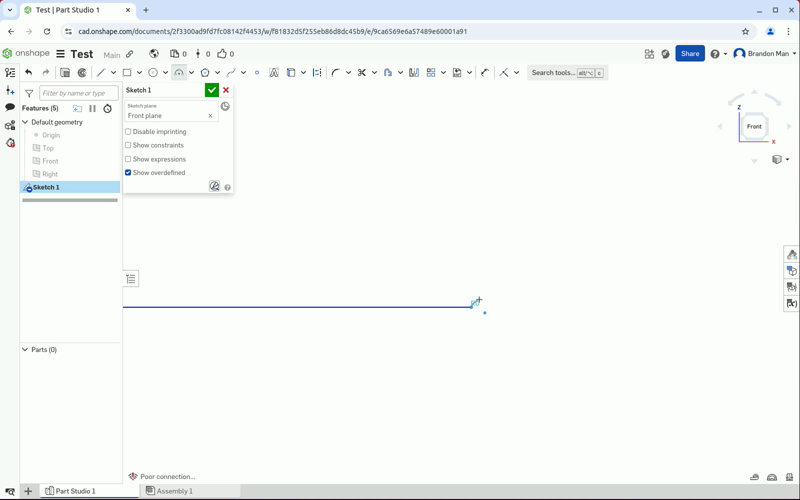
scroll(-6)
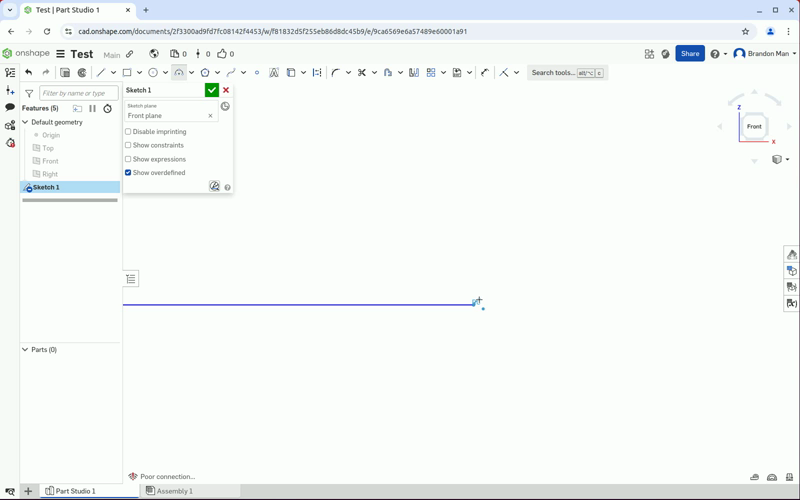
scroll(-6)
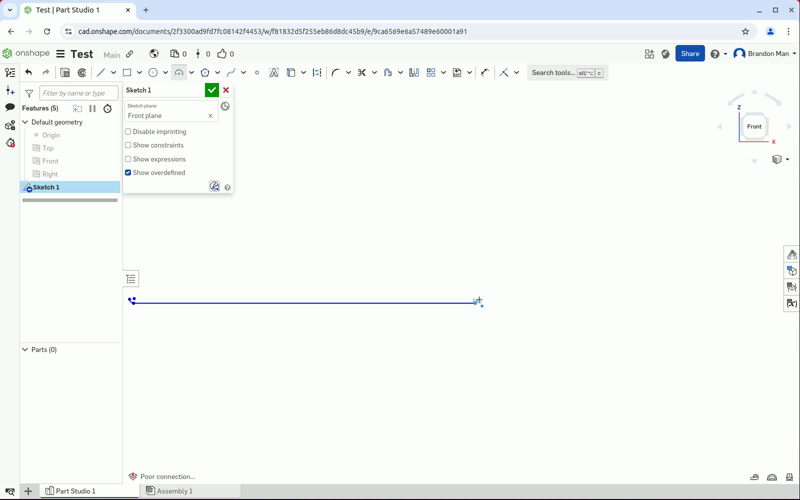
scroll(-6)
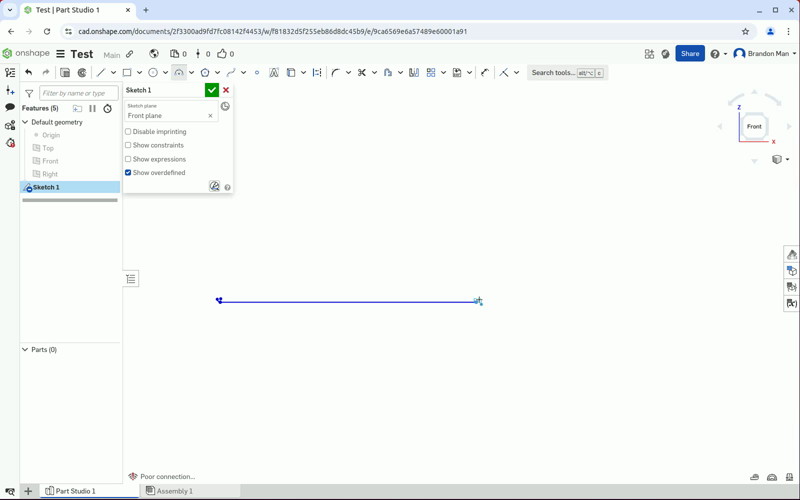
scroll(-6)
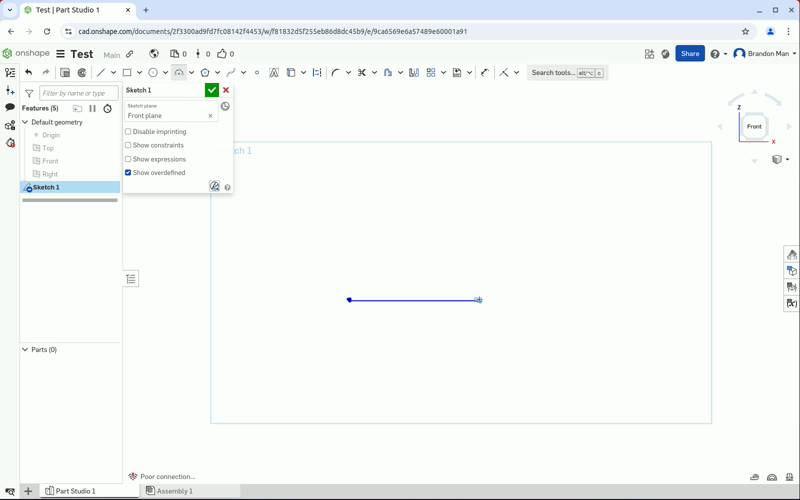
mouse_move(478, 300)
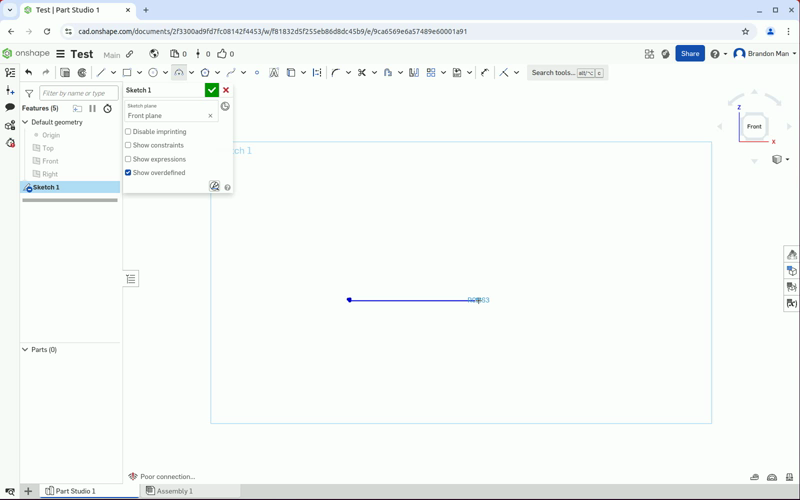
scroll(6)
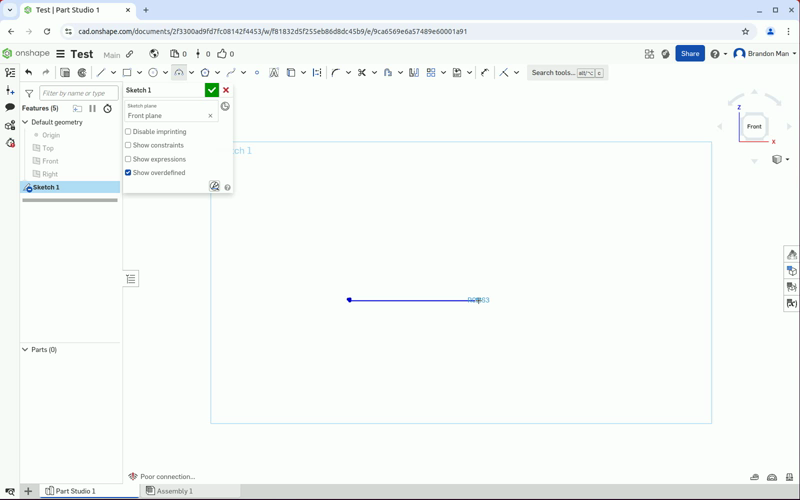
scroll(6)
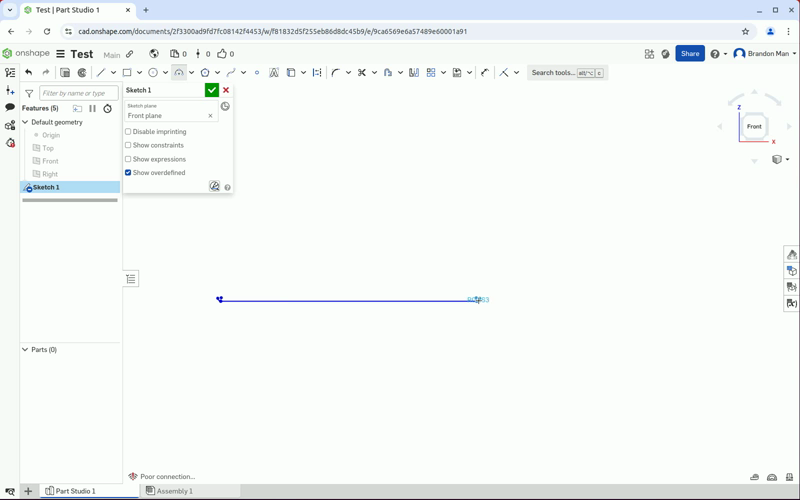
scroll(6)
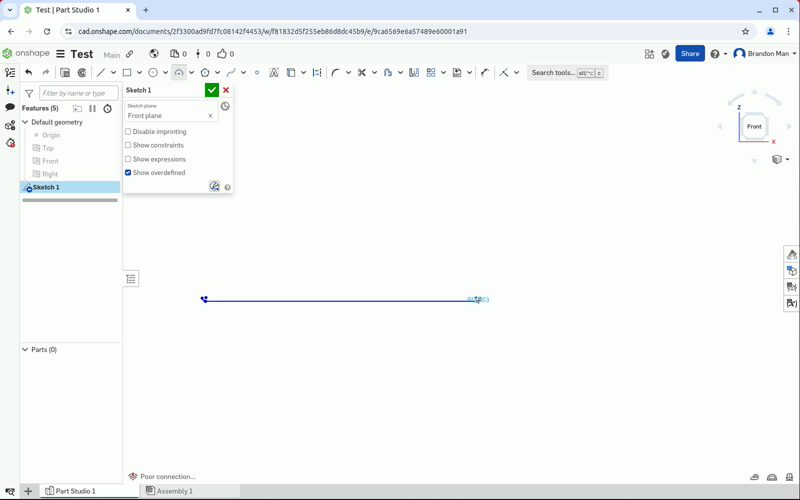
scroll(6)
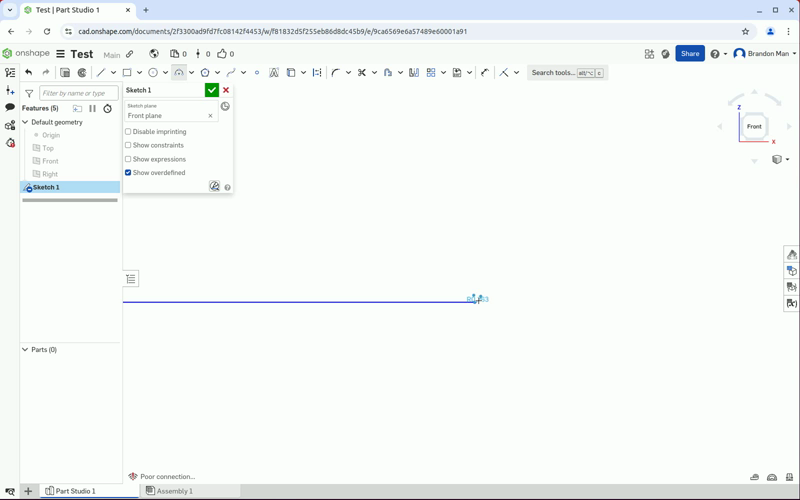
scroll(6)
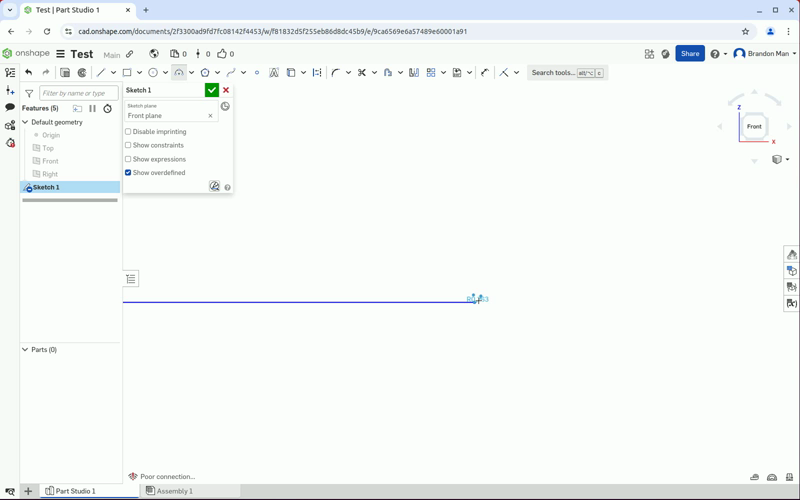
scroll(6)
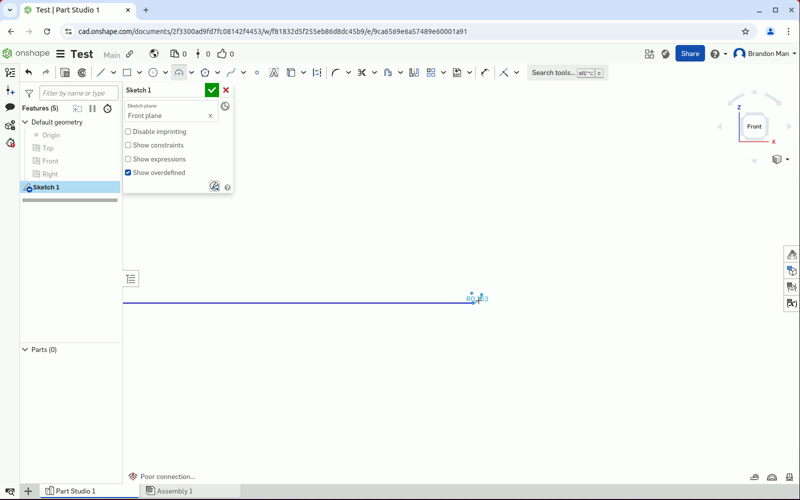
scroll(6)
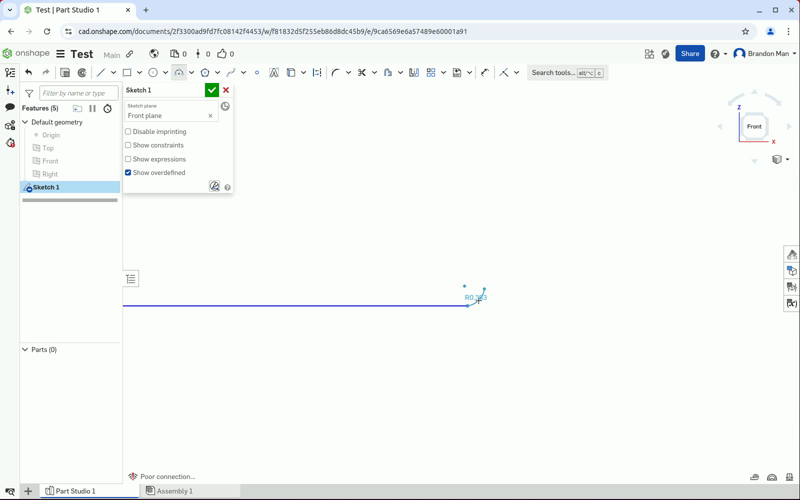
click(478, 300)
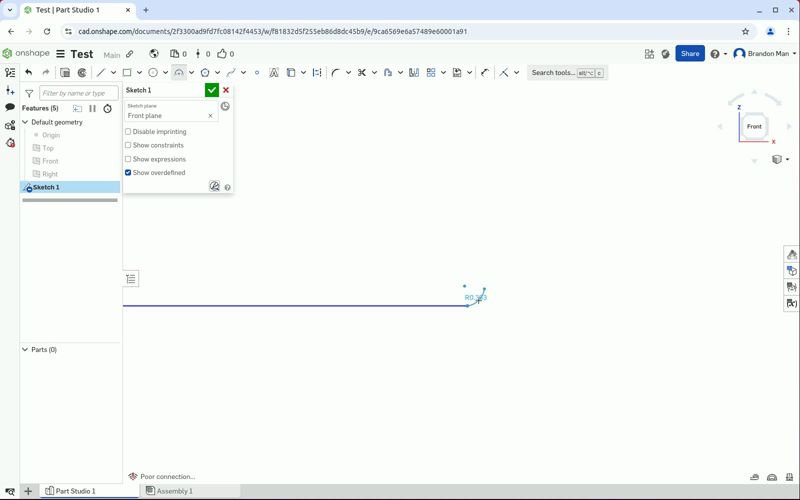
scroll(-6)
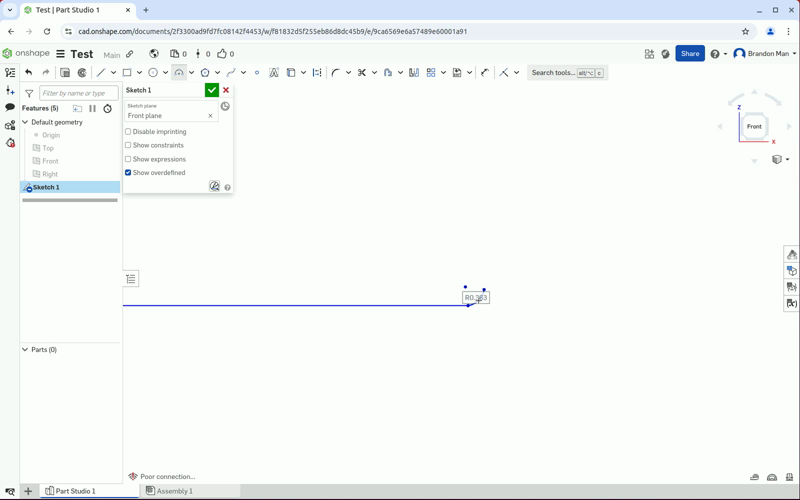
scroll(-6)
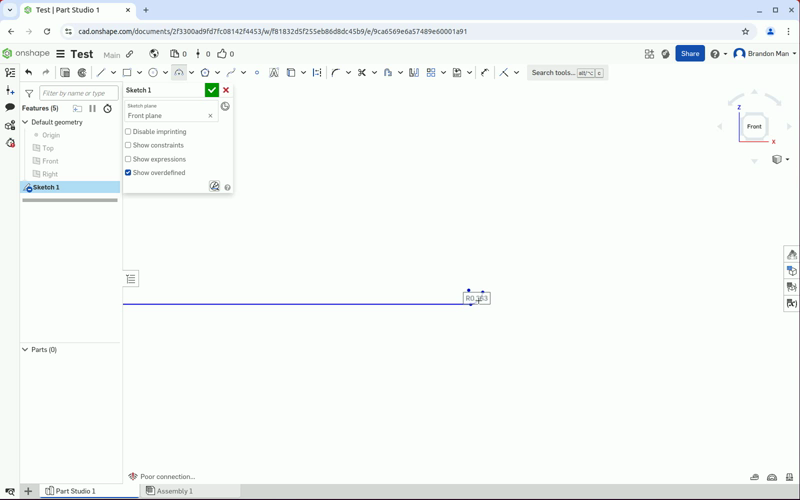
scroll(-6)
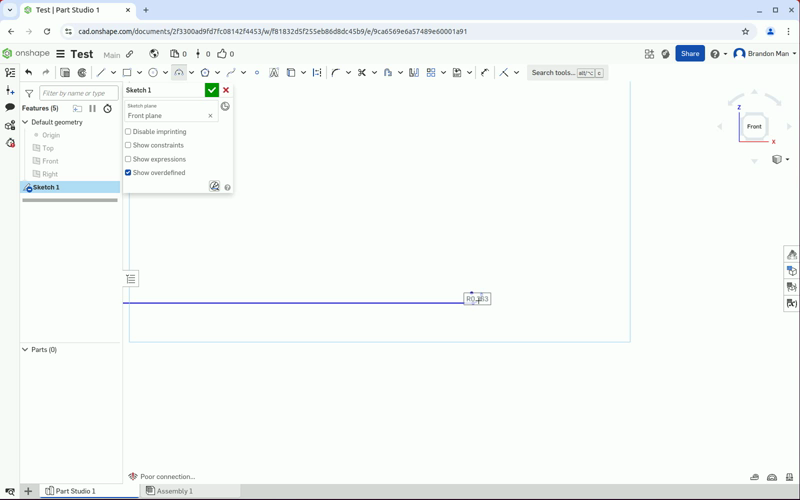
scroll(-6)
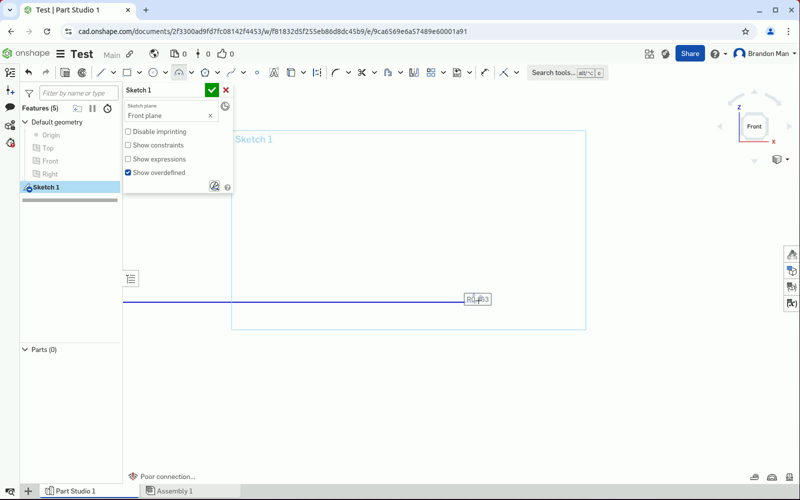
scroll(-6)
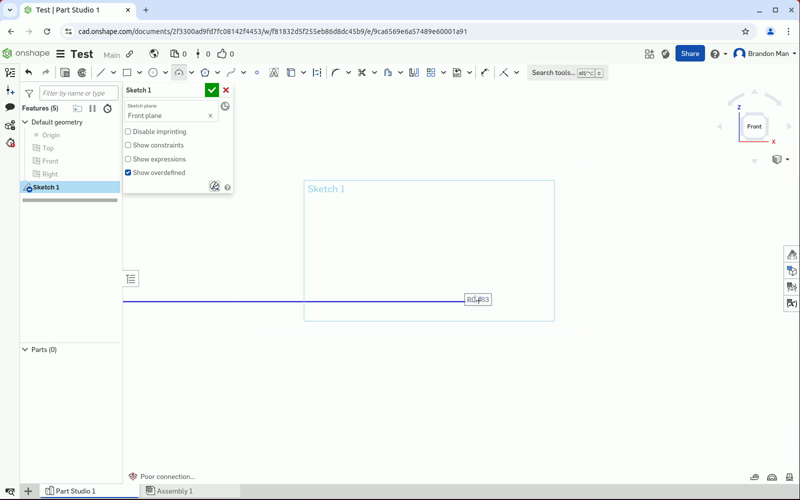
scroll(-6)
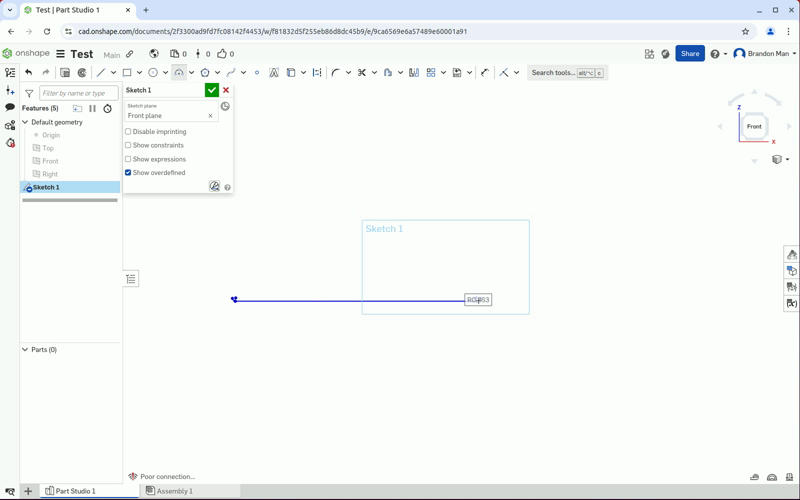
scroll(-6)
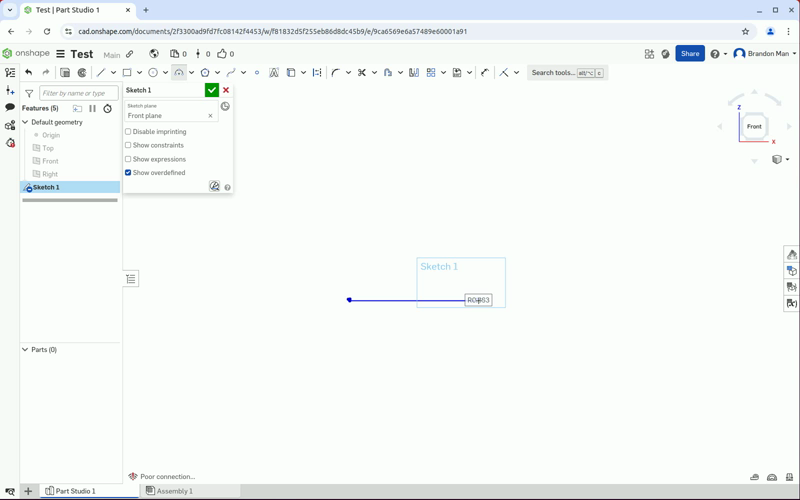
key_up(shift)
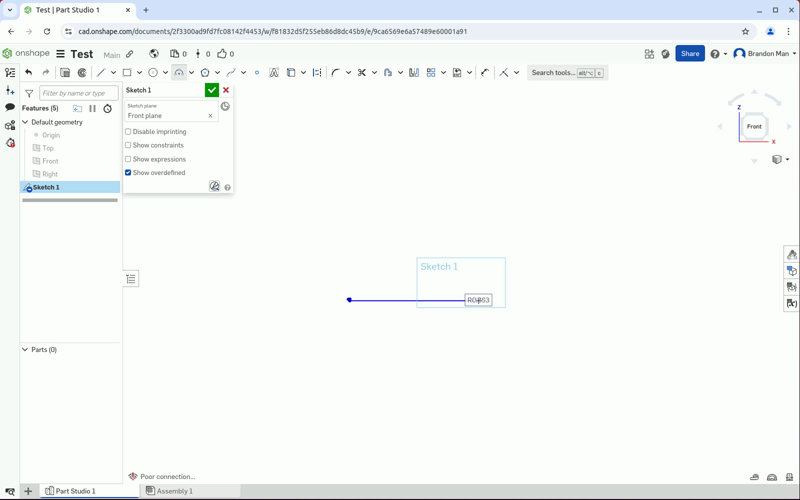
key(esc)
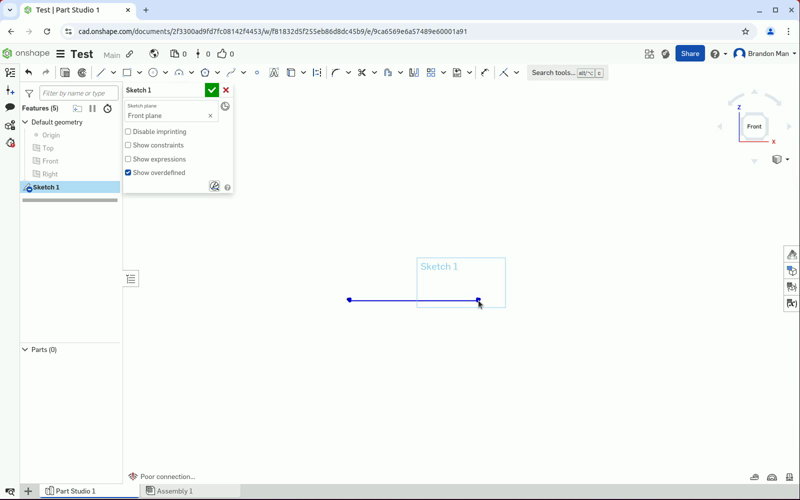
key(l)
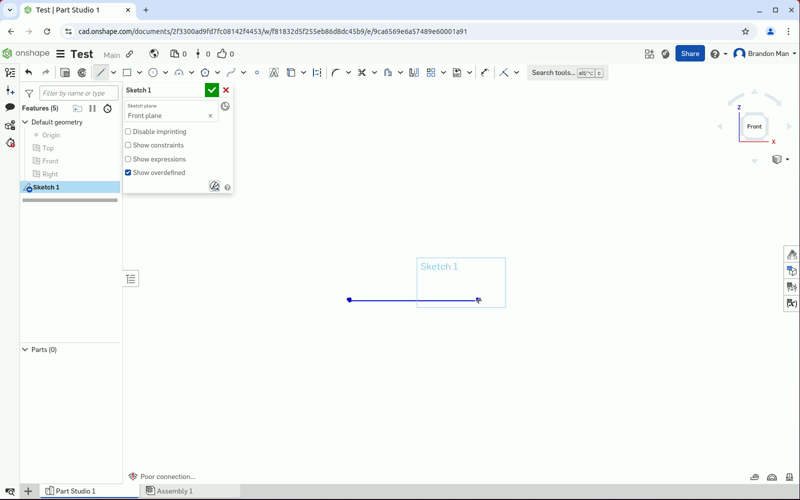
mouse_move(479, 299)
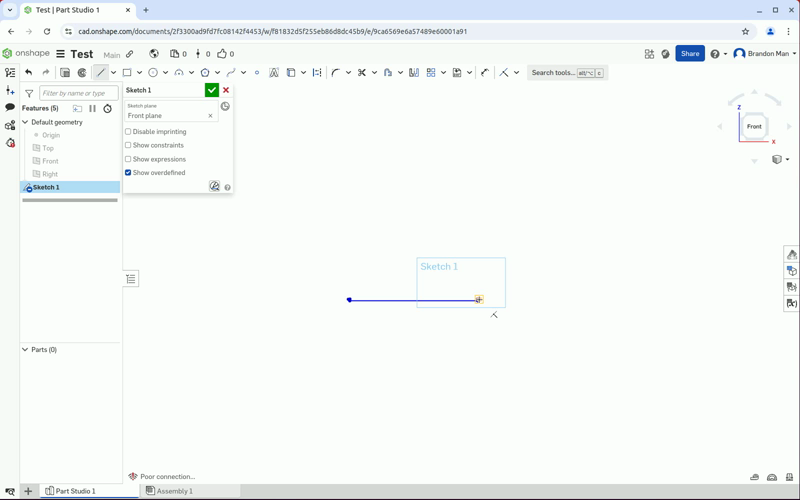
scroll(6)
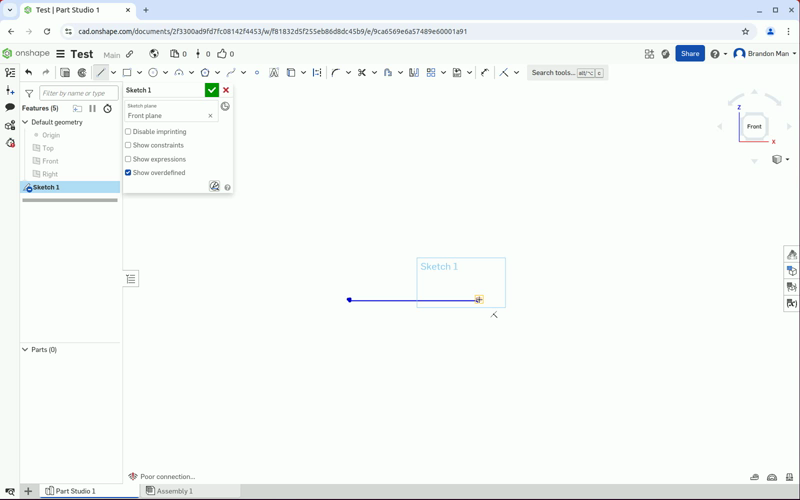
scroll(6)
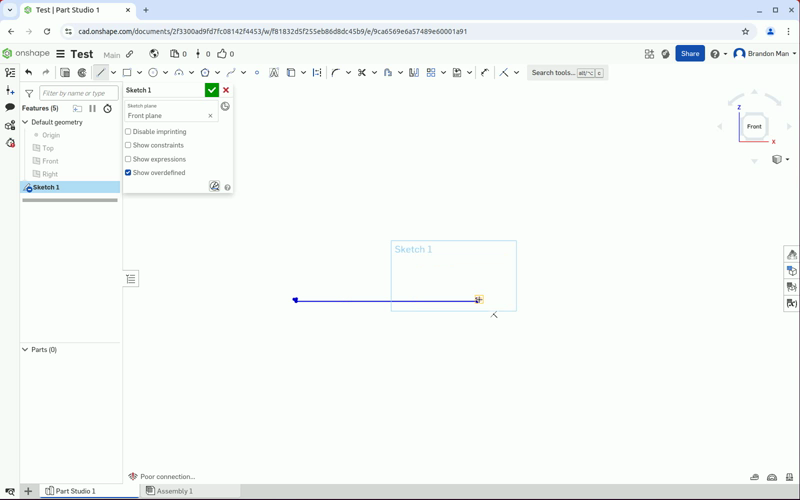
scroll(6)
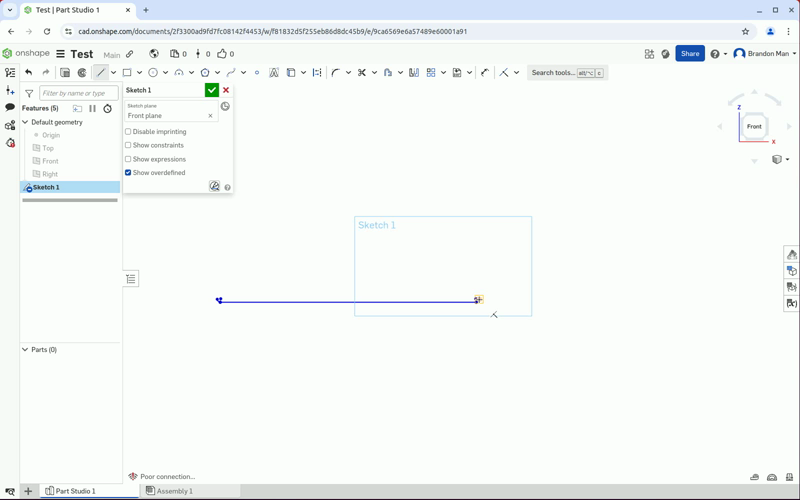
scroll(6)
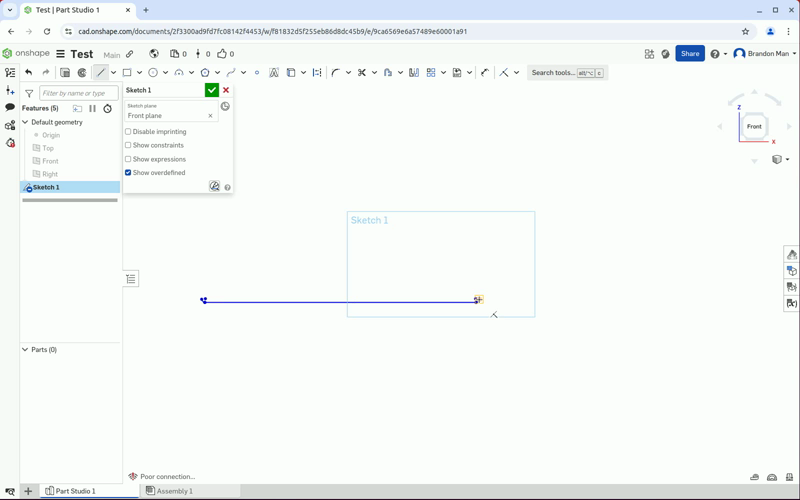
scroll(6)
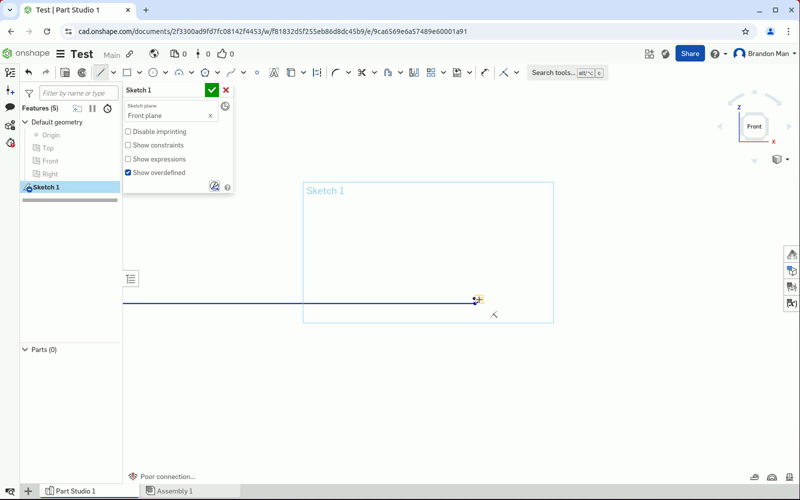
scroll(6)
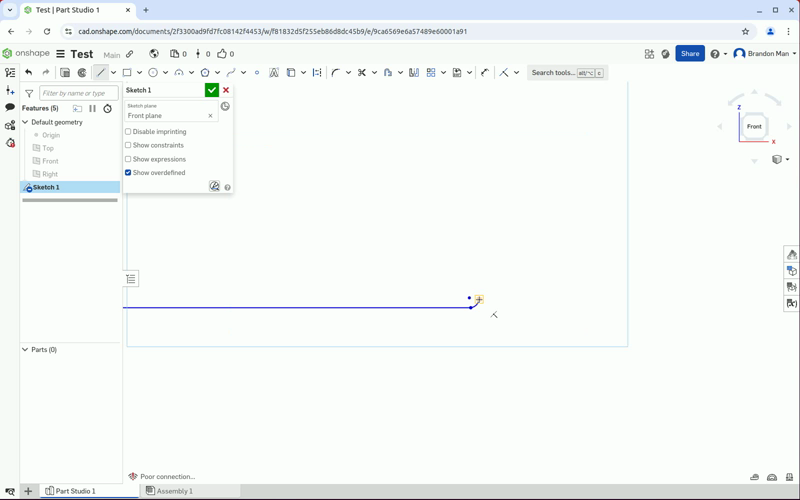
scroll(6)
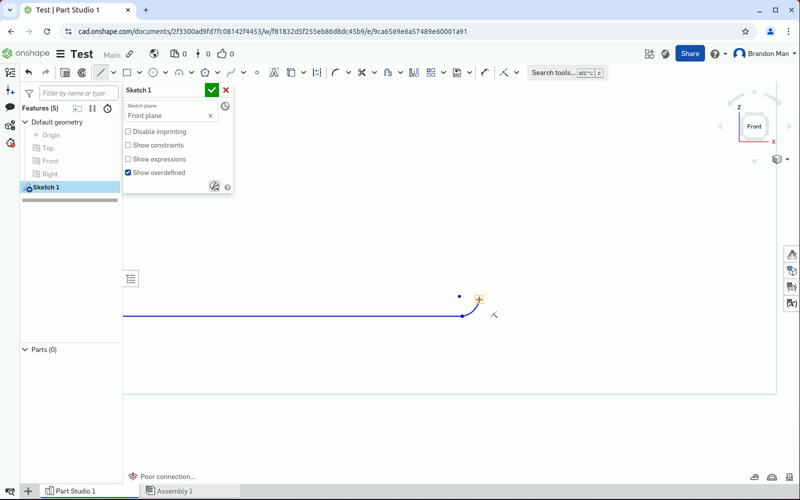
click(479, 299)
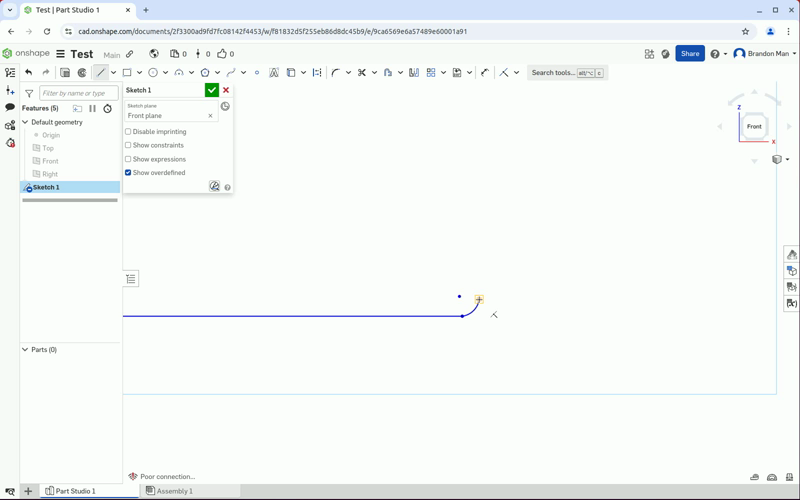
scroll(-6)
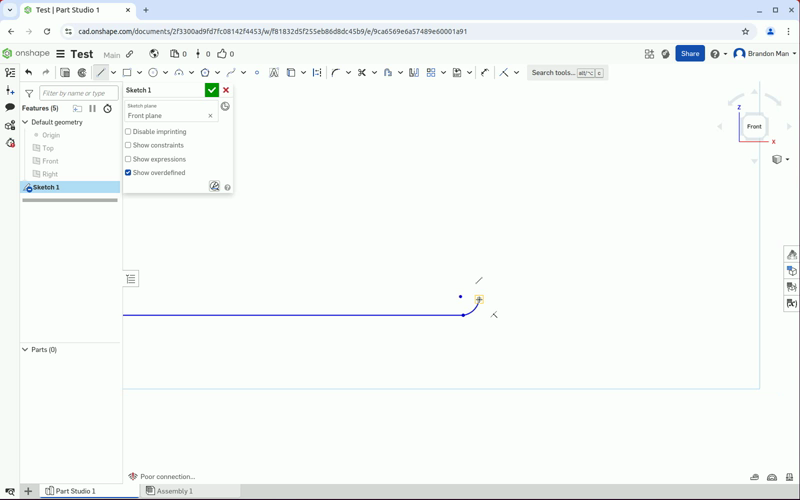
scroll(-6)
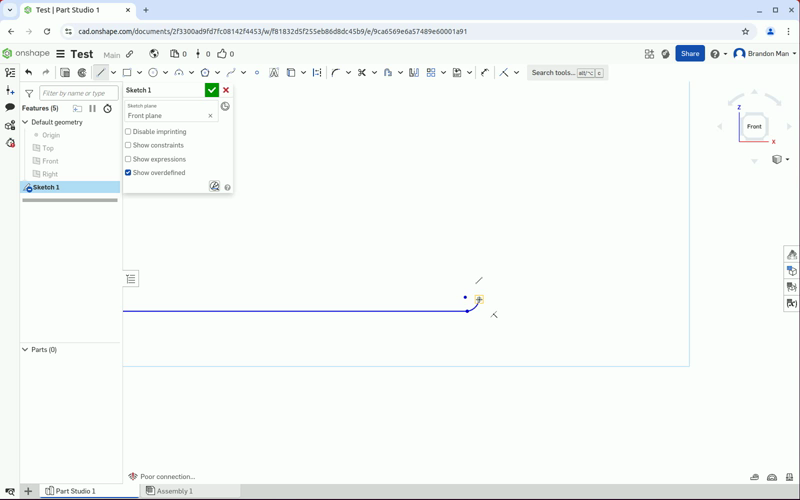
scroll(-6)
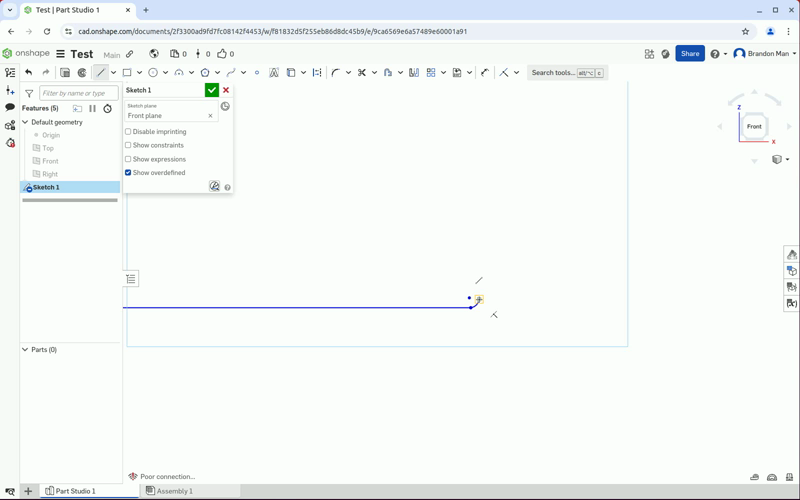
scroll(-6)
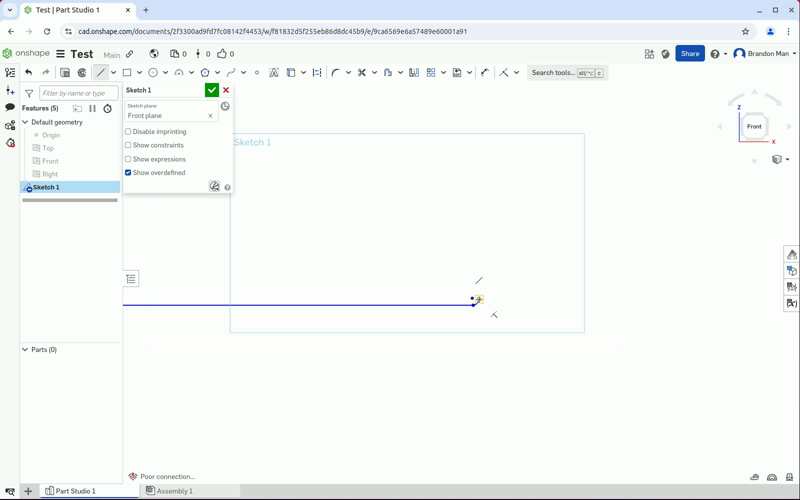
scroll(-6)
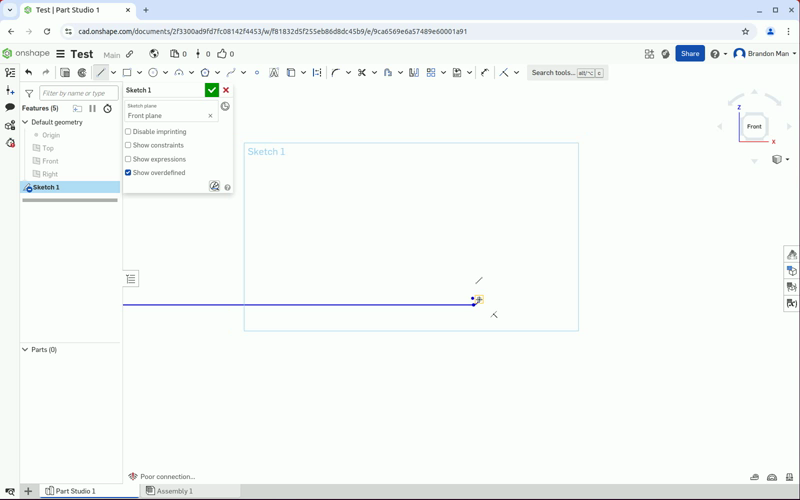
scroll(-6)
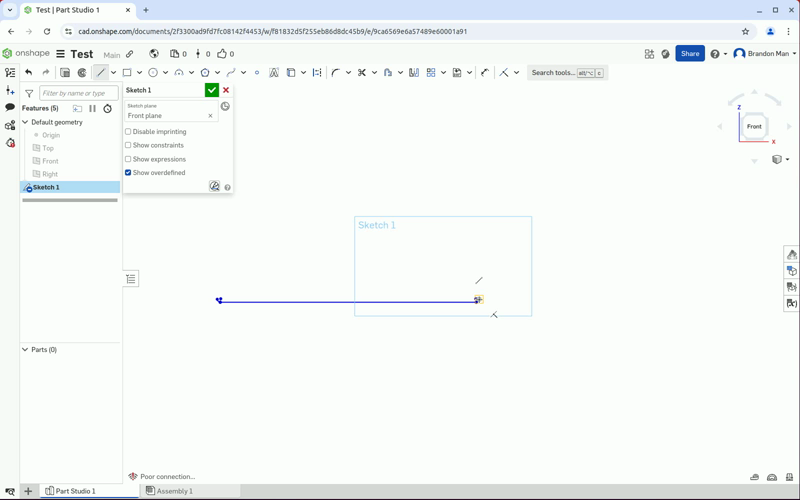
scroll(-6)
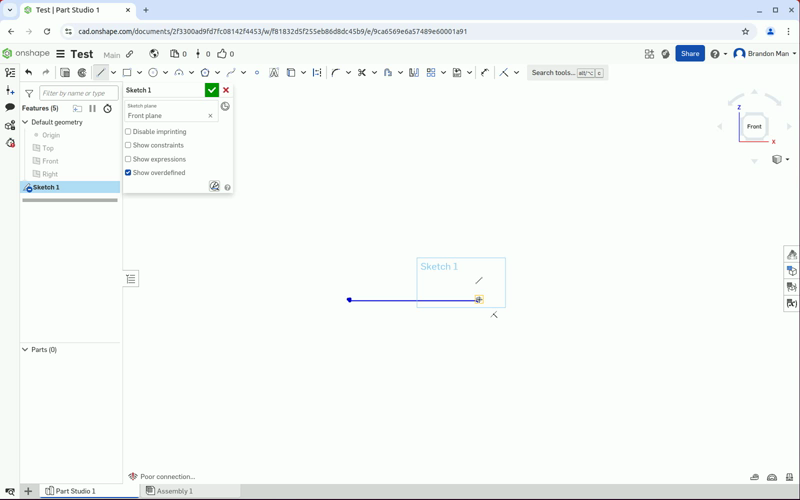
key_down(shift)
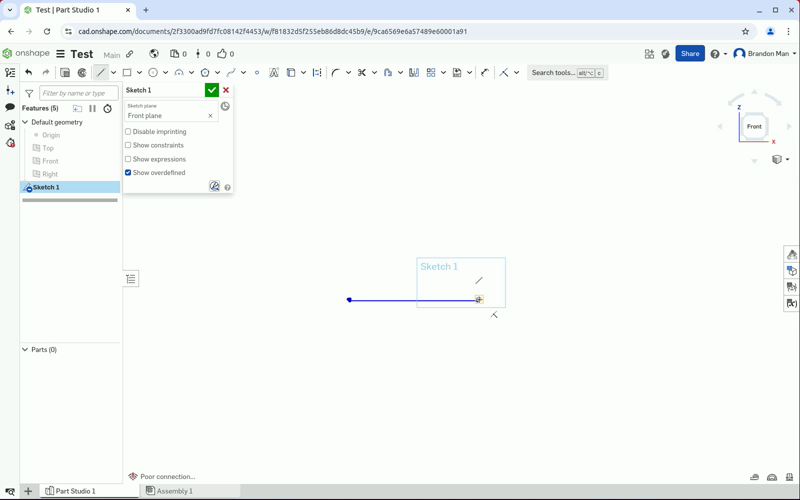
mouse_move(479, 182)
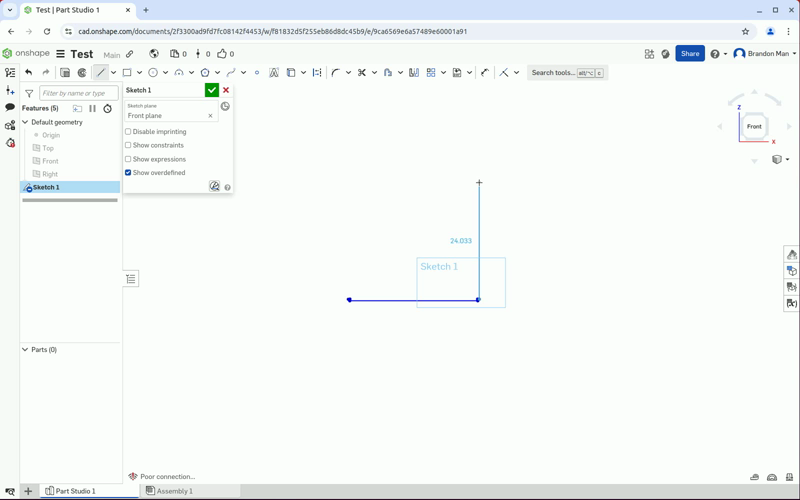
click(479, 182)
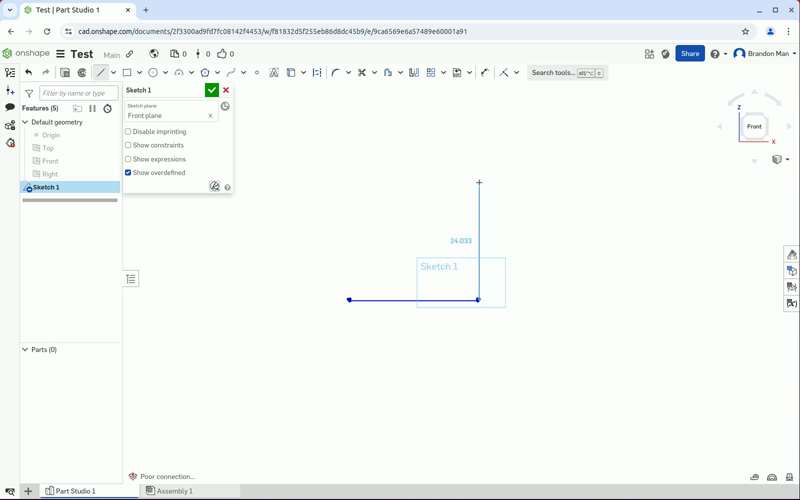
key_up(shift)
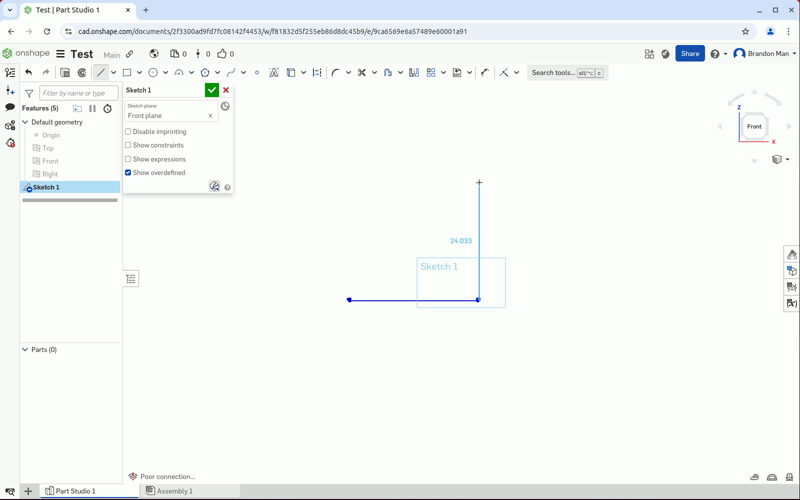
key(esc)
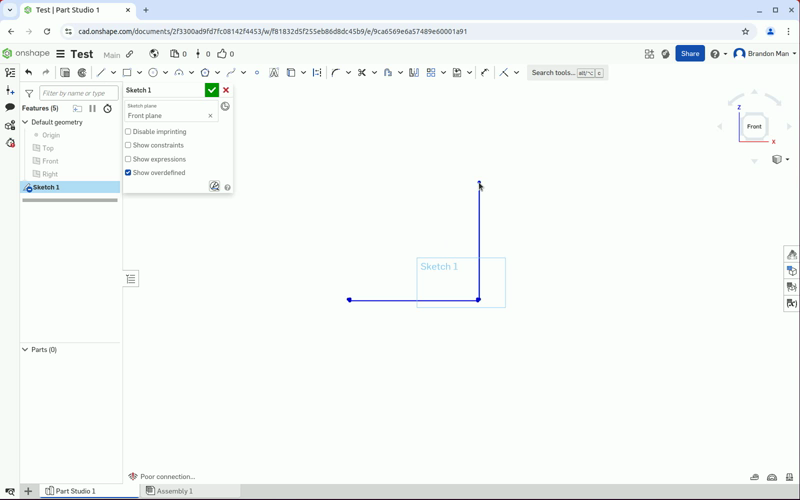
key(a)
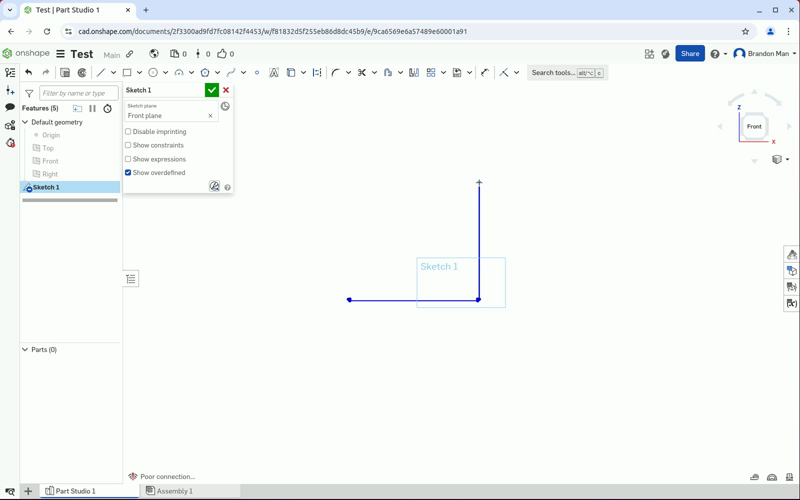
mouse_move(479, 182)
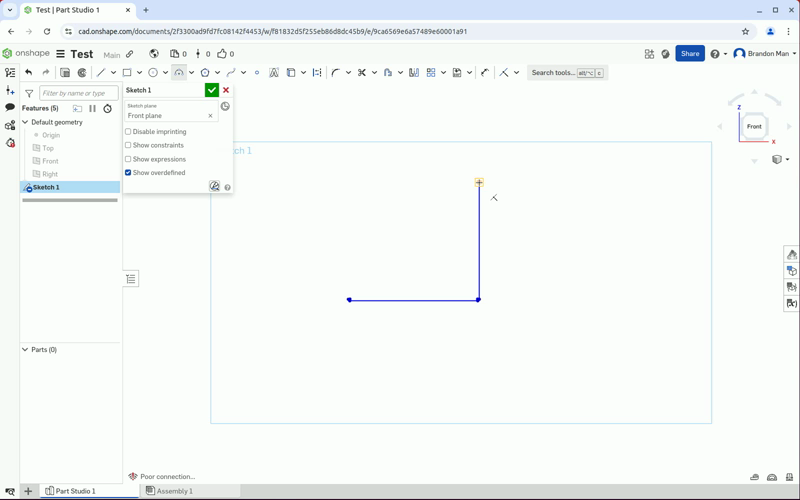
click(479, 182)
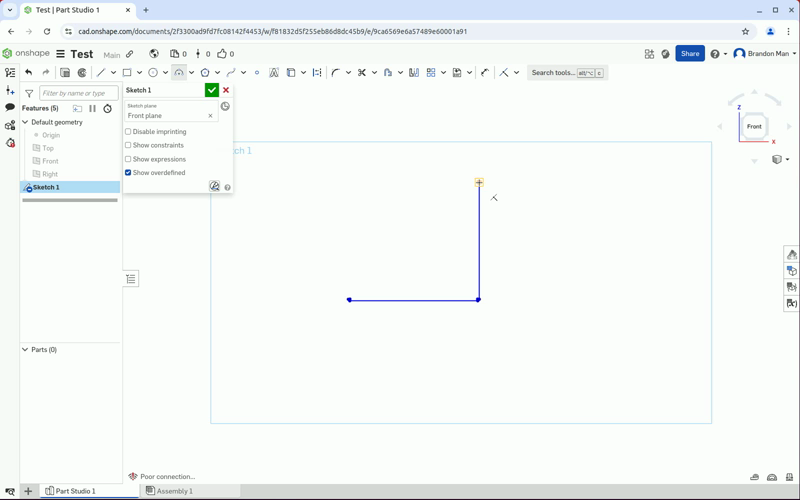
key_down(shift)
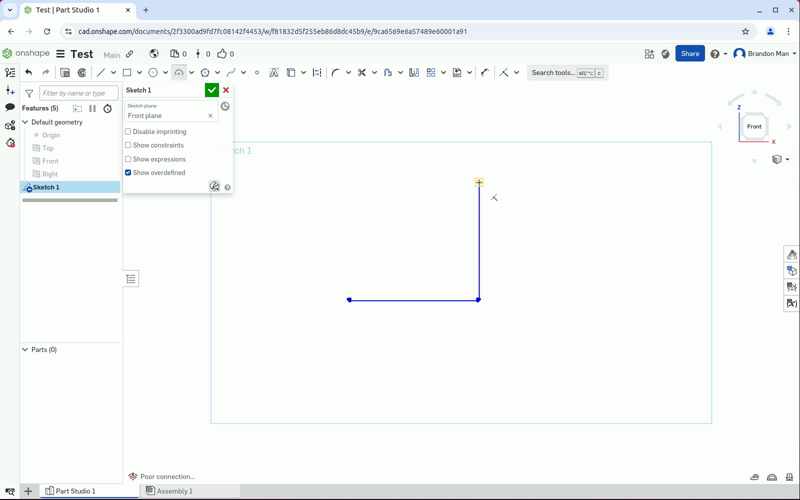
mouse_move(477, 182)
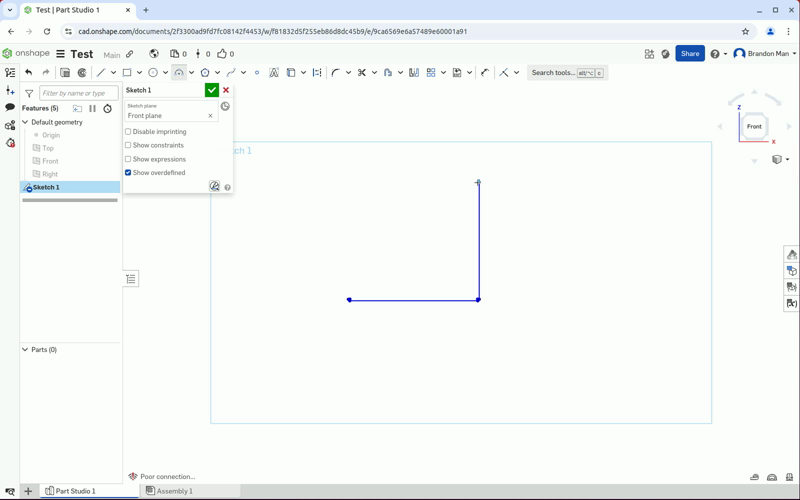
scroll(6)
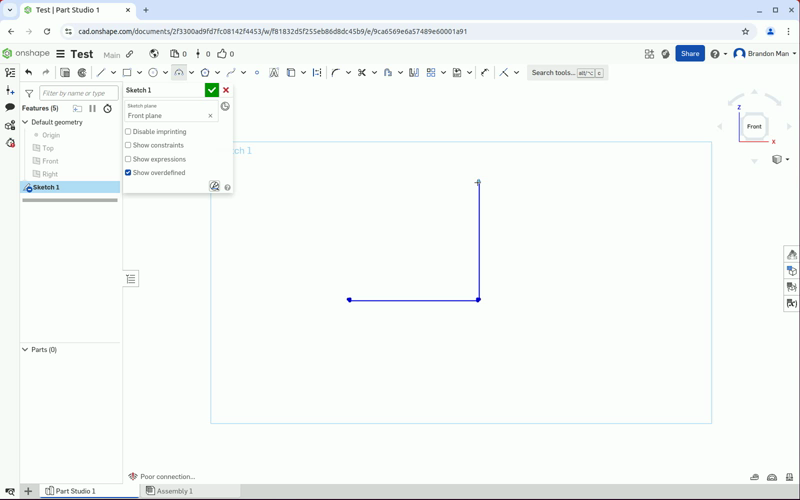
scroll(6)
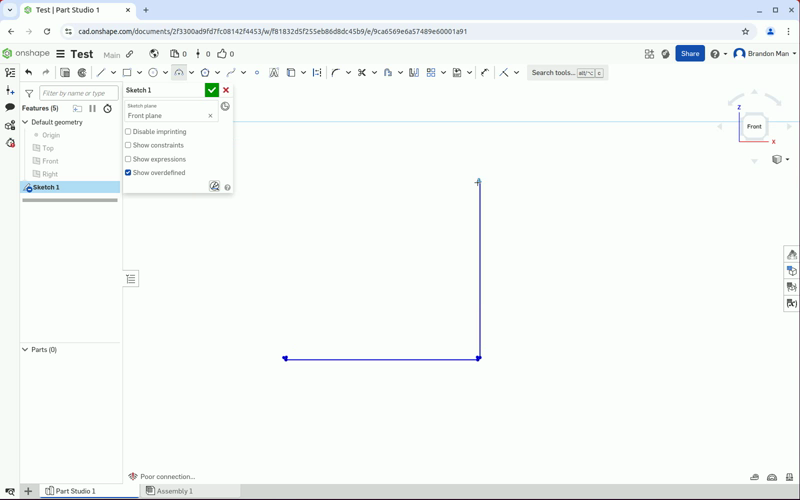
scroll(6)
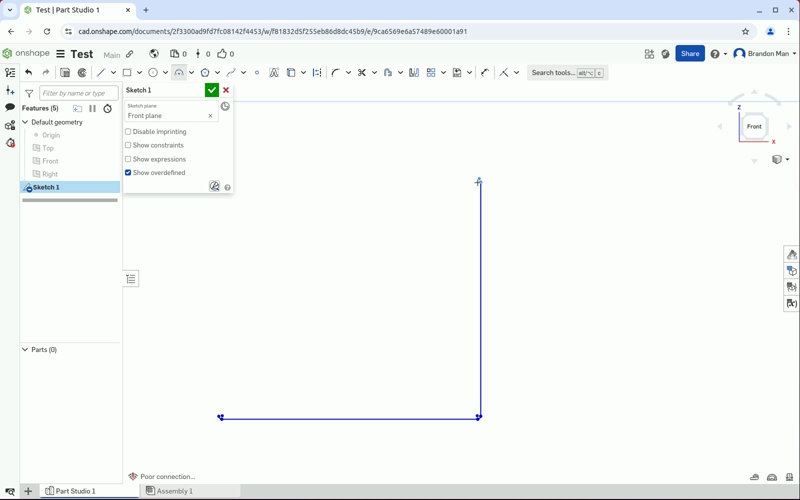
scroll(6)
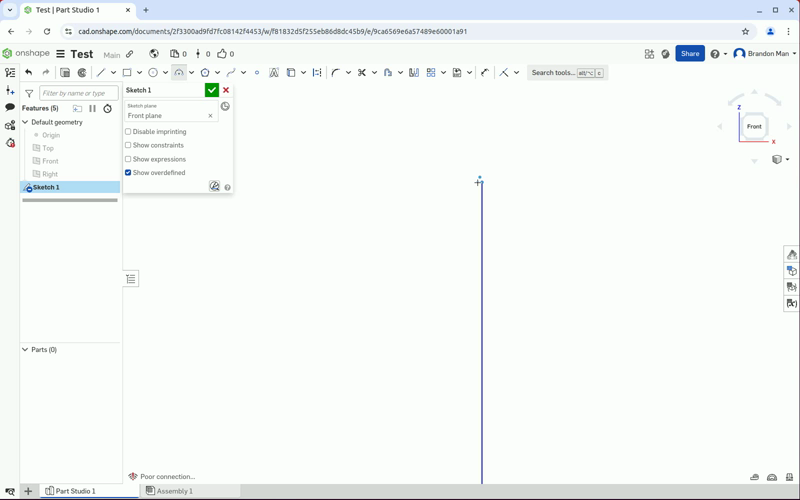
scroll(6)
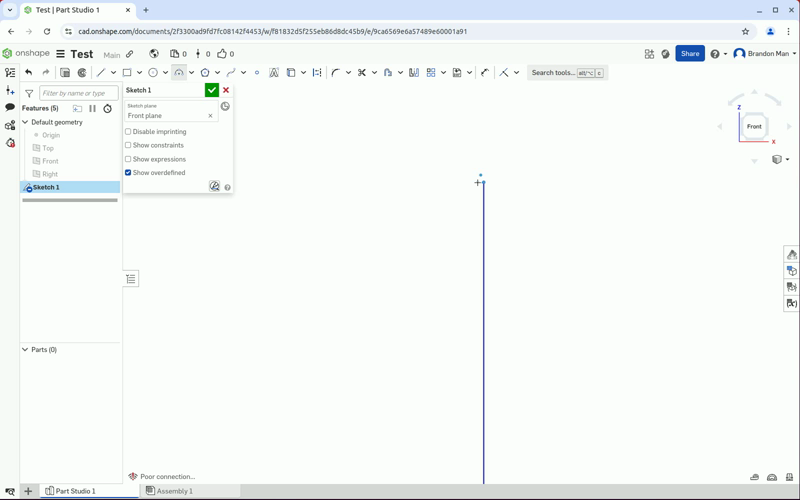
scroll(6)
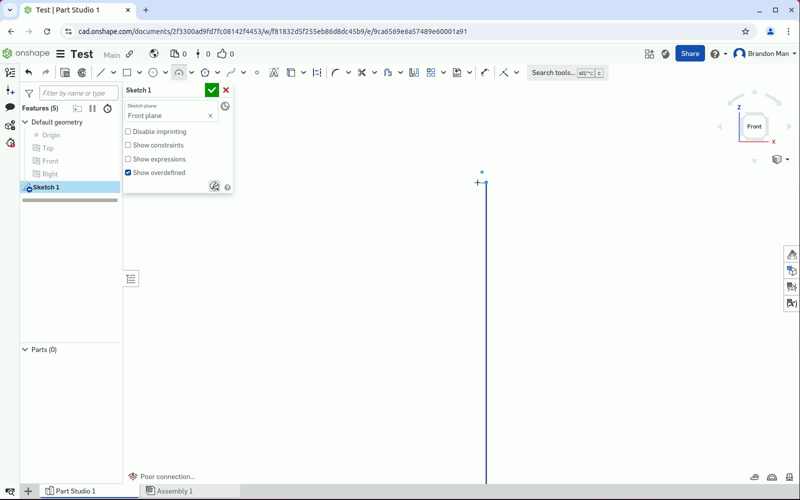
scroll(6)
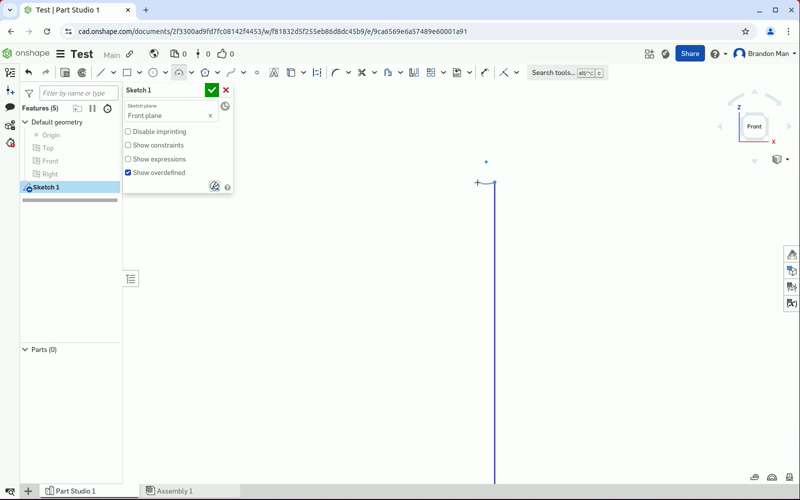
click(477, 182)
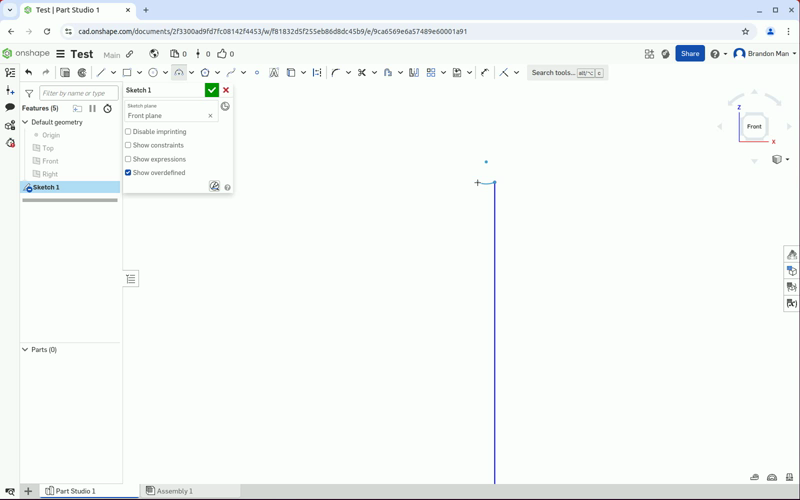
scroll(-6)
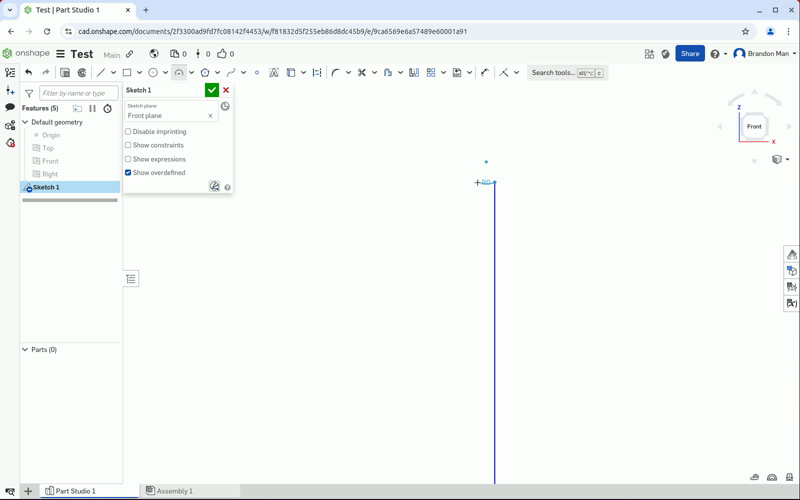
scroll(-6)
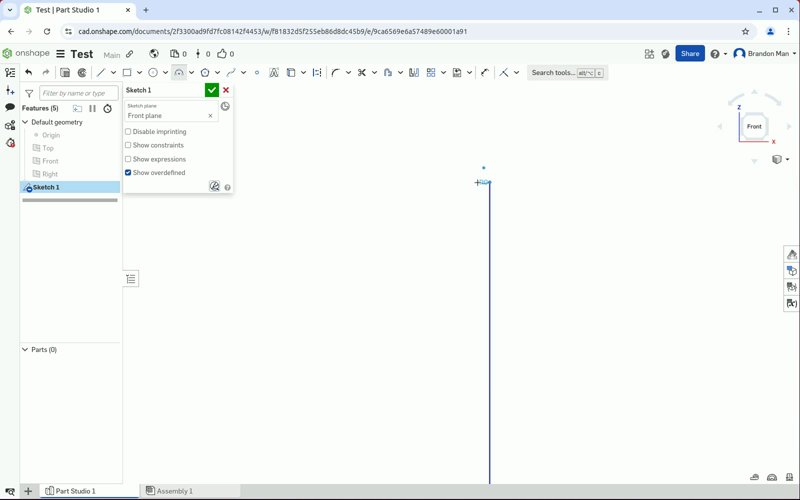
scroll(-6)
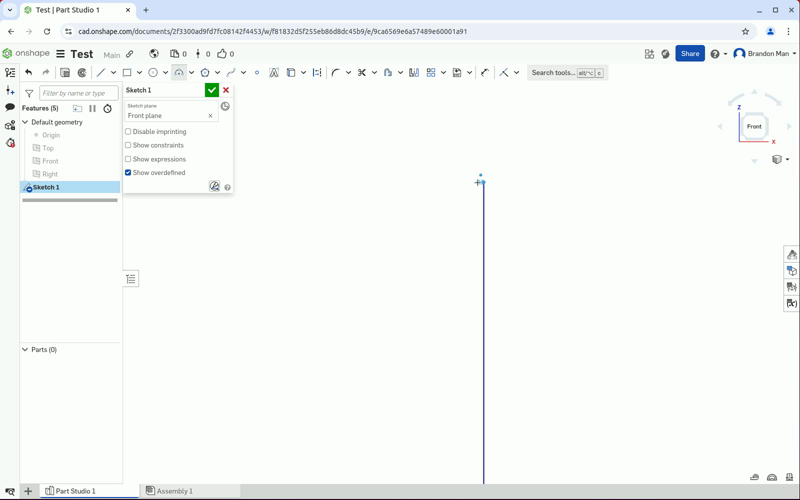
scroll(-6)
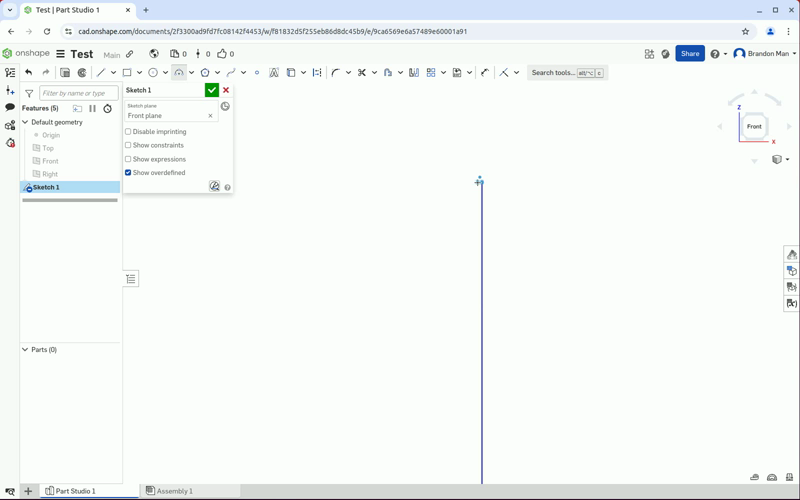
scroll(-6)
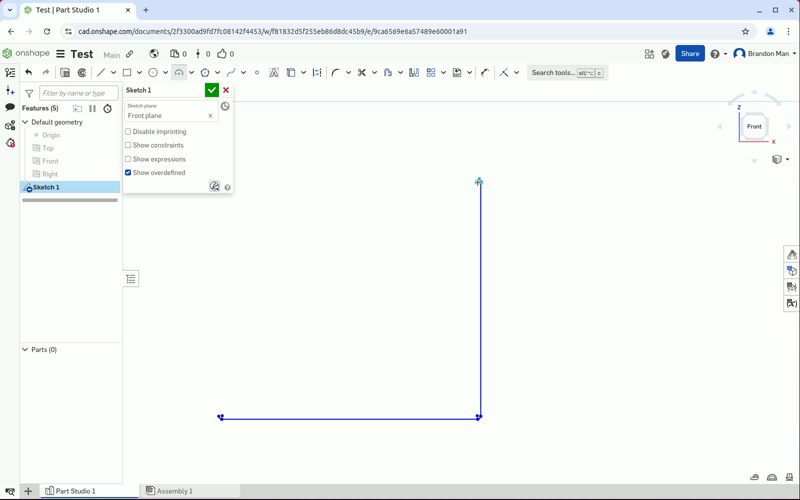
scroll(-6)
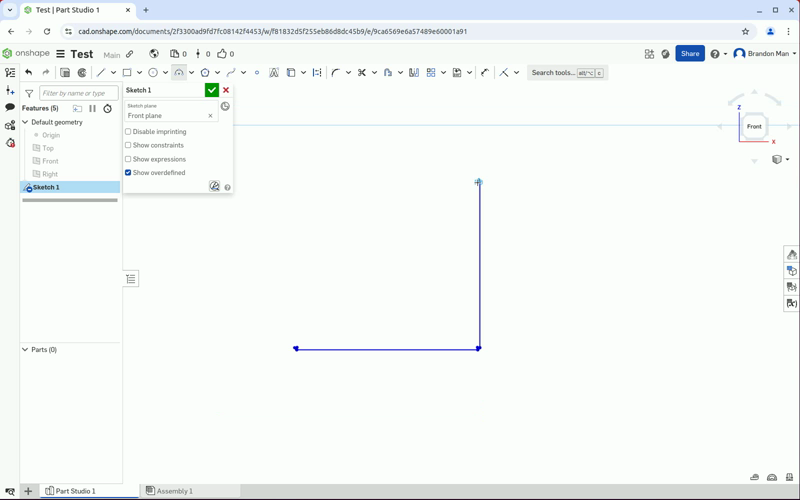
scroll(-6)
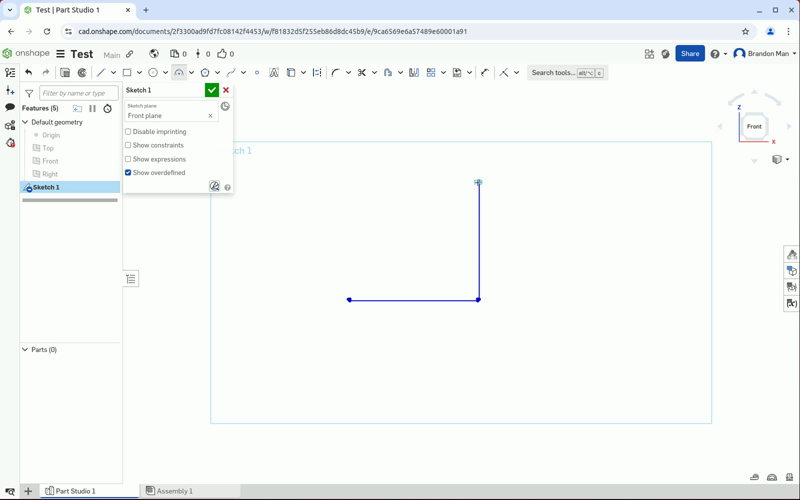
mouse_move(478, 181)
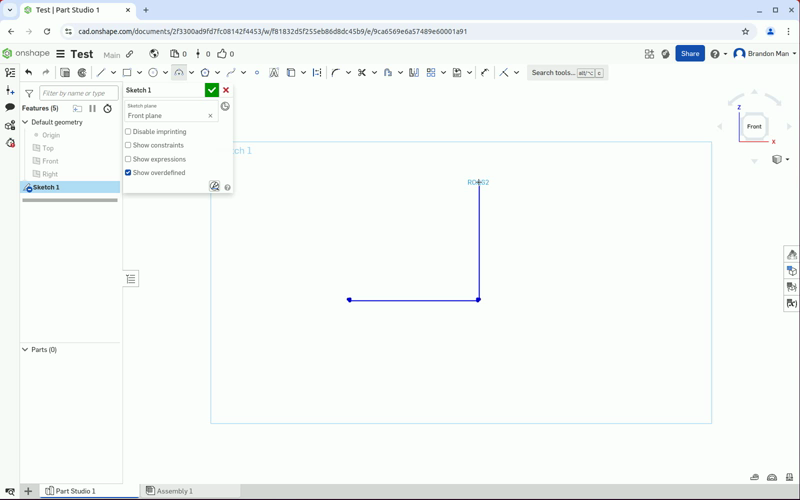
scroll(6)
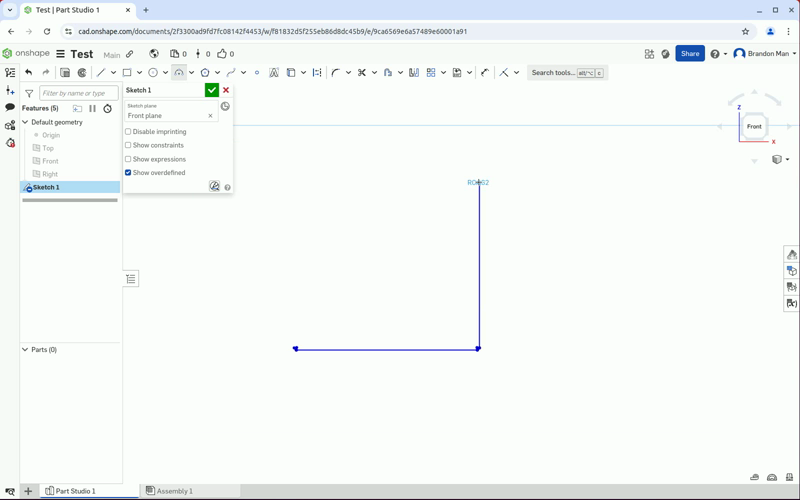
scroll(6)
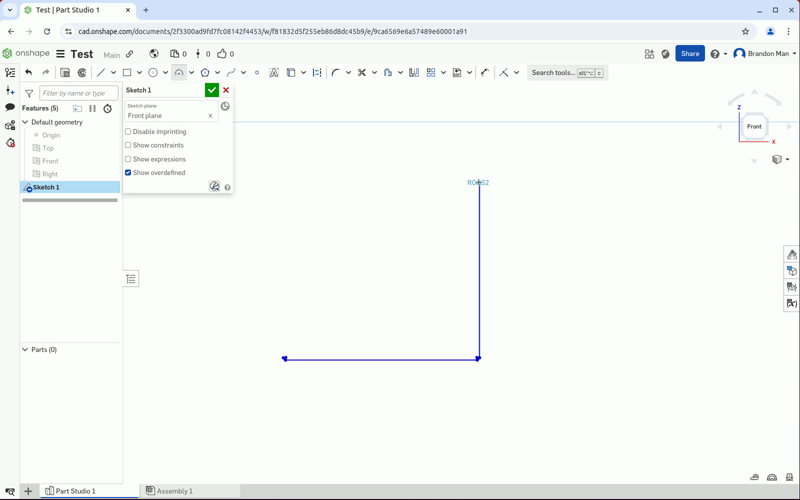
scroll(6)
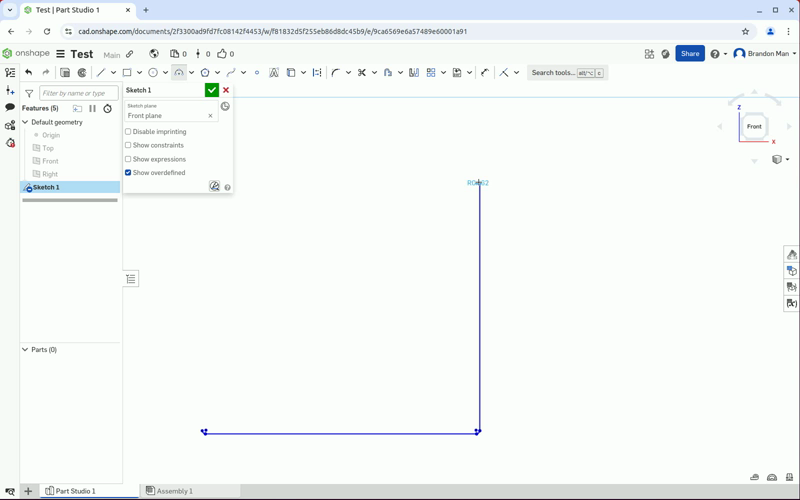
scroll(6)
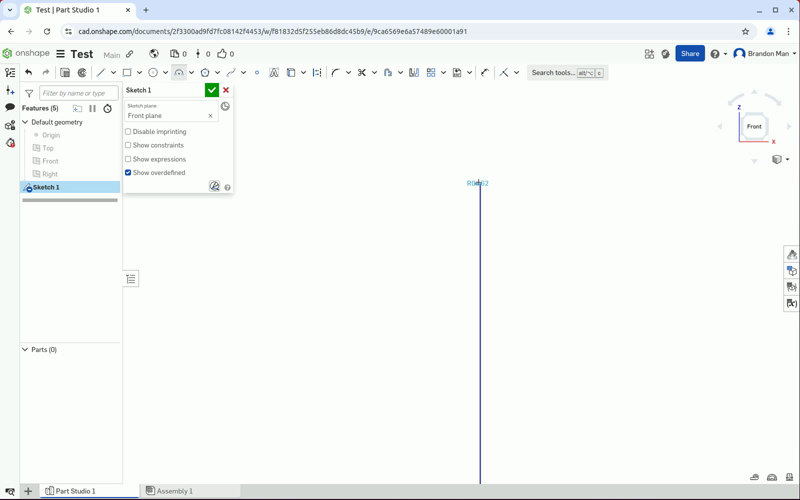
scroll(6)
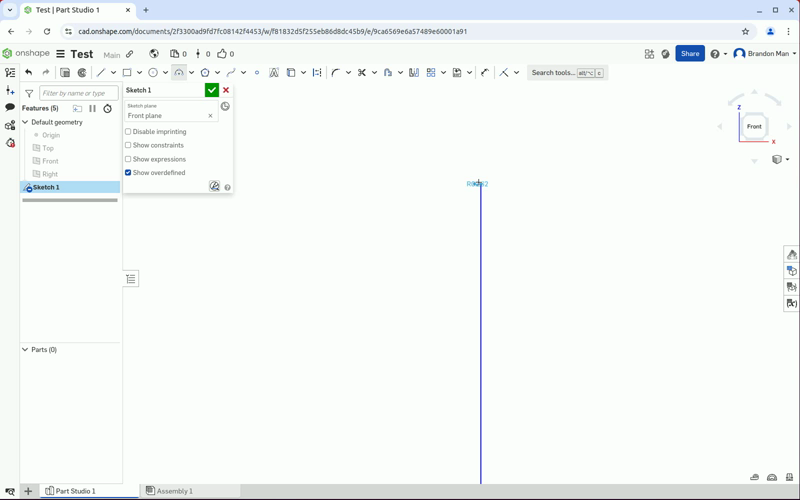
scroll(6)
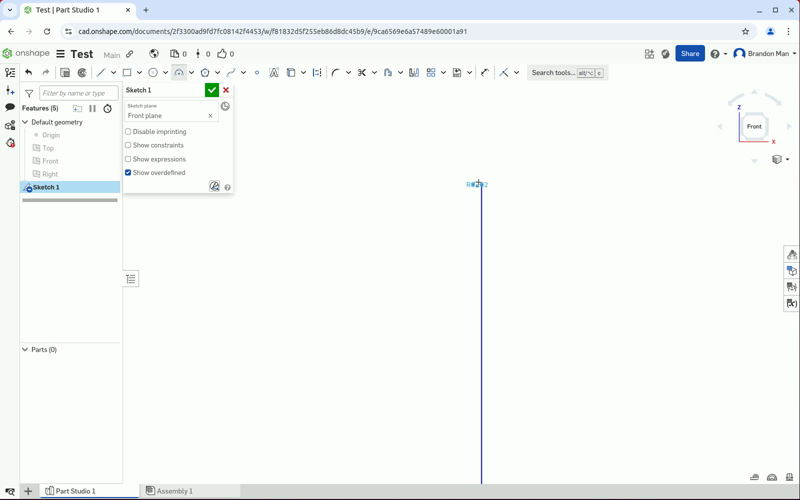
scroll(6)
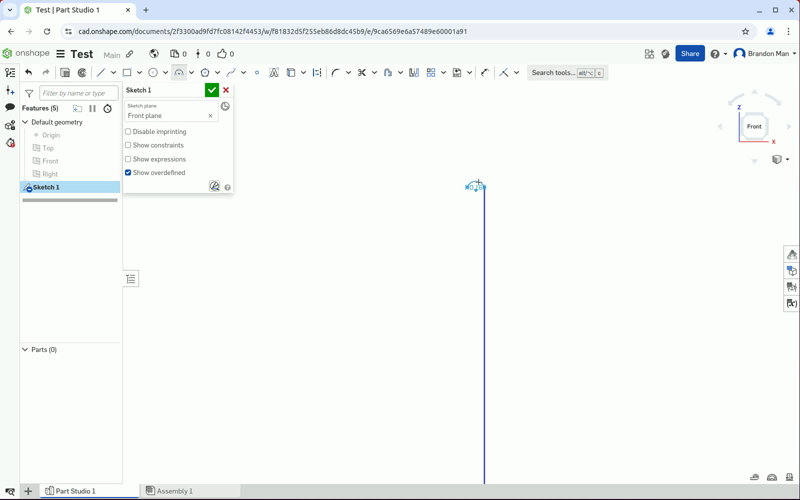
click(478, 181)
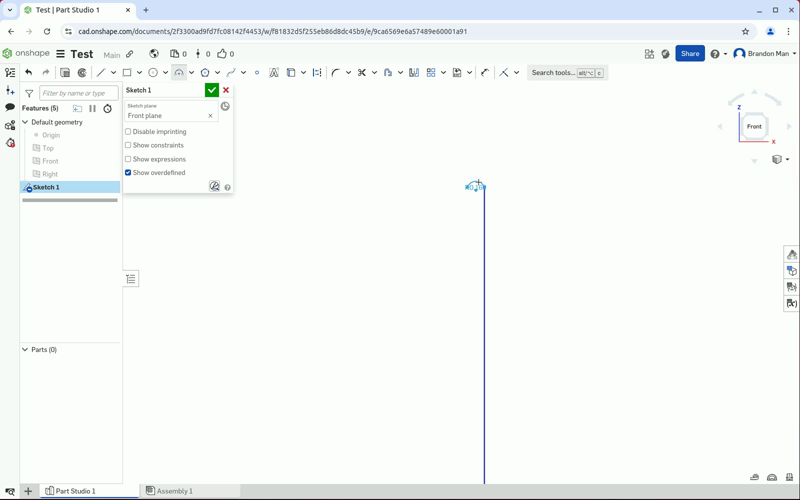
scroll(-6)
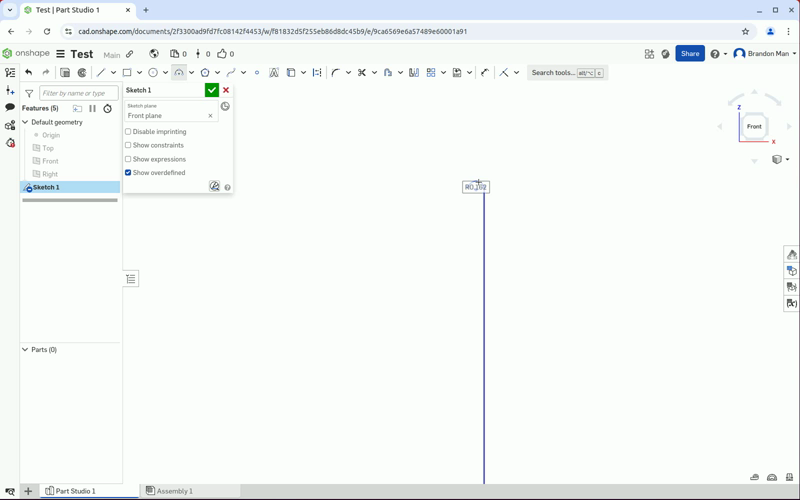
scroll(-6)
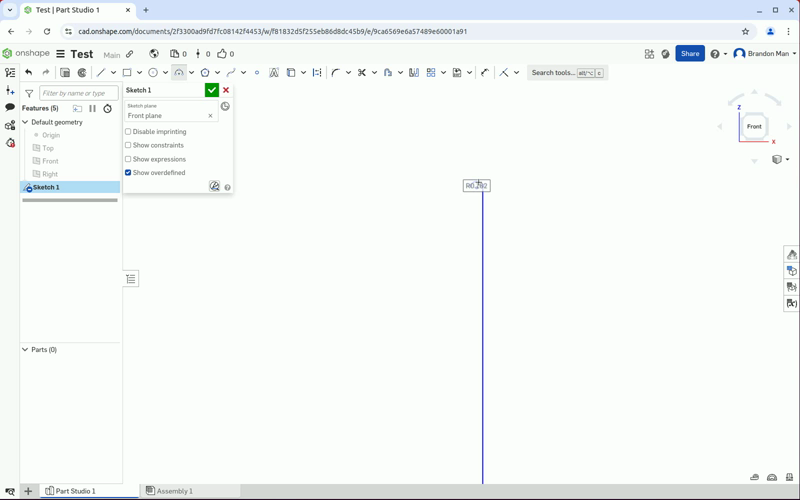
scroll(-6)
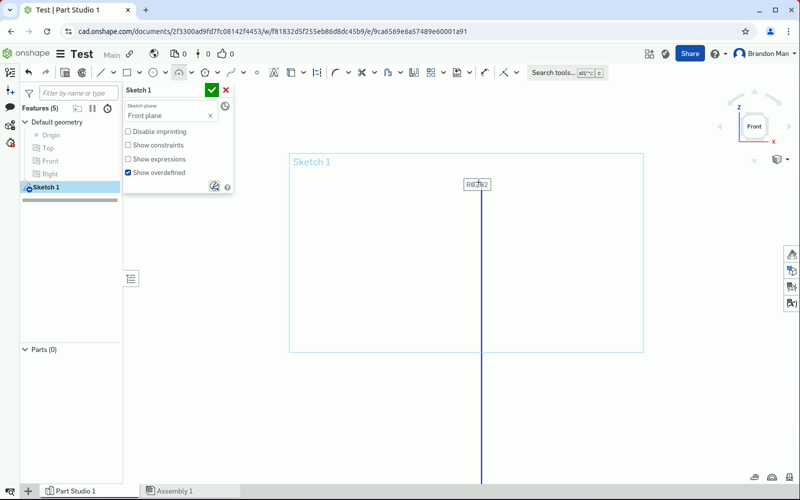
scroll(-6)
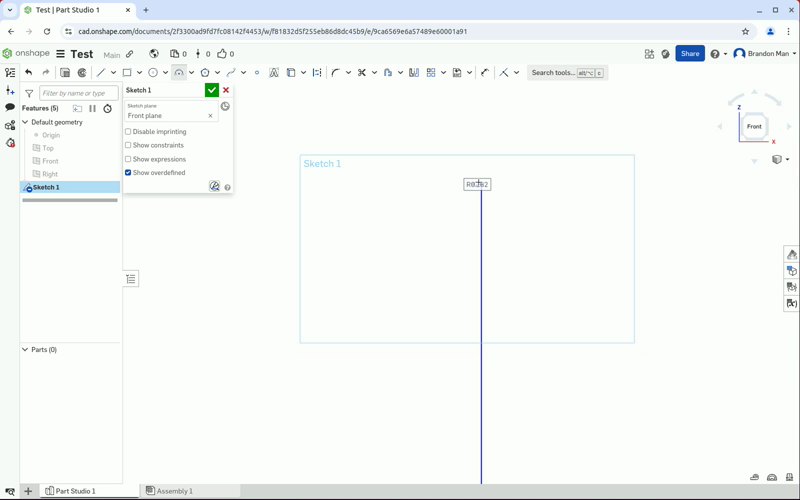
scroll(-6)
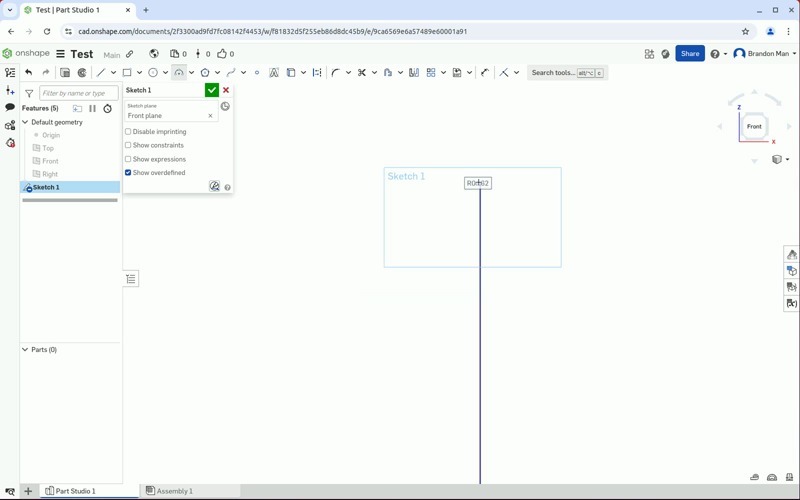
scroll(-6)
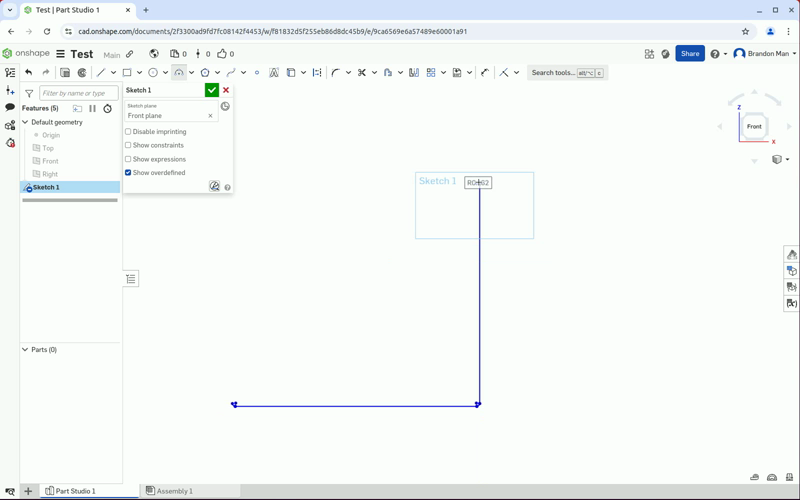
scroll(-6)
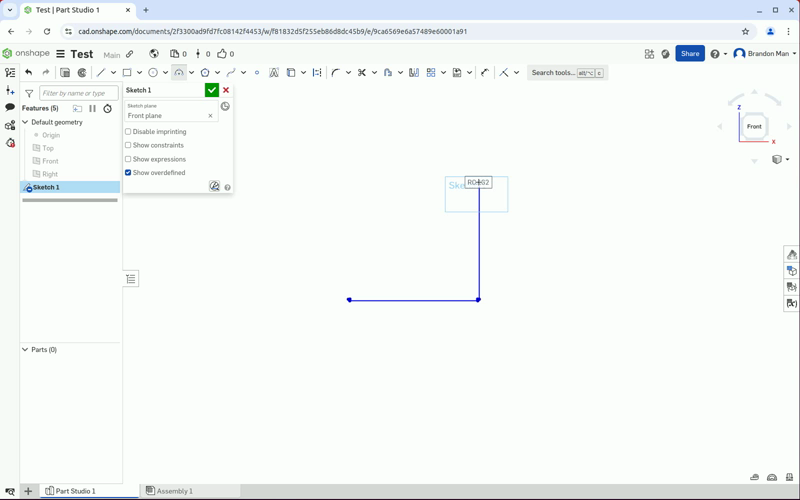
key_up(shift)
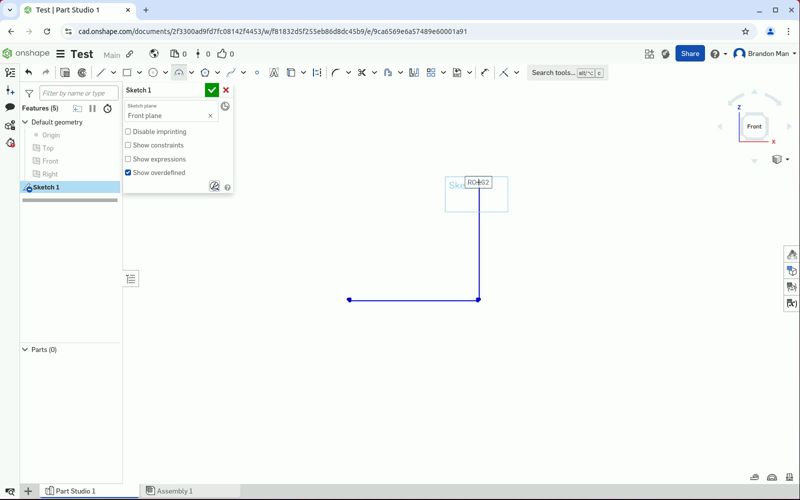
key(esc)
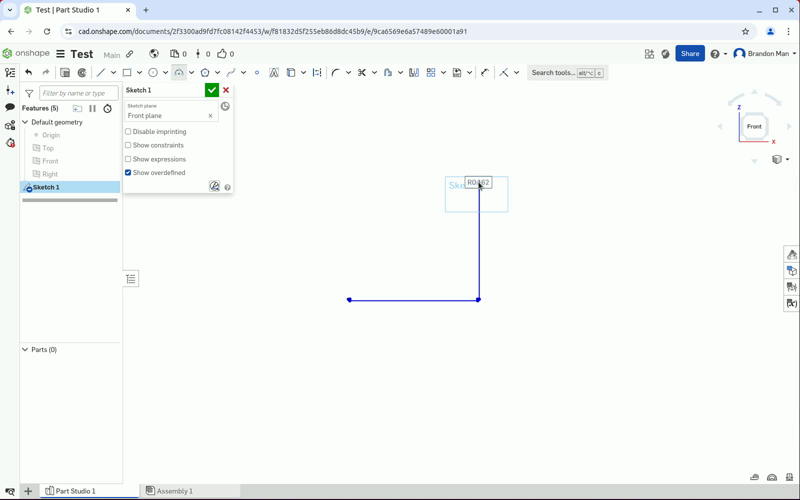
key(l)
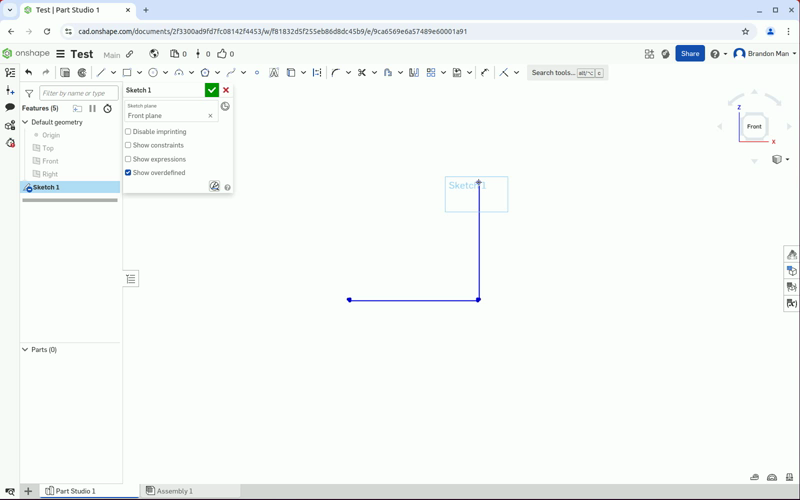
mouse_move(477, 182)
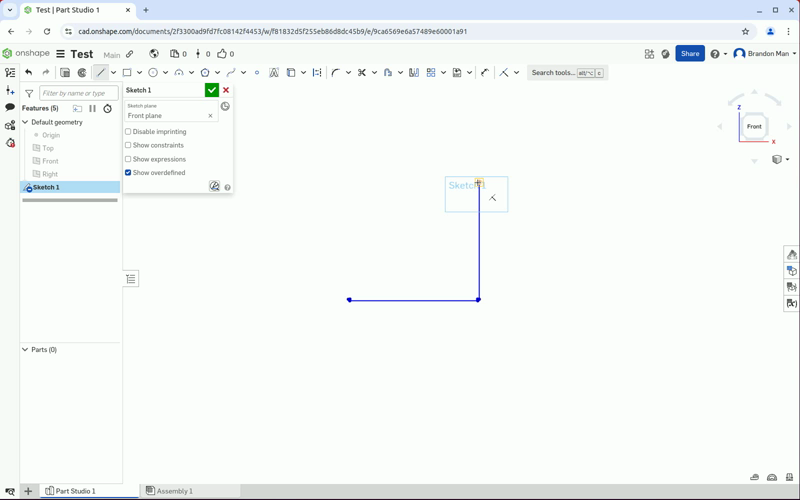
scroll(6)
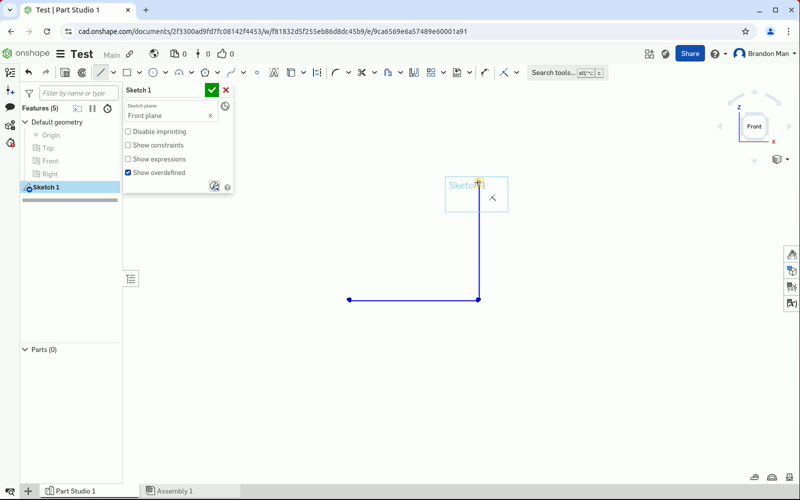
scroll(6)
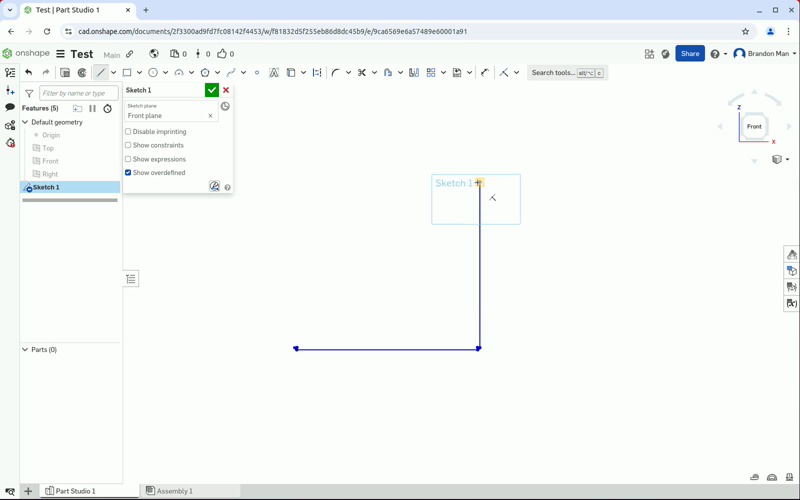
scroll(6)
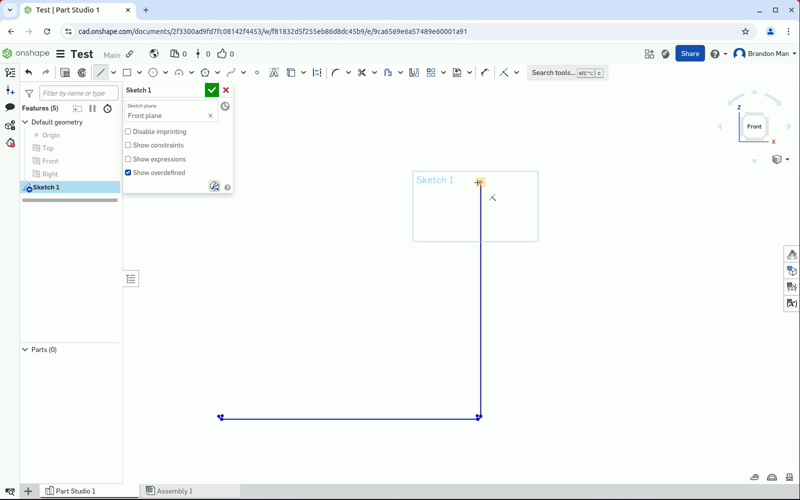
scroll(6)
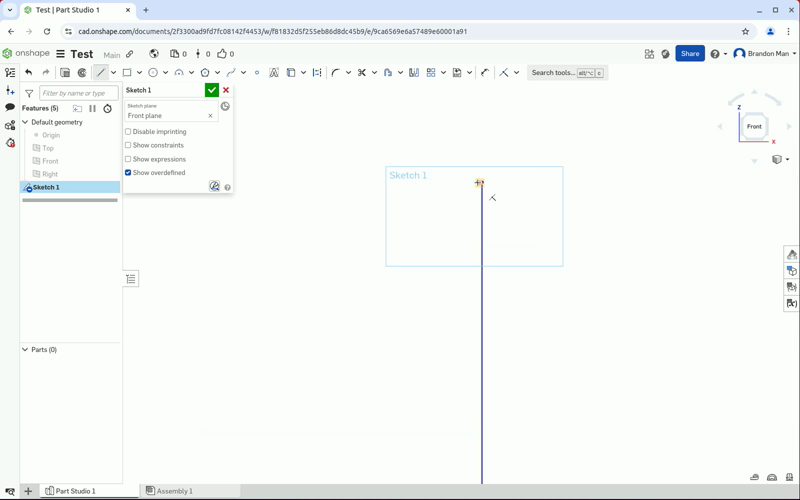
scroll(6)
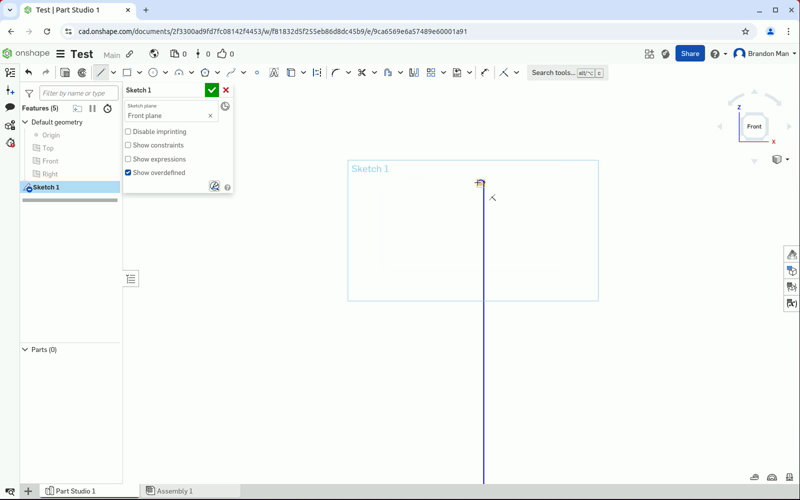
scroll(6)
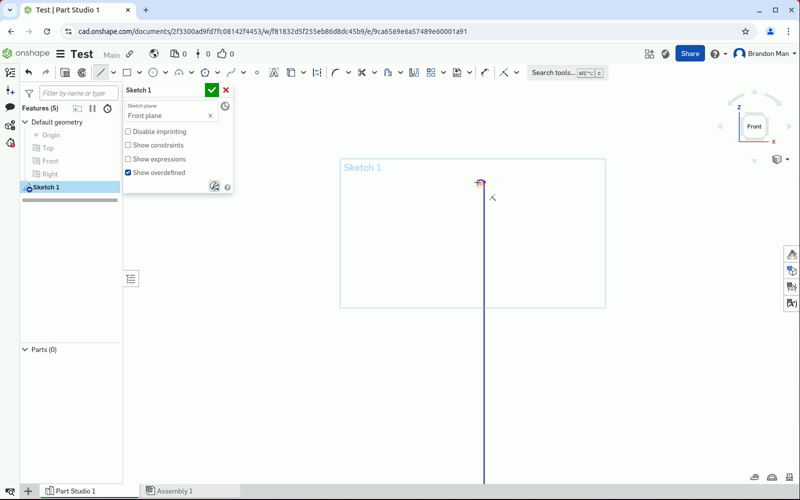
scroll(6)
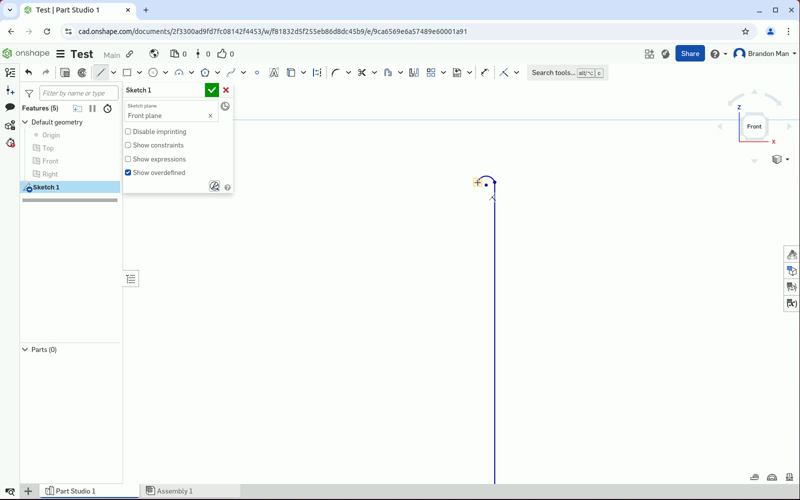
click(477, 182)
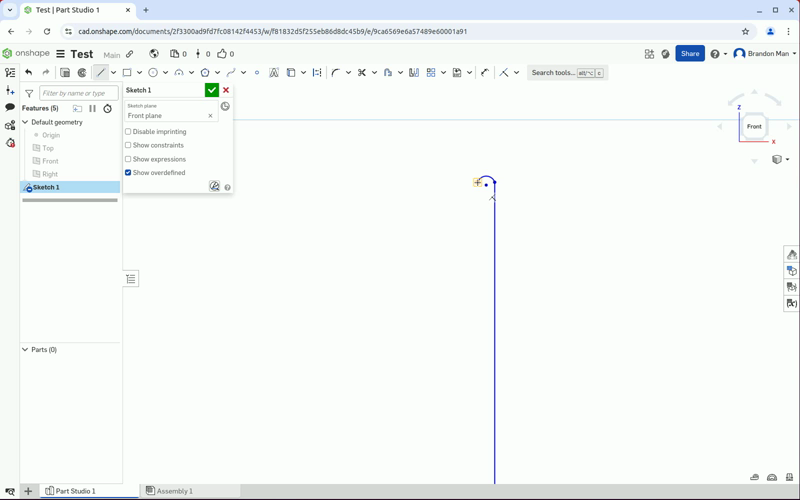
scroll(-6)
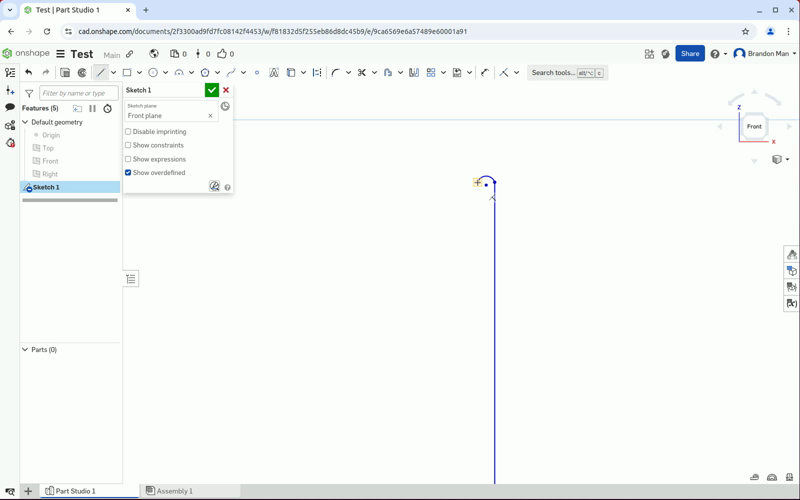
scroll(-6)
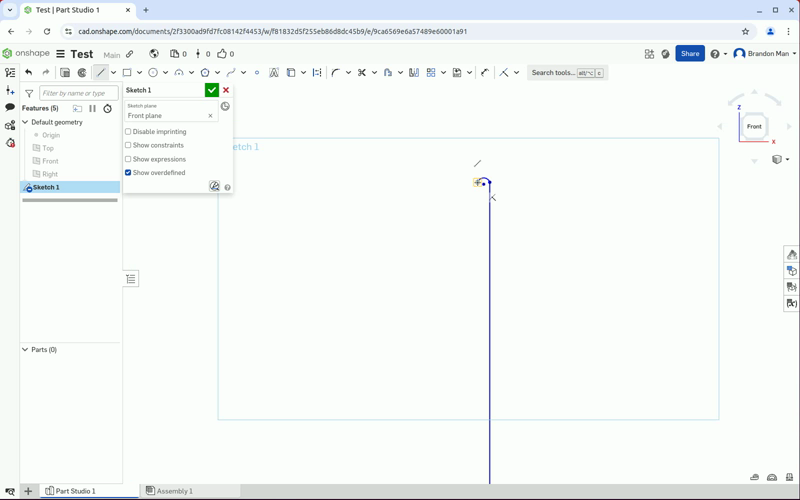
scroll(-6)
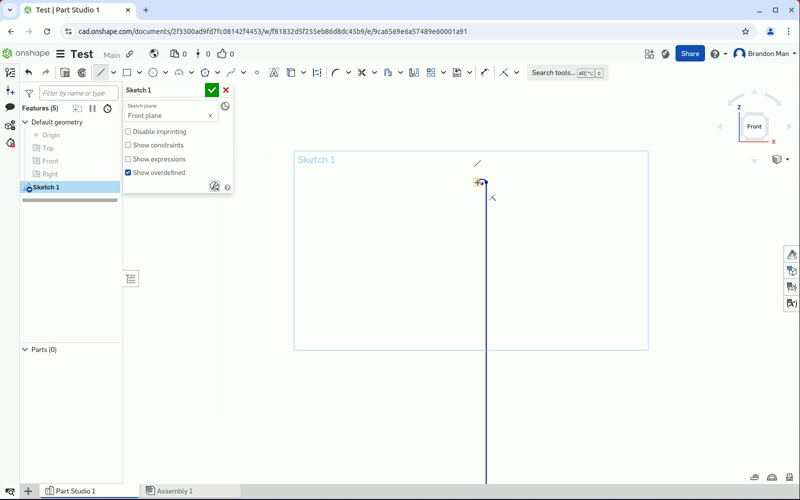
scroll(-6)
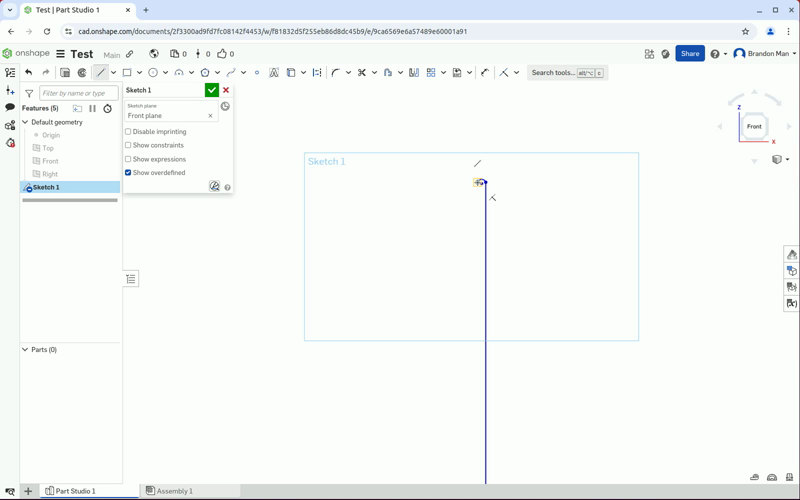
scroll(-6)
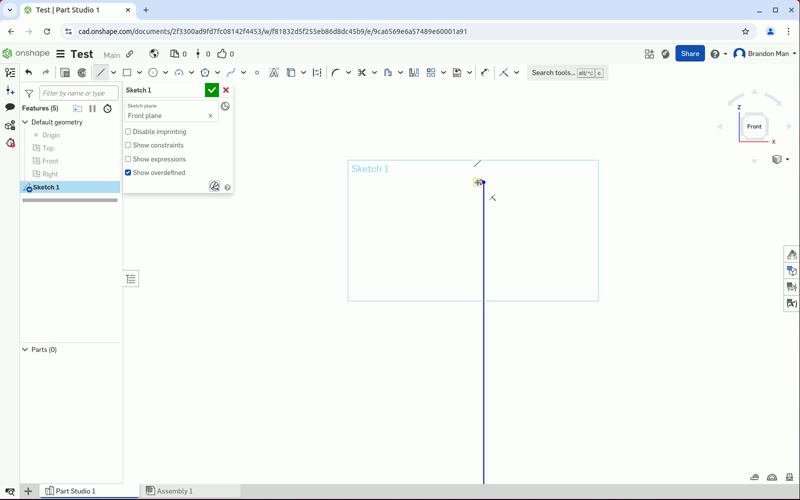
scroll(-6)
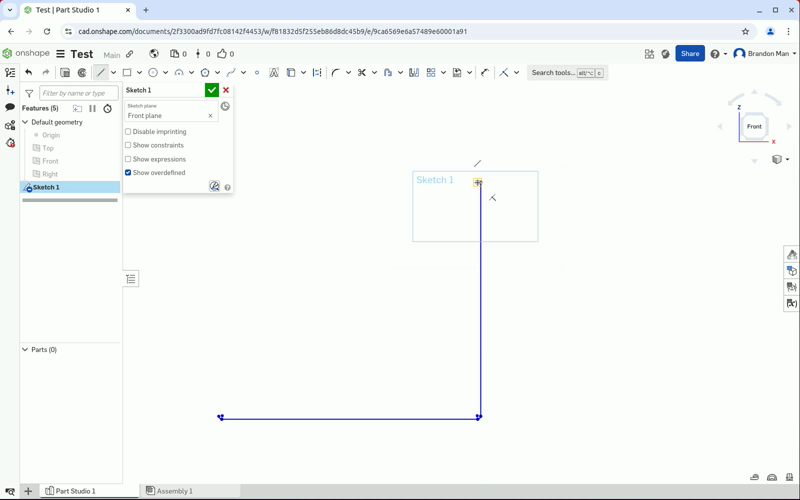
scroll(-6)
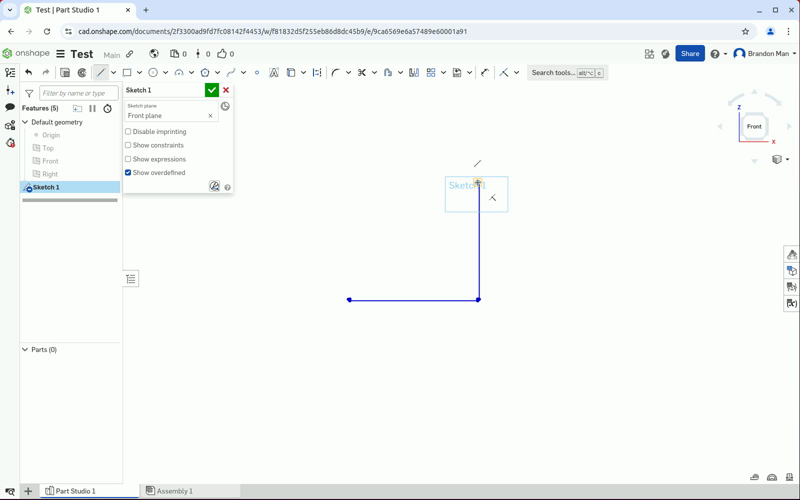
key_down(shift)
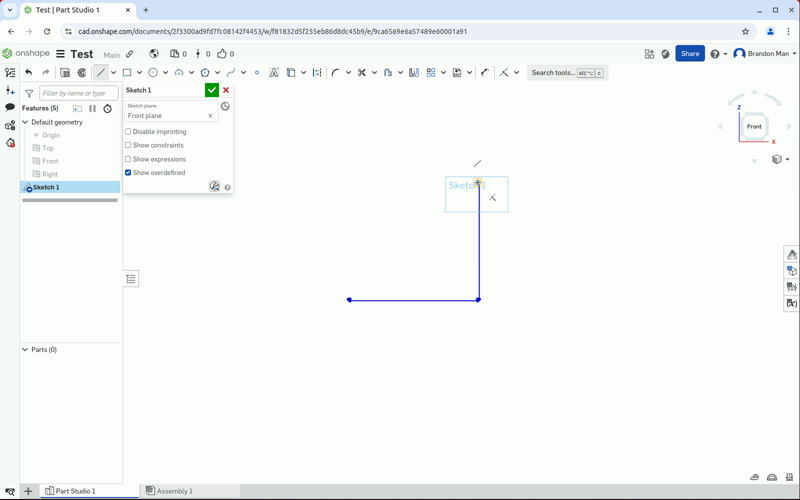
mouse_move(349, 182)
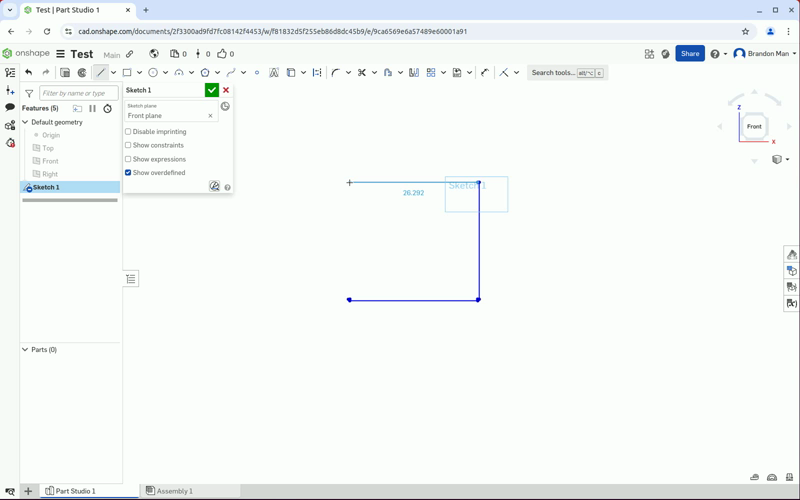
click(349, 182)
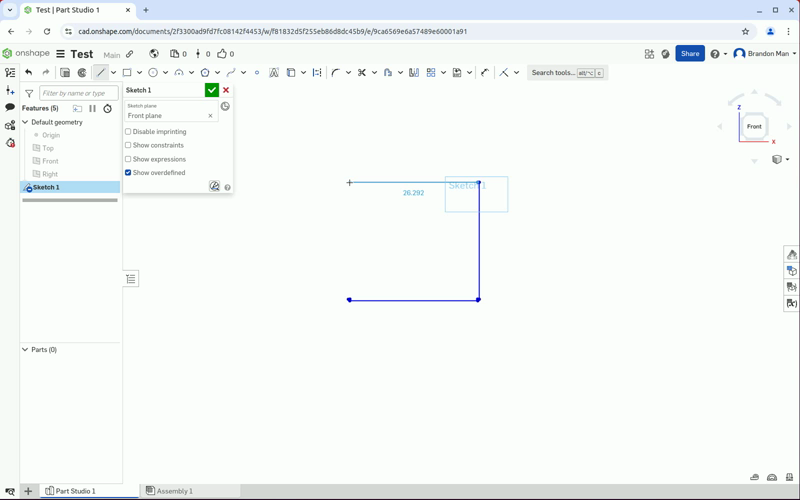
key_up(shift)
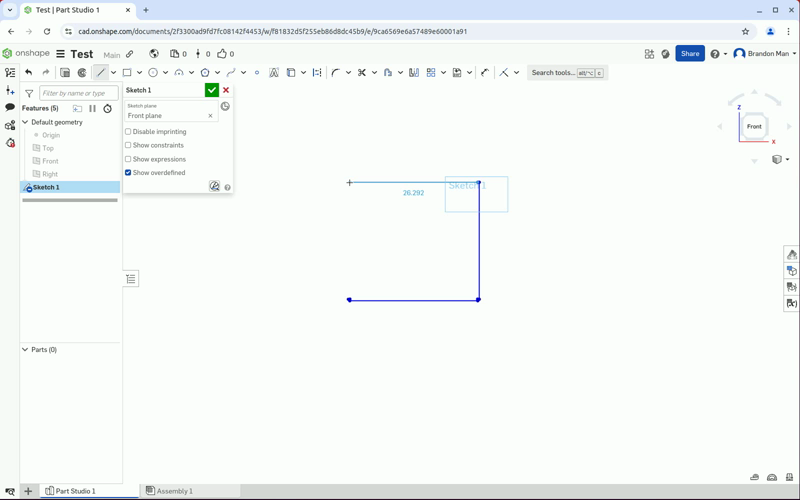
key(esc)
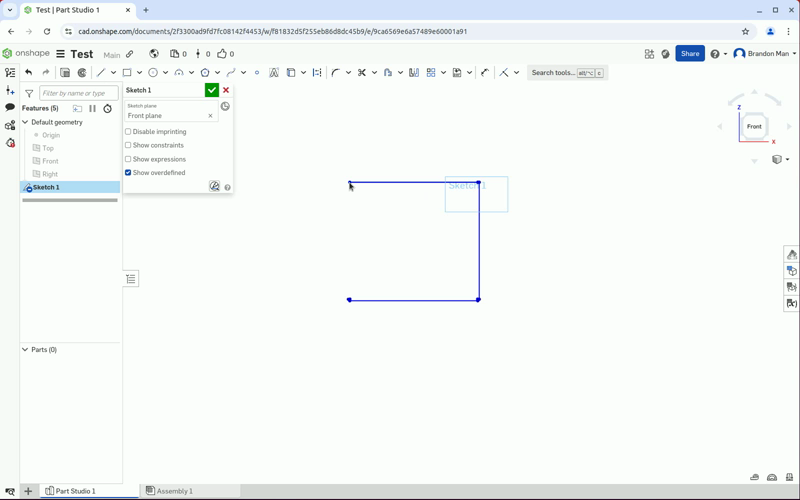
key(a)
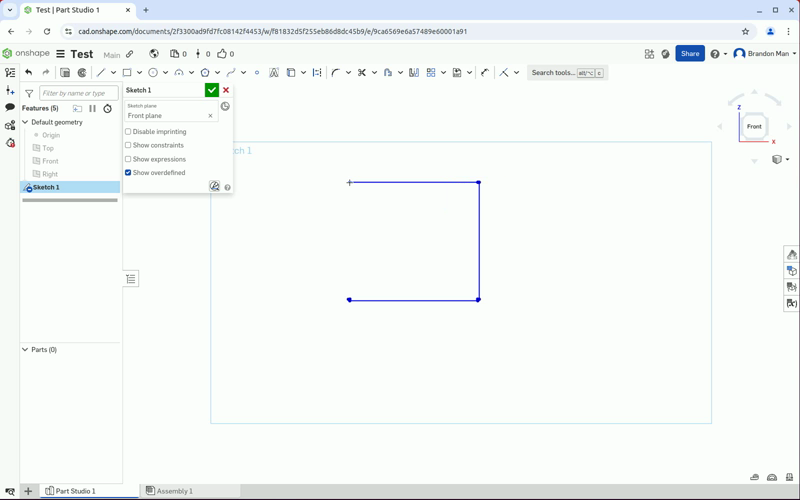
mouse_move(349, 182)
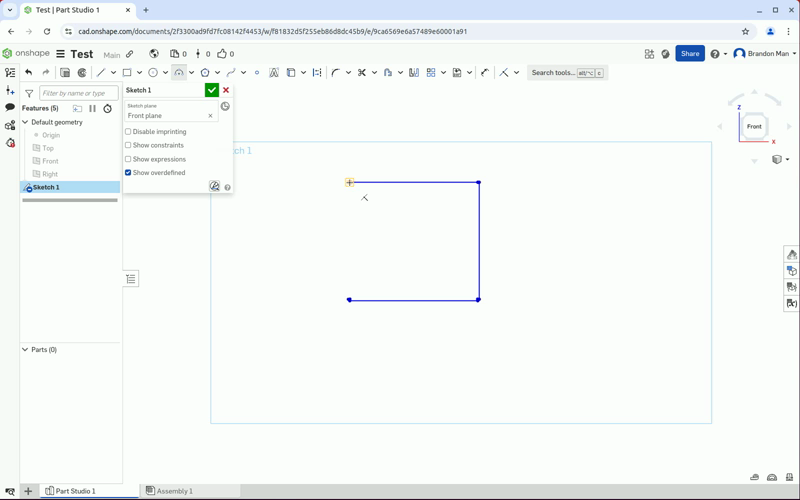
click(349, 182)
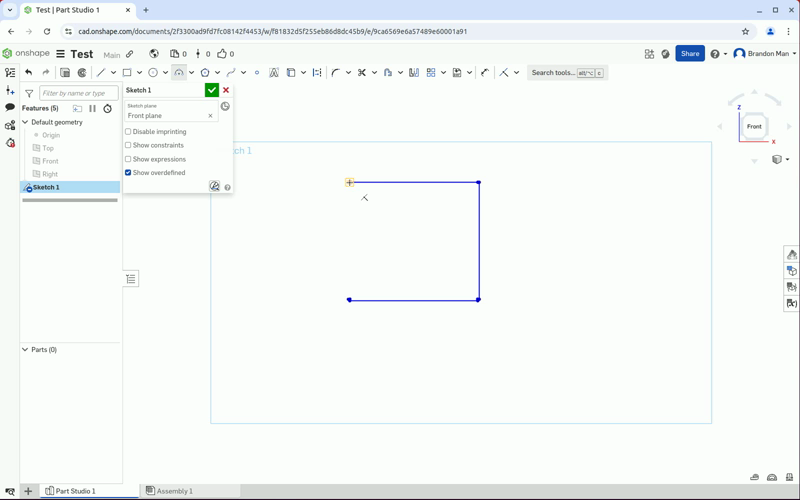
key_down(shift)
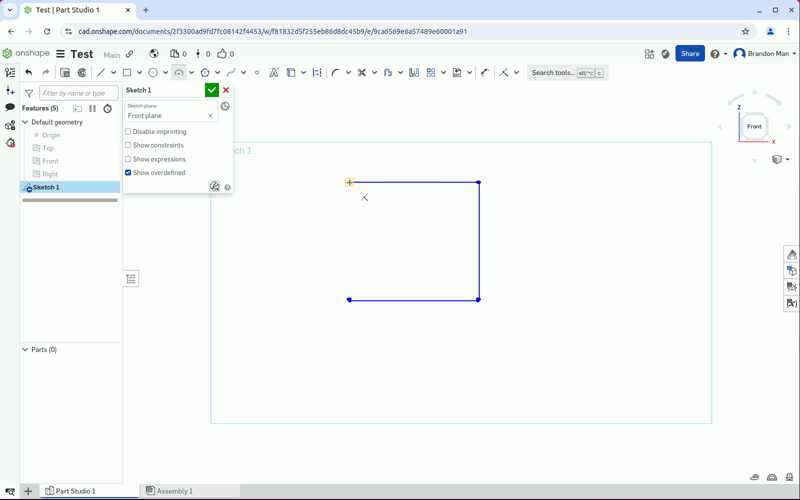
mouse_move(348, 182)
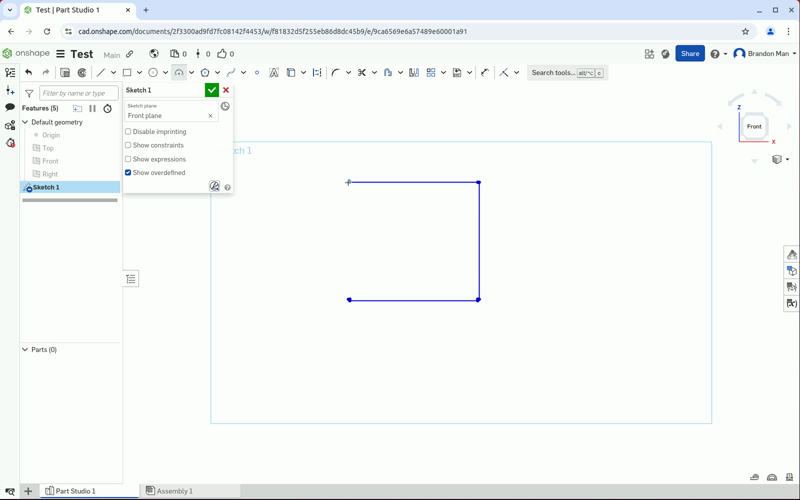
scroll(6)
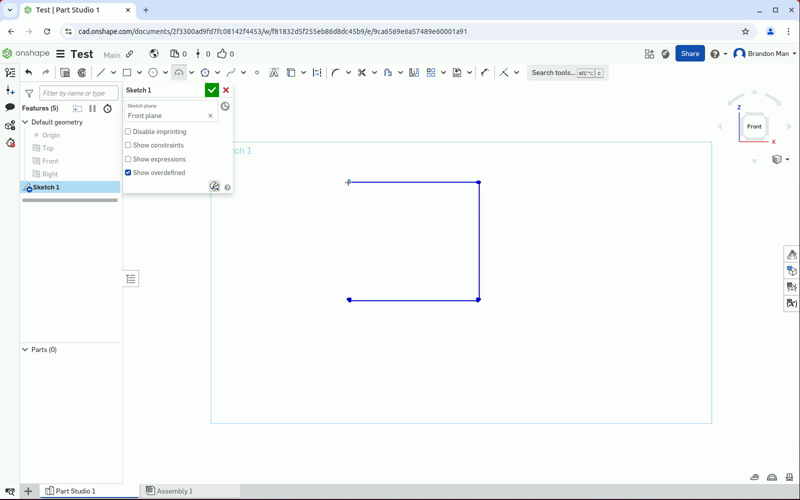
scroll(6)
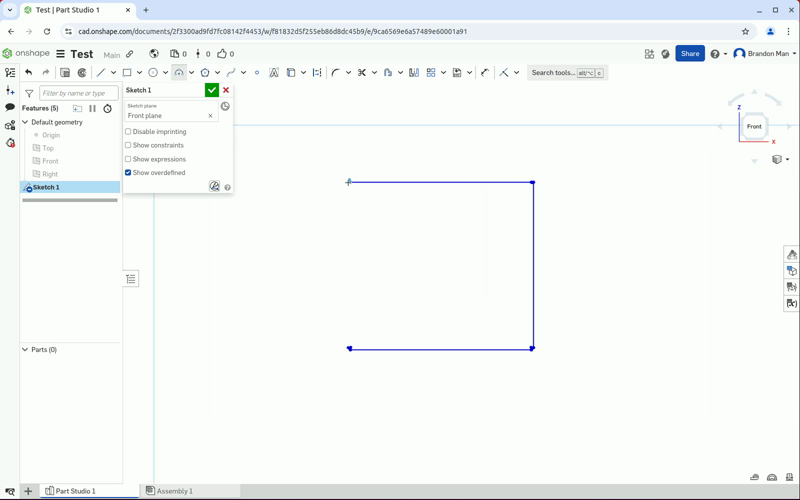
scroll(6)
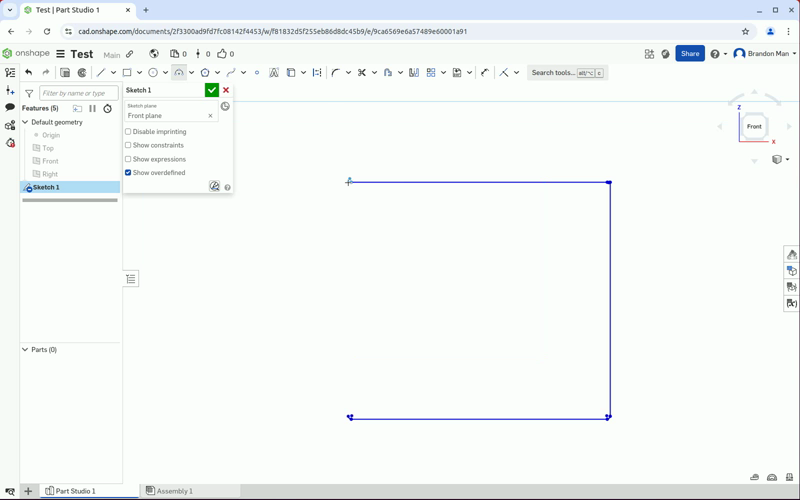
scroll(6)
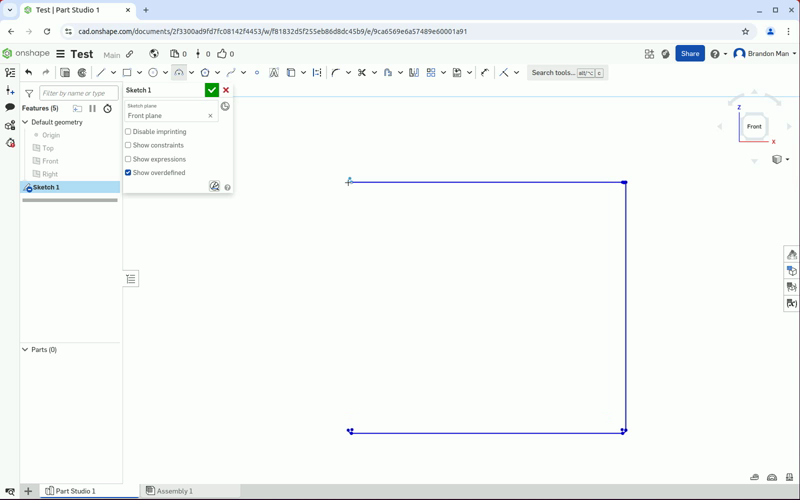
scroll(6)
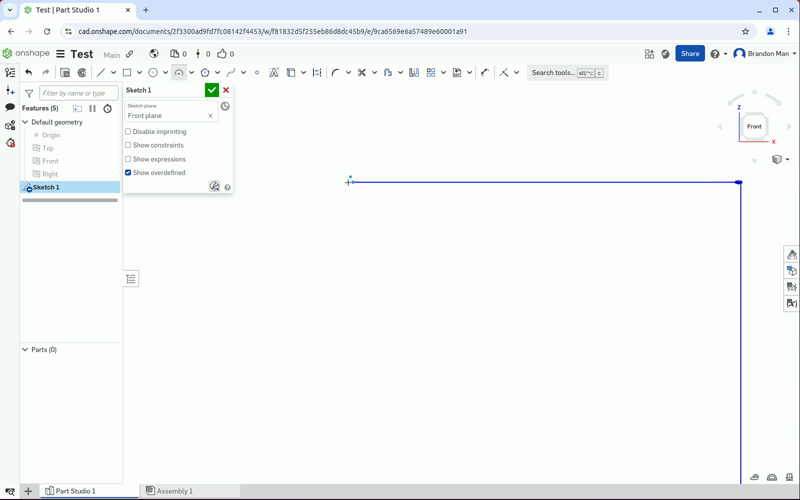
scroll(6)
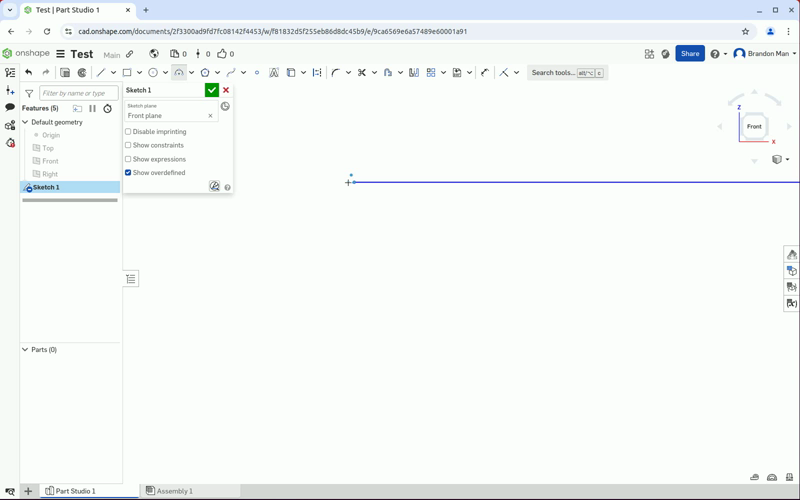
scroll(6)
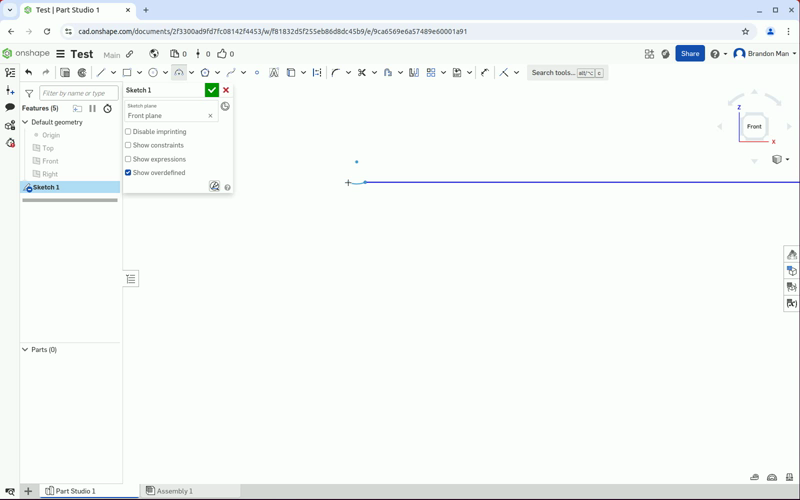
click(348, 182)
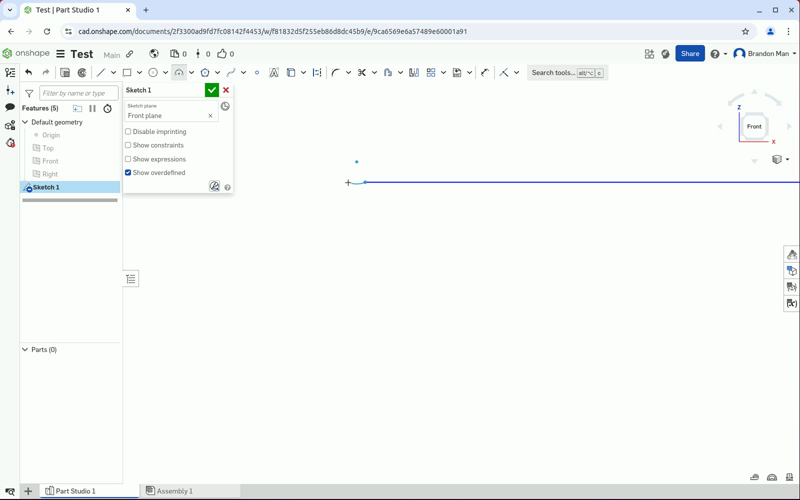
scroll(-6)
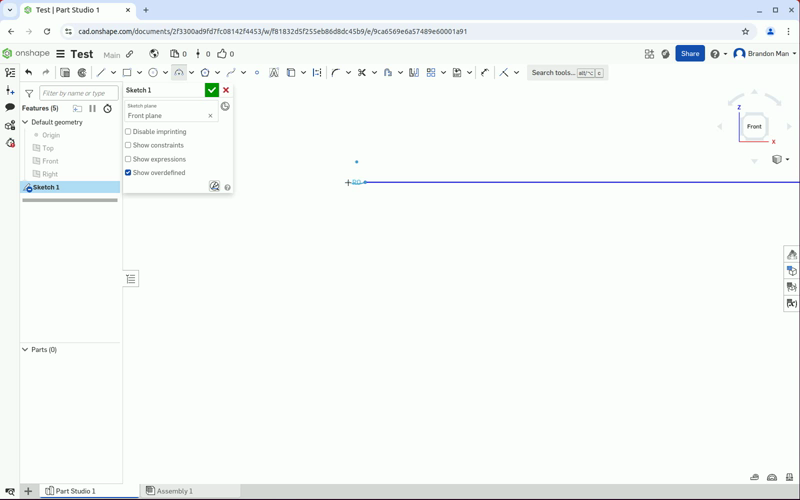
scroll(-6)
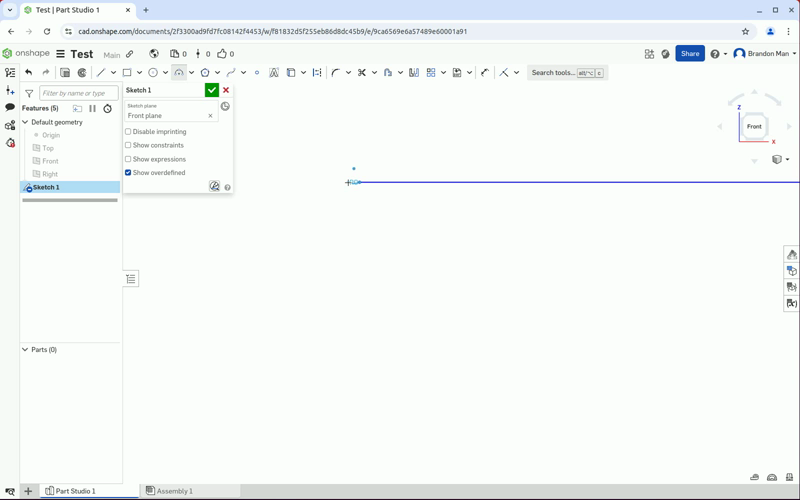
scroll(-6)
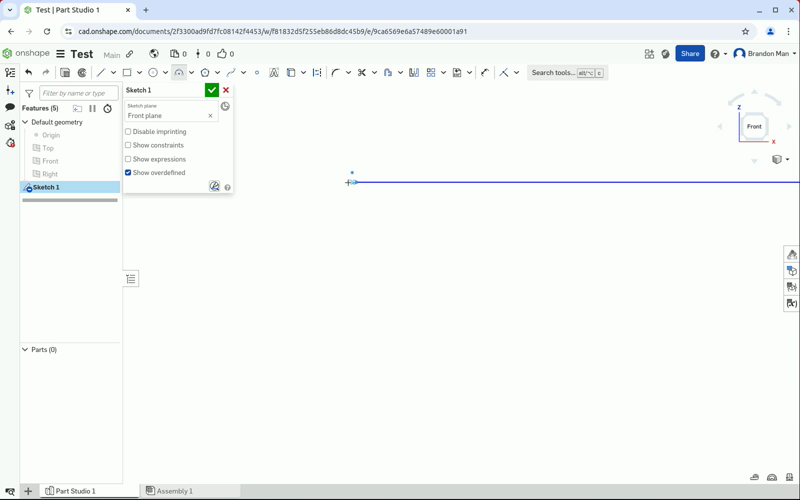
scroll(-6)
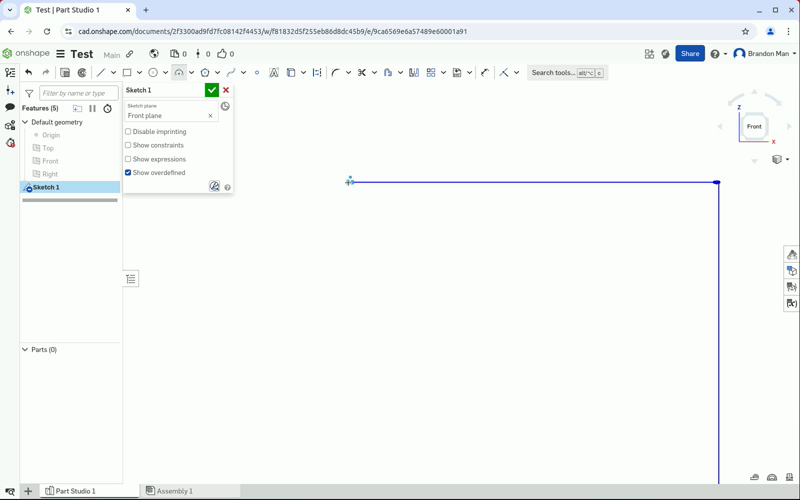
scroll(-6)
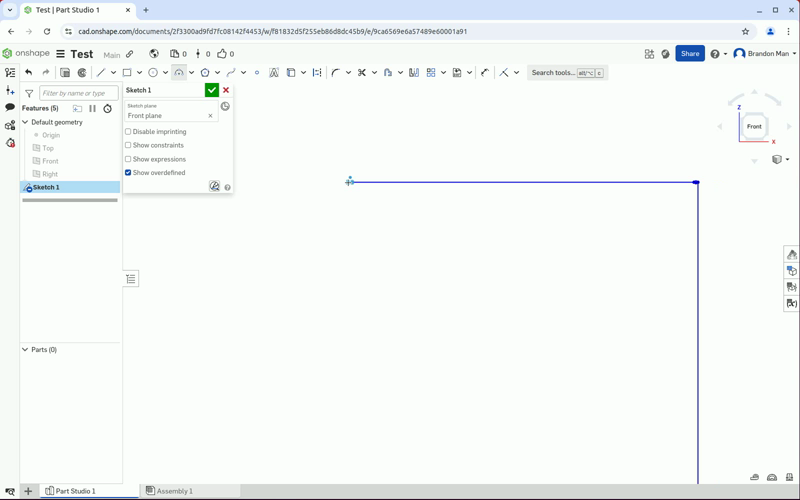
scroll(-6)
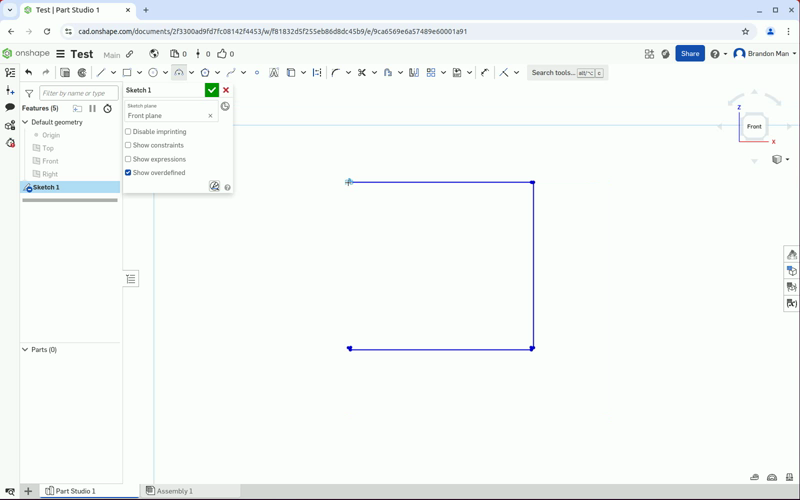
scroll(-6)
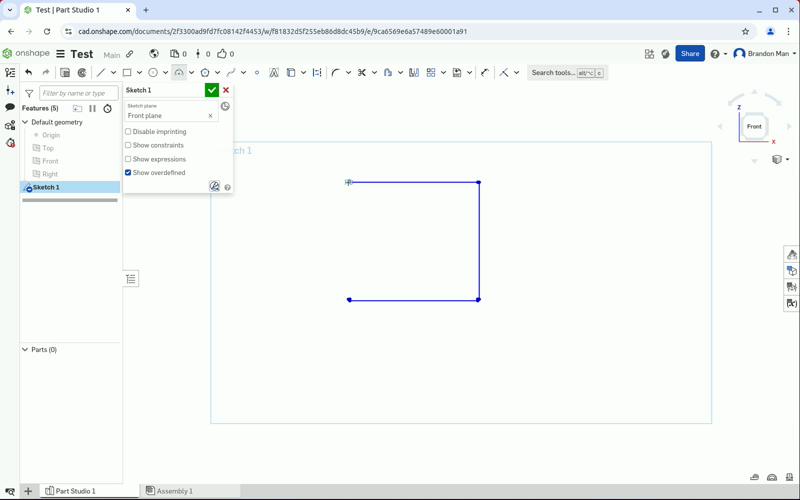
mouse_move(348, 181)
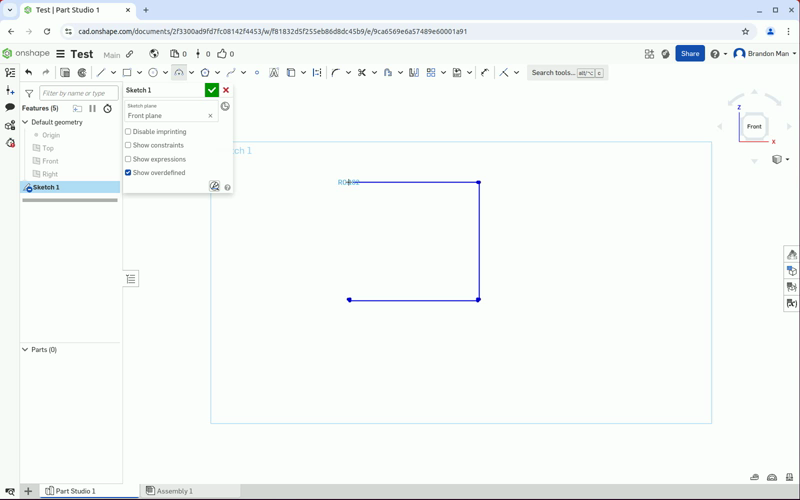
scroll(6)
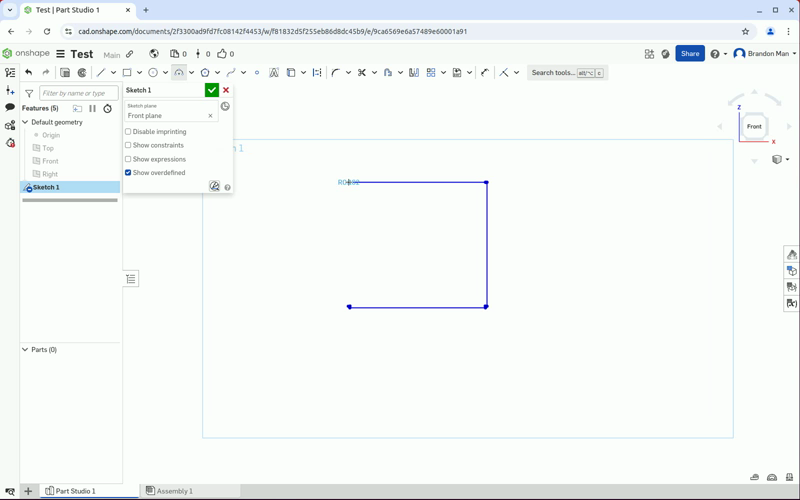
scroll(6)
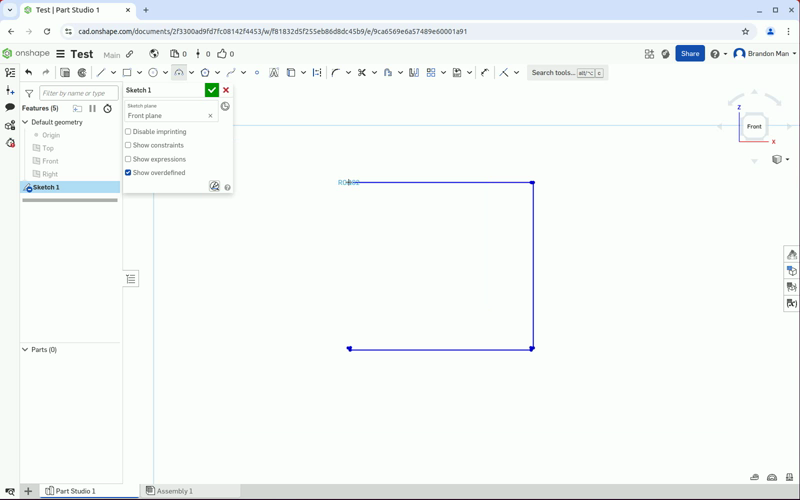
scroll(6)
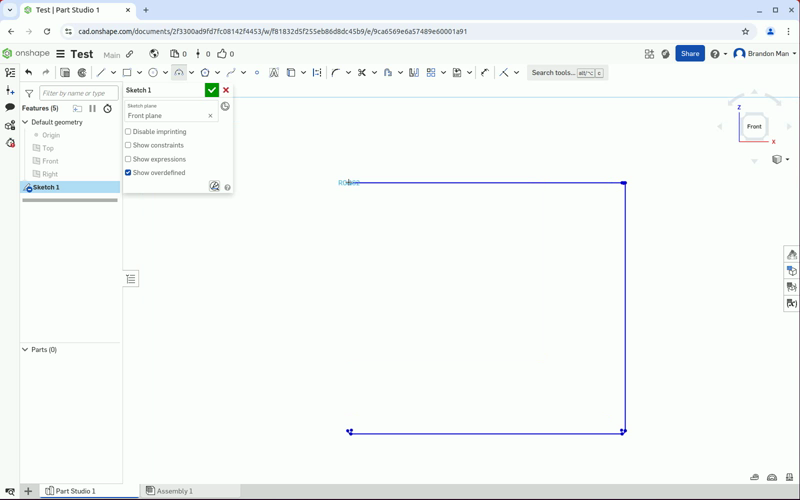
scroll(6)
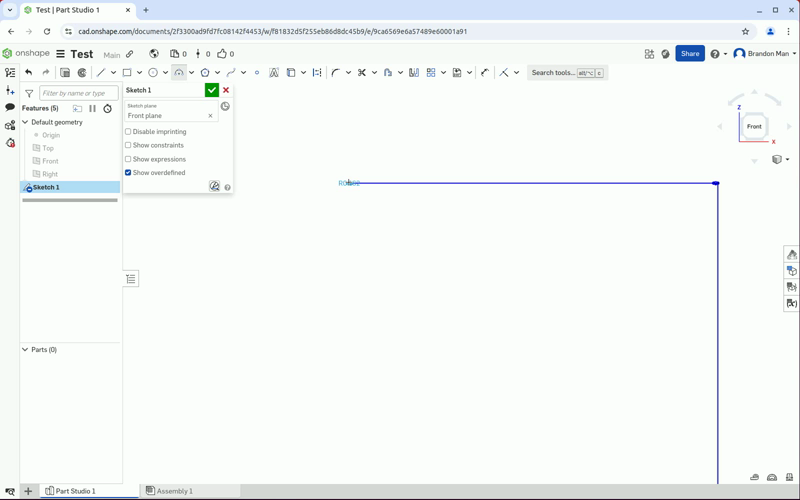
scroll(6)
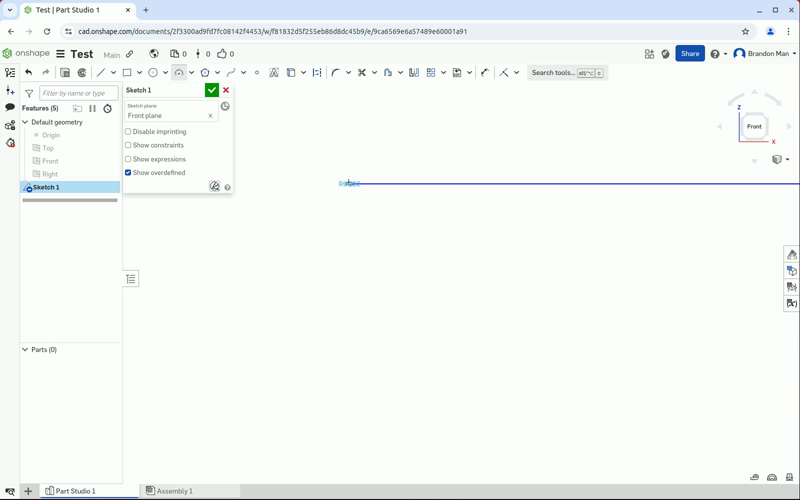
scroll(6)
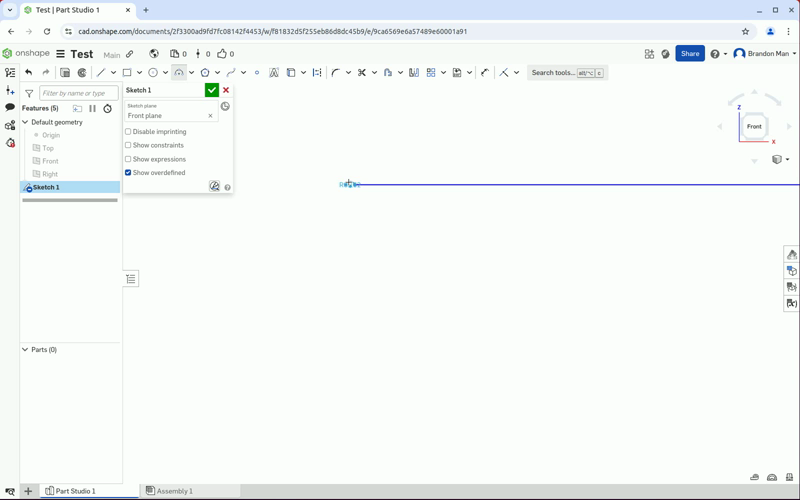
scroll(6)
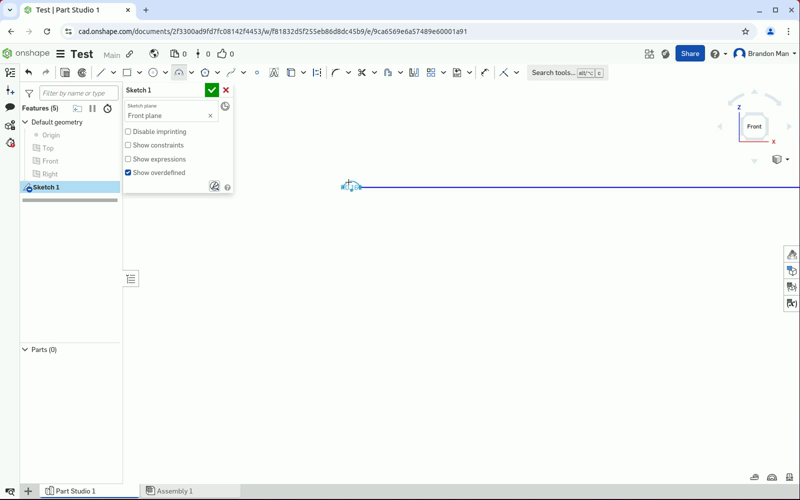
click(348, 181)
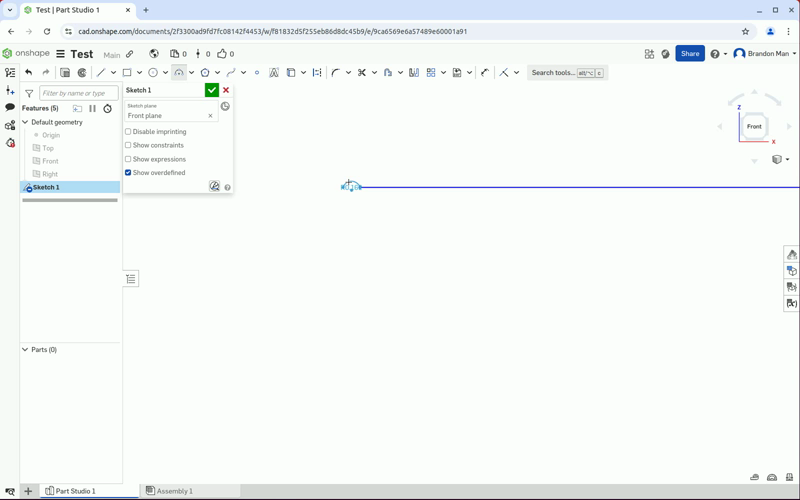
scroll(-6)
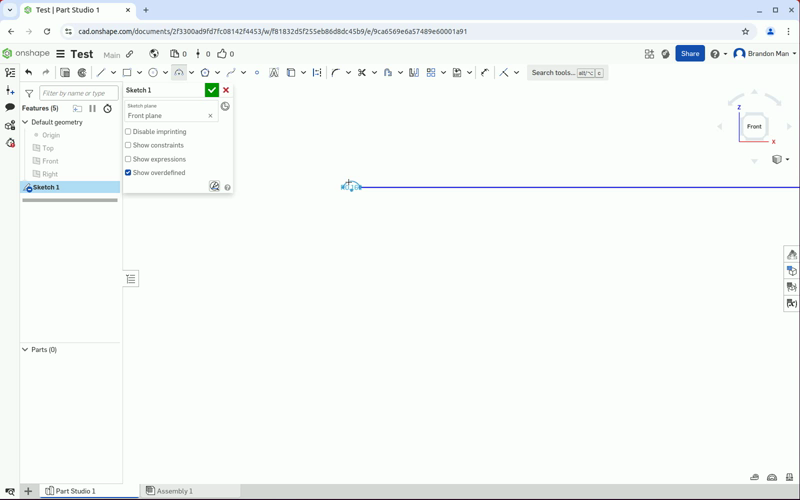
scroll(-6)
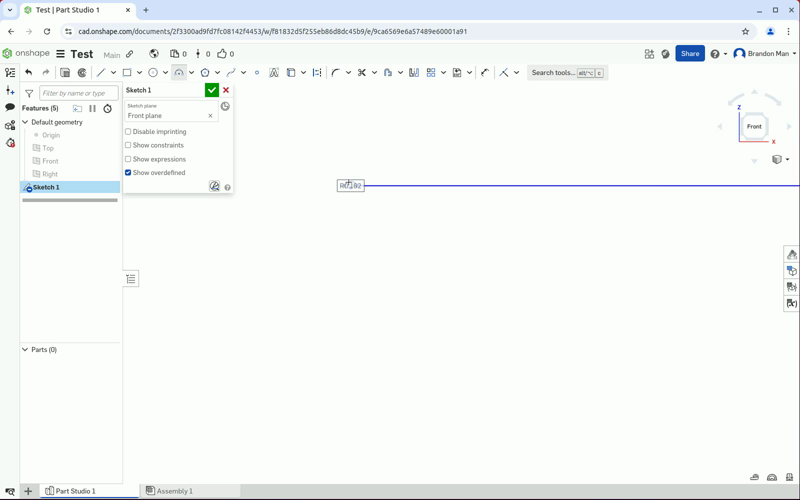
scroll(-6)
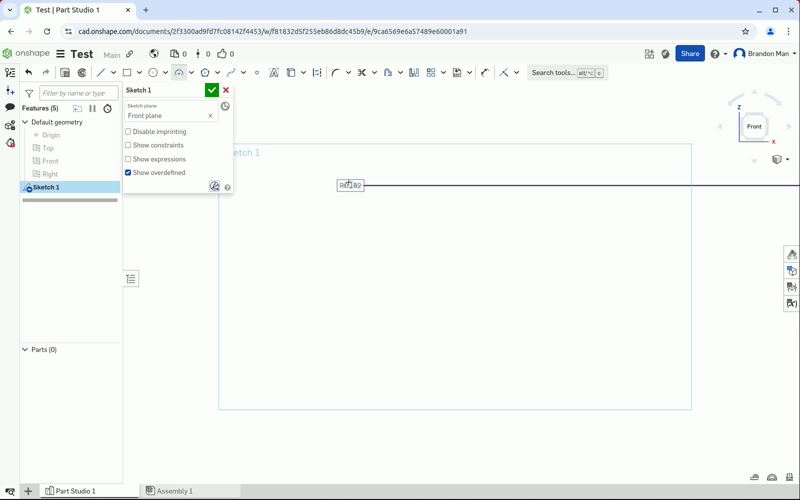
scroll(-6)
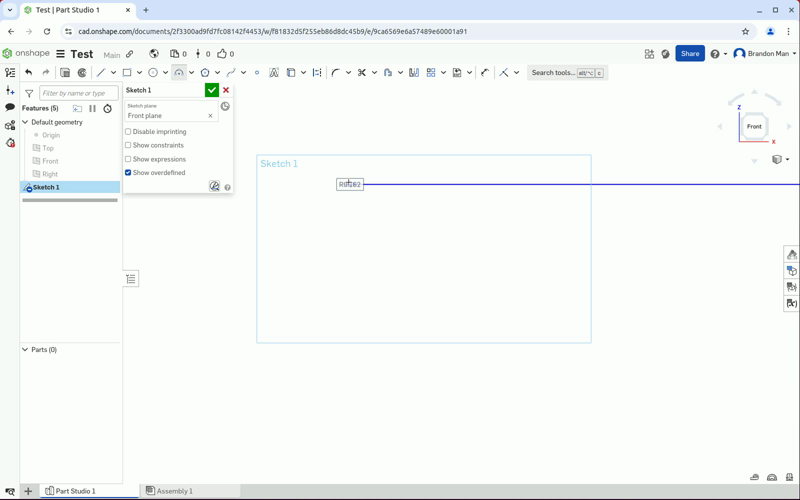
scroll(-6)
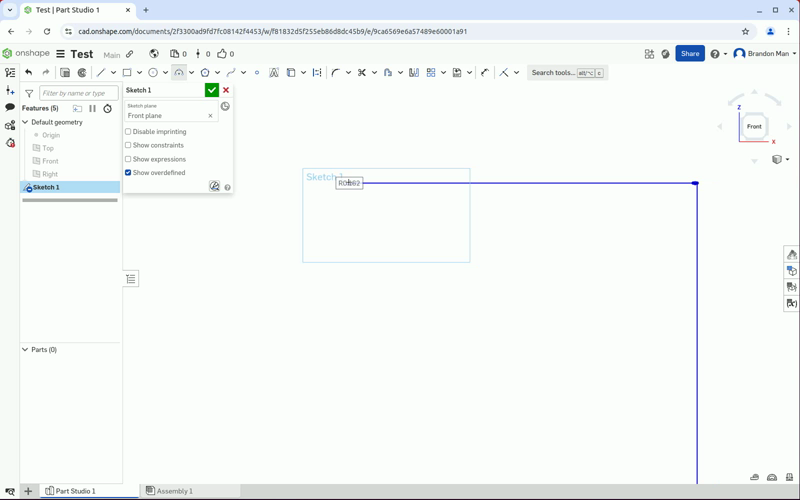
scroll(-6)
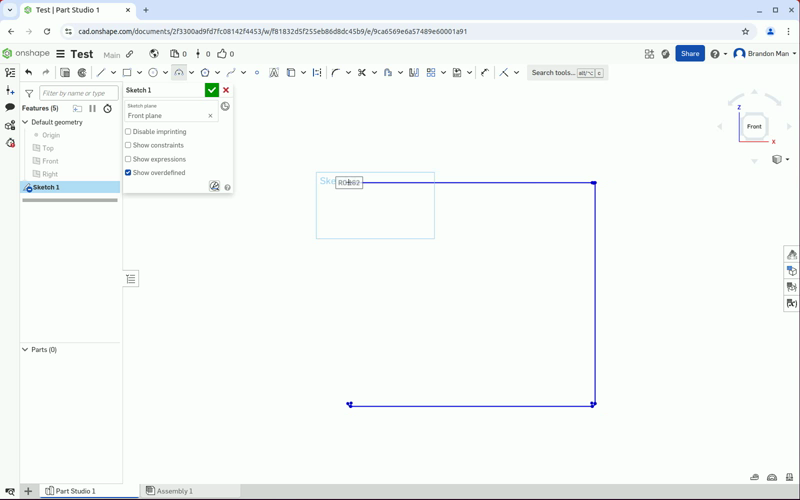
scroll(-6)
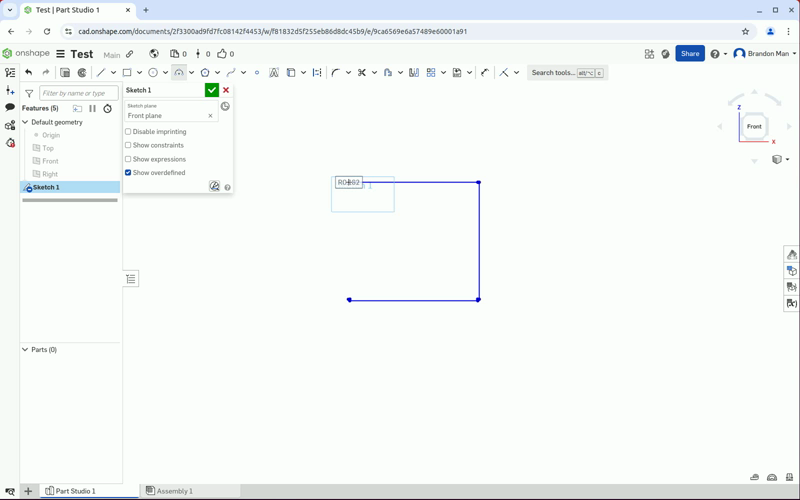
key_up(shift)
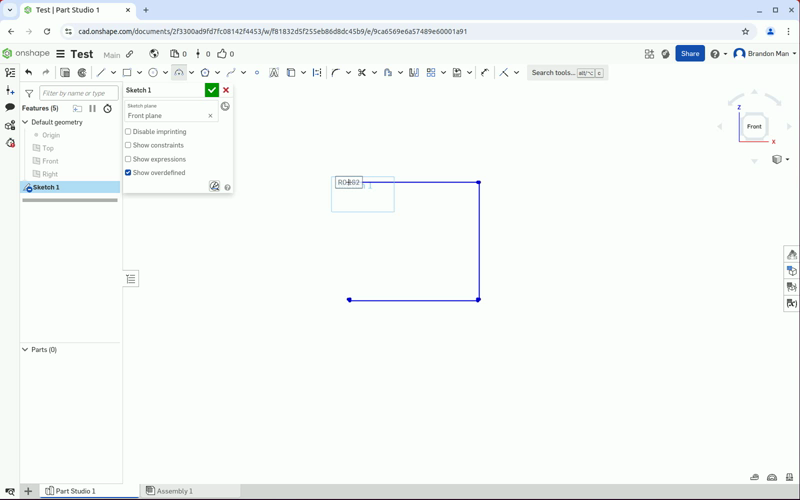
key(esc)
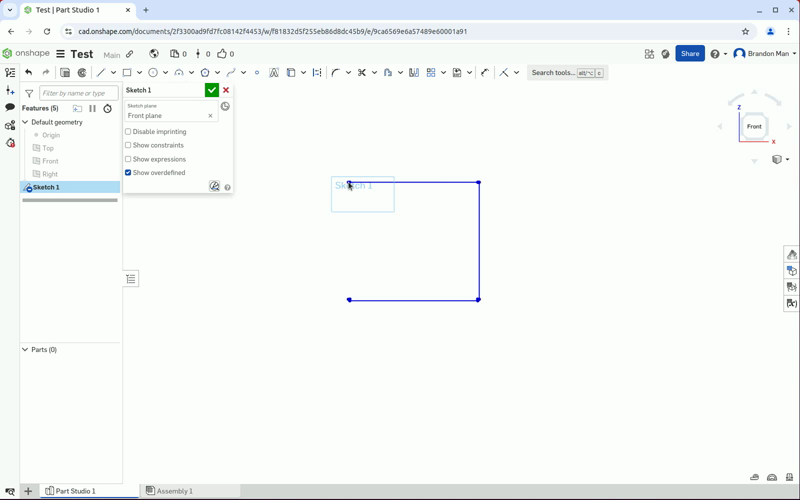
key(l)
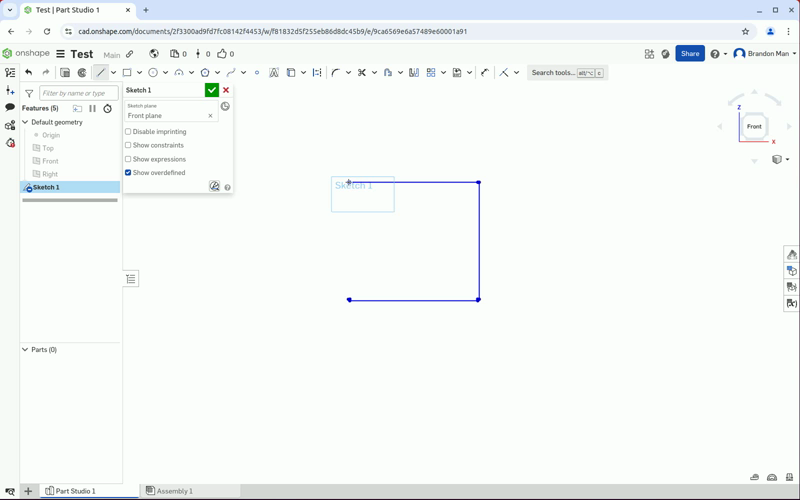
mouse_move(348, 182)
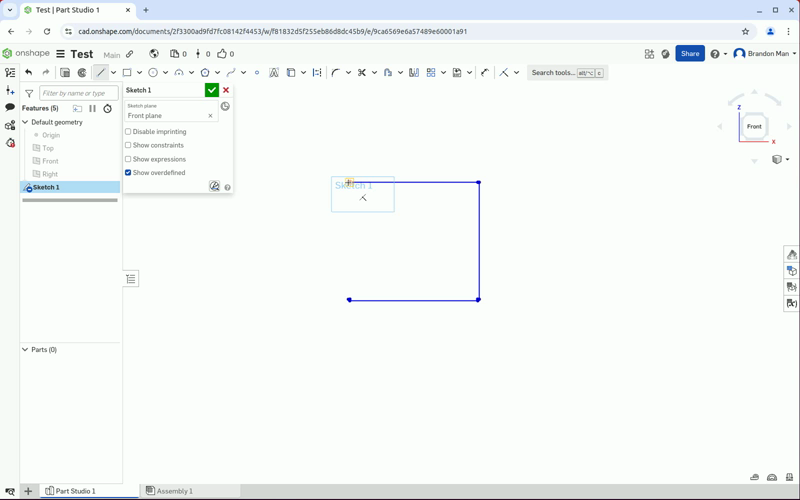
scroll(6)
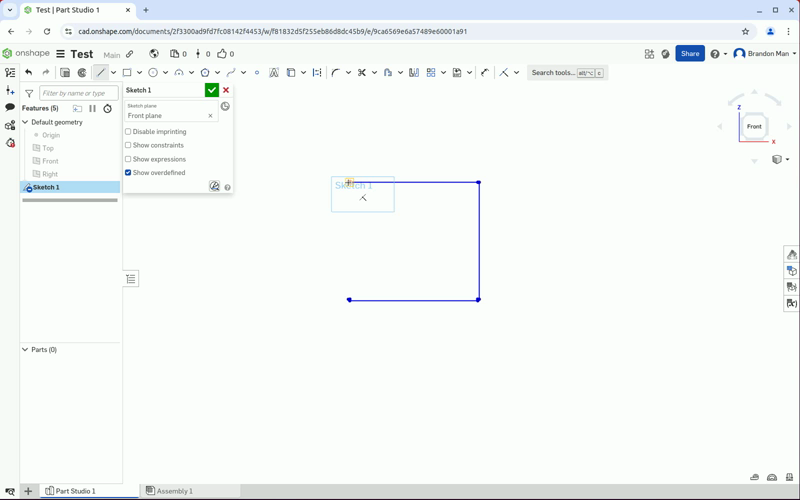
scroll(6)
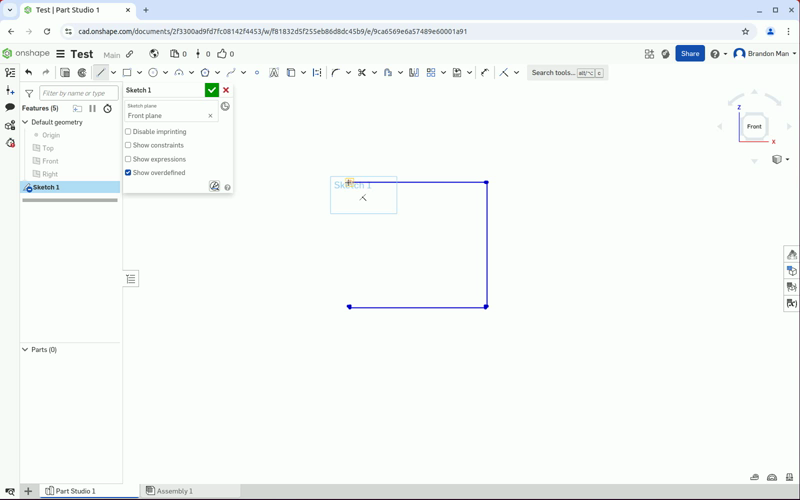
scroll(6)
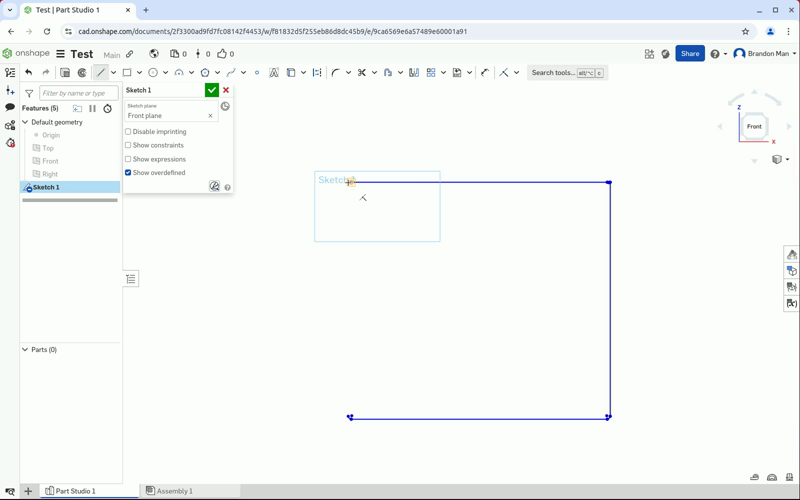
scroll(6)
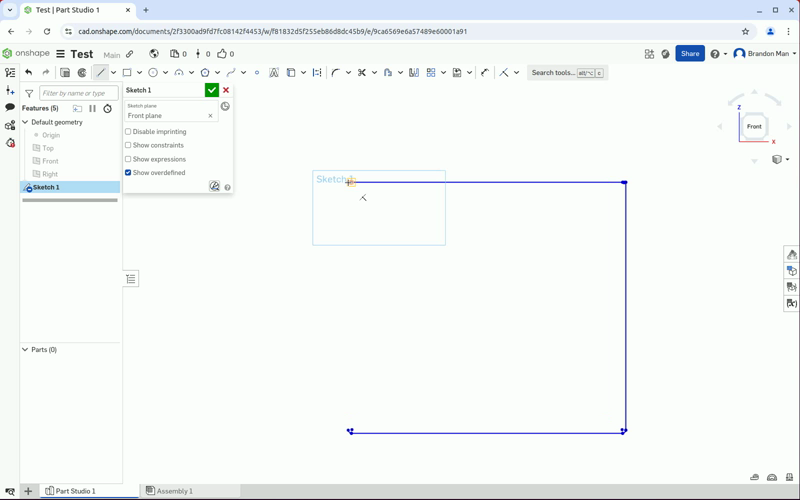
scroll(6)
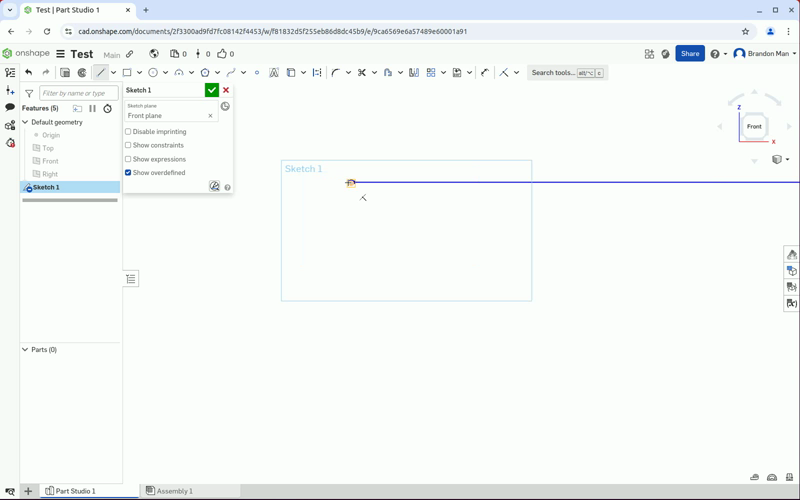
scroll(6)
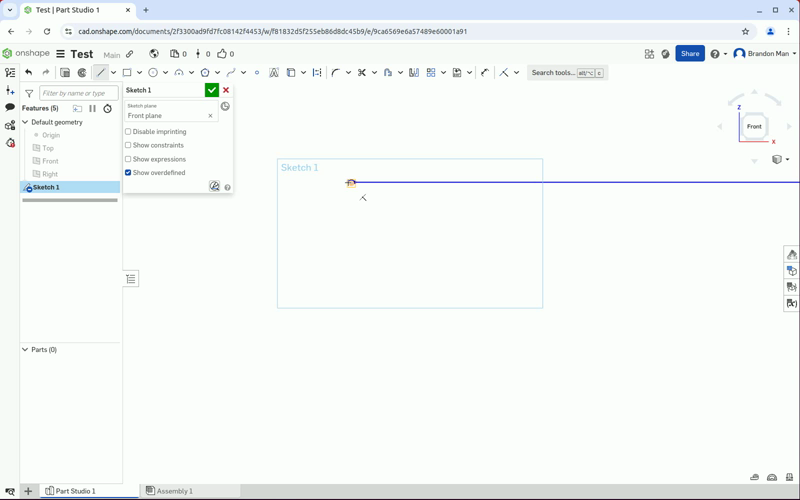
scroll(6)
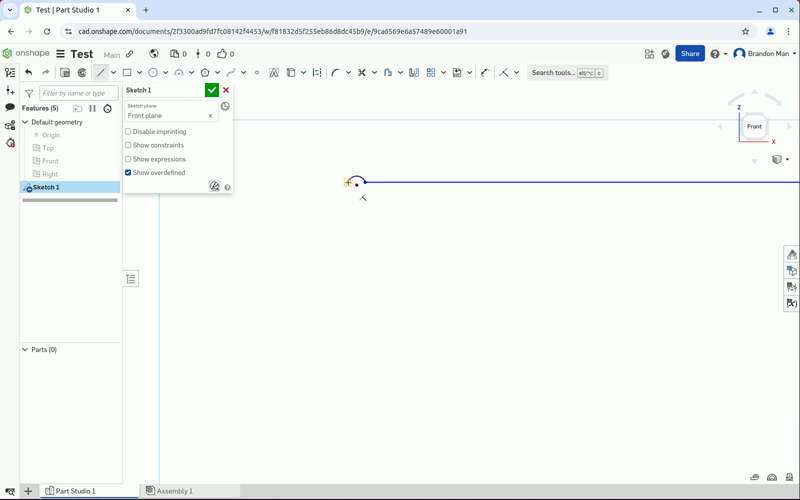
click(348, 182)
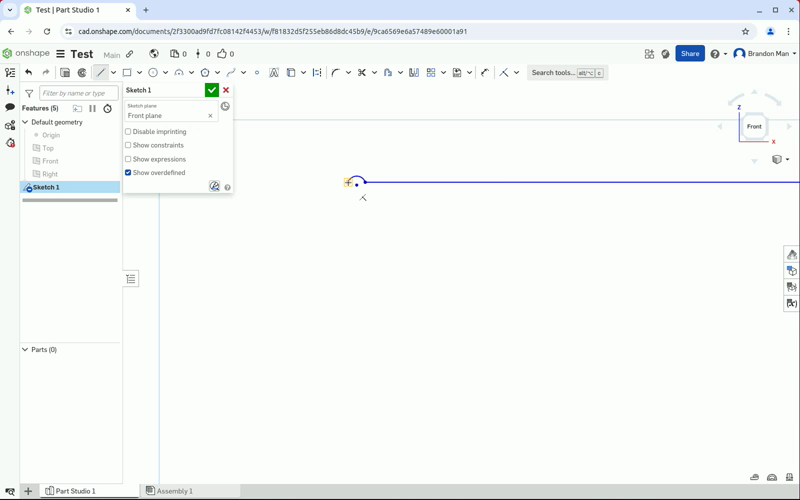
scroll(-6)
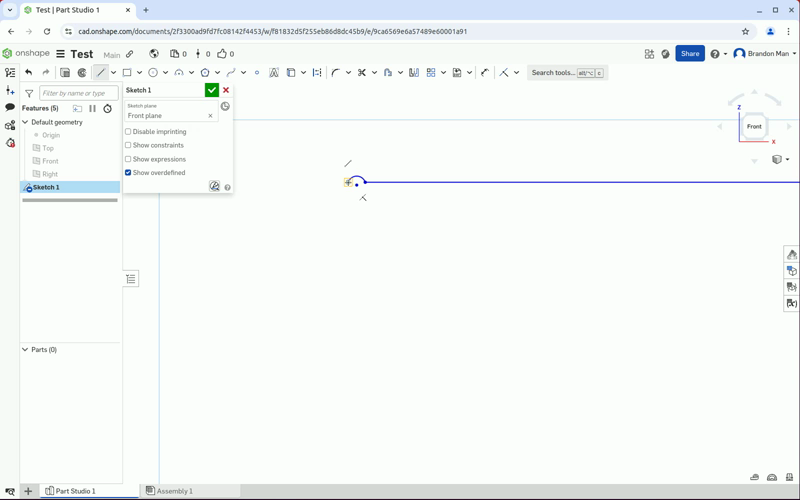
scroll(-6)
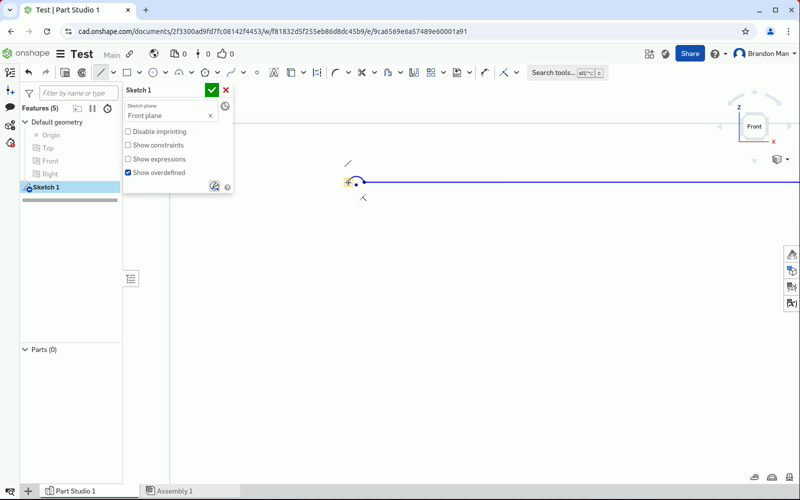
scroll(-6)
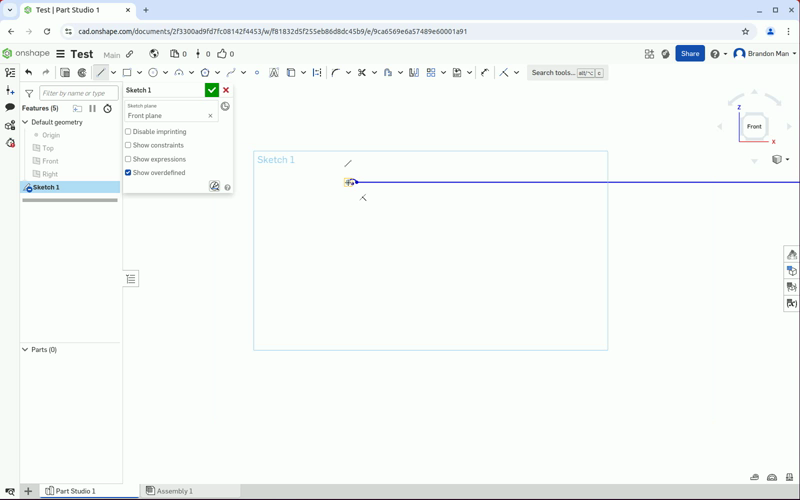
scroll(-6)
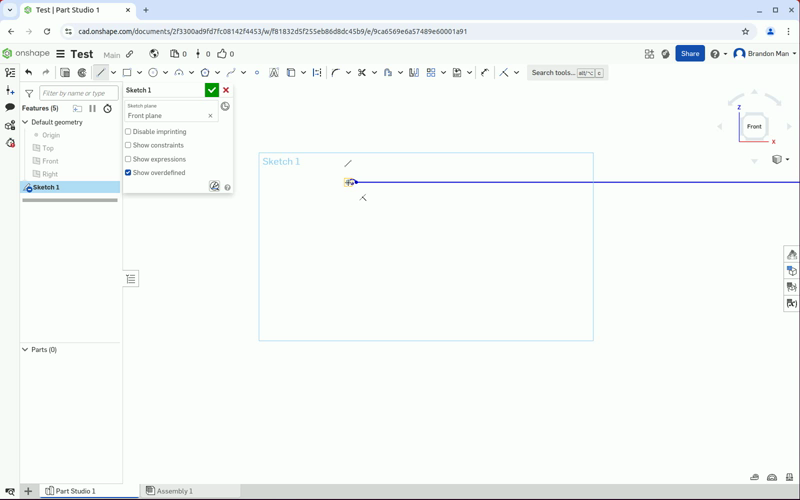
scroll(-6)
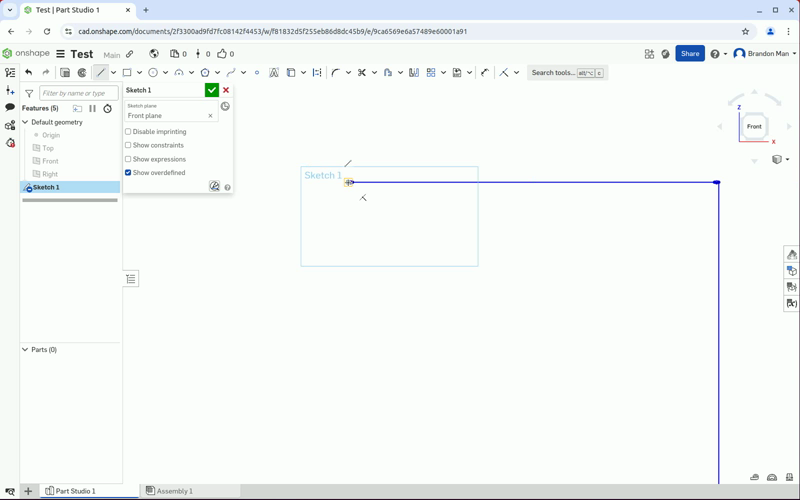
scroll(-6)
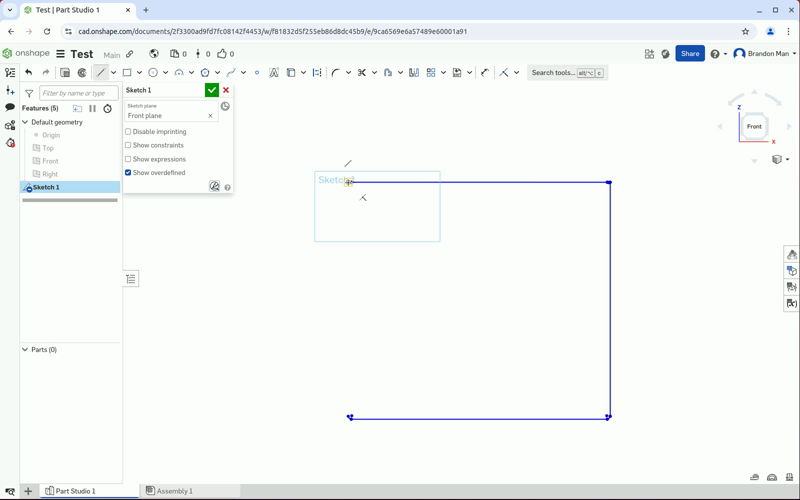
scroll(-6)
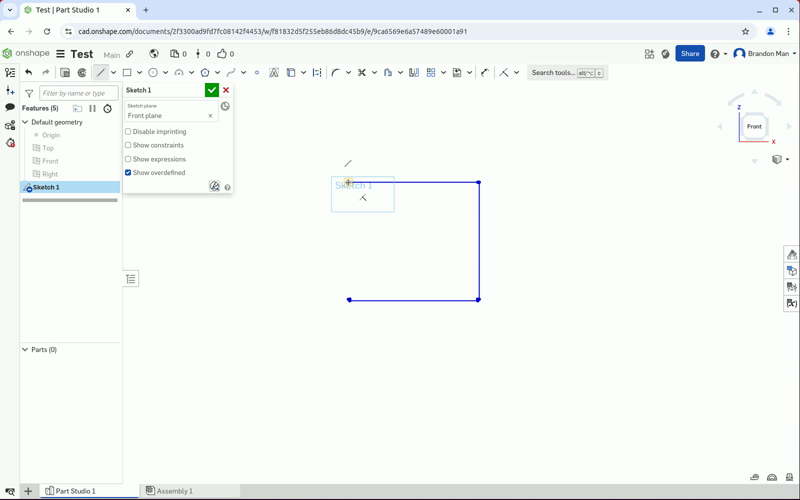
key_down(shift)
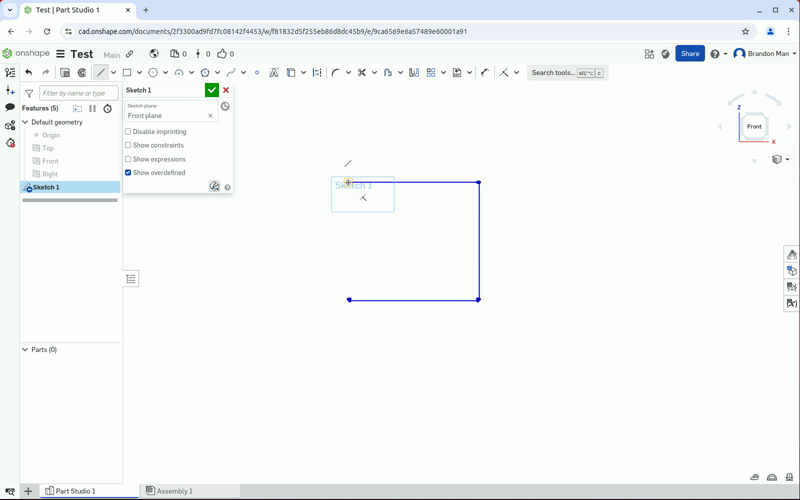
mouse_move(348, 299)
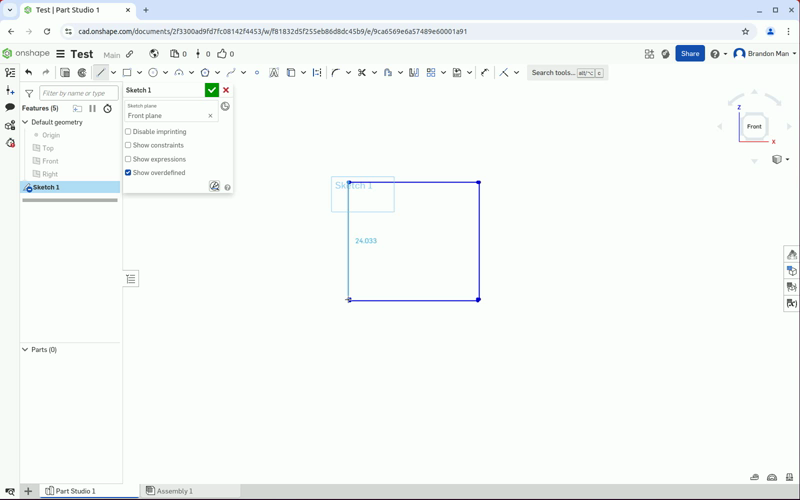
scroll(6)
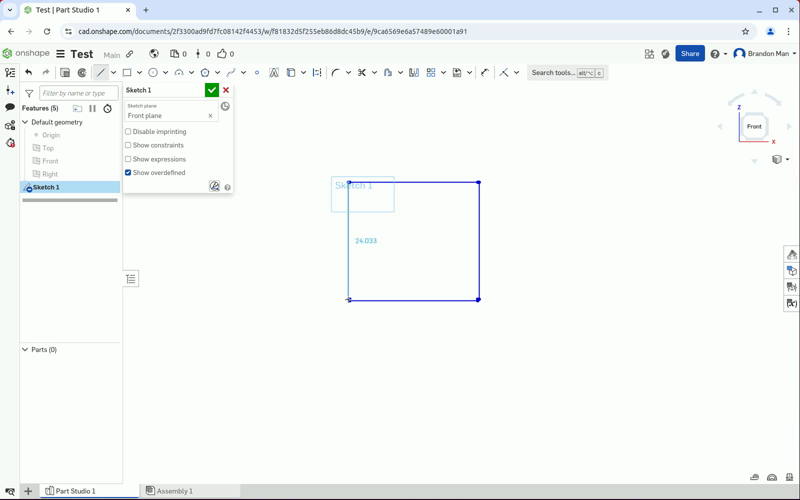
scroll(6)
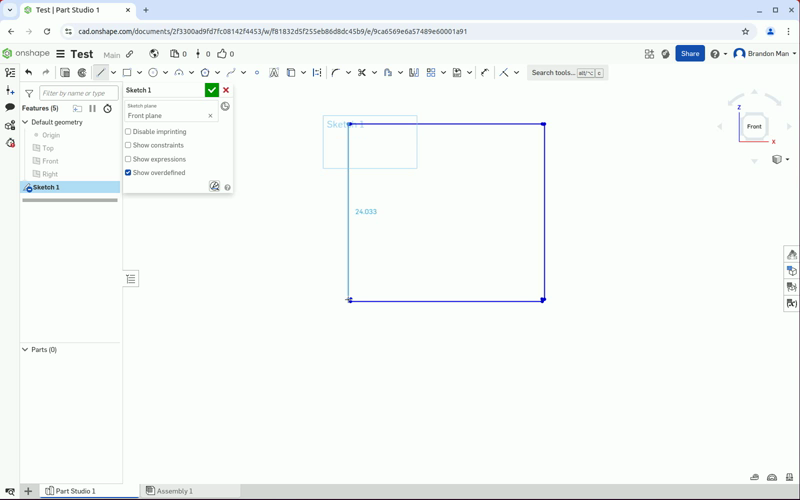
scroll(6)
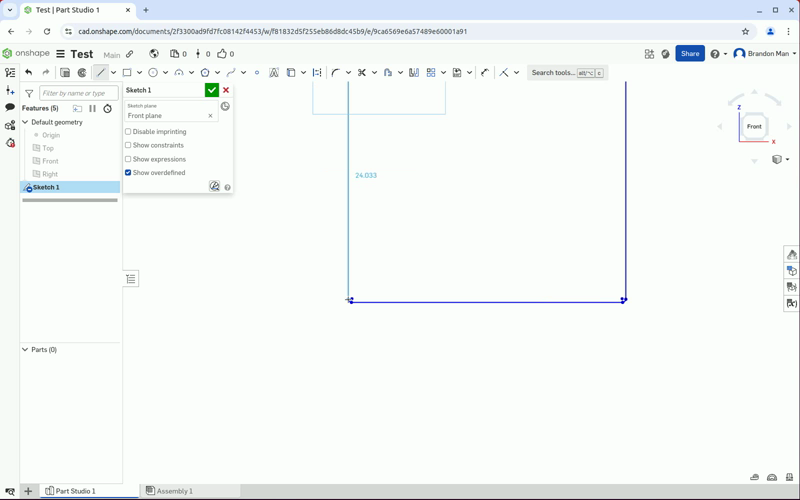
scroll(6)
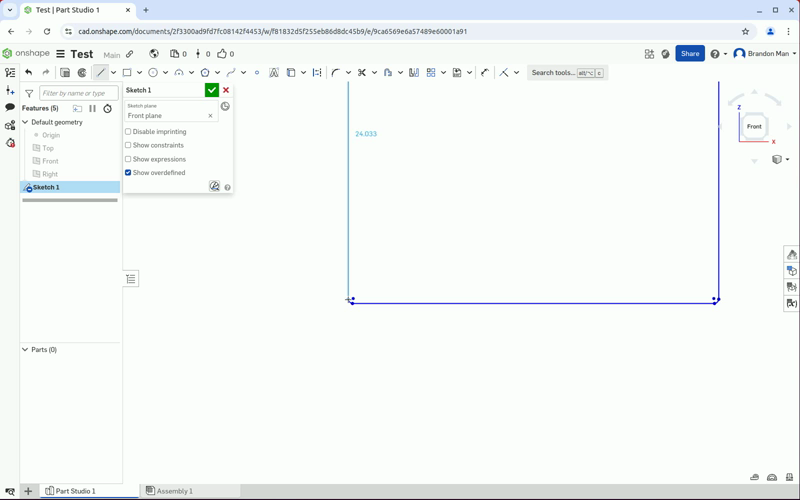
scroll(6)
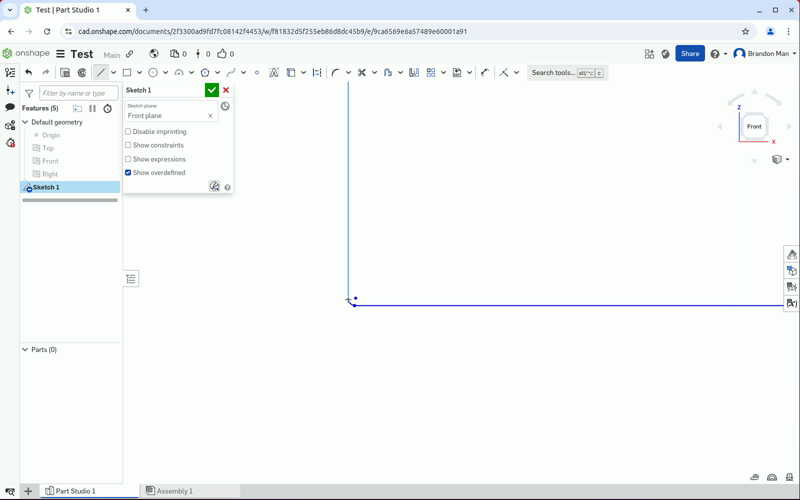
scroll(6)
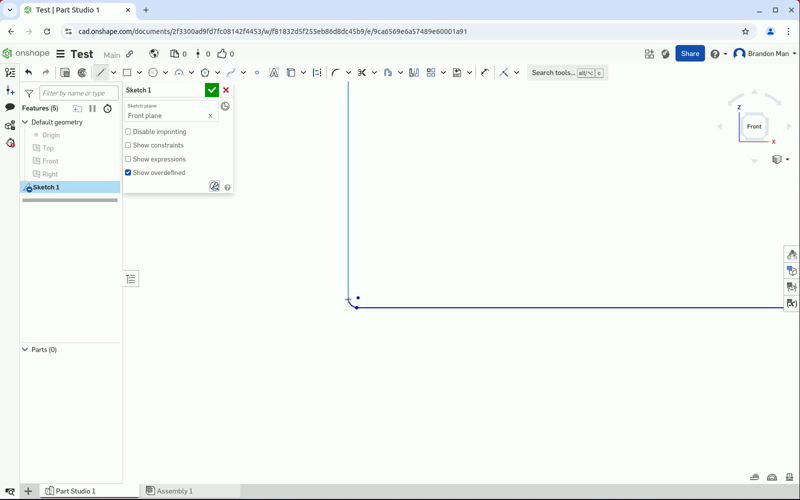
scroll(6)
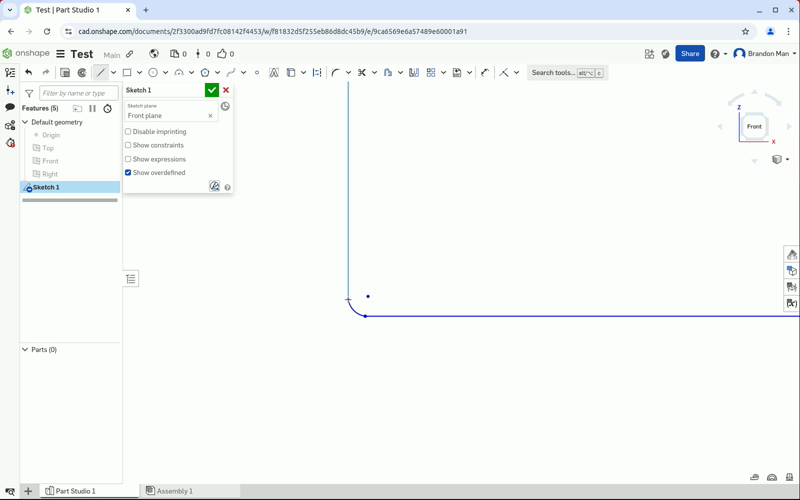
key_up(shift)
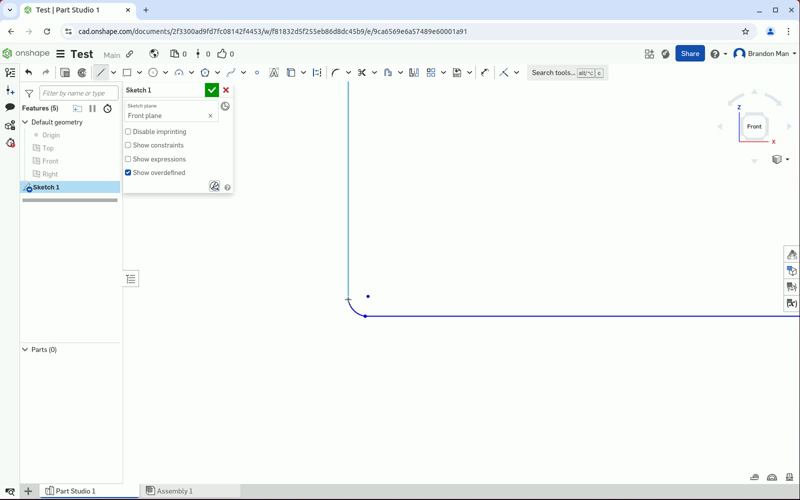
click(348, 299)
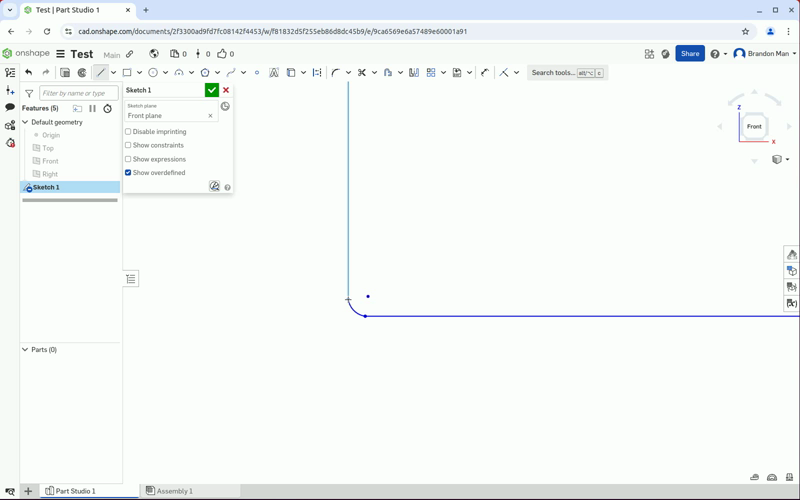
scroll(-6)
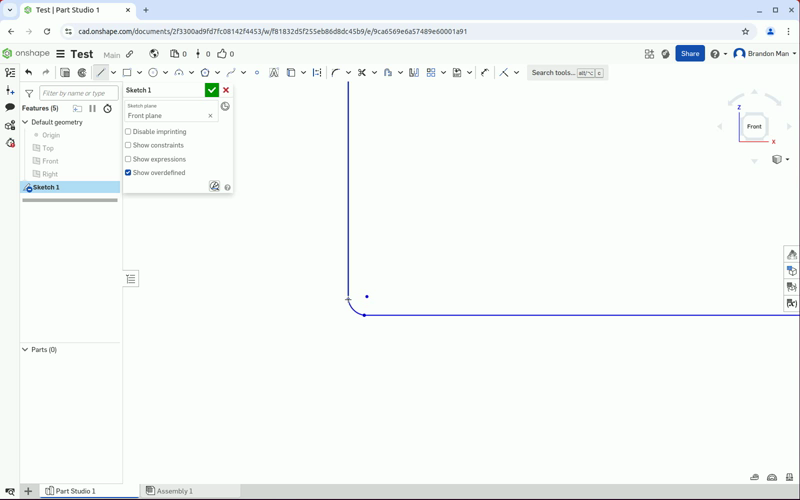
scroll(-6)
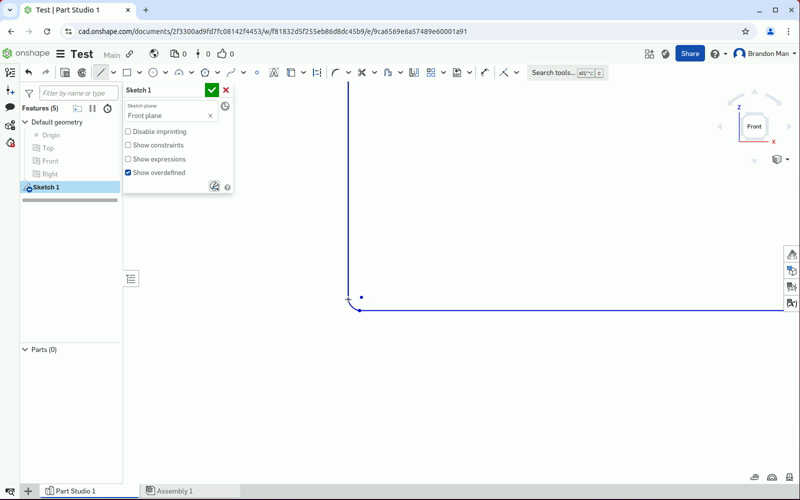
scroll(-6)
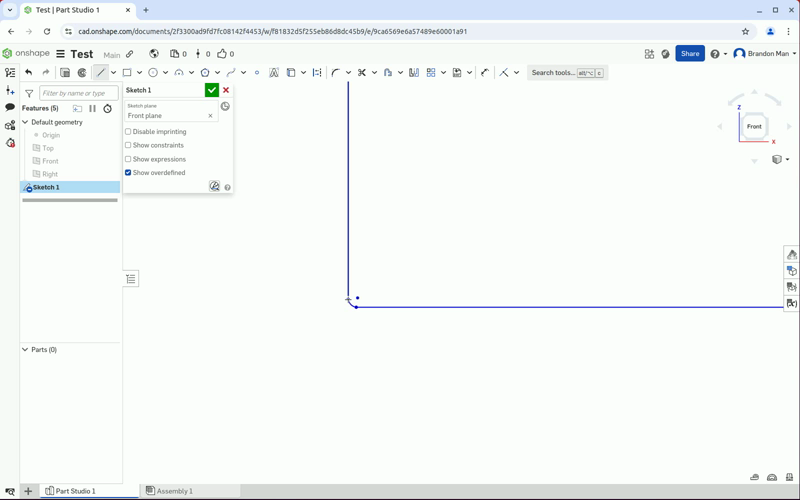
scroll(-6)
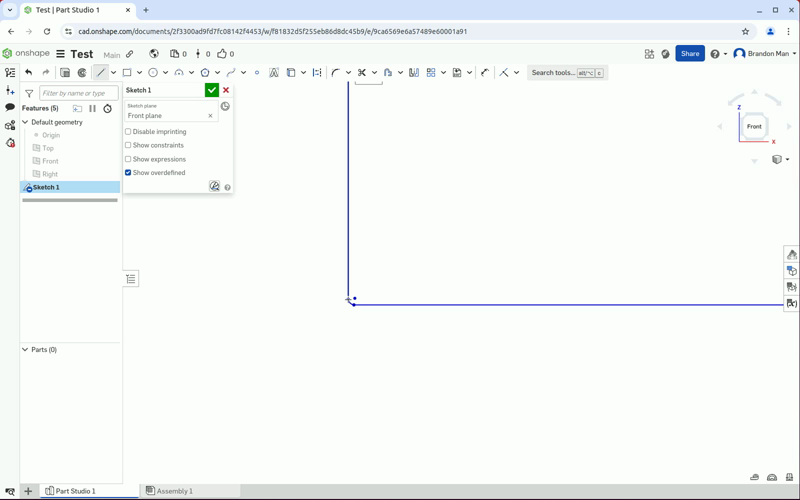
scroll(-6)
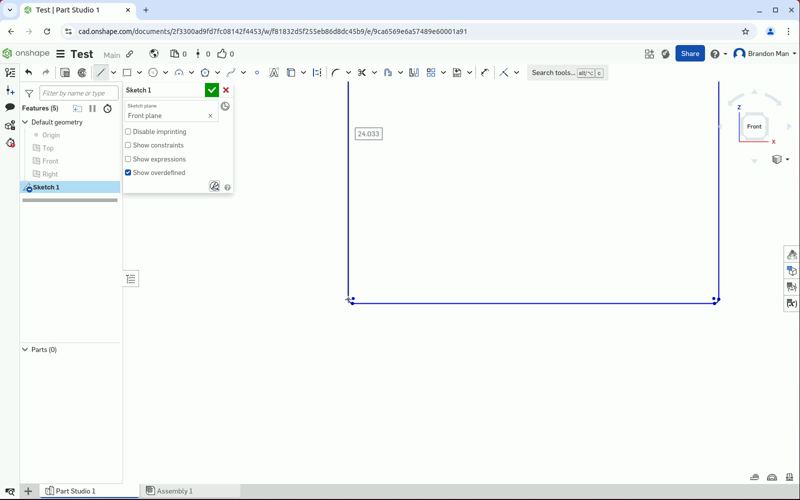
scroll(-6)
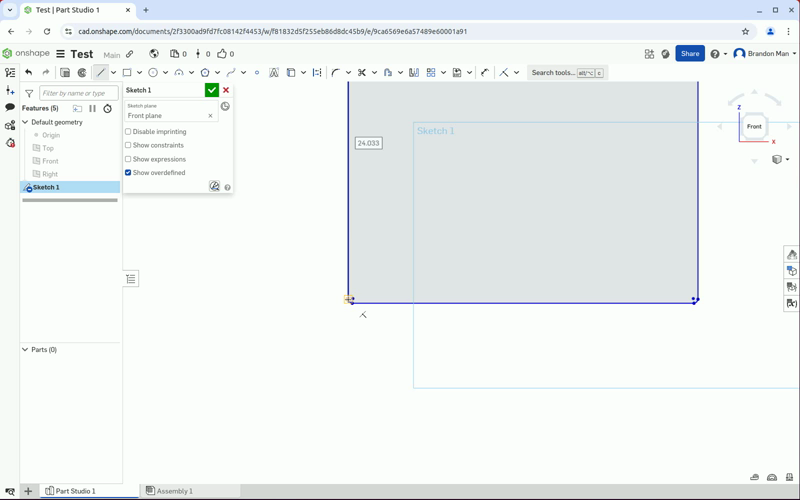
scroll(-6)
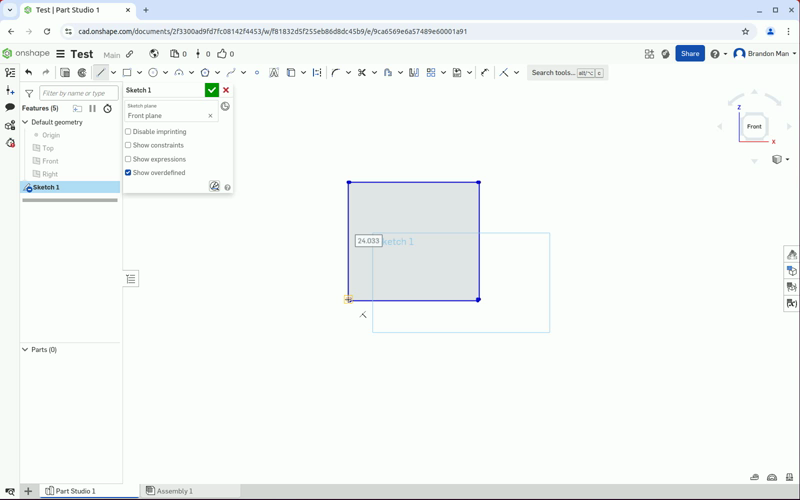
key(esc)
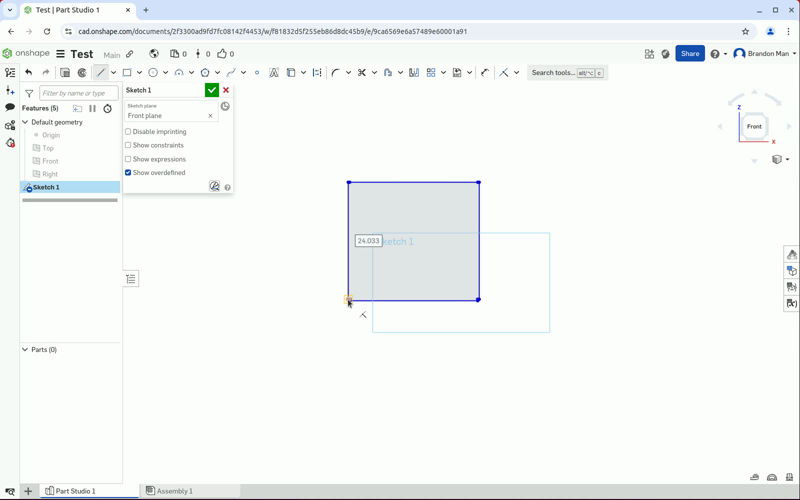
key(c)
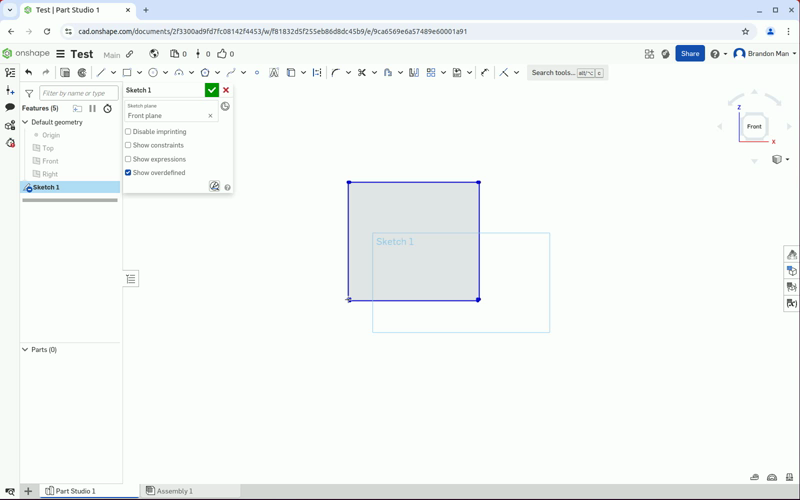
key_down(shift)
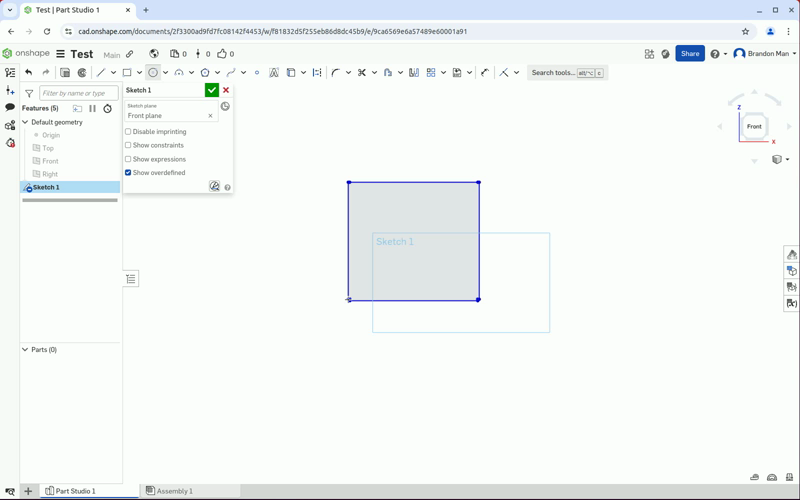
mouse_move(362, 289)
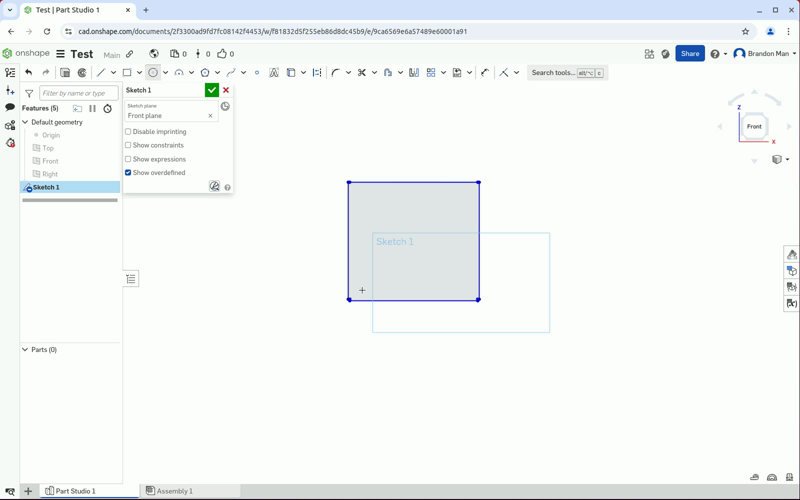
click(362, 289)
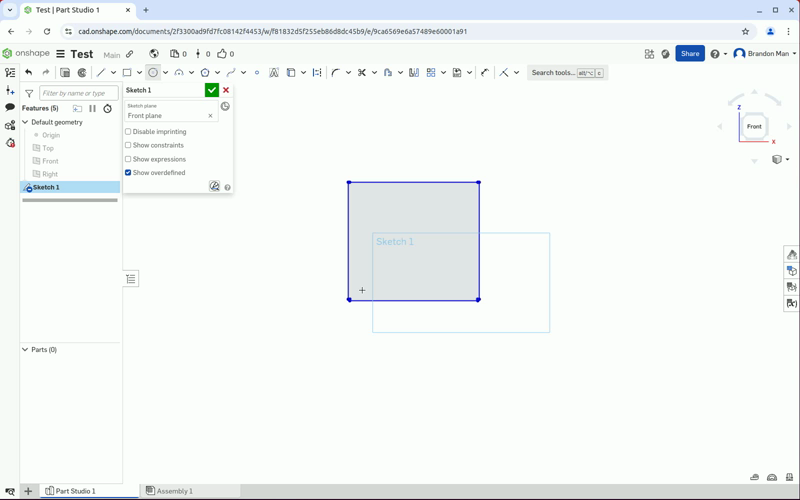
key_up(shift)
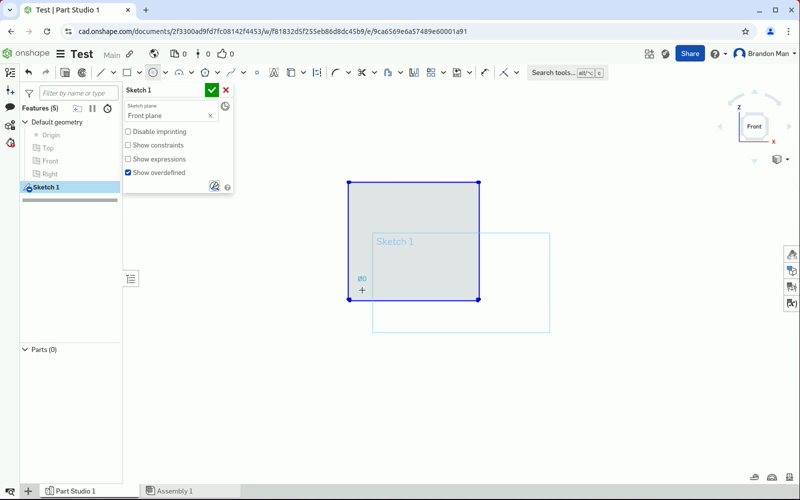
mouse_move(364, 289)
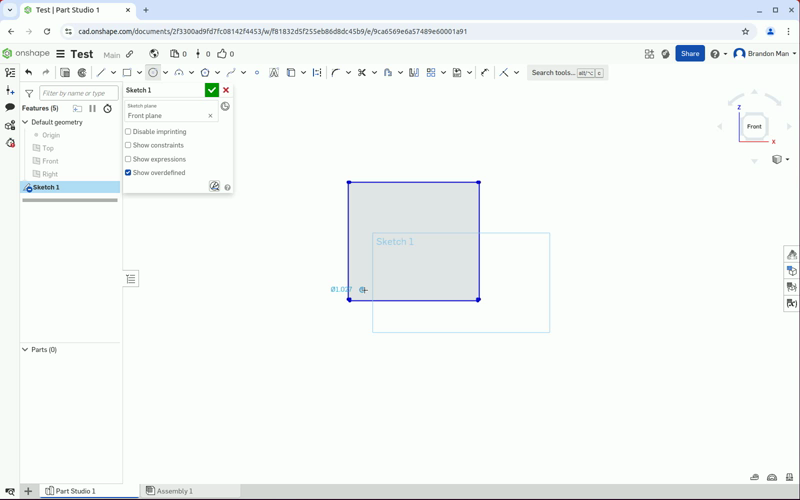
scroll(6)
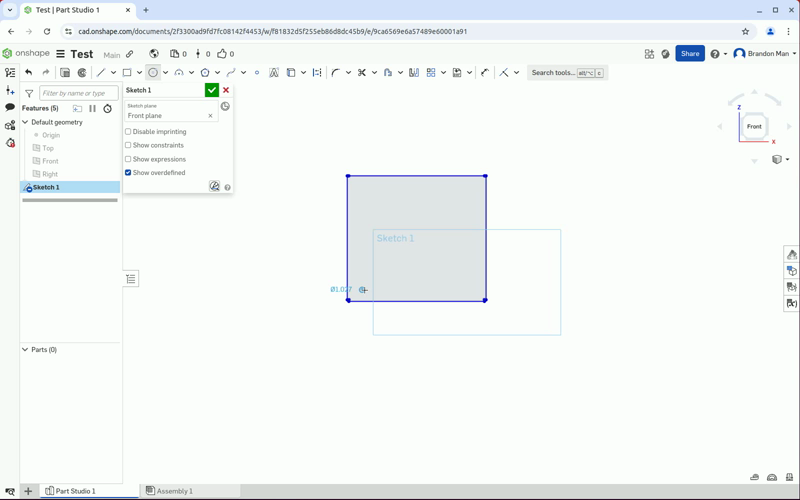
scroll(6)
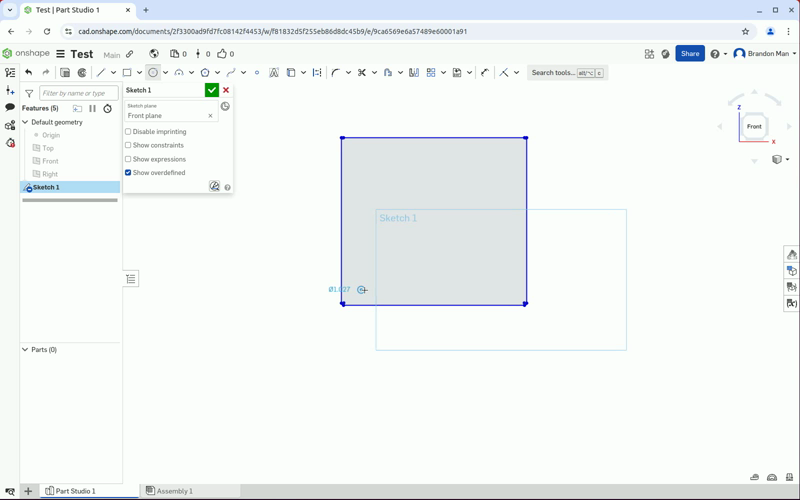
scroll(6)
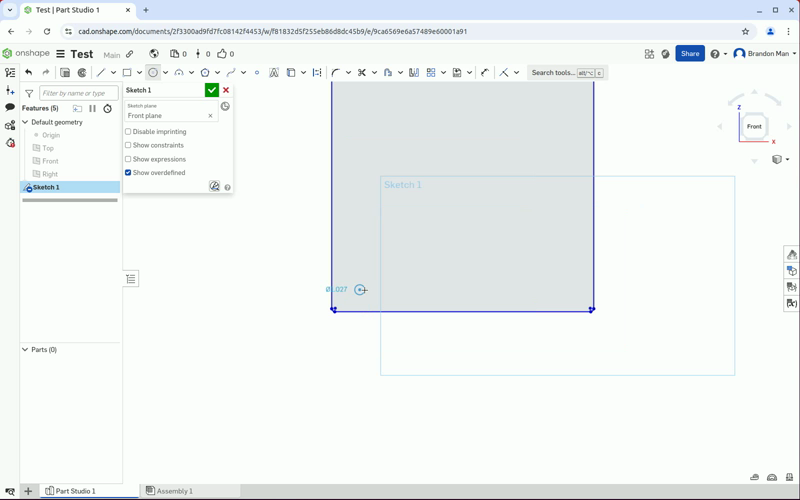
scroll(6)
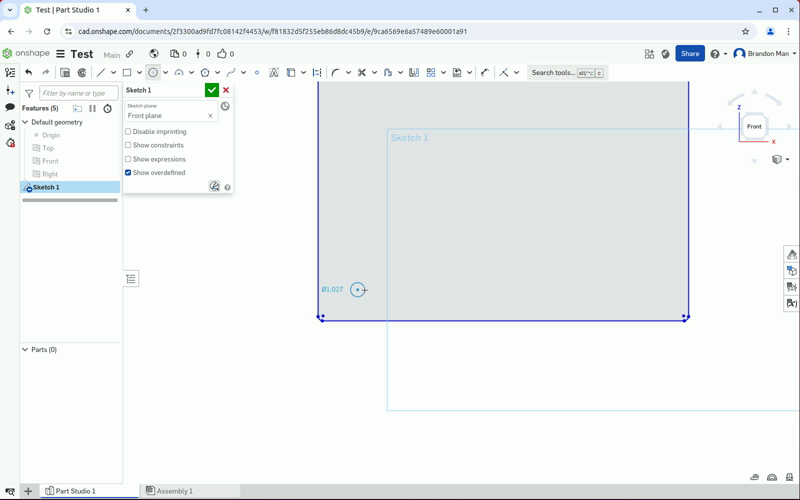
scroll(6)
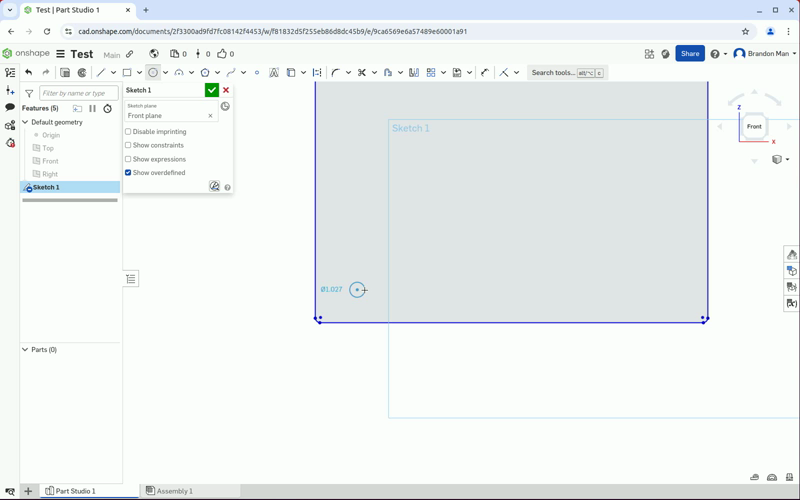
scroll(6)
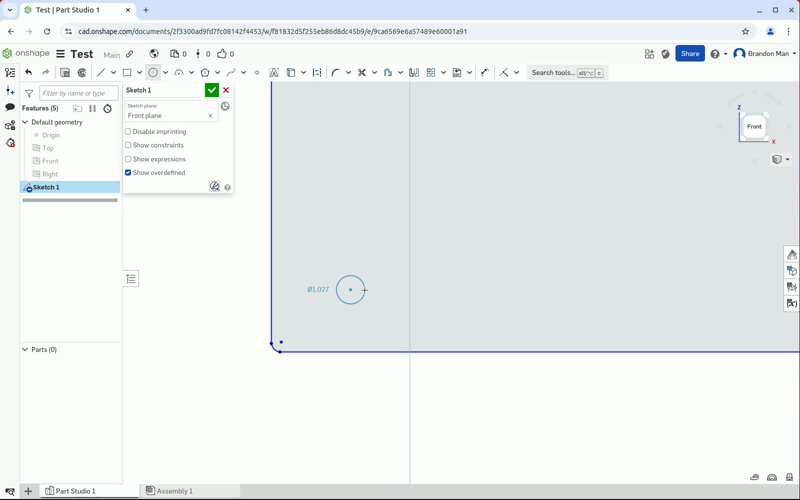
scroll(6)
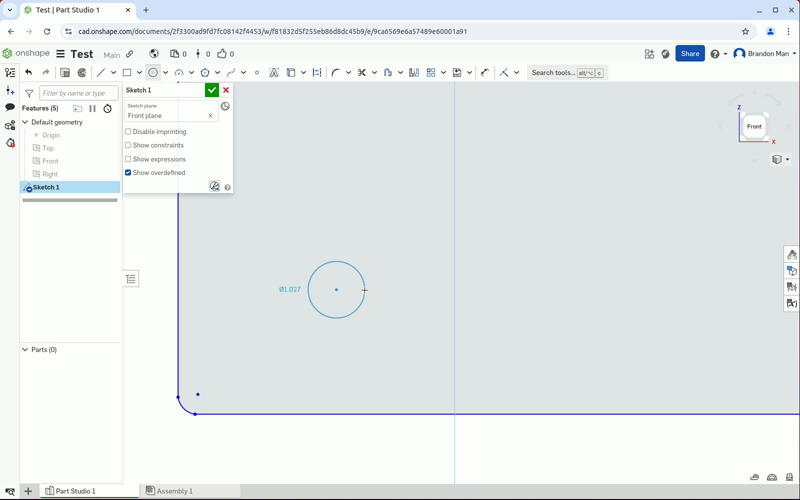
click(364, 289)
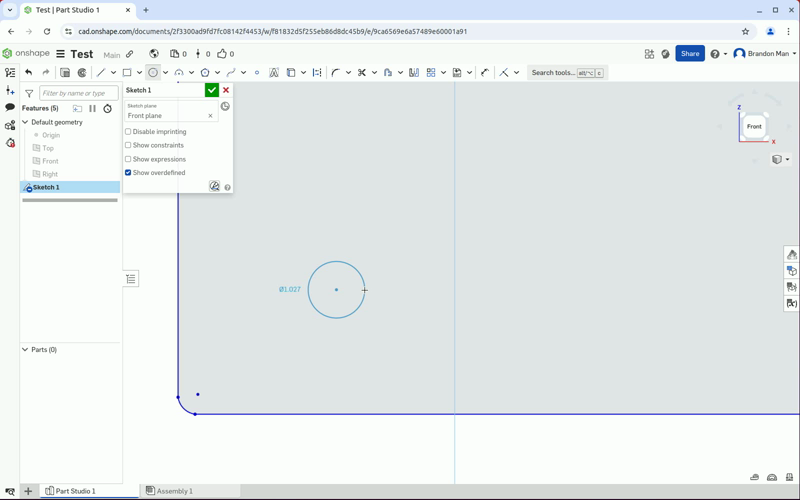
scroll(-6)
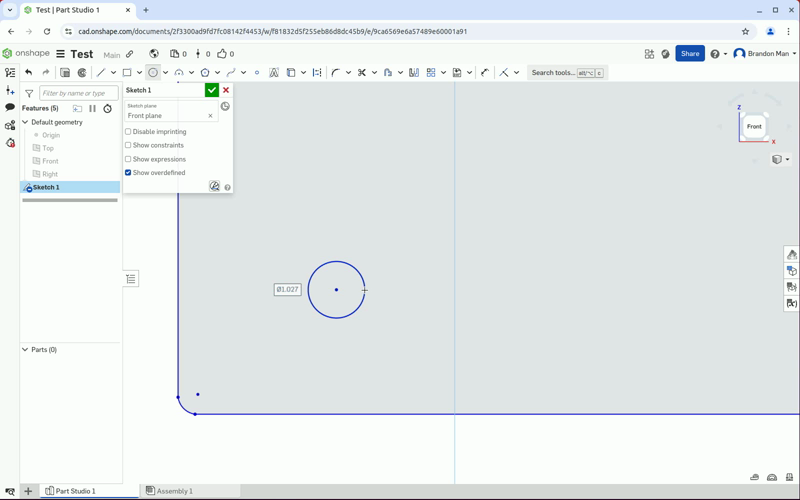
scroll(-6)
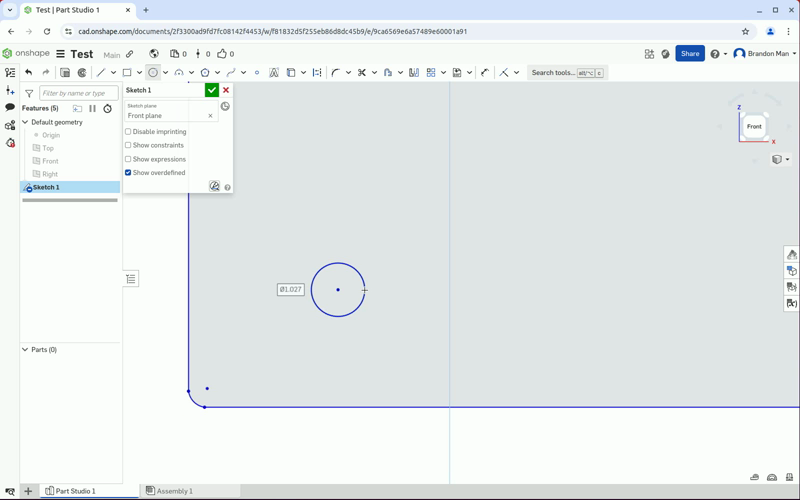
scroll(-6)
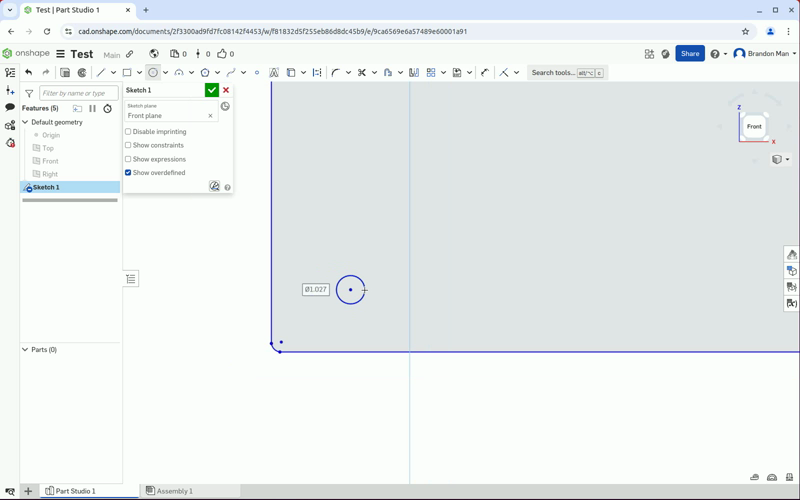
scroll(-6)
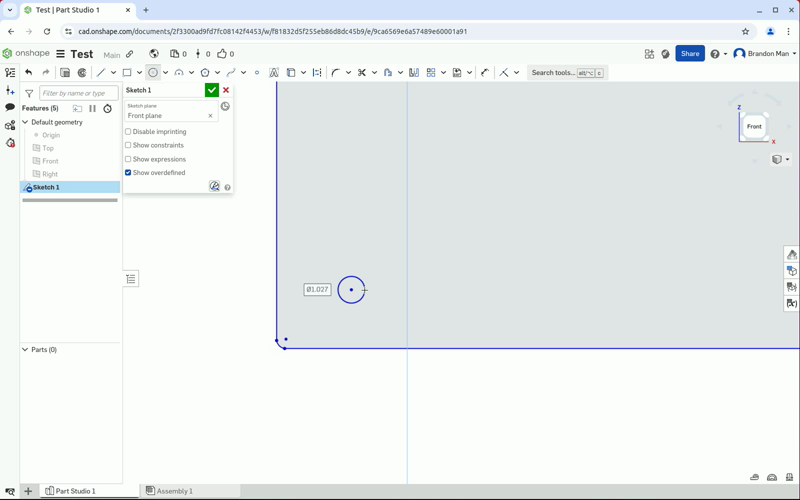
scroll(-6)
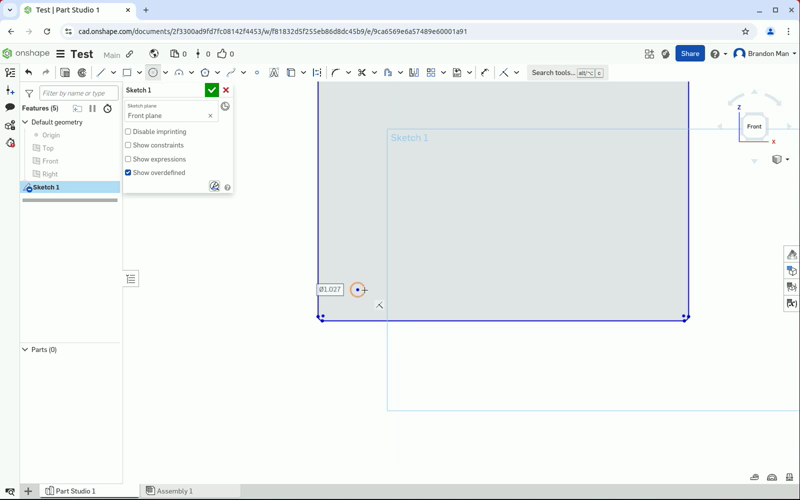
scroll(-6)
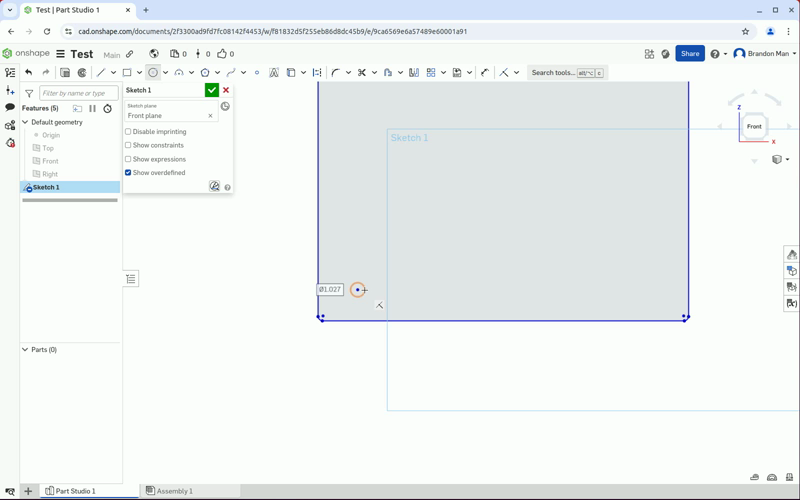
scroll(-6)
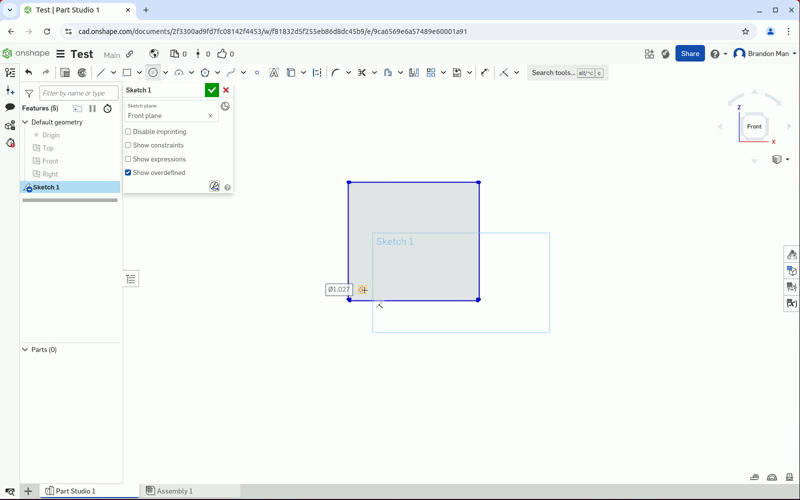
key(esc)
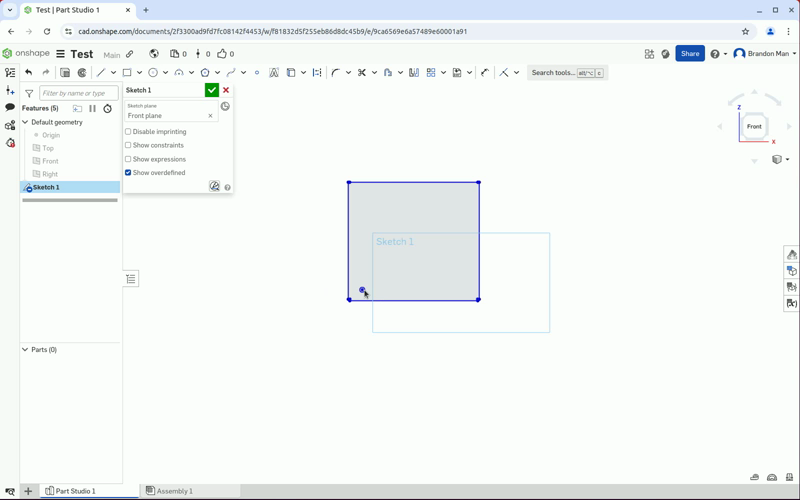
key(c)
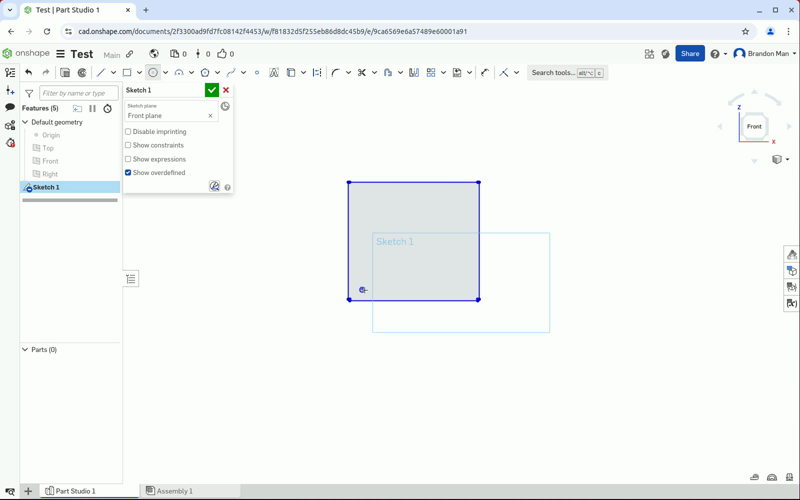
key_down(shift)
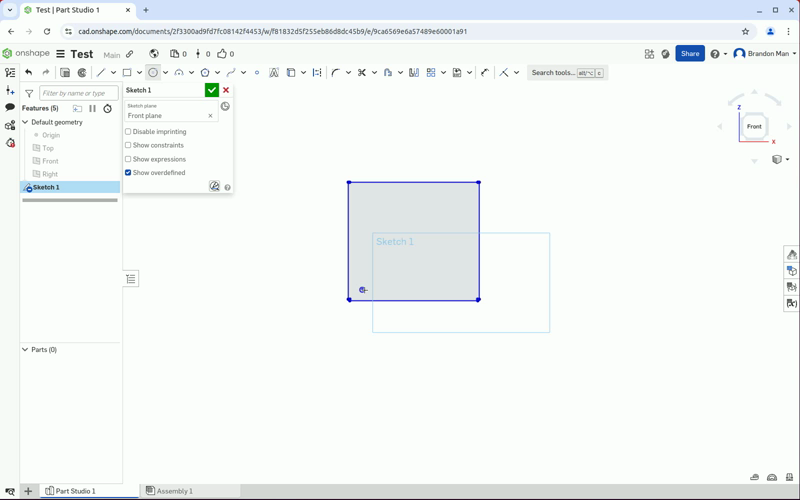
mouse_move(469, 289)
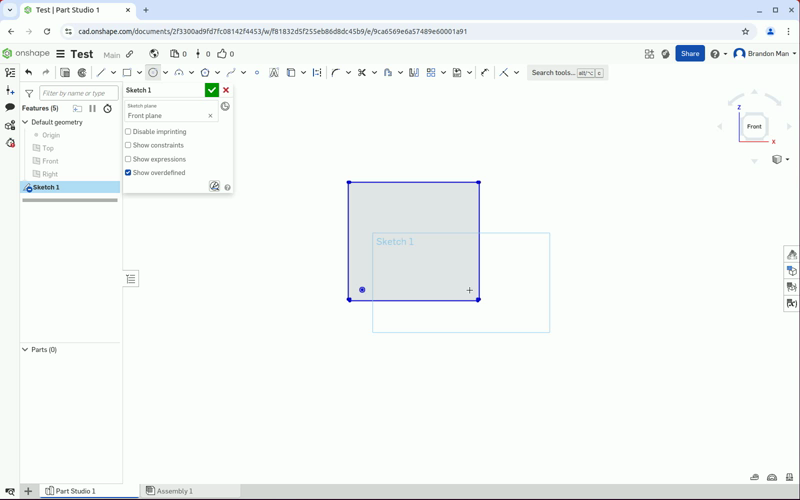
click(469, 289)
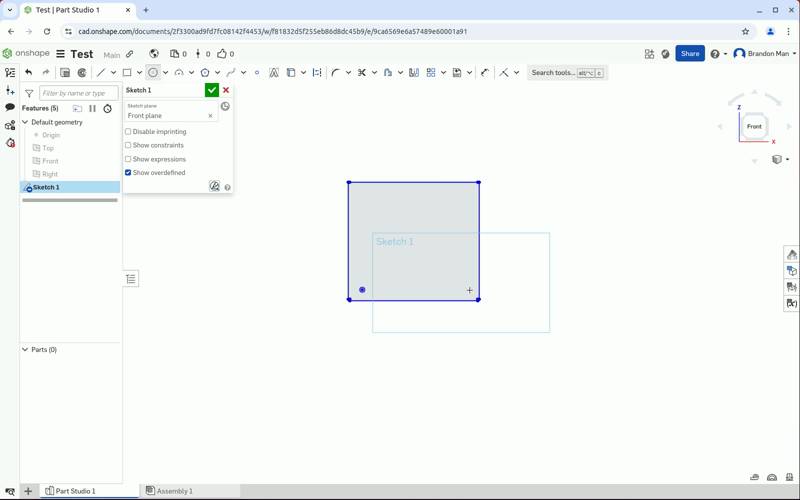
key_up(shift)
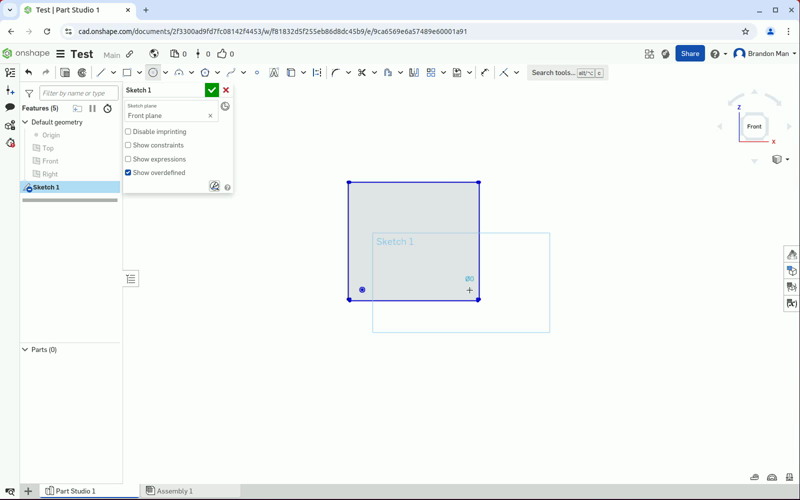
mouse_move(474, 289)
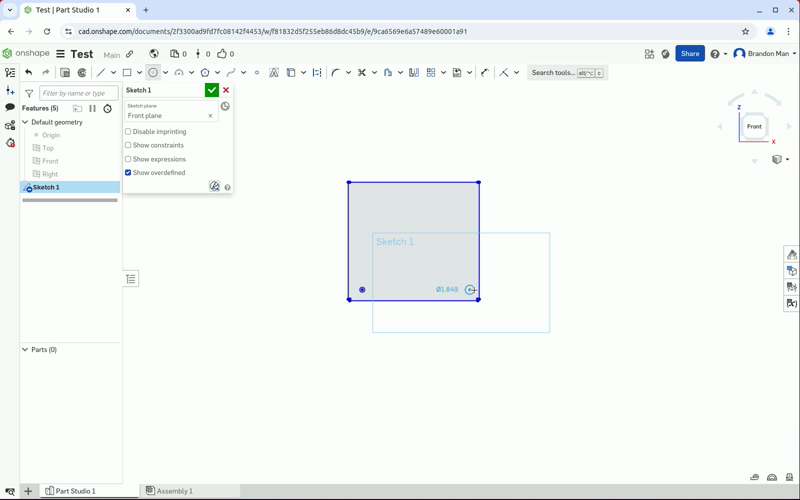
click(474, 289)
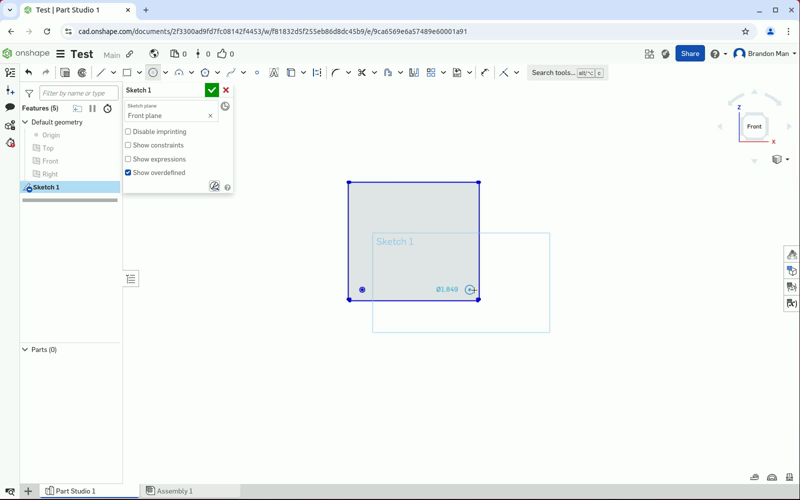
key(esc)
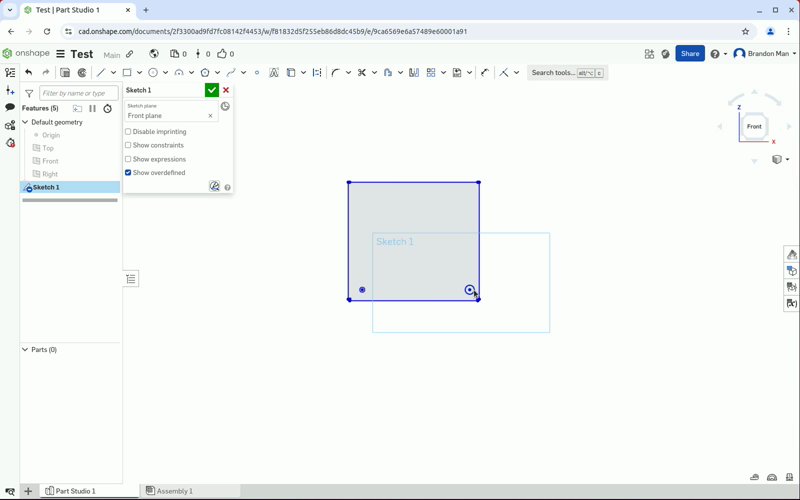
mouse_move(465, 260)
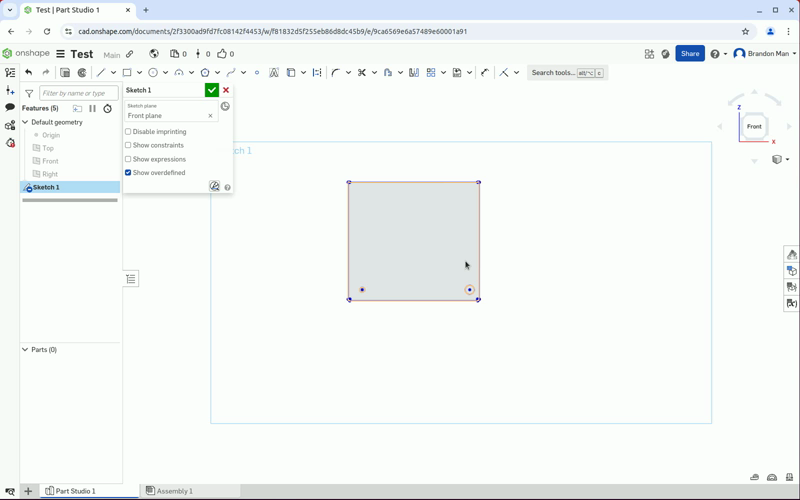
click(465, 260)
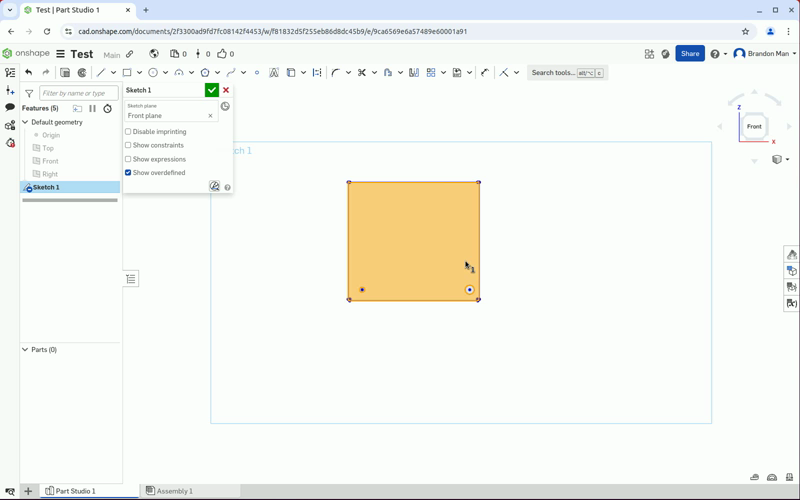
mouse_move(73, 352)
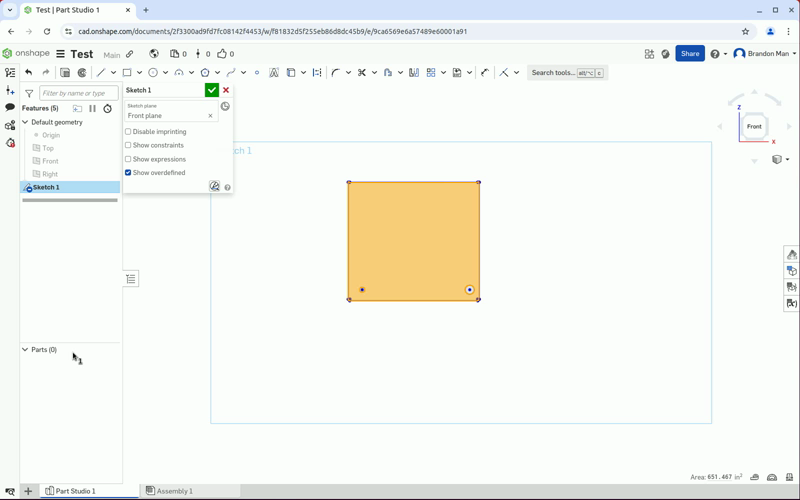
key(shift+y)
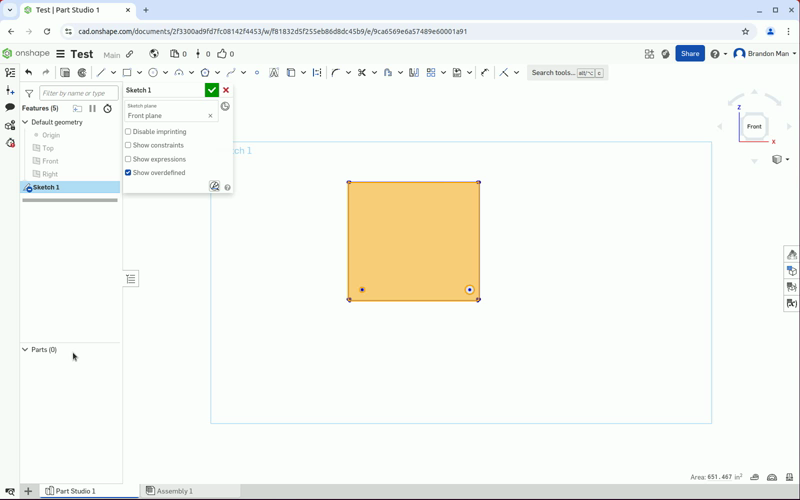
key(shift+e)
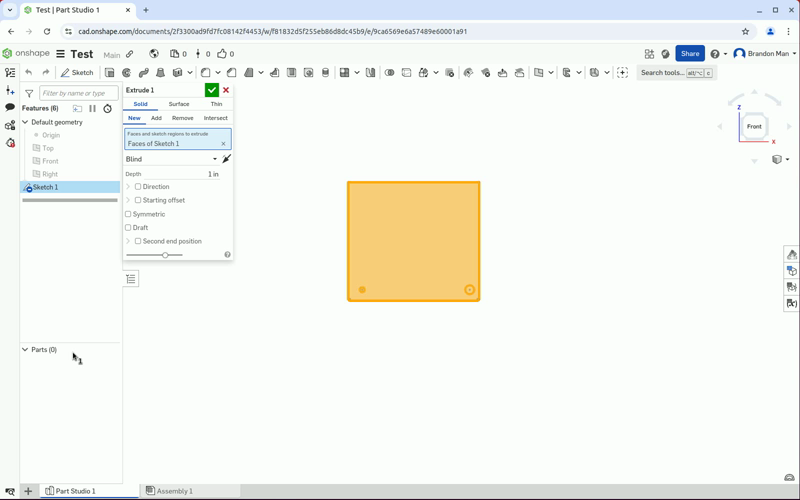
mouse_move(143, 106)
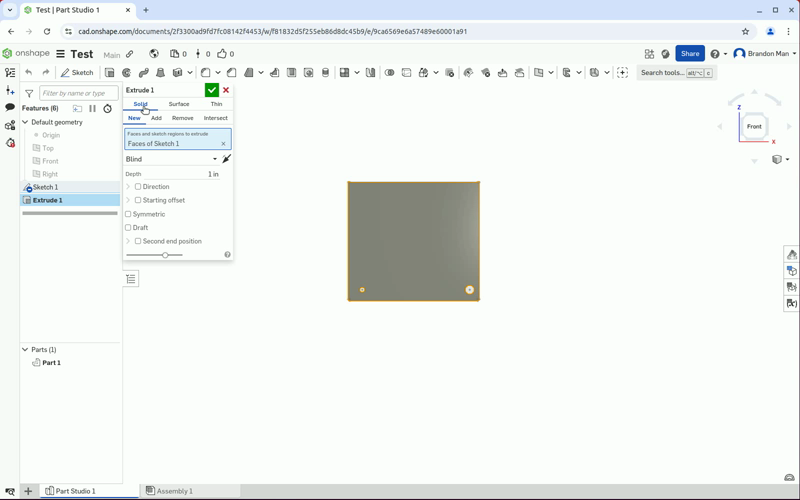
click(143, 106)
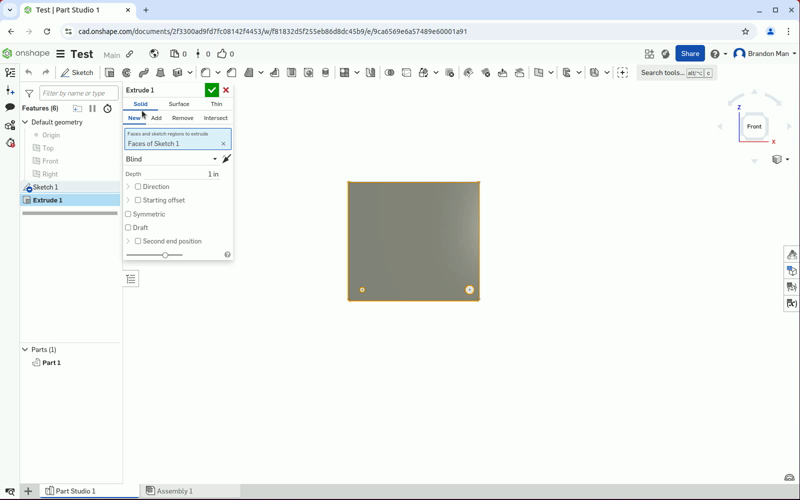
mouse_move(137, 120)
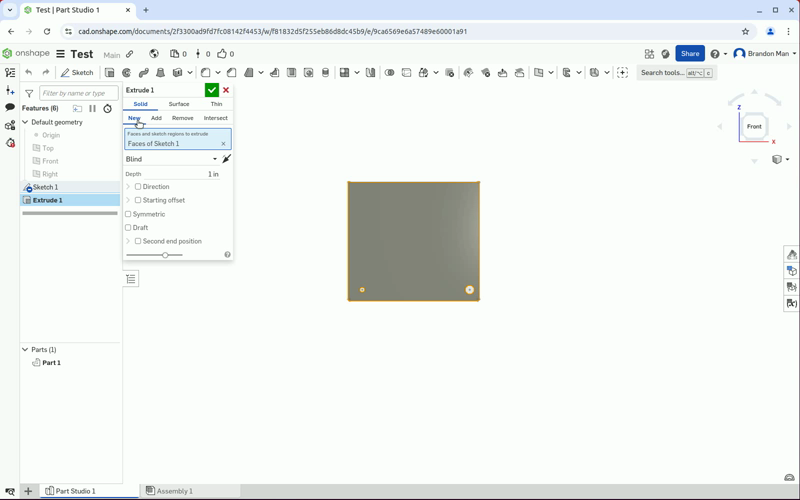
click(137, 120)
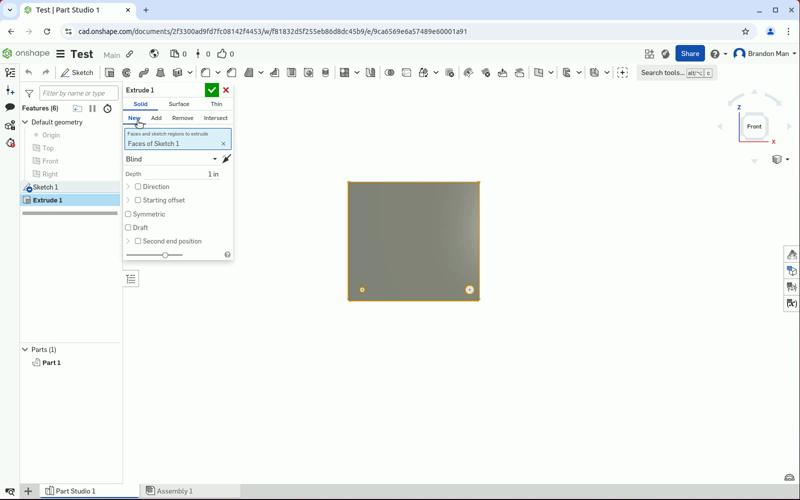
key(tab, 4)
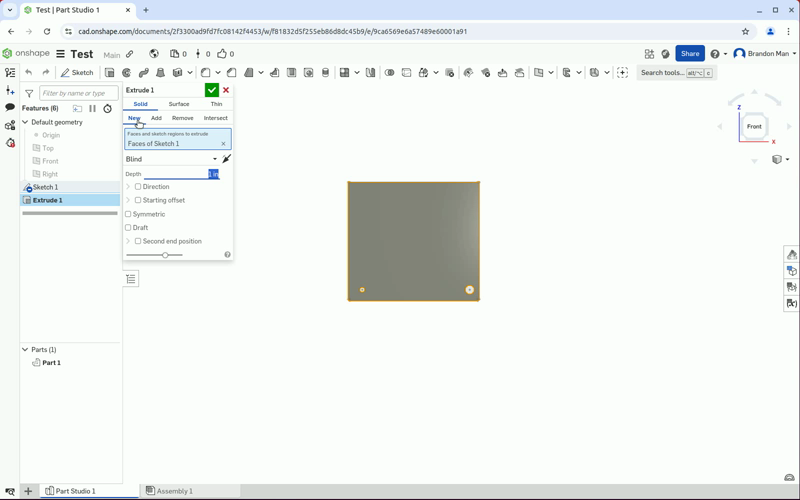
text(0.241)
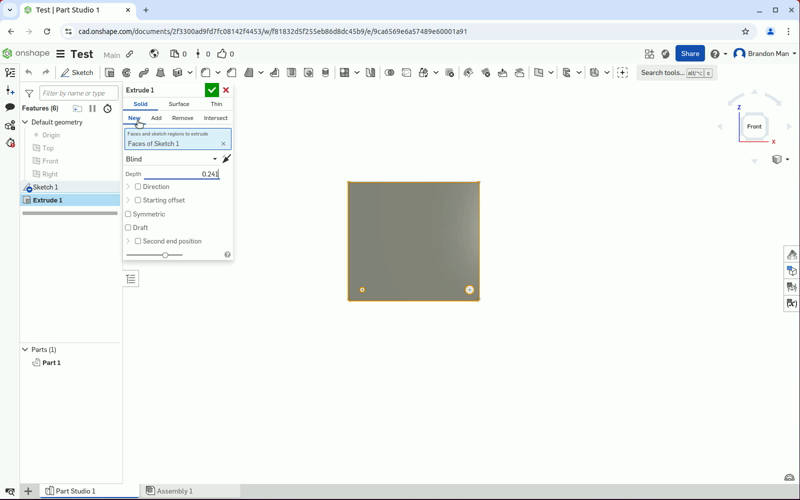
key(enter)
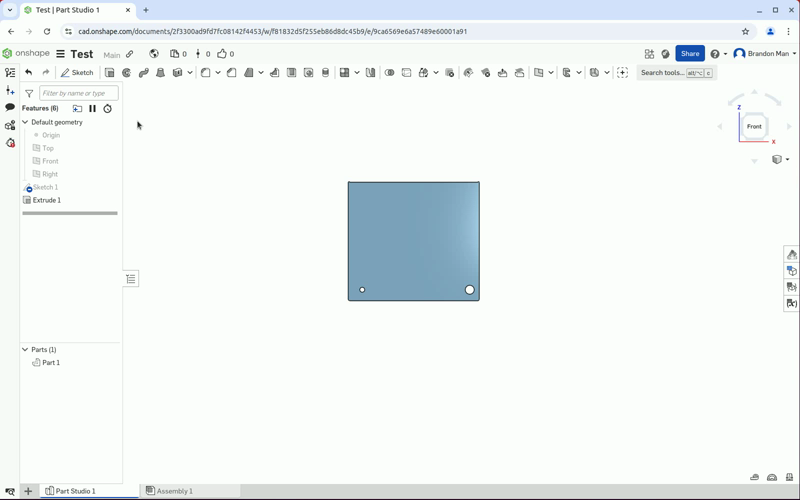
key(shift+h)
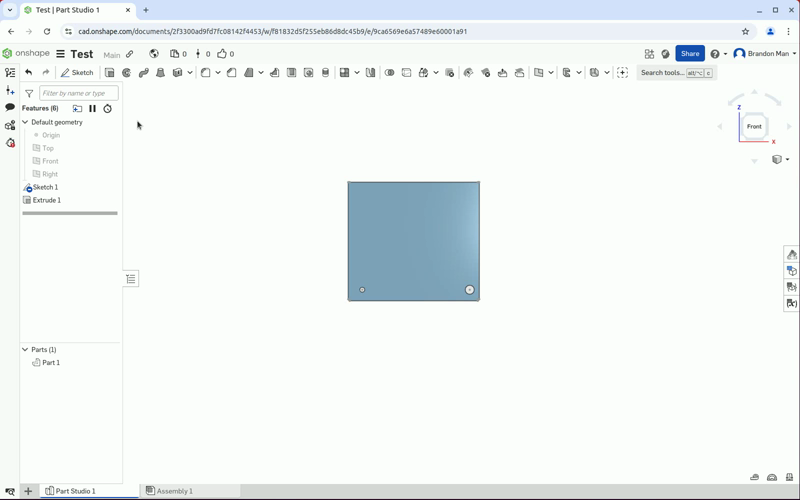
key(shift+h)
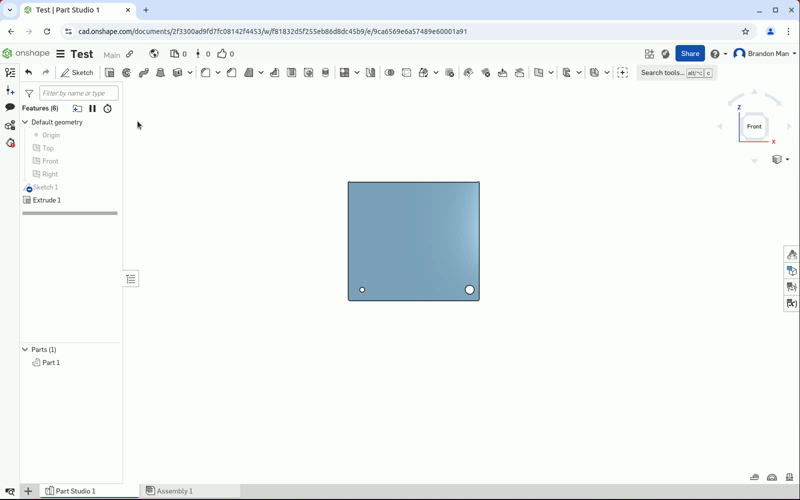
mouse_move(73, 189)
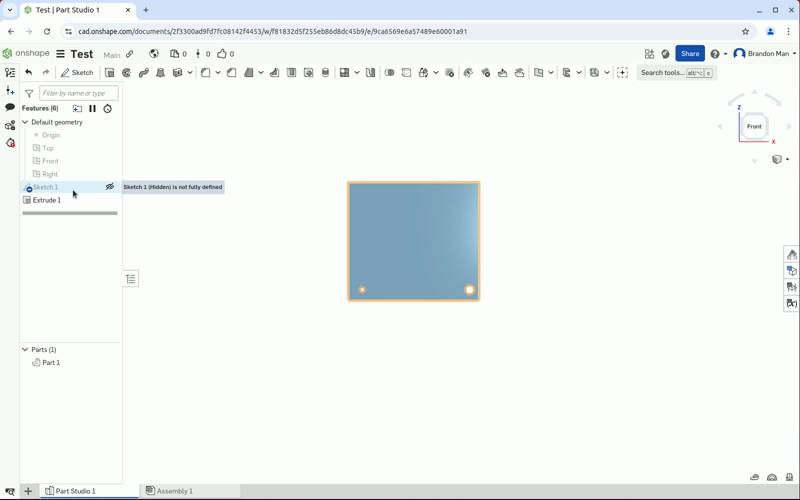
click(73, 189)
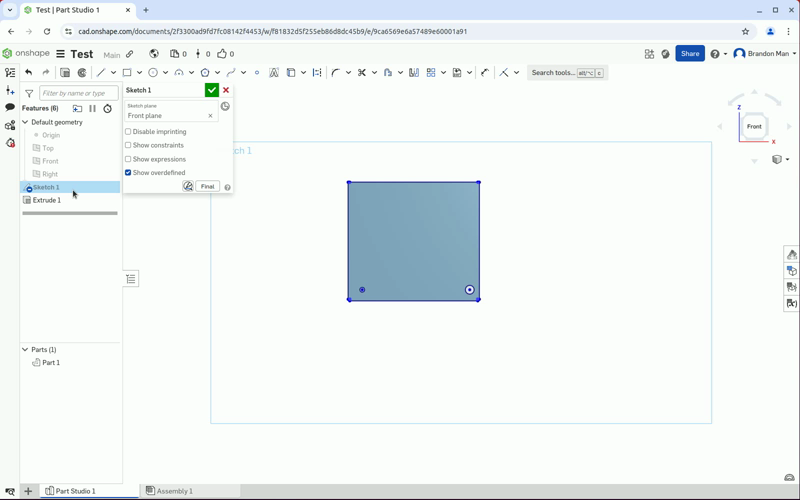
mouse_move(229, 92)
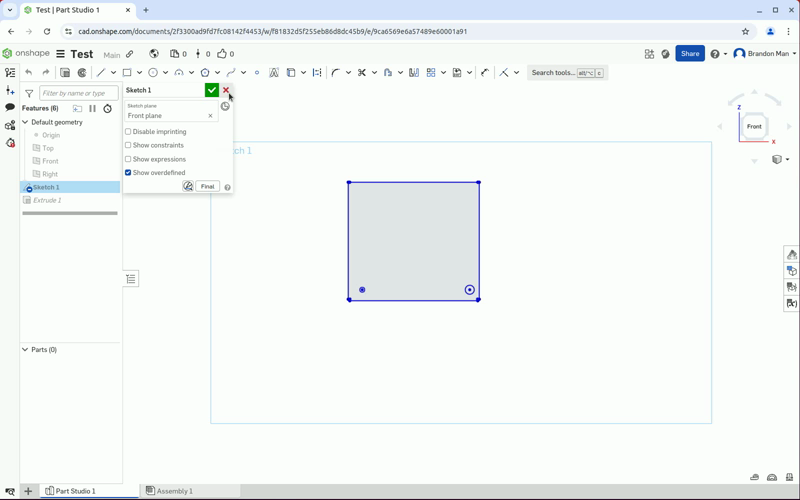
click(229, 92)
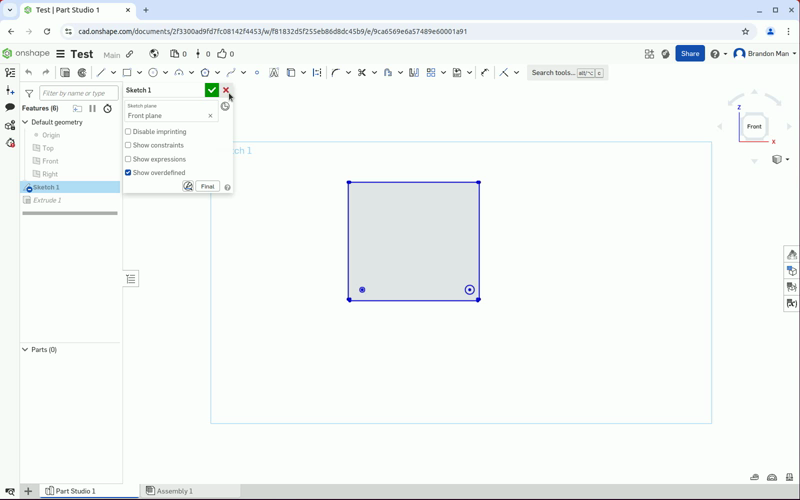
key(shift+s)
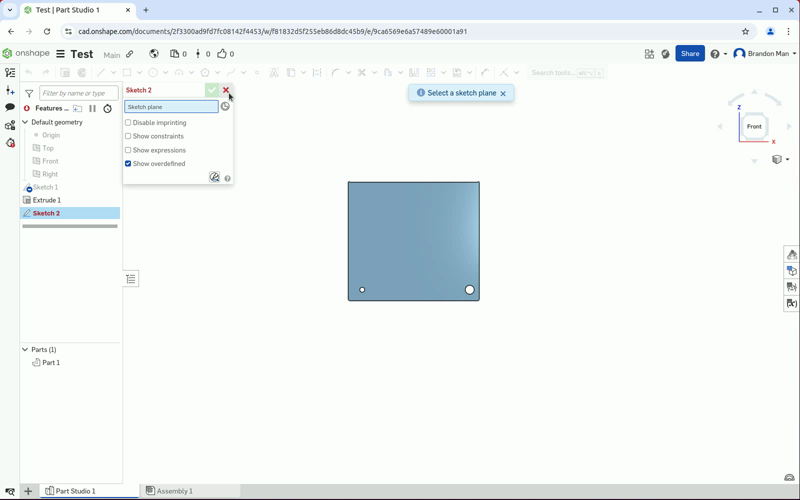
mouse_move(73, 163)
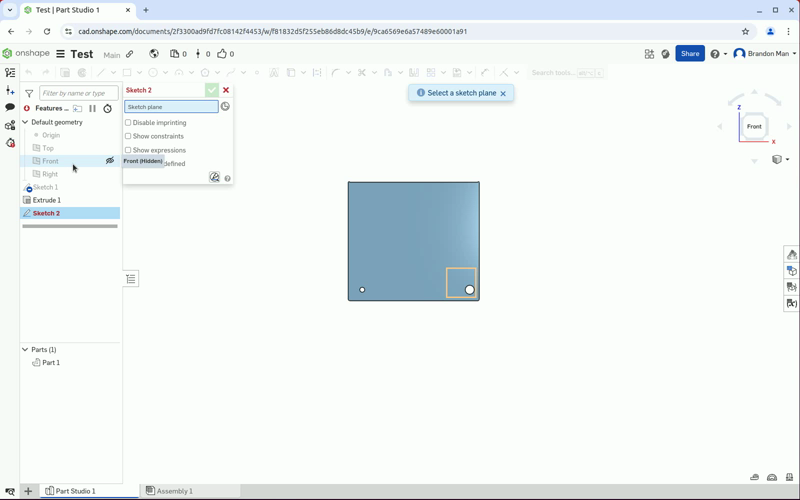
click(73, 163)
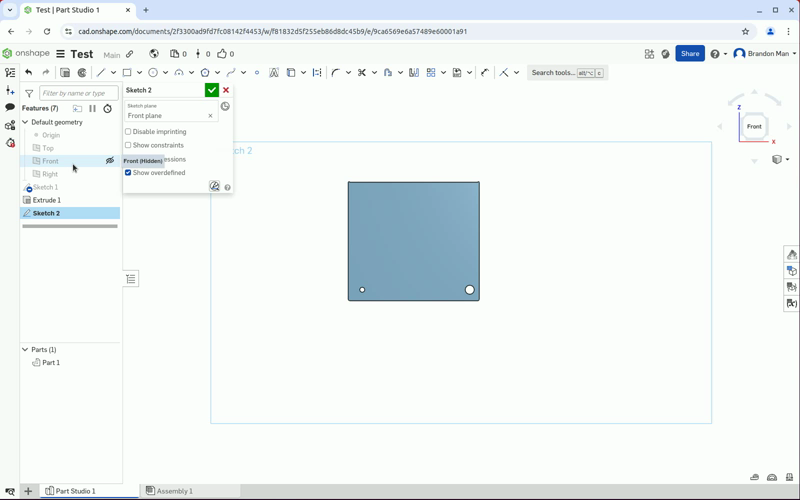
mouse_move(73, 352)
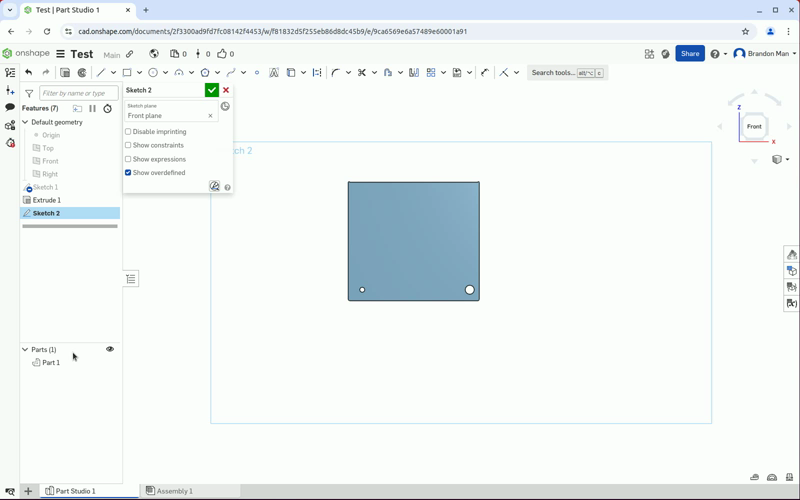
key(y)
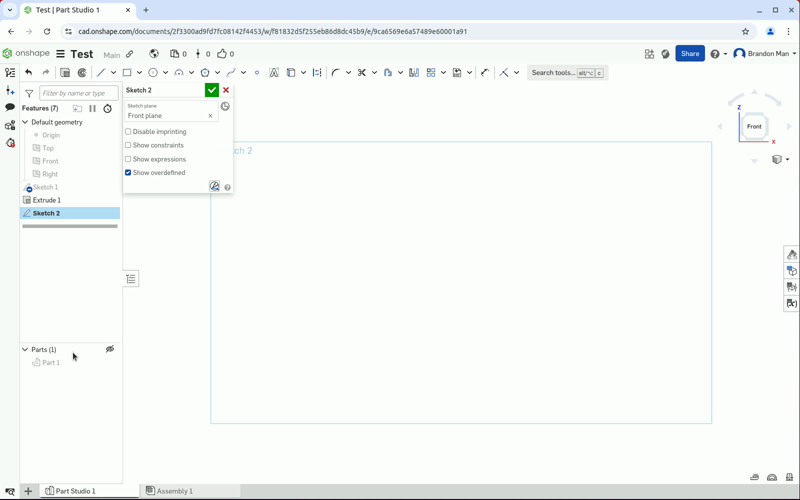
key(l)
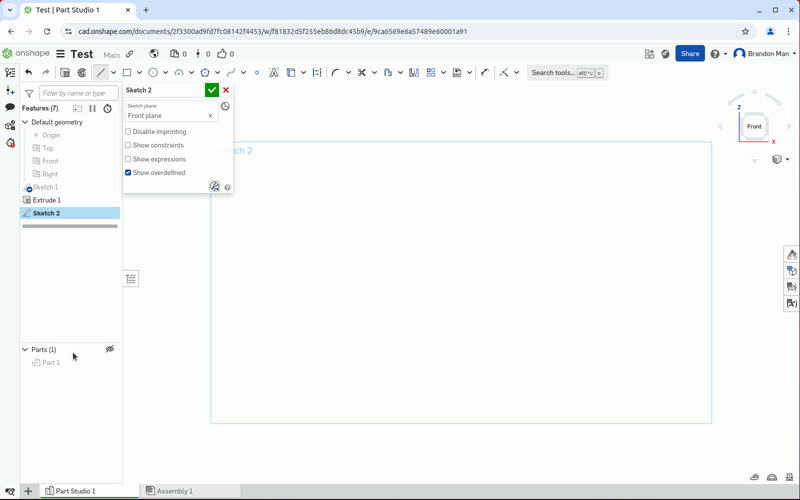
key_down(shift)
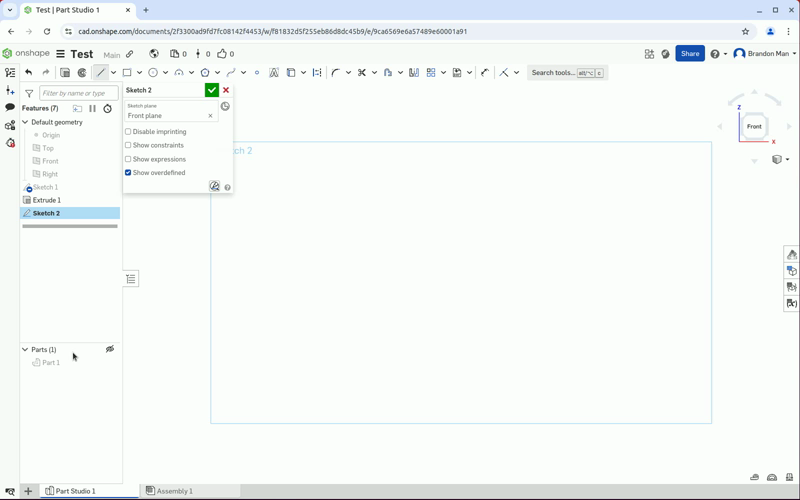
mouse_move(513, 290)
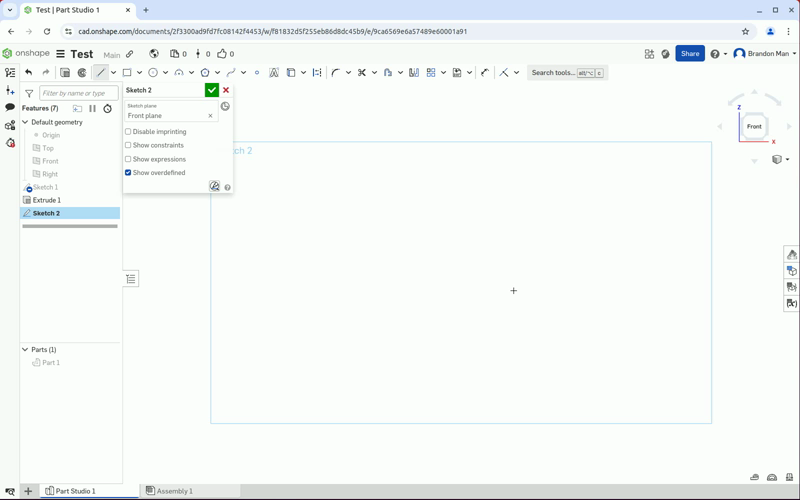
click(513, 290)
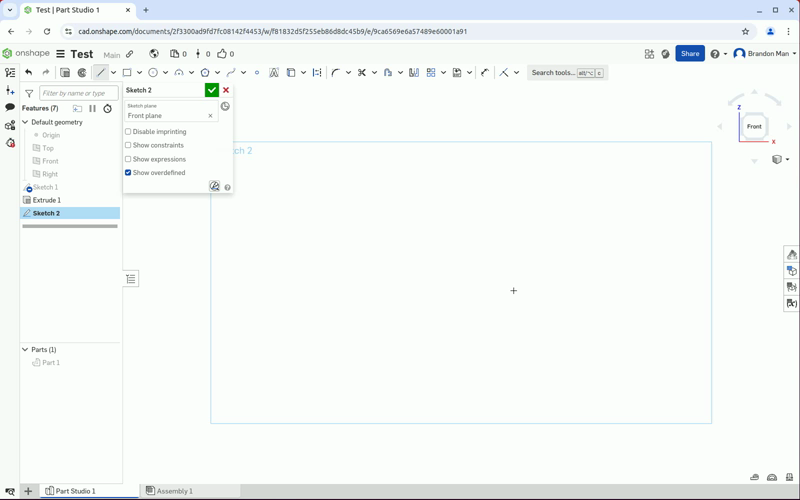
key_up(shift)
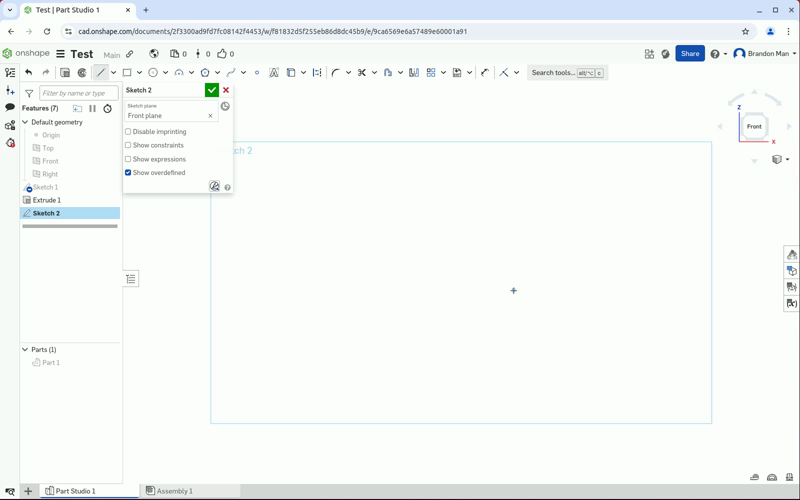
key_down(shift)
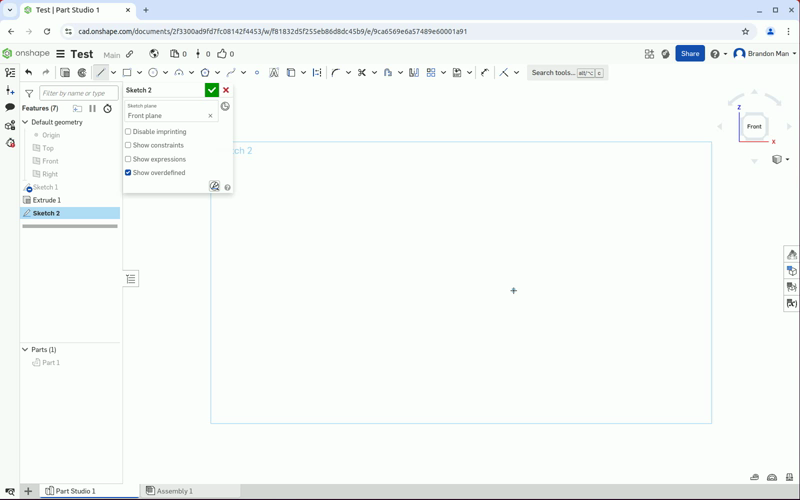
mouse_move(543, 290)
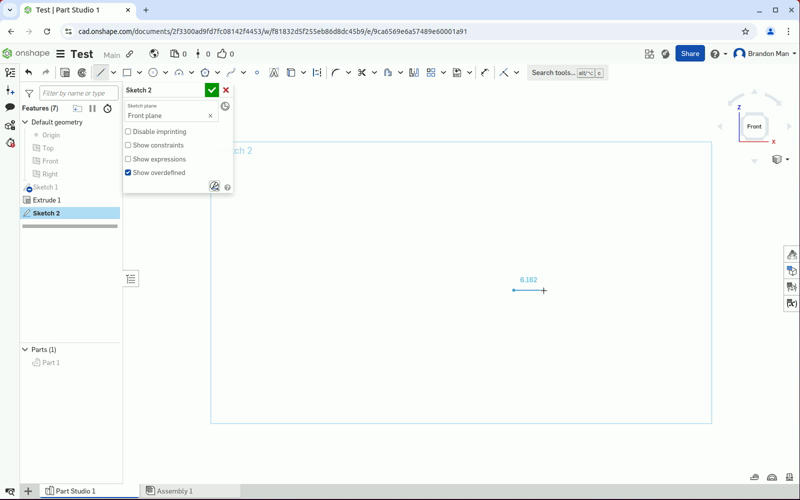
mouse_move(515, 290)
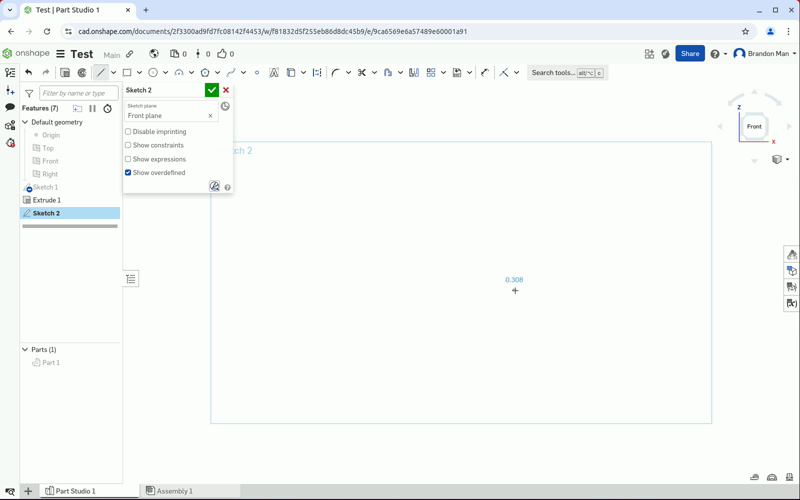
scroll(6)
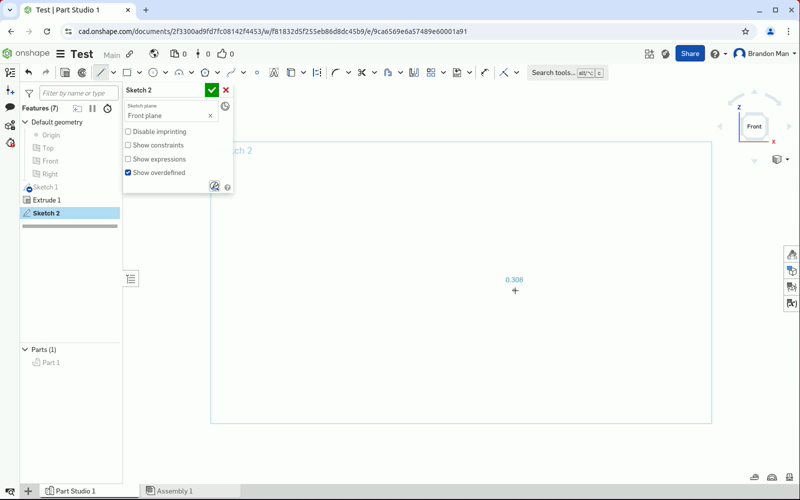
scroll(6)
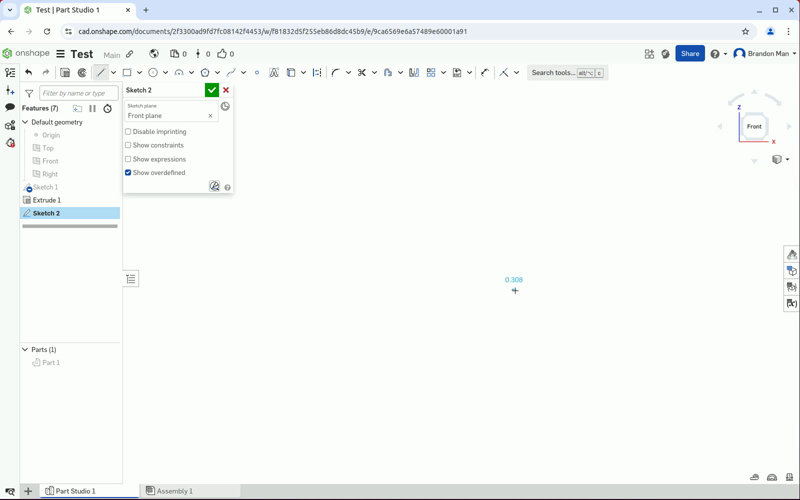
scroll(6)
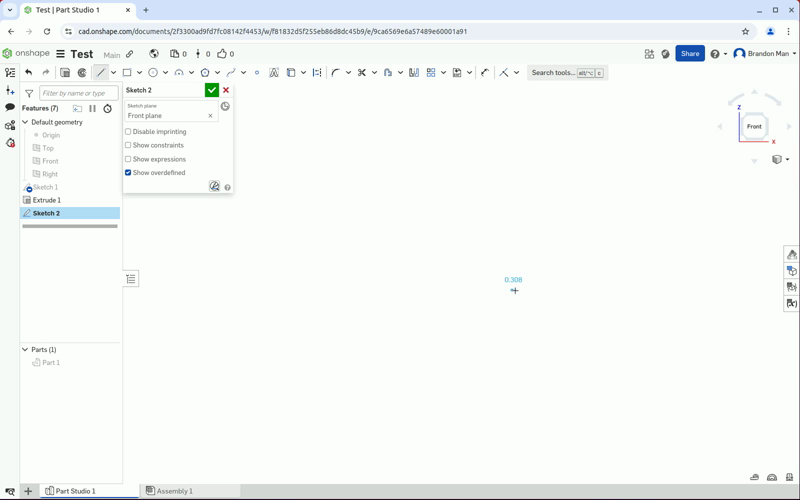
scroll(6)
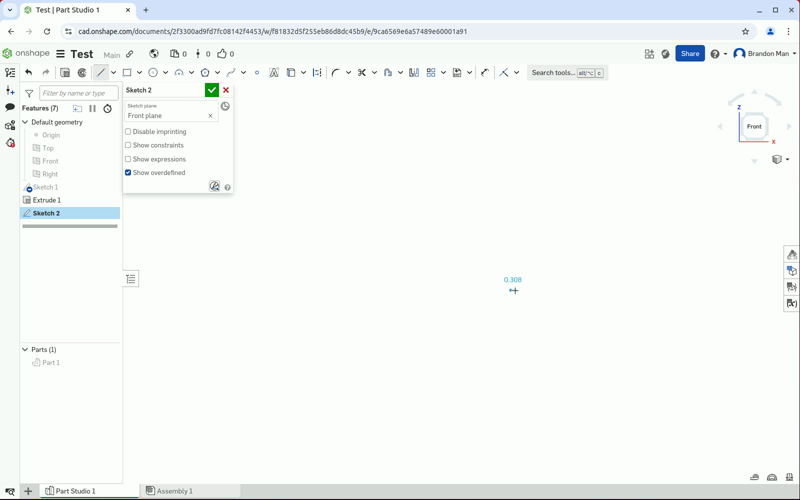
scroll(6)
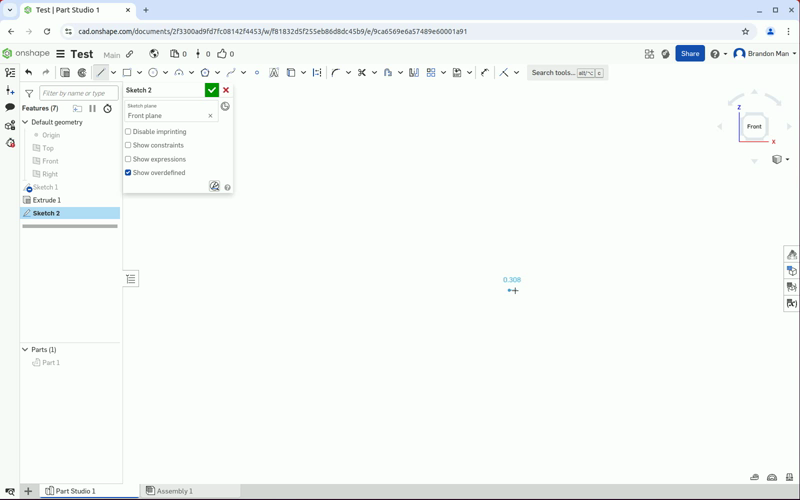
scroll(6)
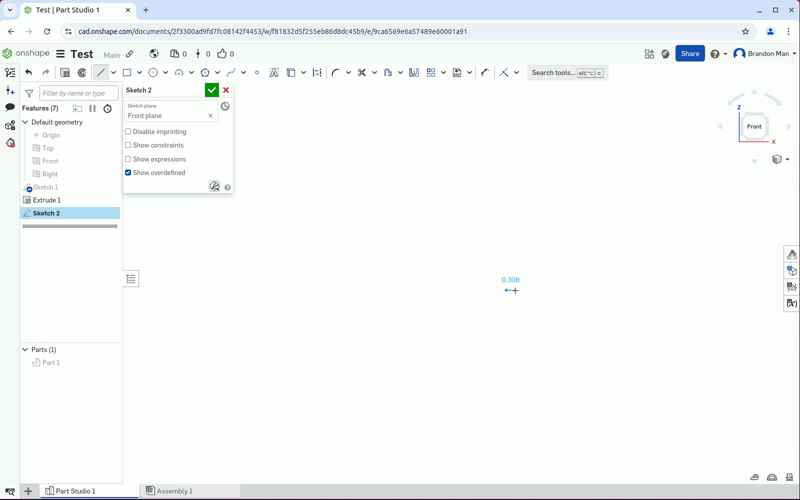
scroll(6)
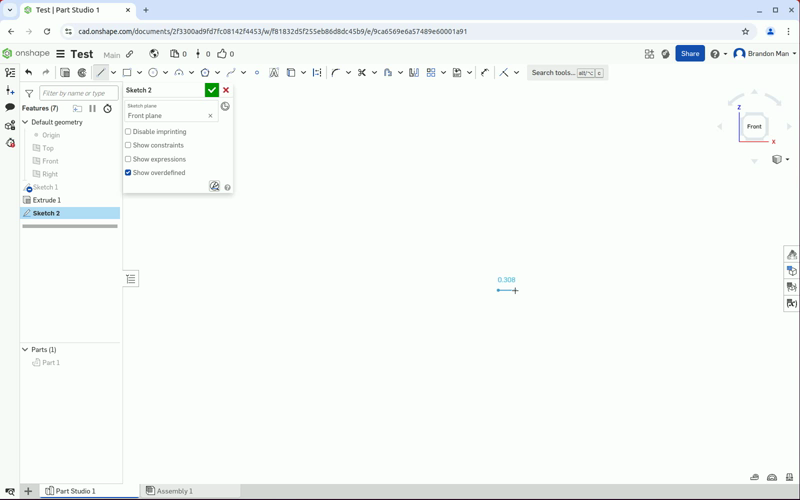
click(515, 290)
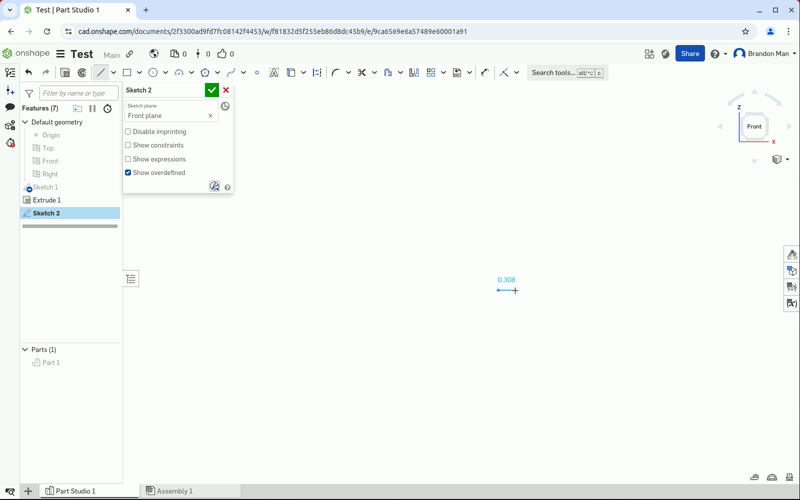
scroll(-6)
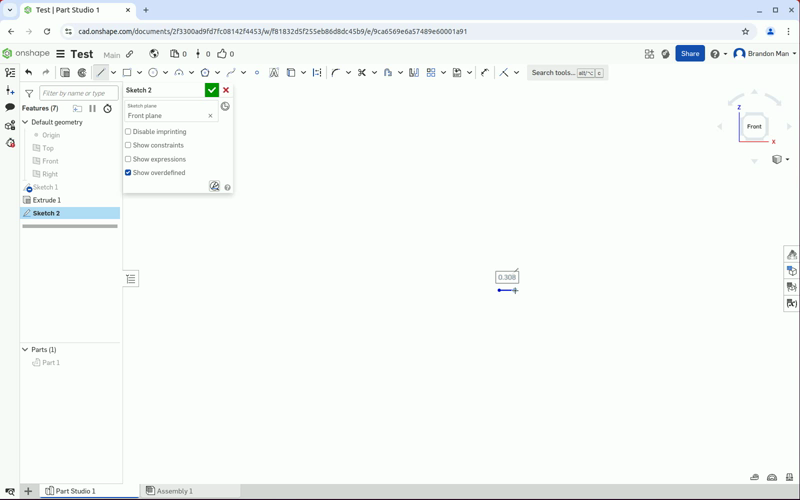
scroll(-6)
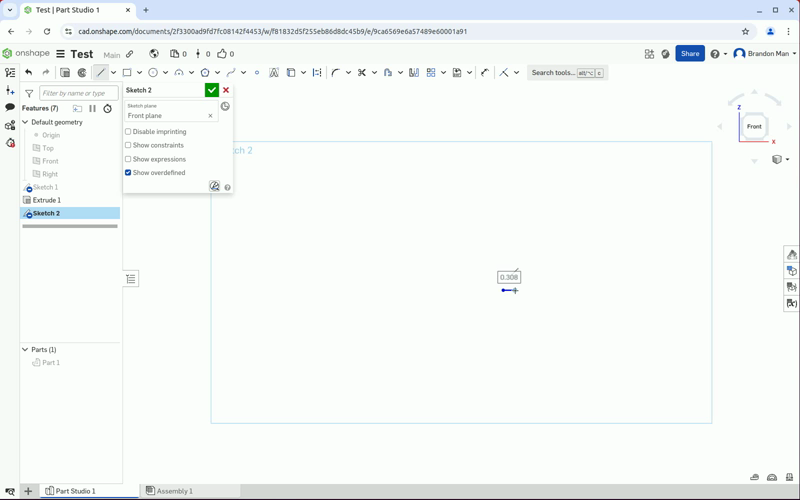
scroll(-6)
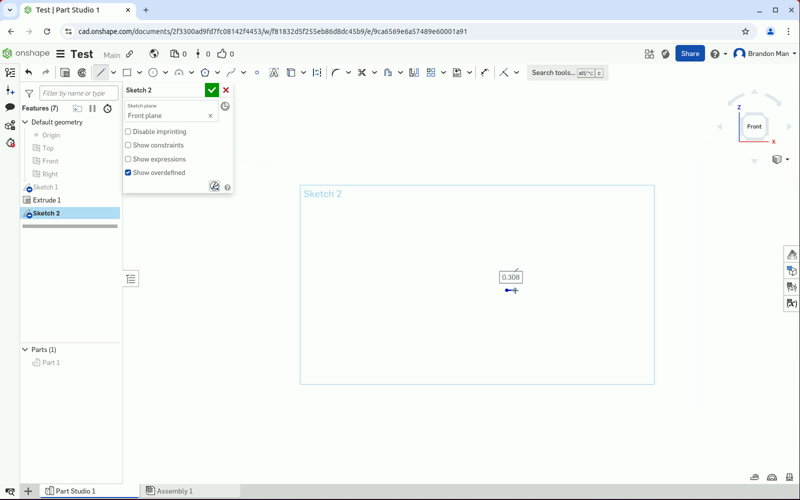
scroll(-6)
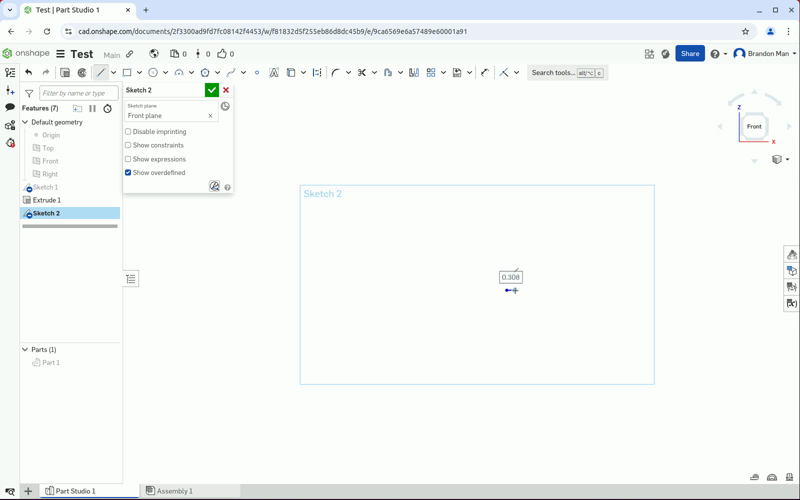
scroll(-6)
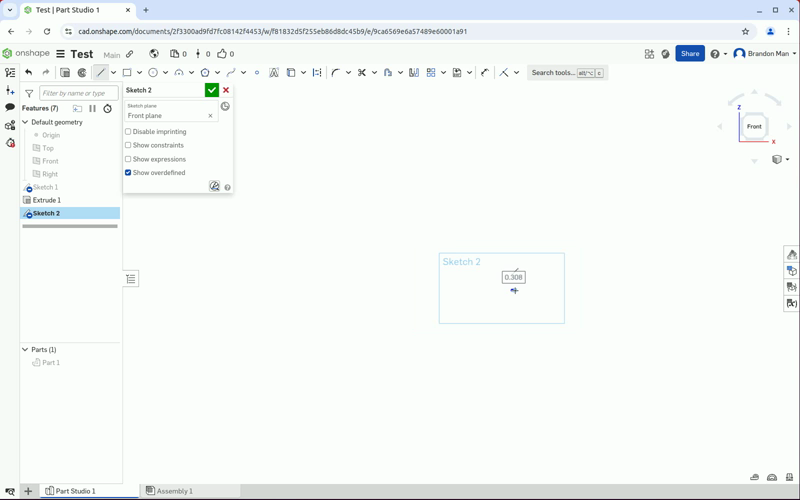
scroll(-6)
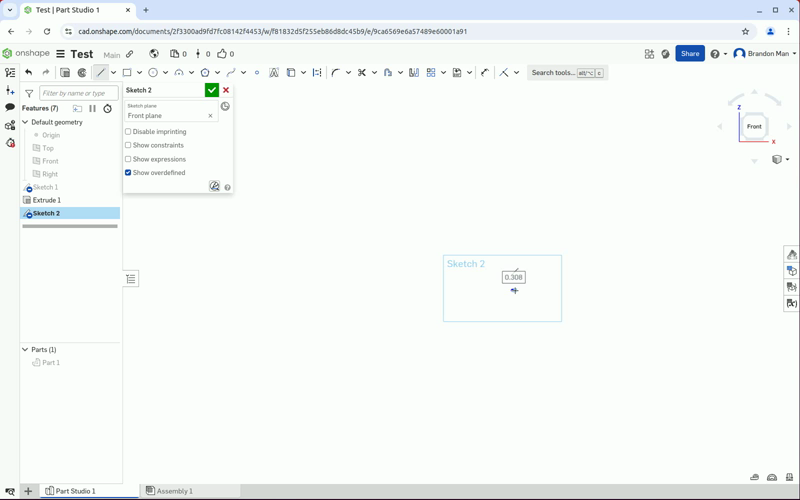
scroll(-6)
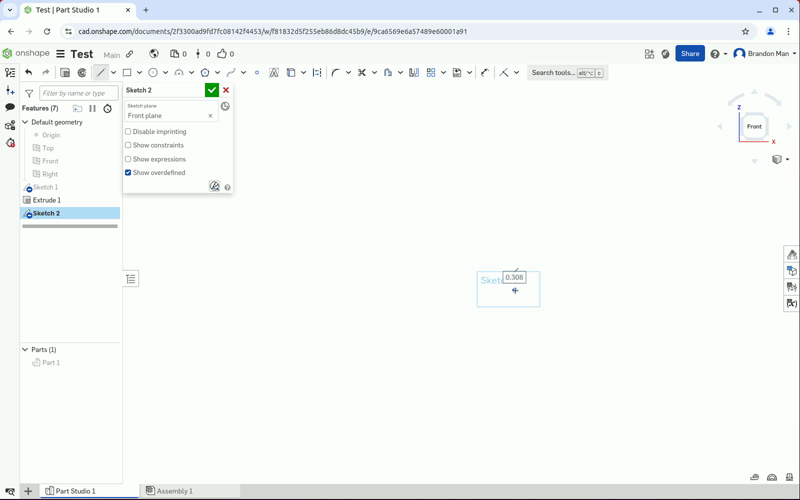
key_up(shift)
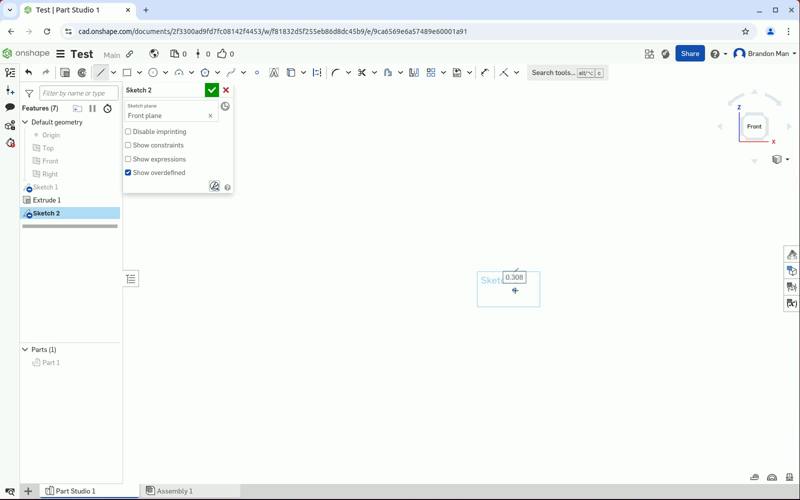
key_down(shift)
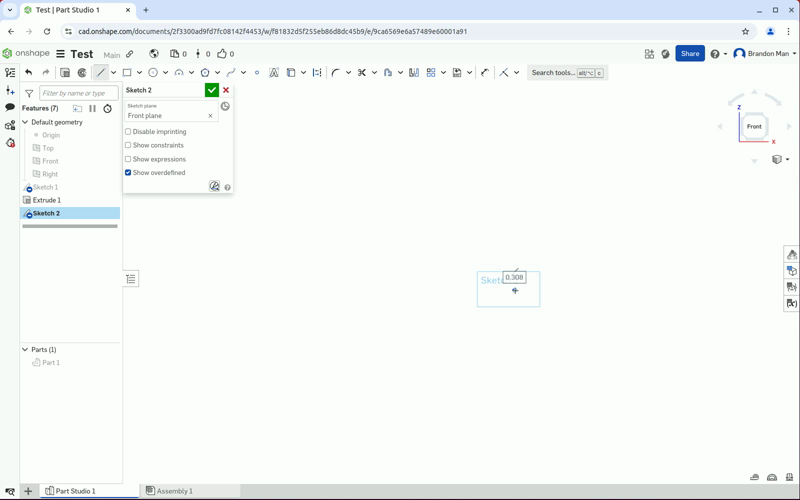
mouse_move(545, 290)
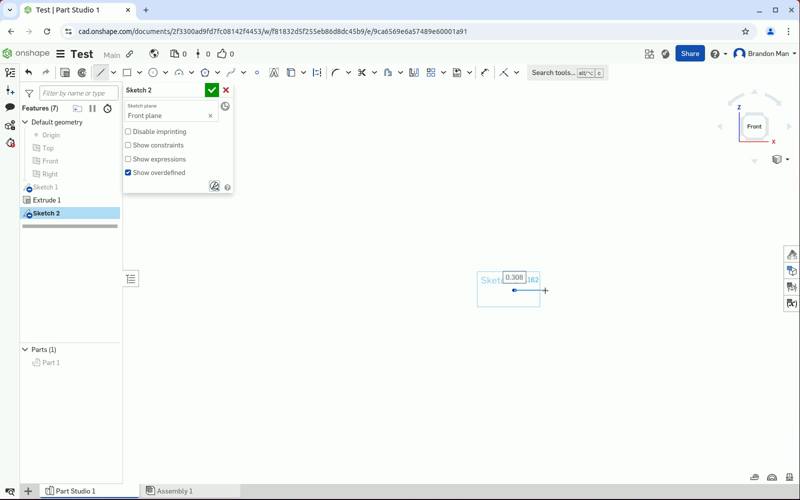
mouse_move(515, 288)
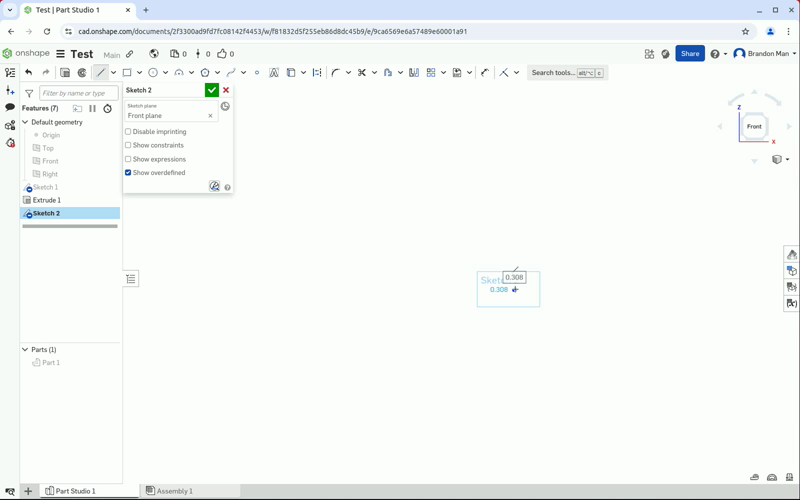
scroll(6)
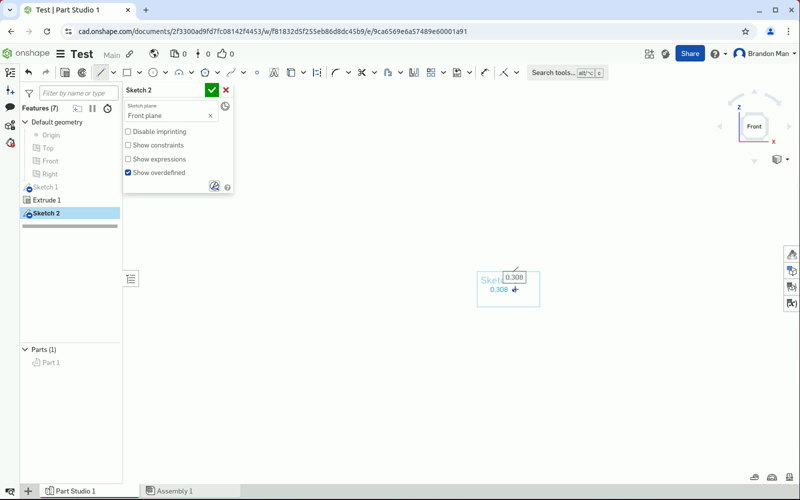
scroll(6)
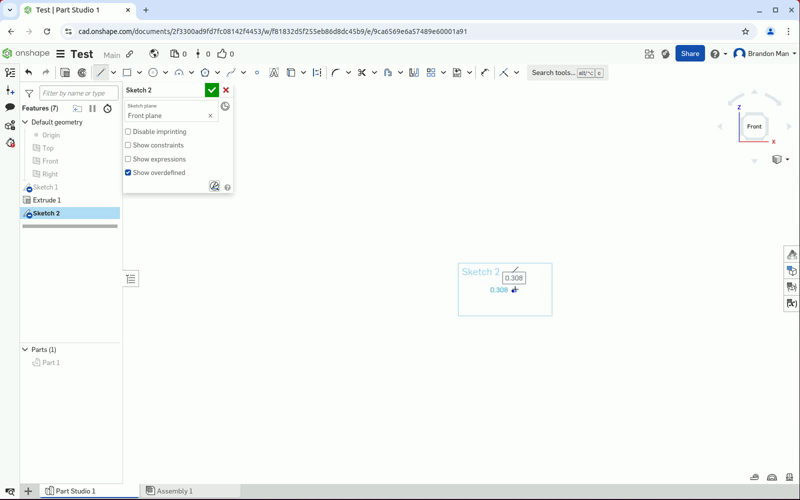
scroll(6)
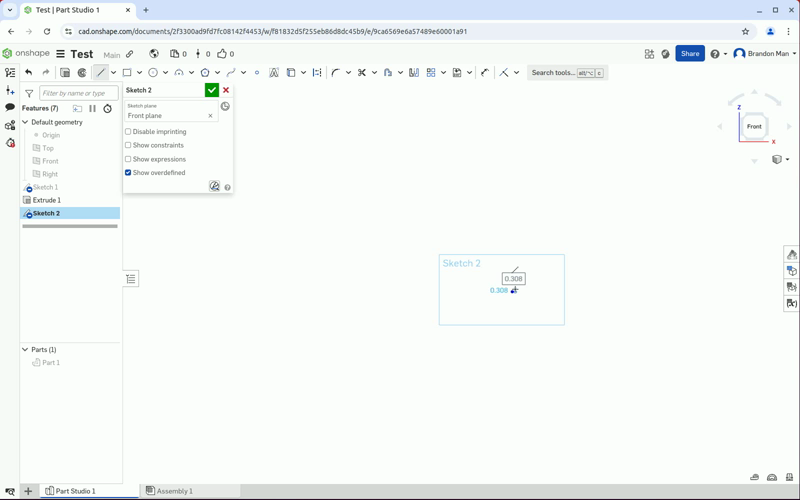
scroll(6)
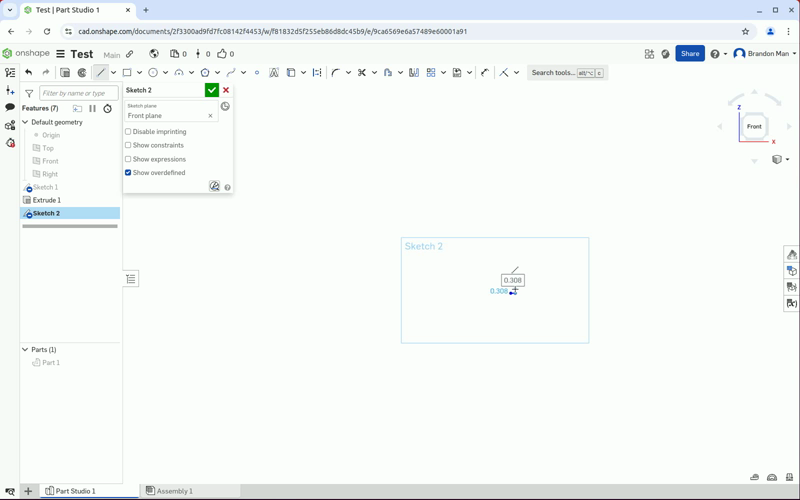
scroll(6)
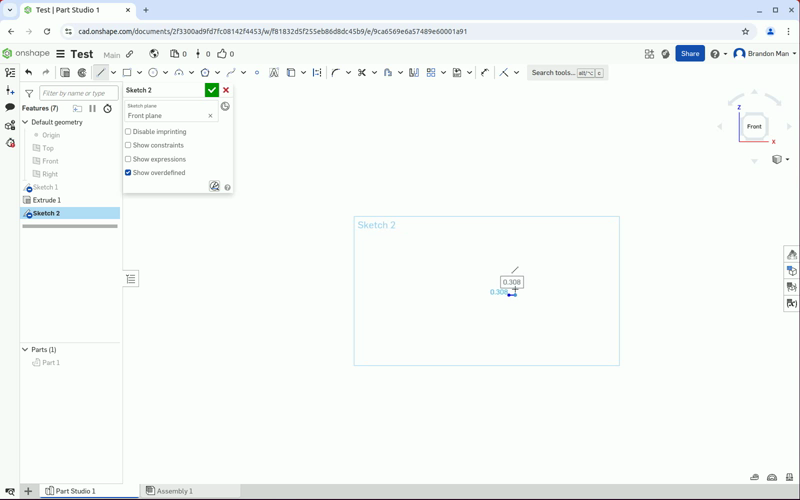
scroll(6)
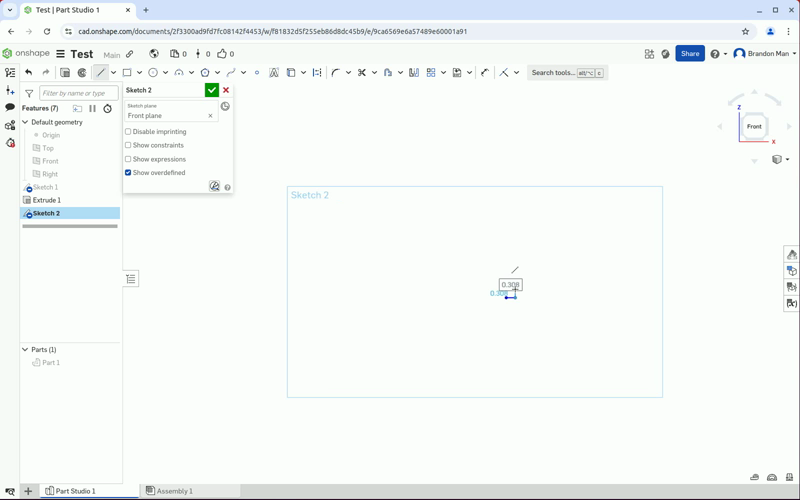
scroll(6)
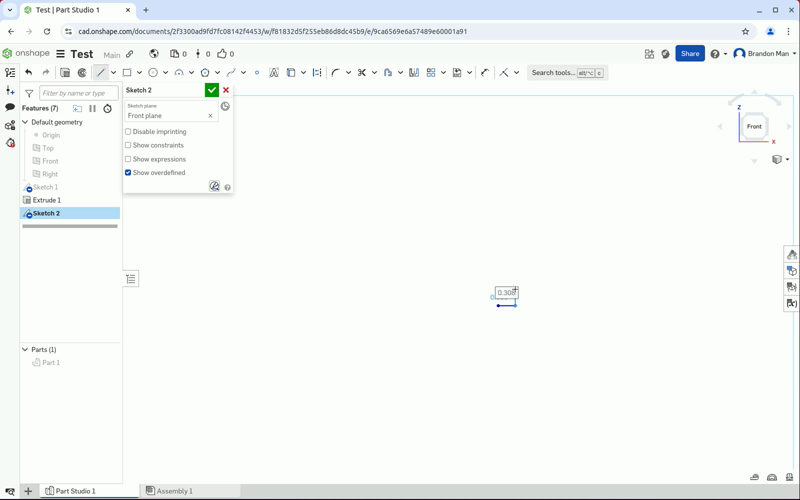
click(515, 288)
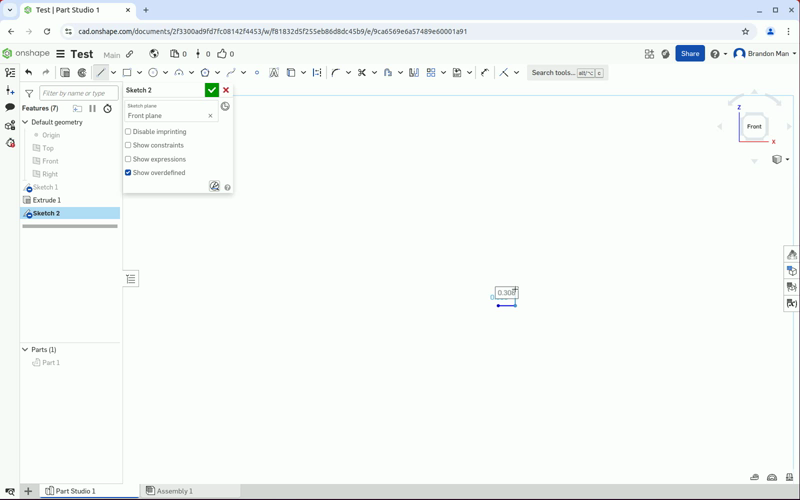
scroll(-6)
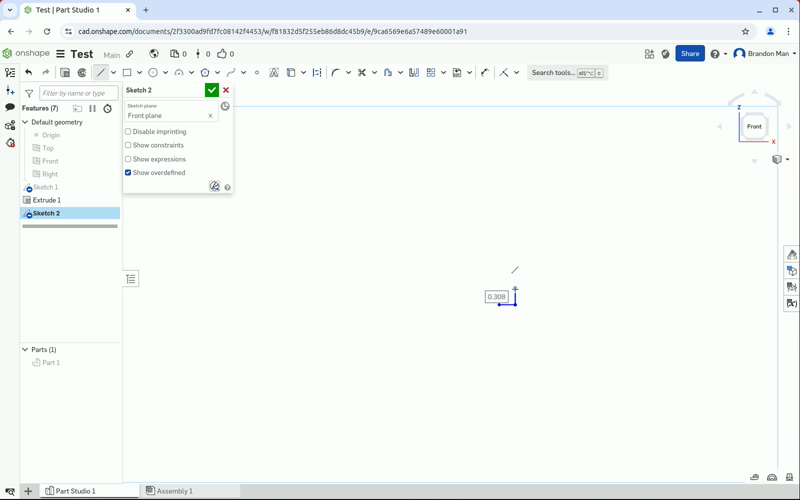
scroll(-6)
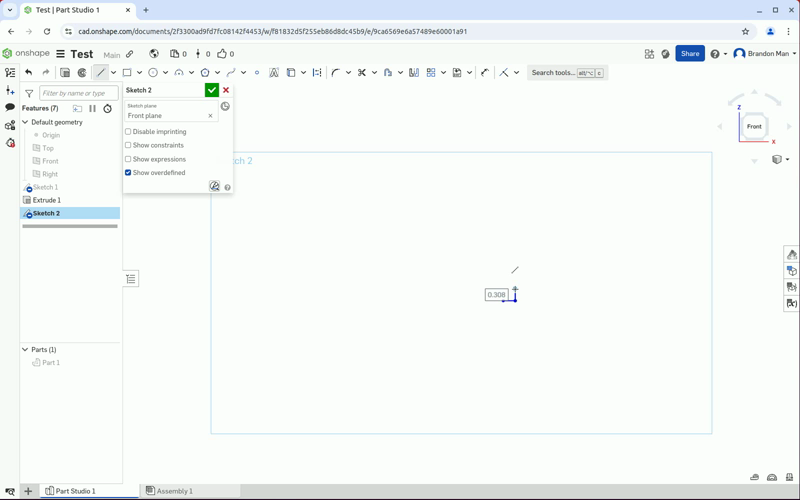
scroll(-6)
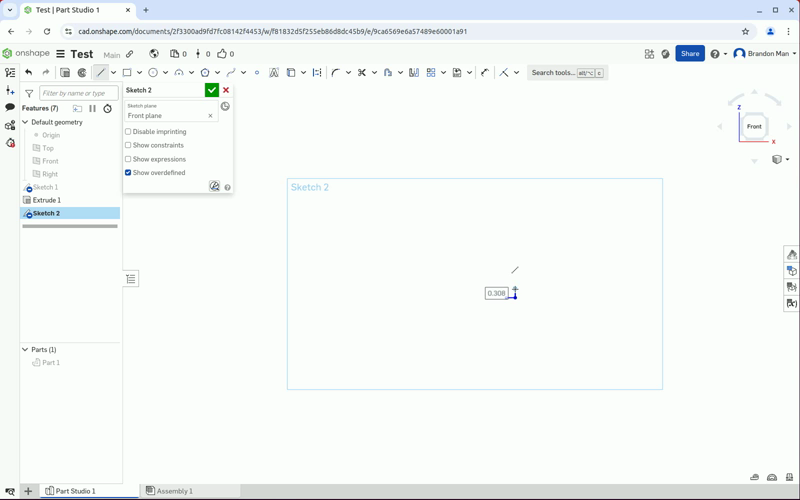
scroll(-6)
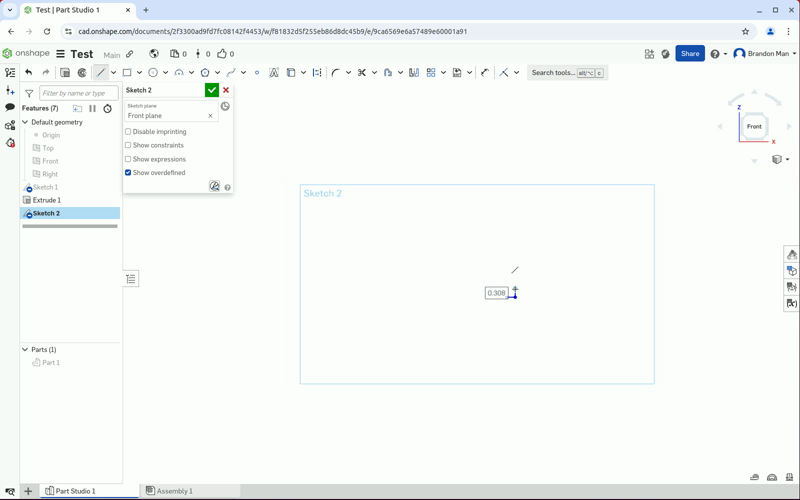
scroll(-6)
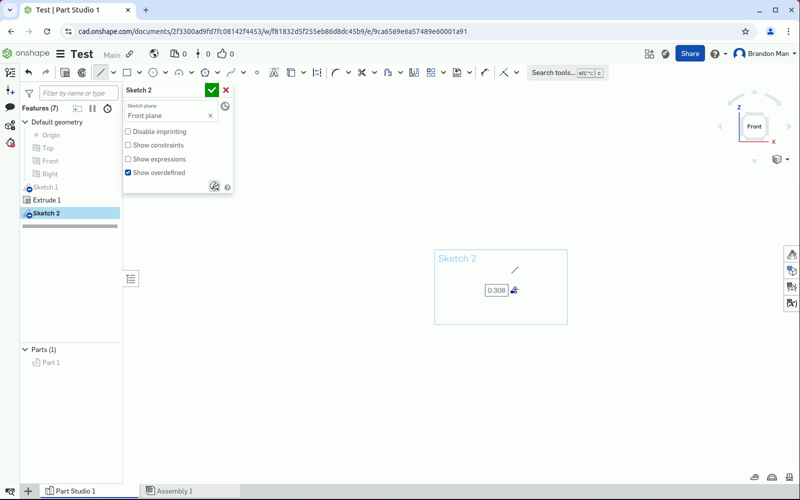
scroll(-6)
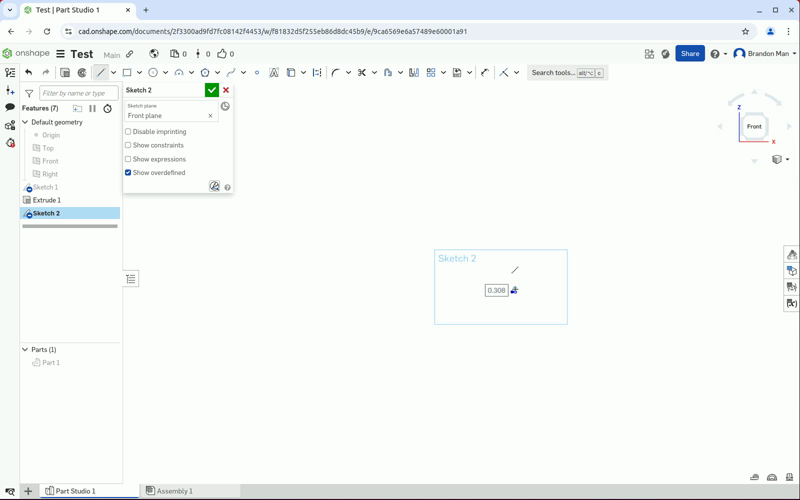
scroll(-6)
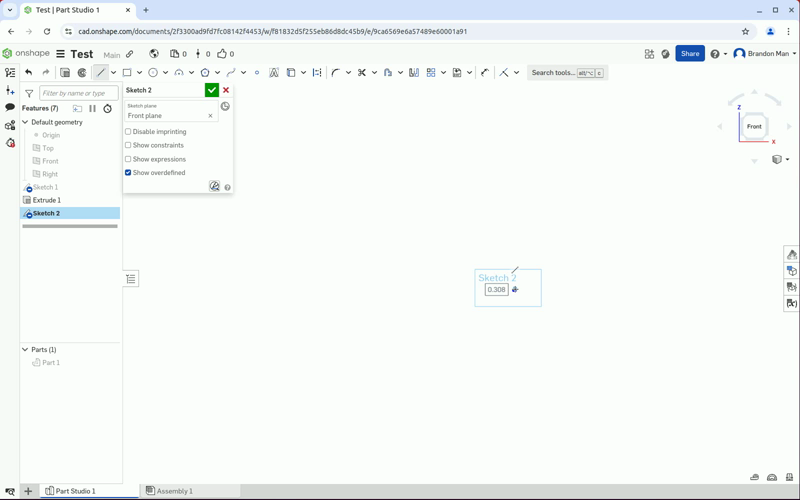
key_up(shift)
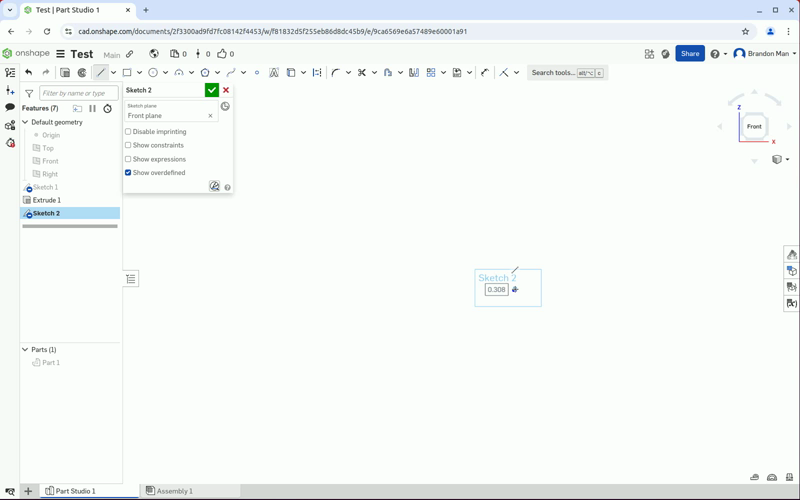
key_down(shift)
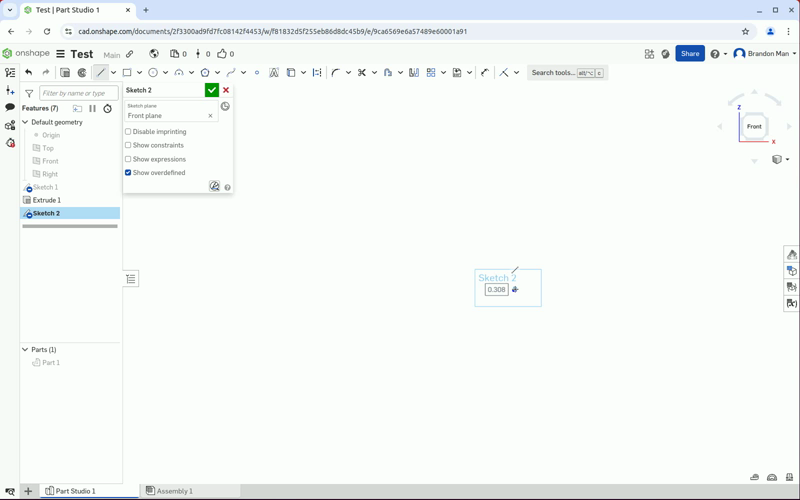
mouse_move(515, 171)
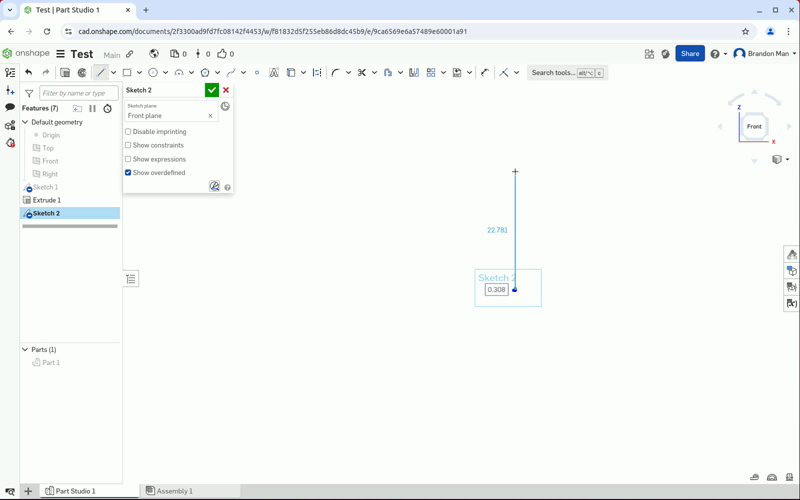
click(515, 171)
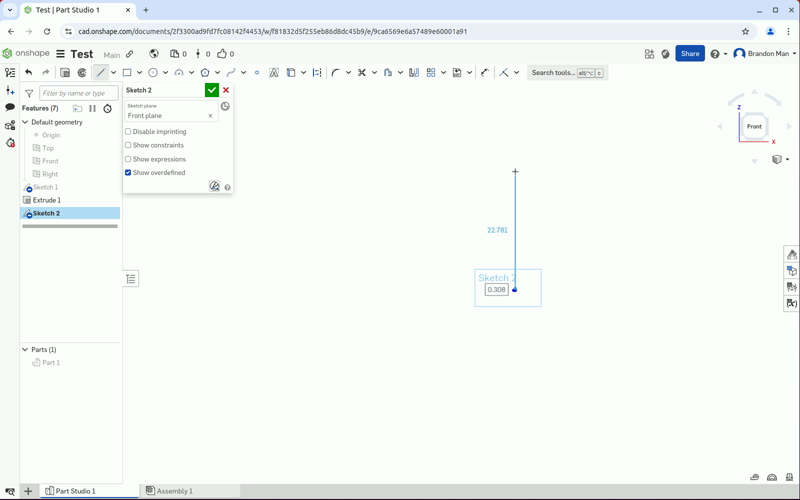
key_up(shift)
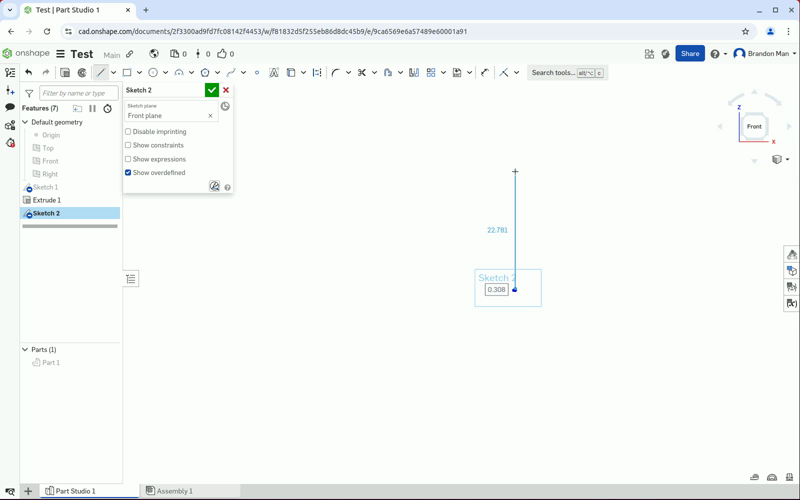
key_down(shift)
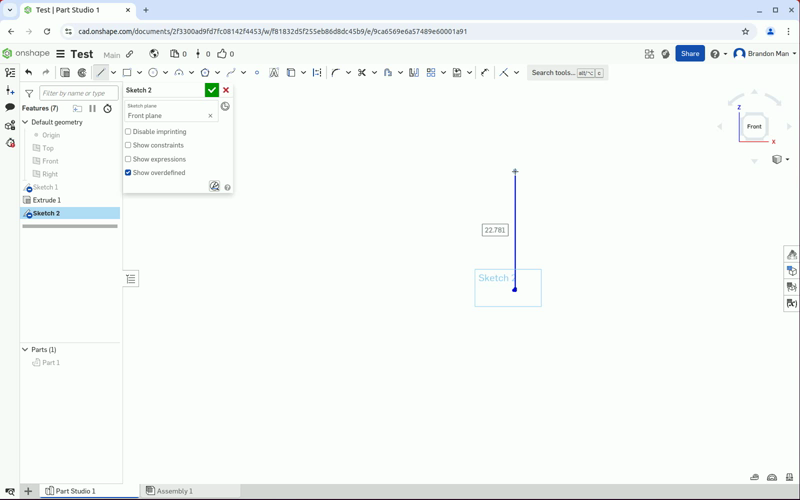
mouse_move(589, 171)
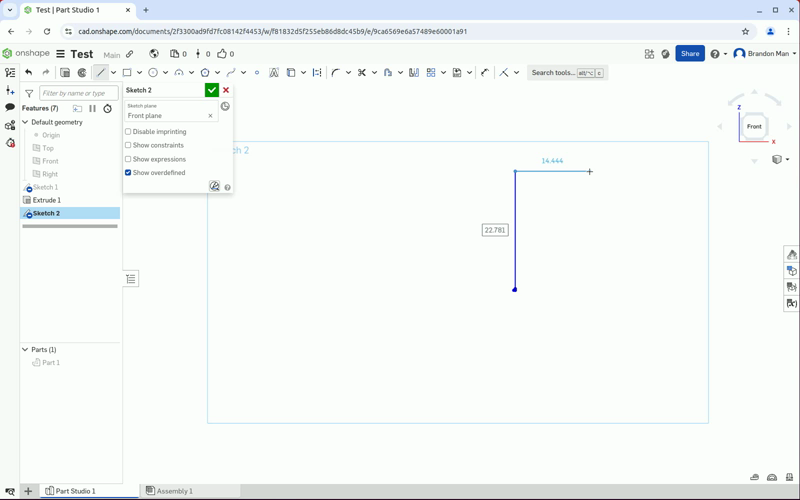
click(589, 171)
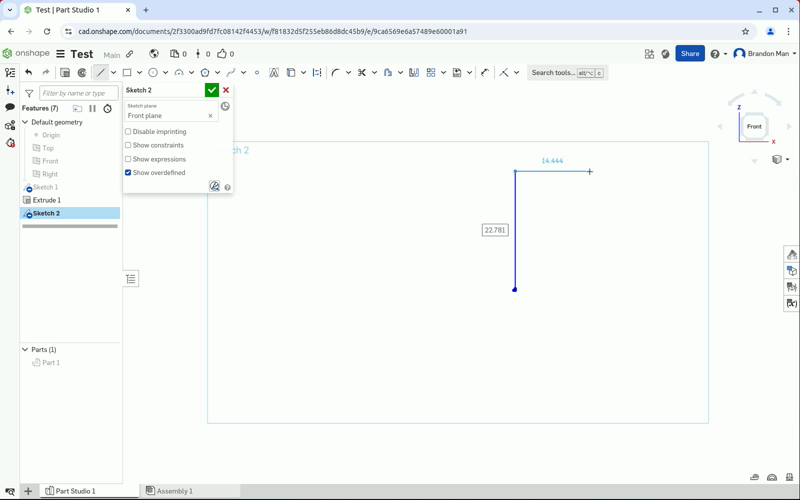
key_up(shift)
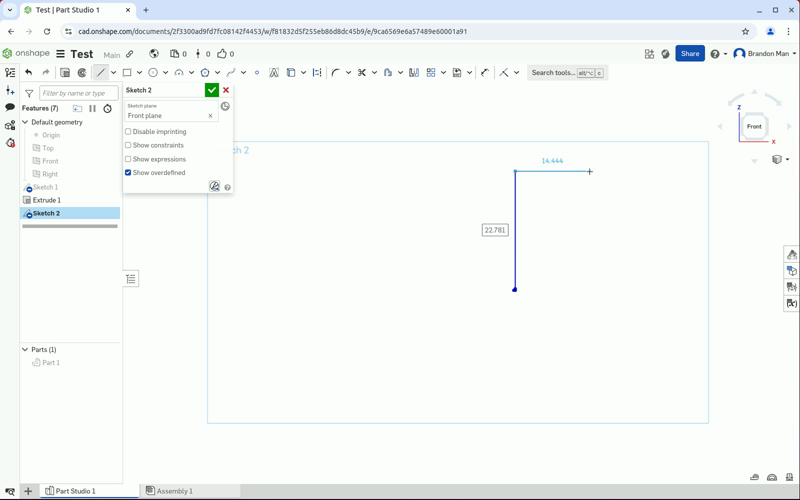
key_down(shift)
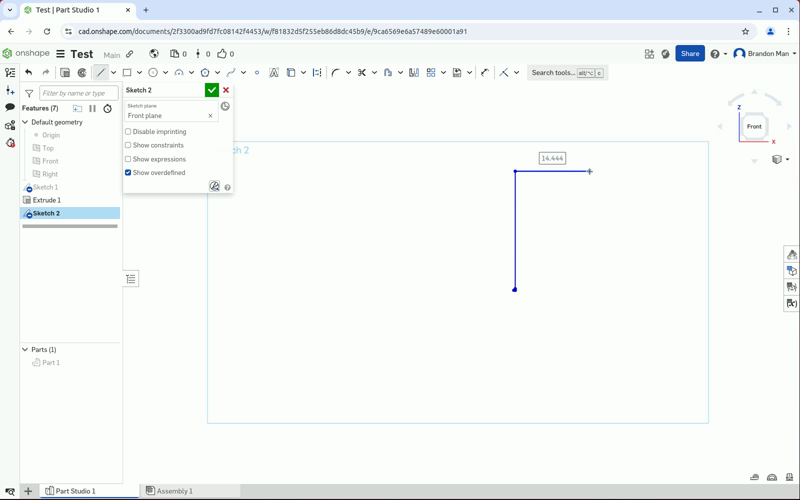
mouse_move(589, 290)
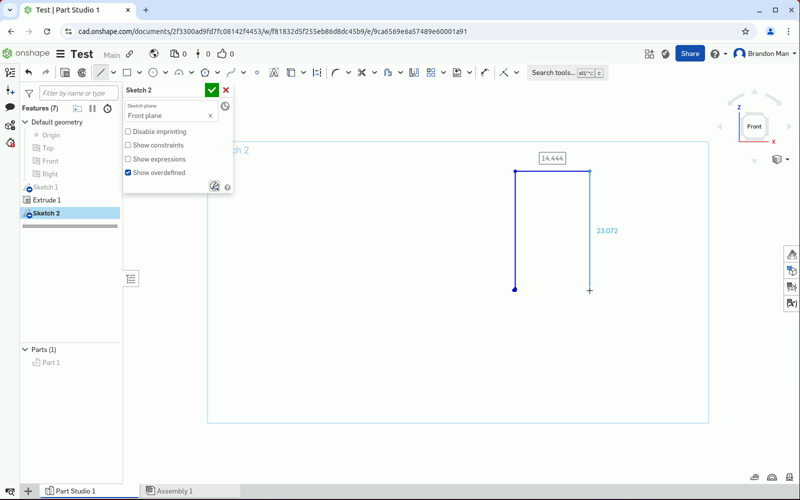
click(589, 290)
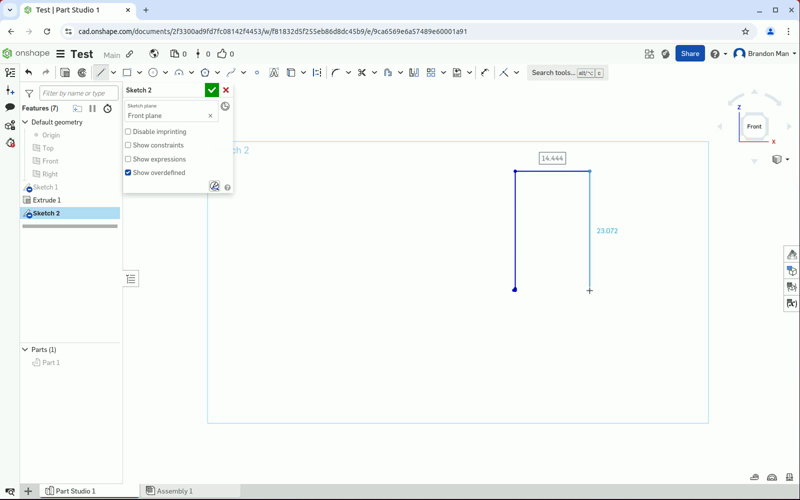
key_up(shift)
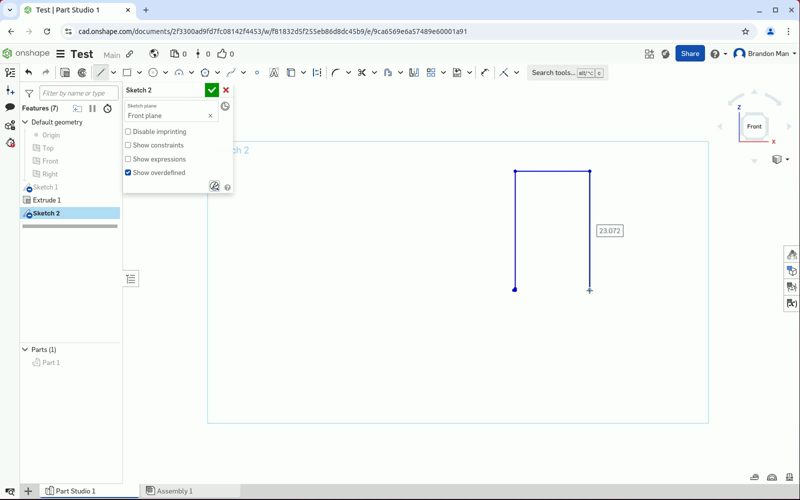
key_down(shift)
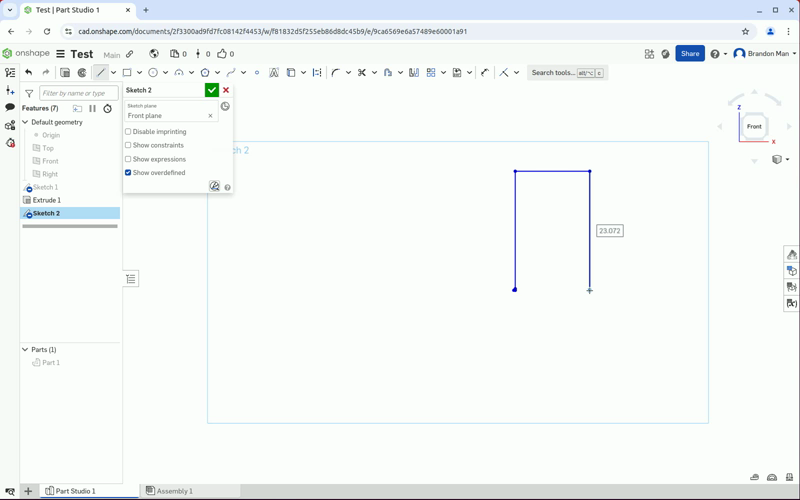
mouse_move(589, 290)
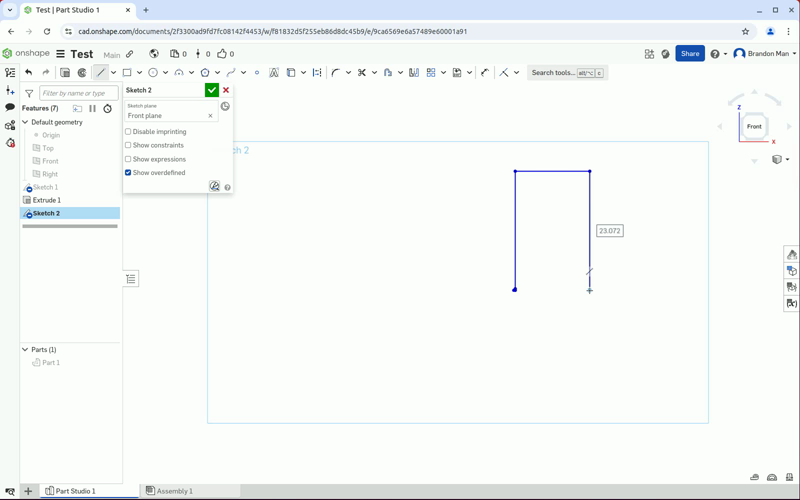
mouse_move(589, 290)
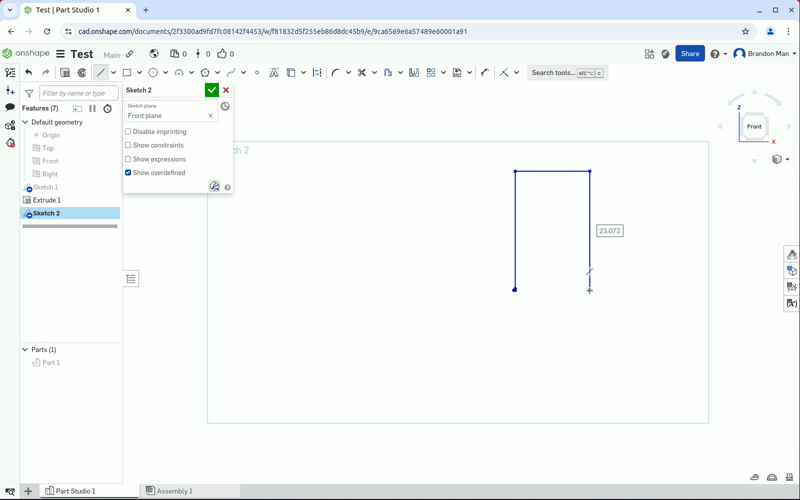
scroll(6)
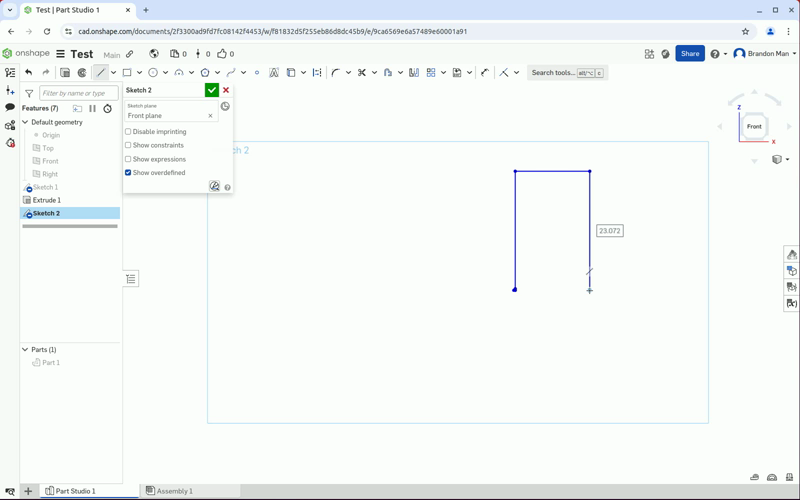
scroll(6)
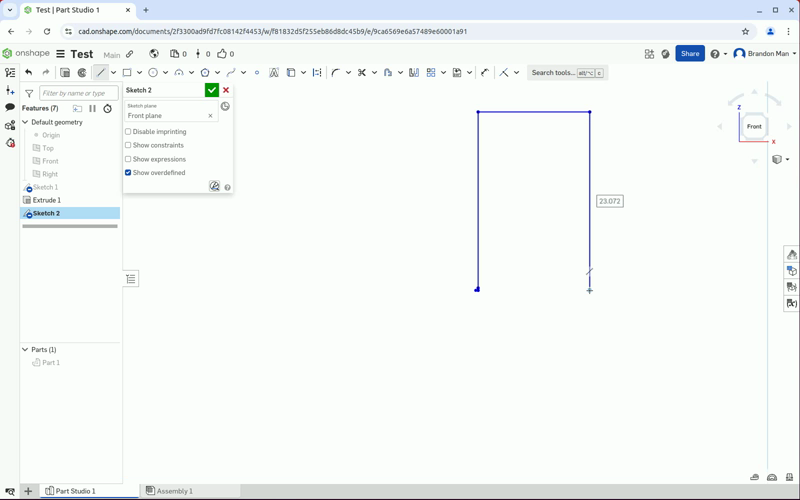
scroll(6)
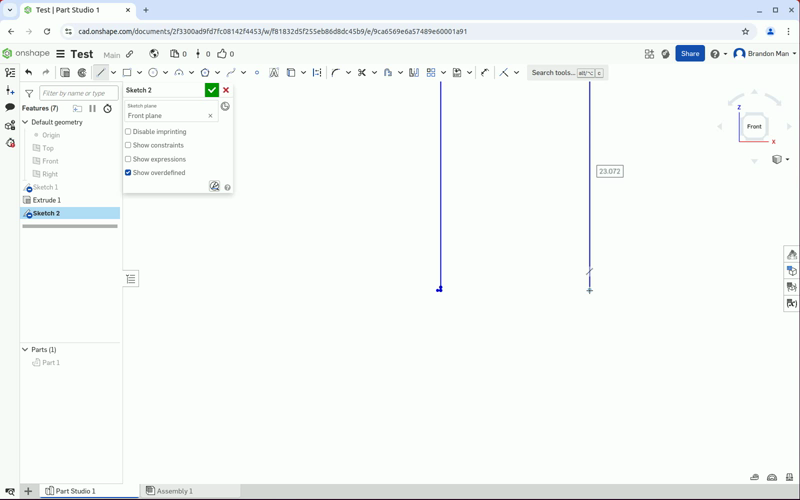
scroll(6)
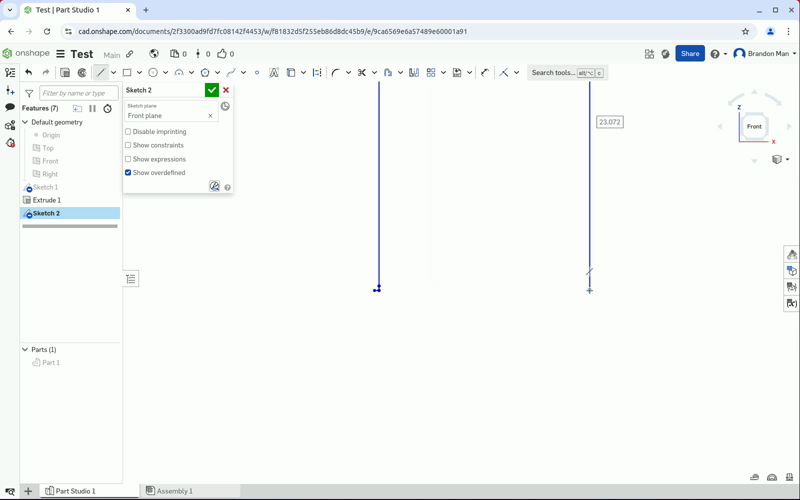
scroll(6)
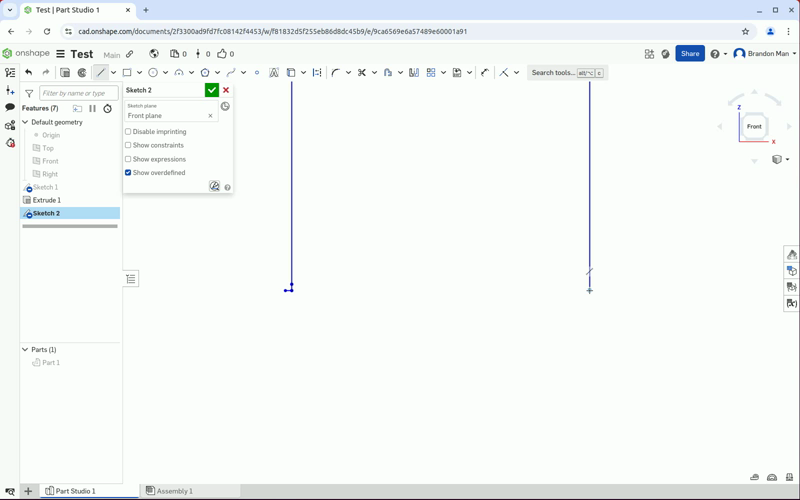
scroll(6)
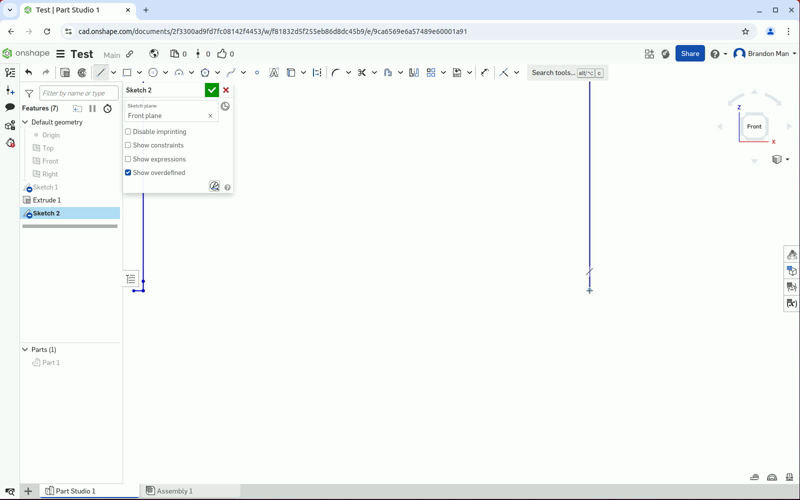
scroll(6)
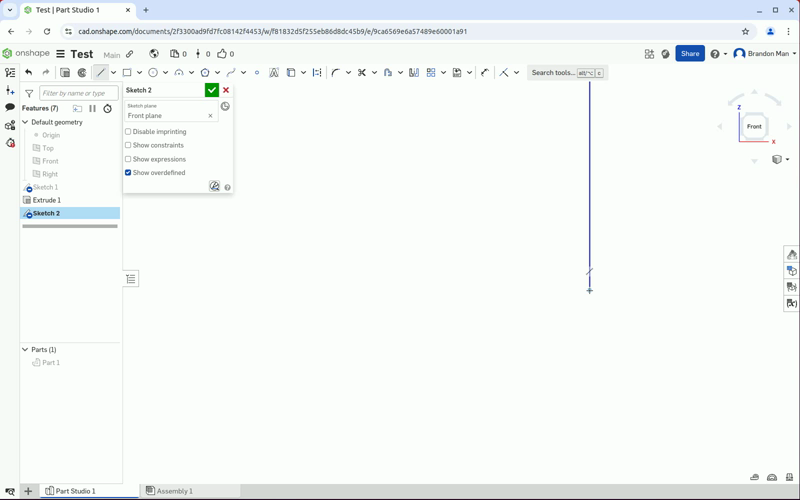
click(589, 290)
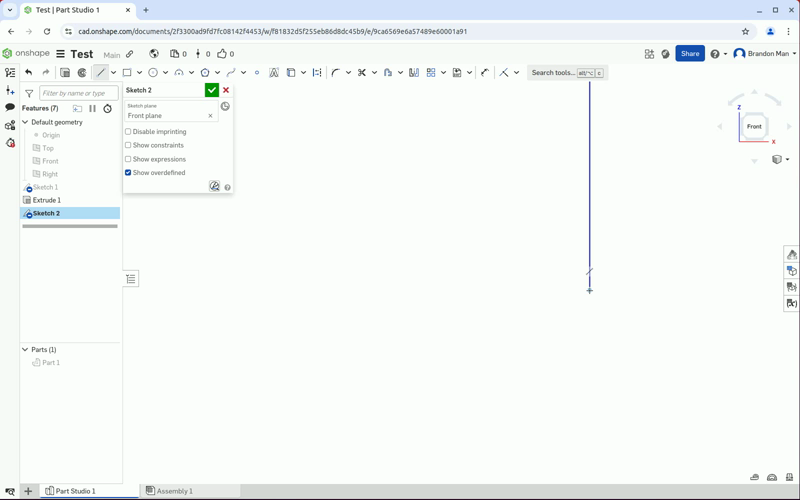
scroll(-6)
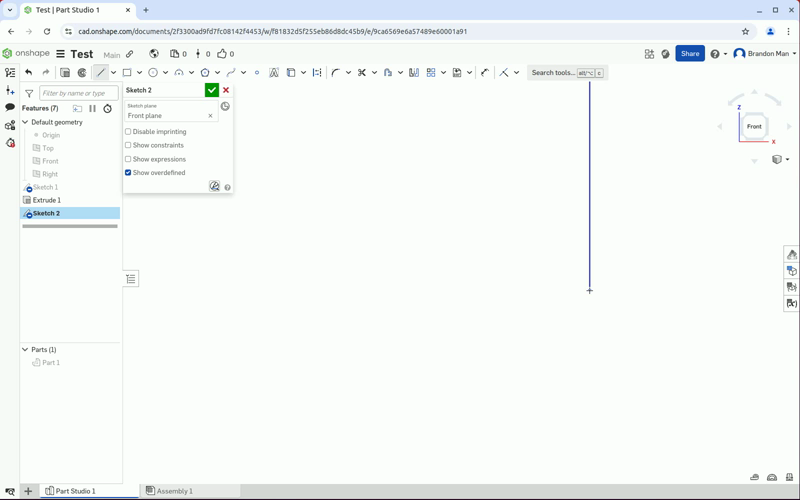
scroll(-6)
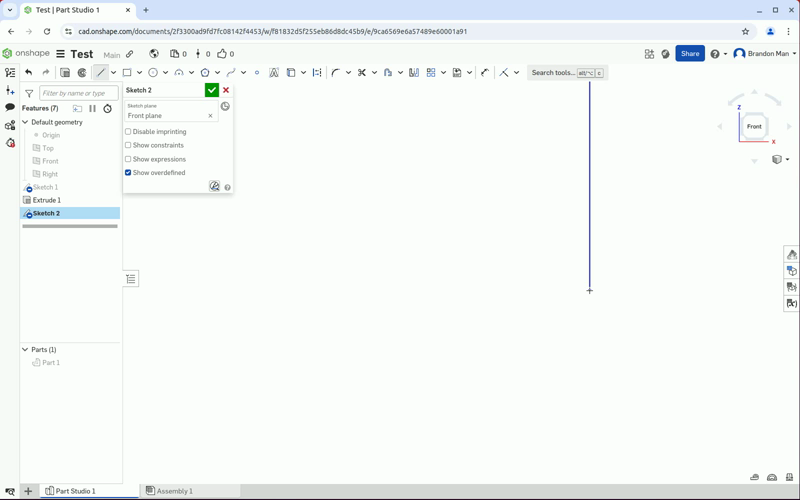
scroll(-6)
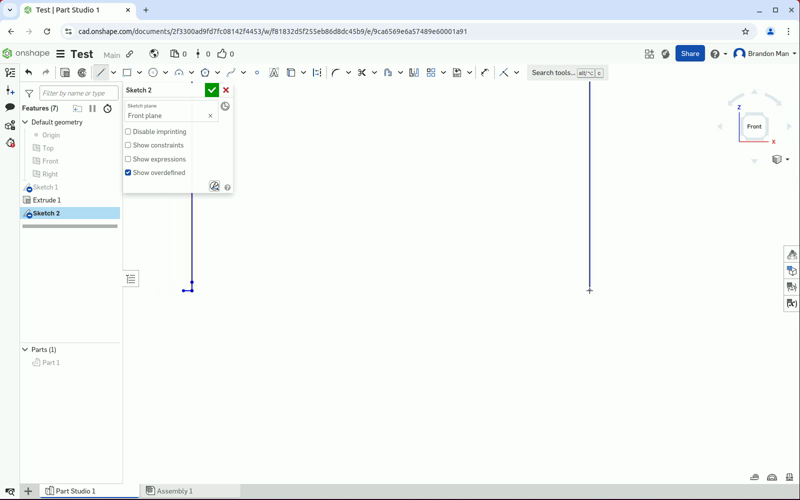
scroll(-6)
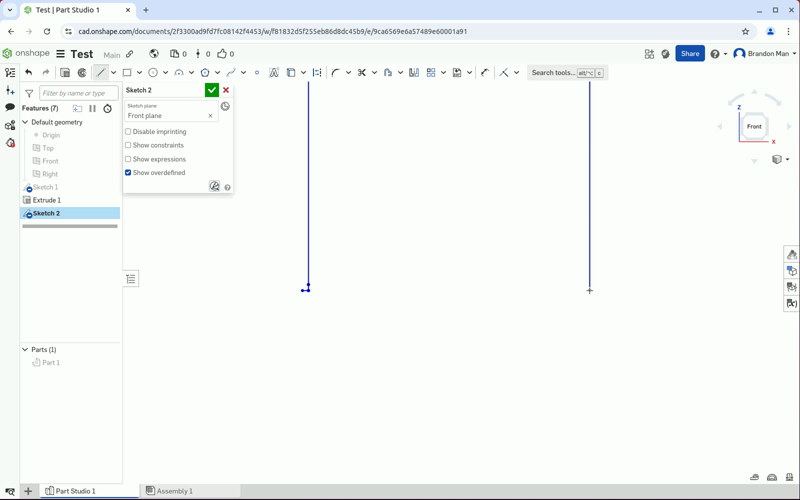
scroll(-6)
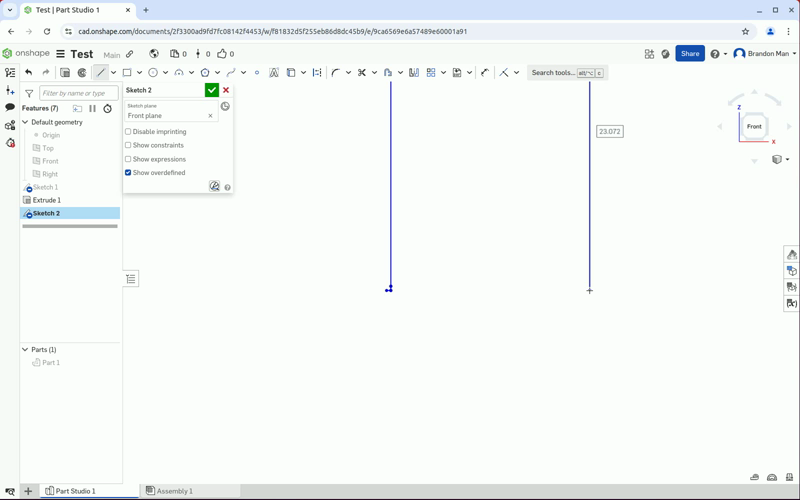
scroll(-6)
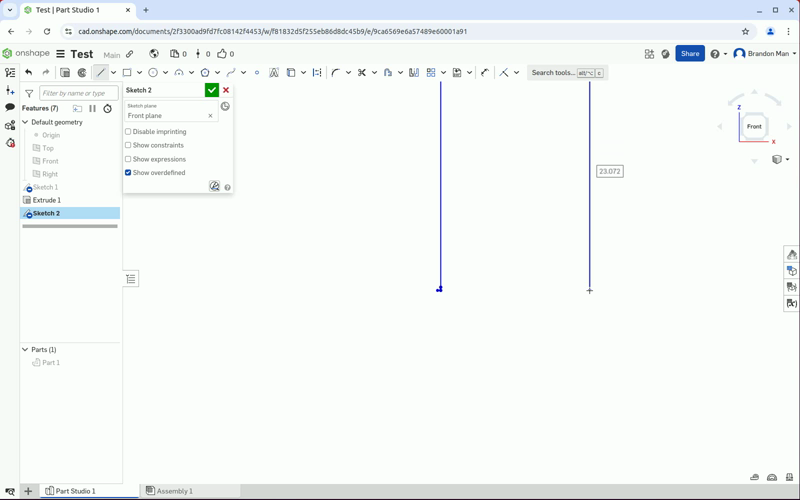
scroll(-6)
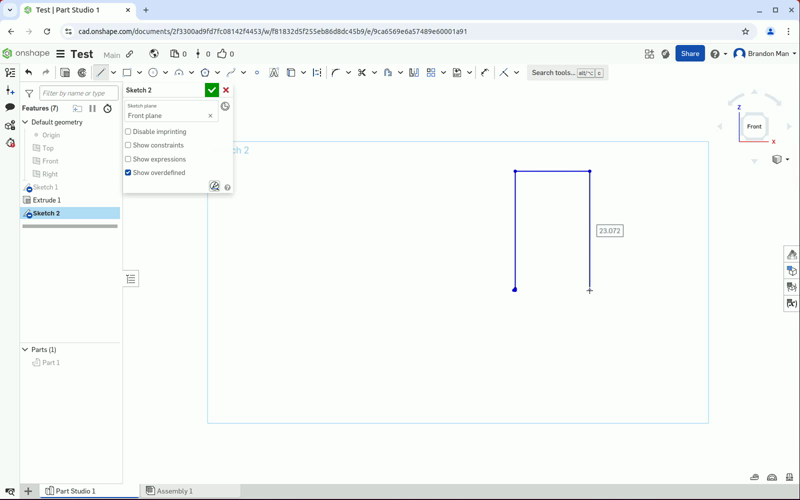
key_up(shift)
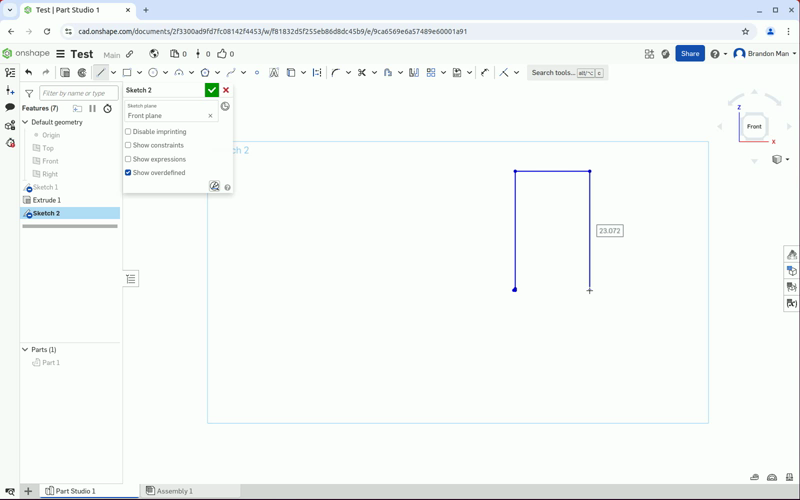
key_down(shift)
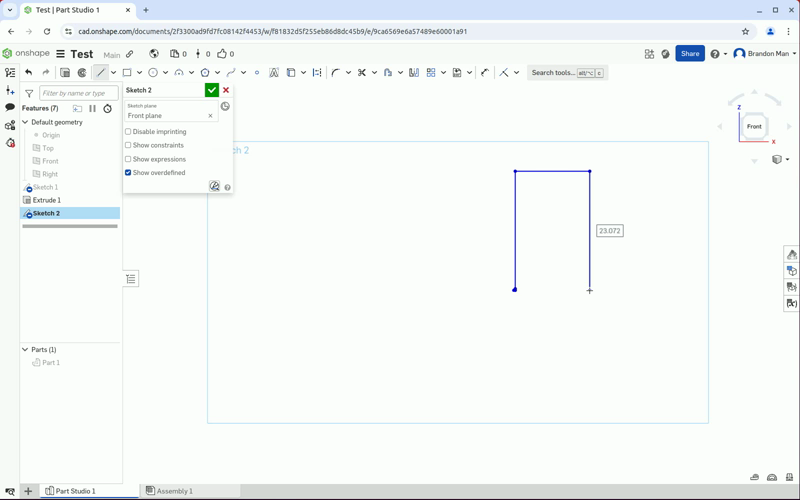
mouse_move(589, 172)
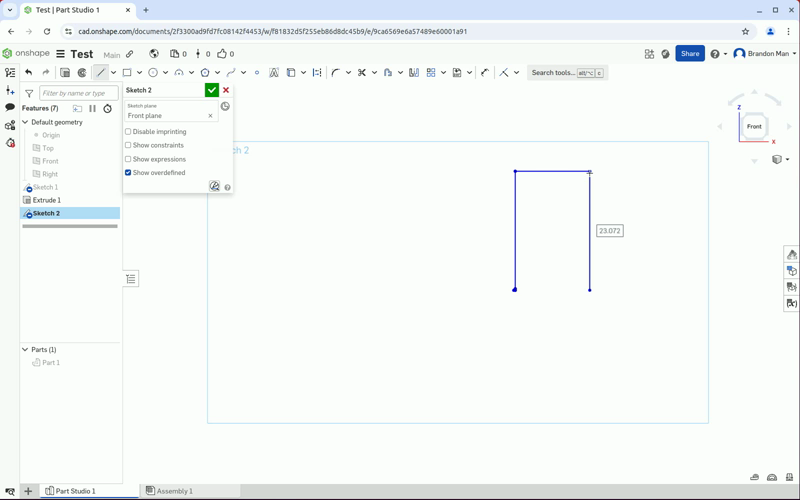
scroll(6)
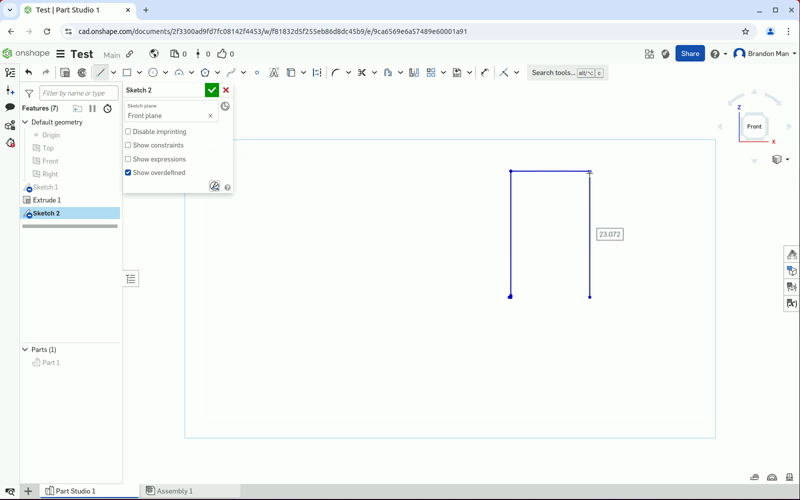
scroll(6)
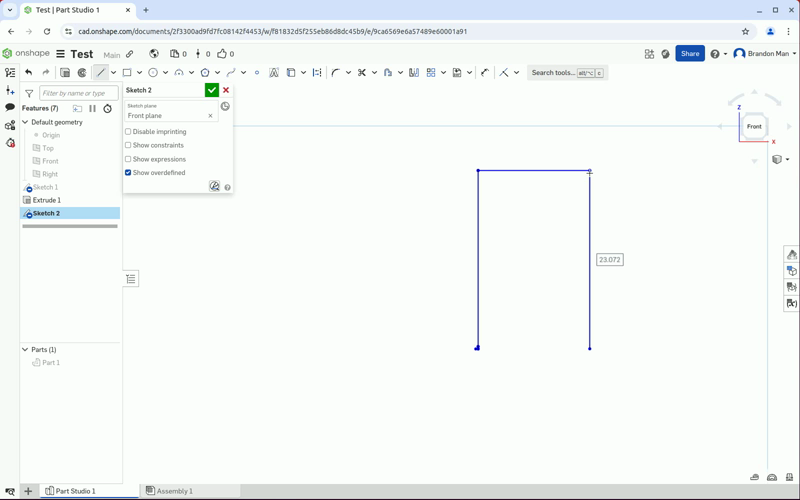
scroll(6)
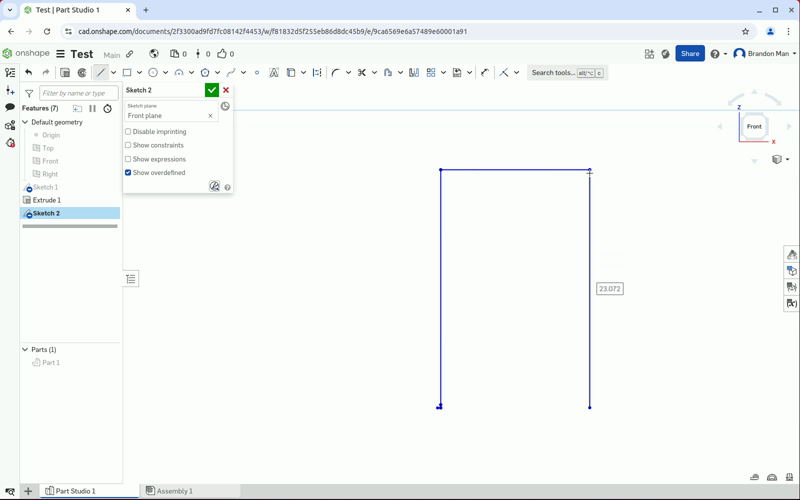
scroll(6)
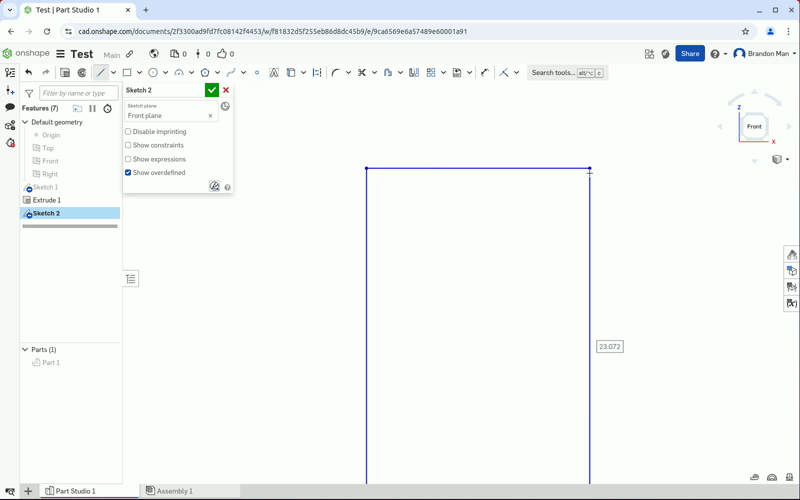
scroll(6)
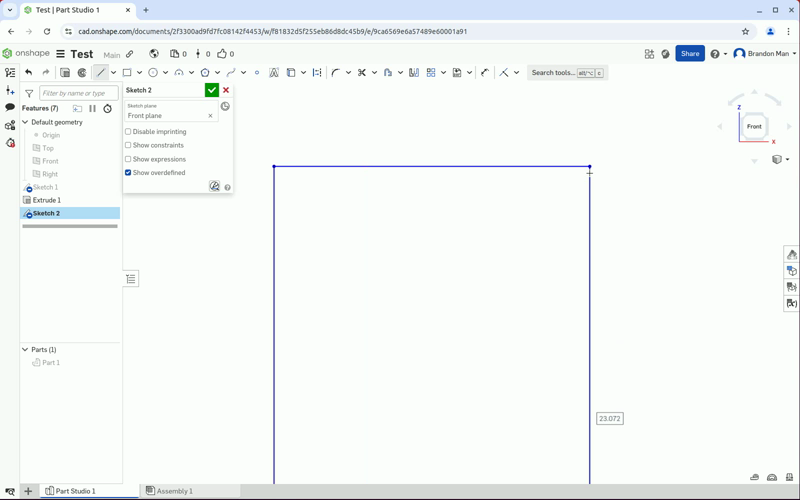
scroll(6)
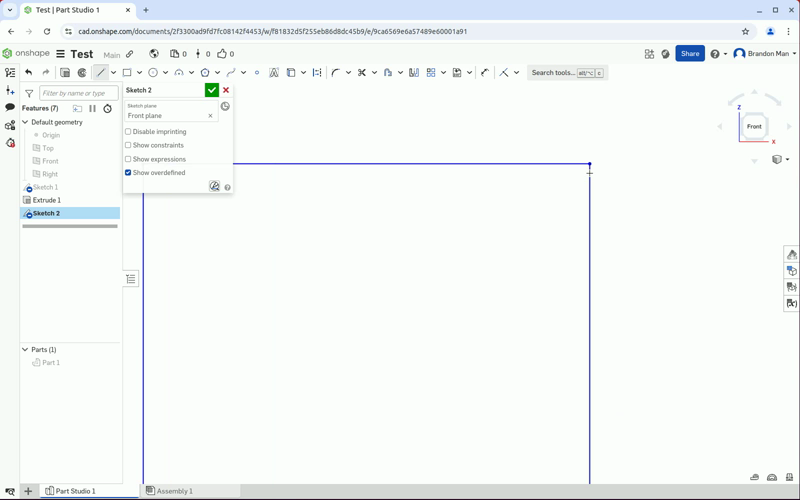
scroll(6)
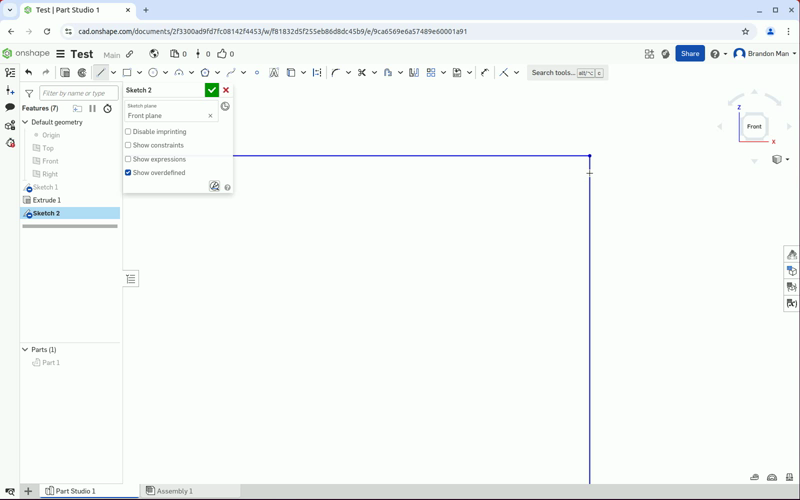
click(589, 172)
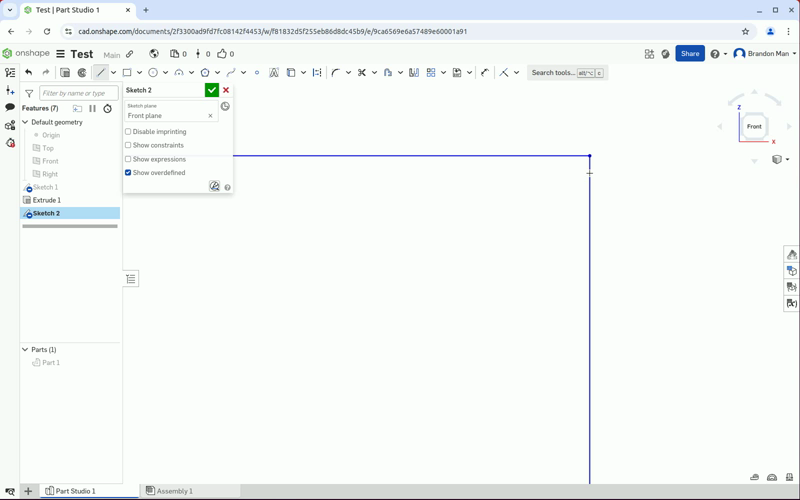
scroll(-6)
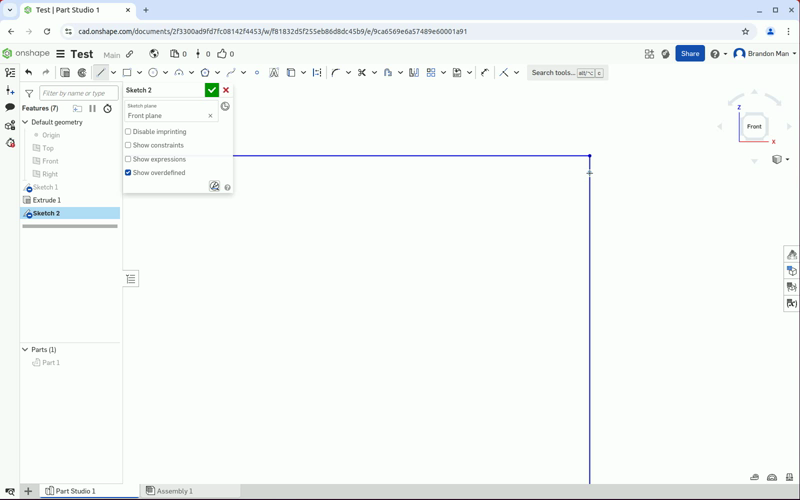
scroll(-6)
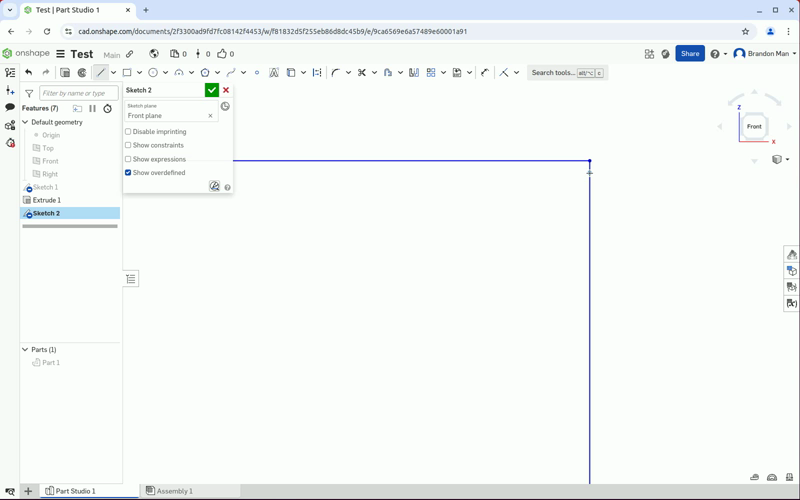
scroll(-6)
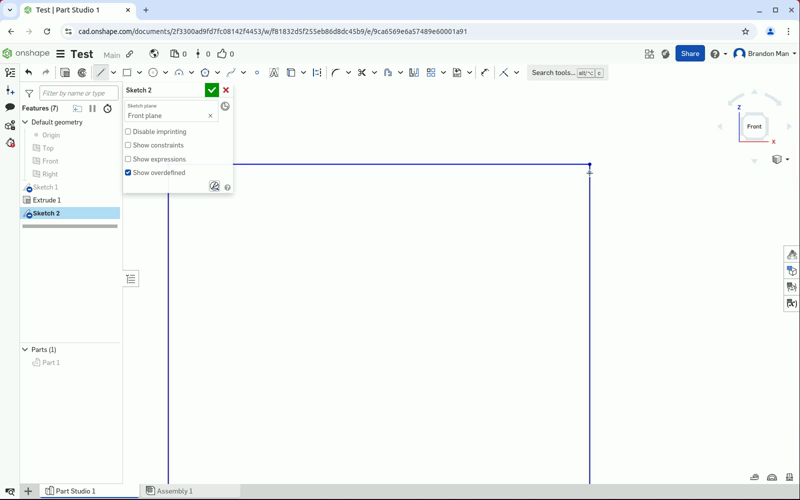
scroll(-6)
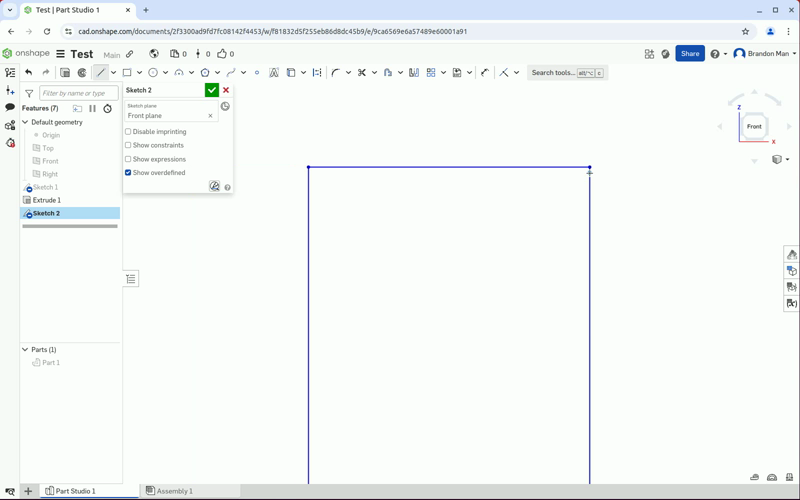
scroll(-6)
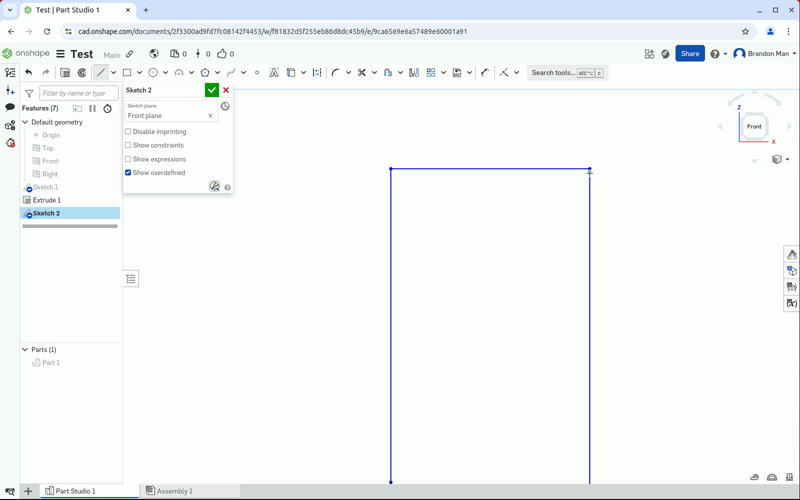
scroll(-6)
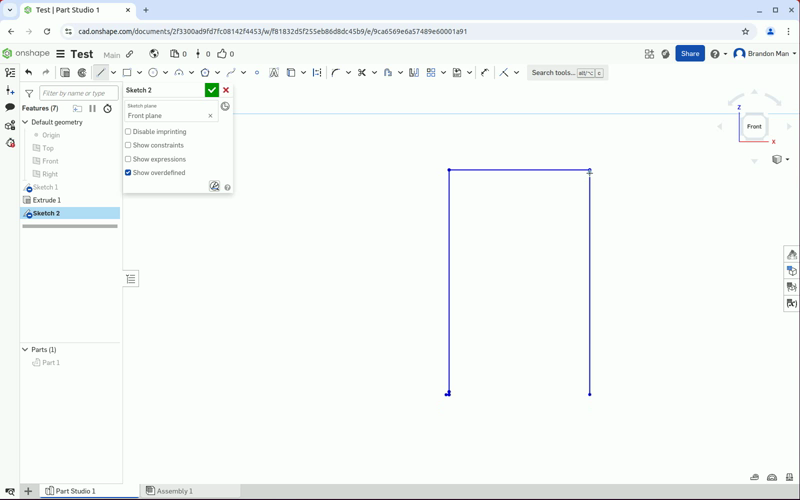
scroll(-6)
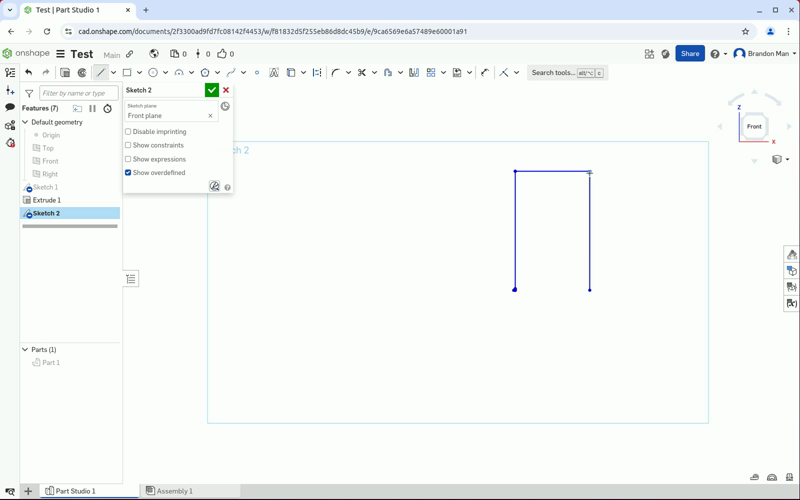
key_up(shift)
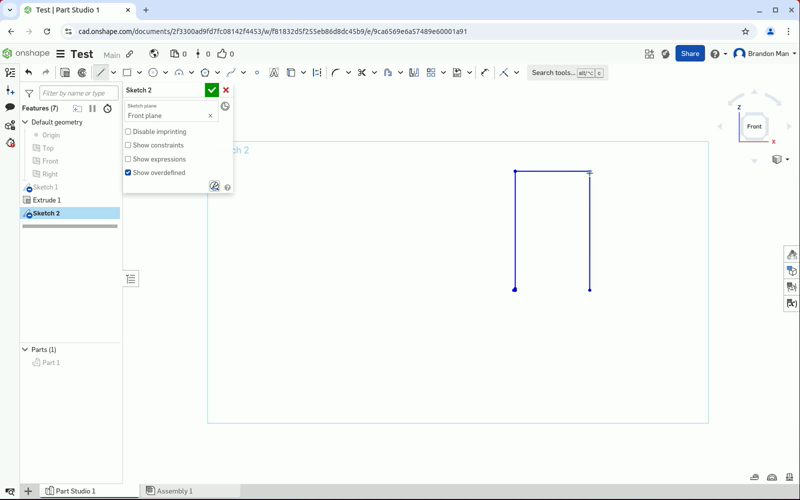
key(esc)
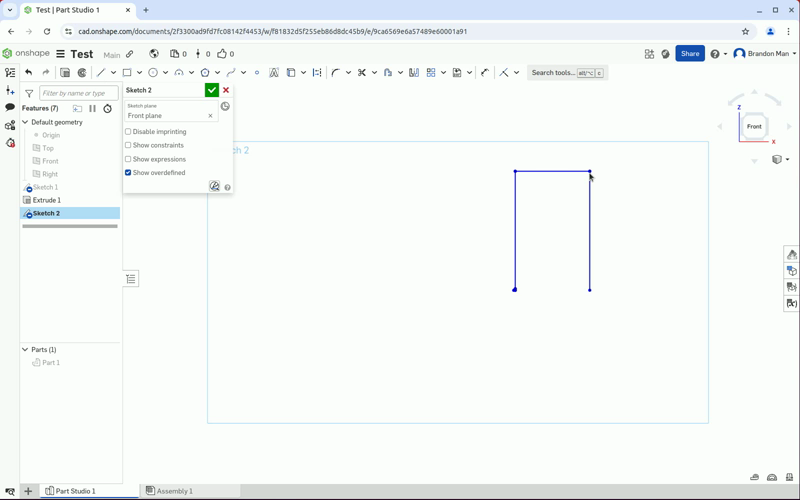
key(a)
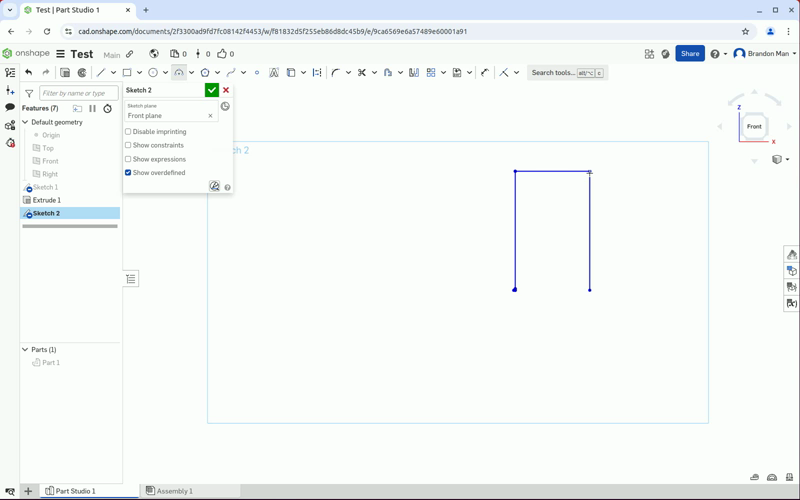
mouse_move(589, 172)
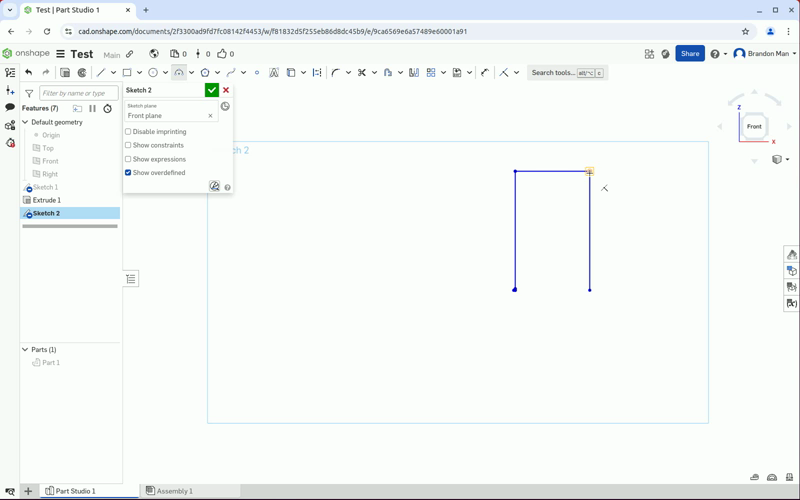
scroll(6)
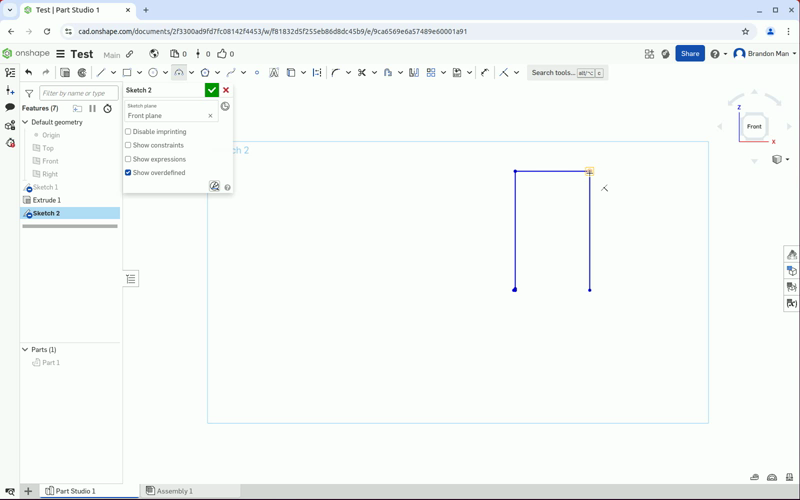
scroll(6)
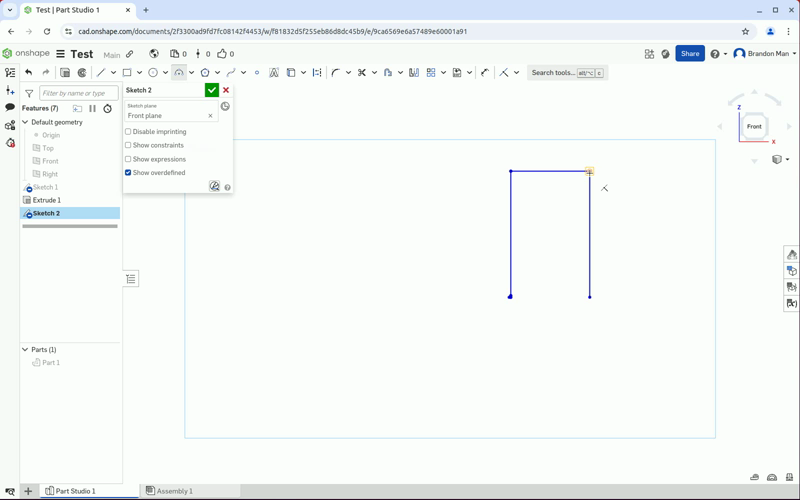
scroll(6)
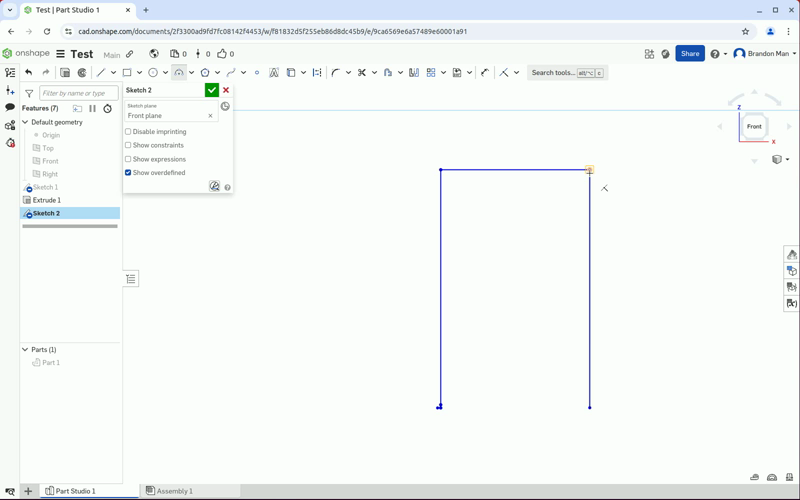
scroll(6)
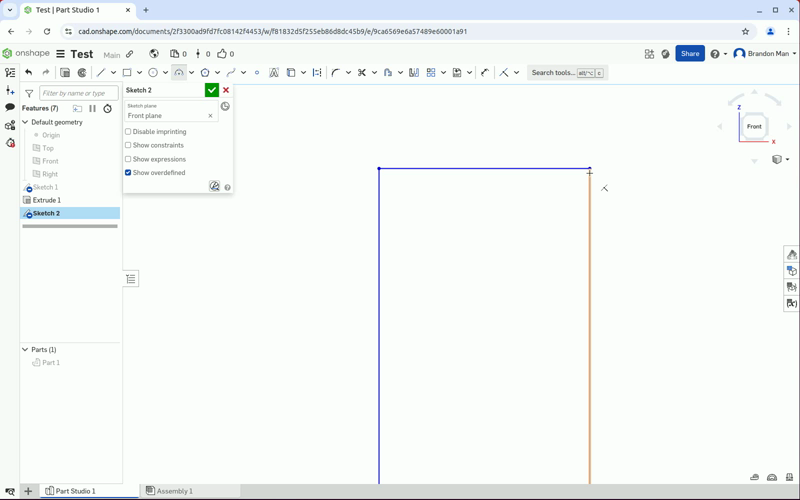
scroll(6)
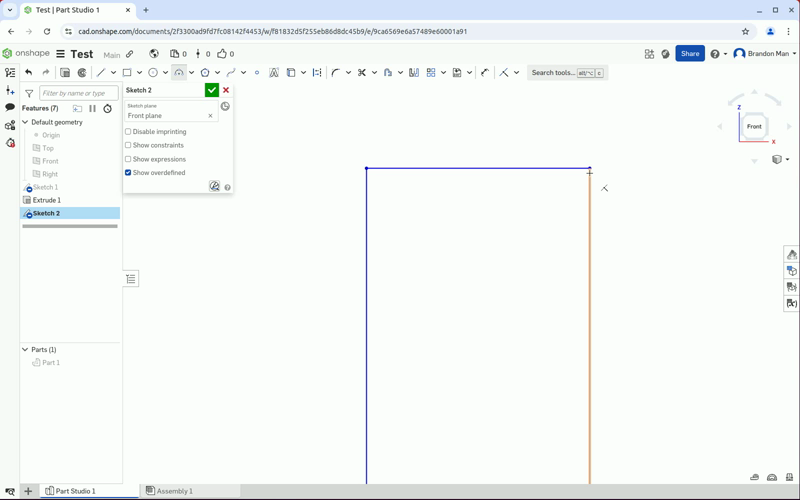
scroll(6)
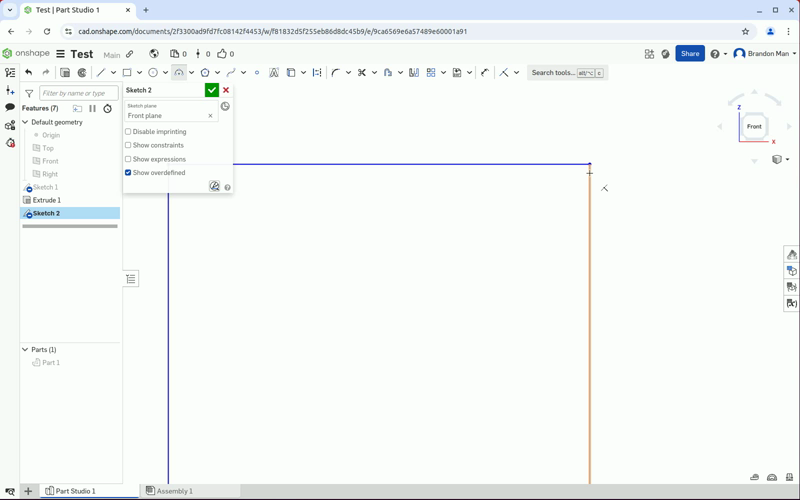
scroll(6)
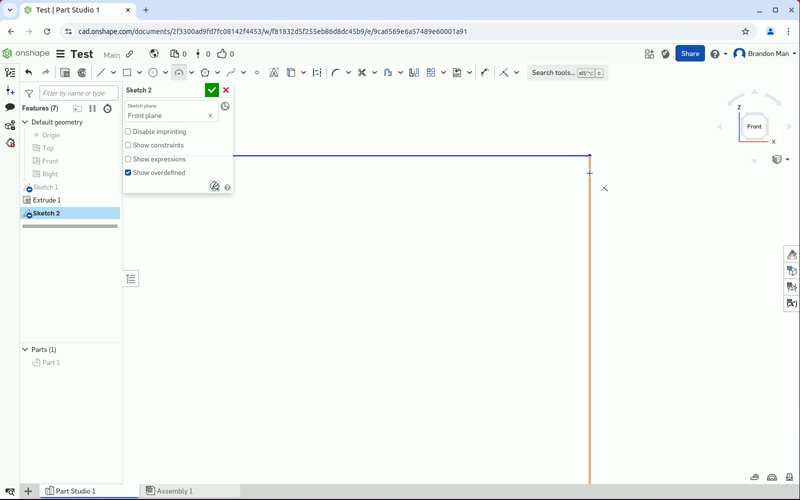
click(589, 172)
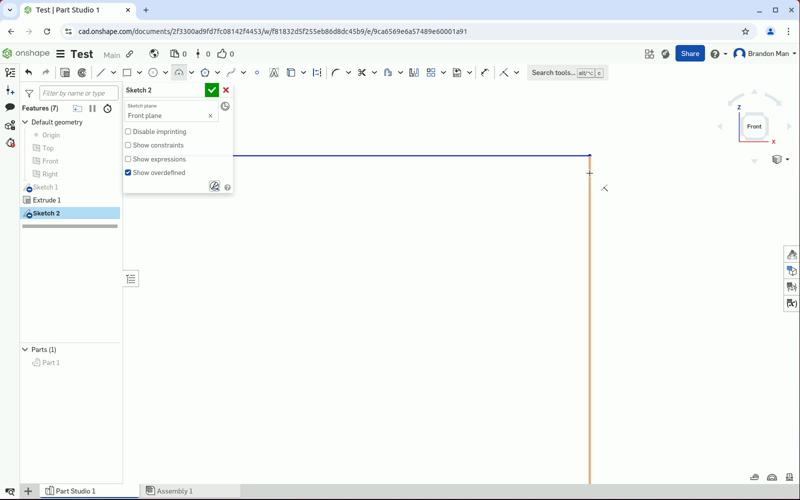
scroll(-6)
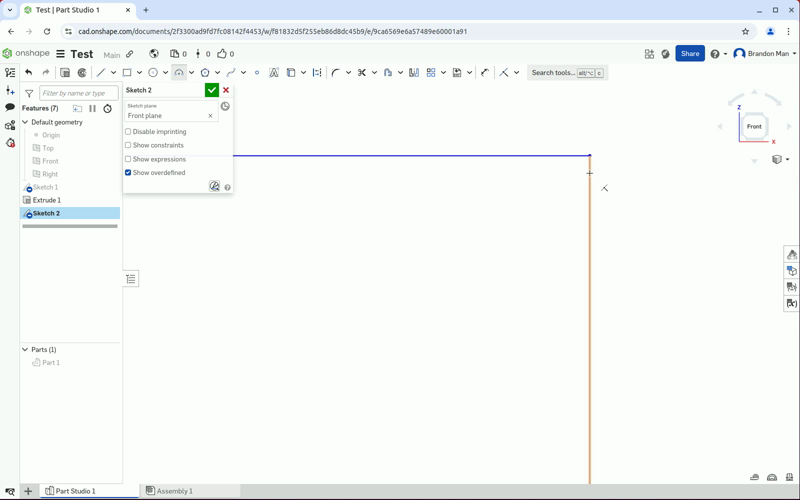
scroll(-6)
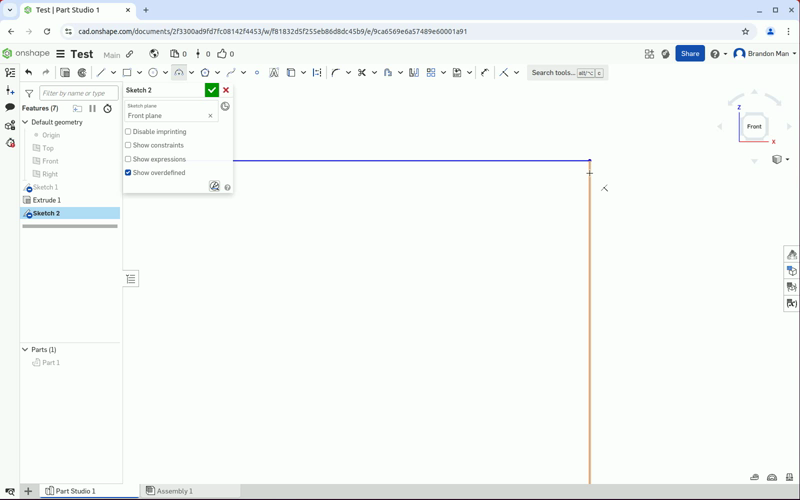
scroll(-6)
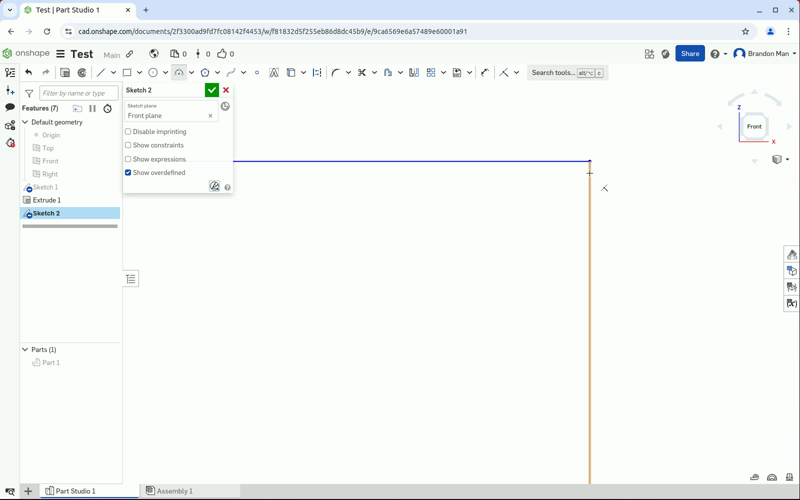
scroll(-6)
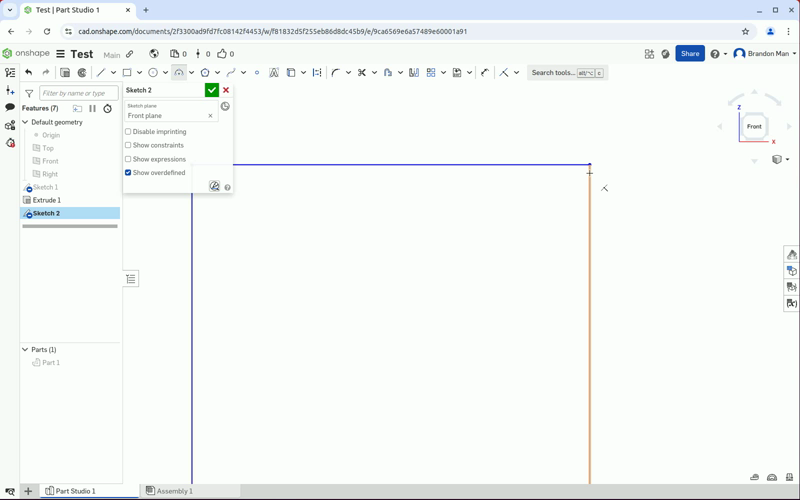
scroll(-6)
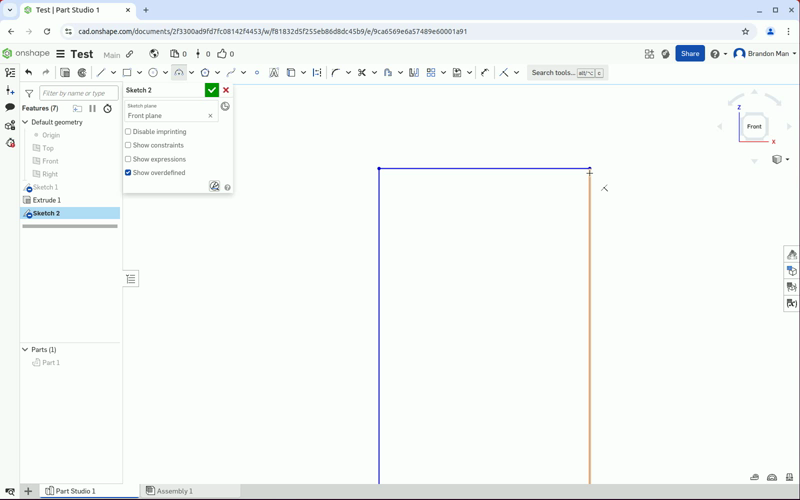
scroll(-6)
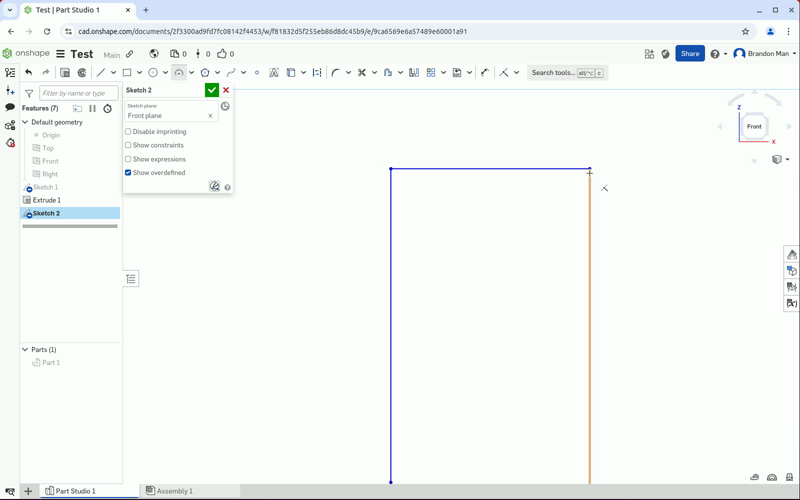
scroll(-6)
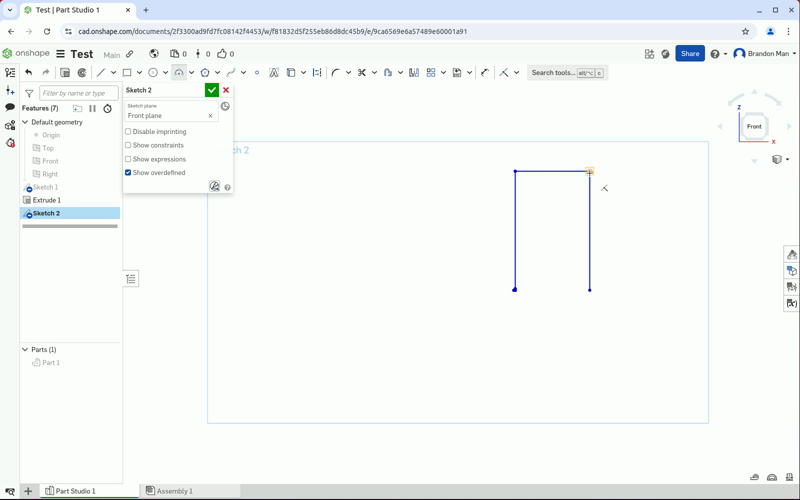
key_down(shift)
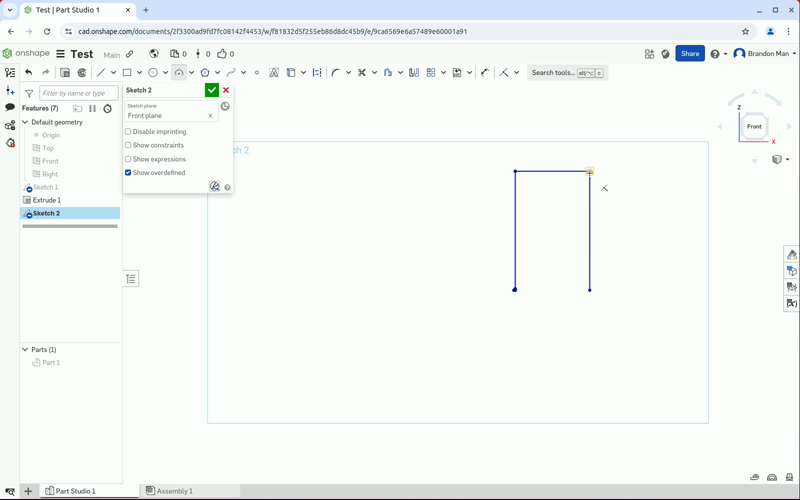
mouse_move(589, 171)
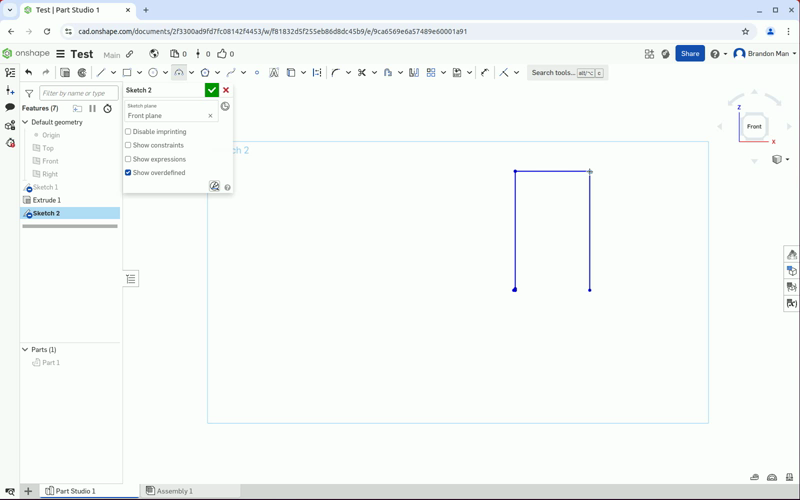
scroll(6)
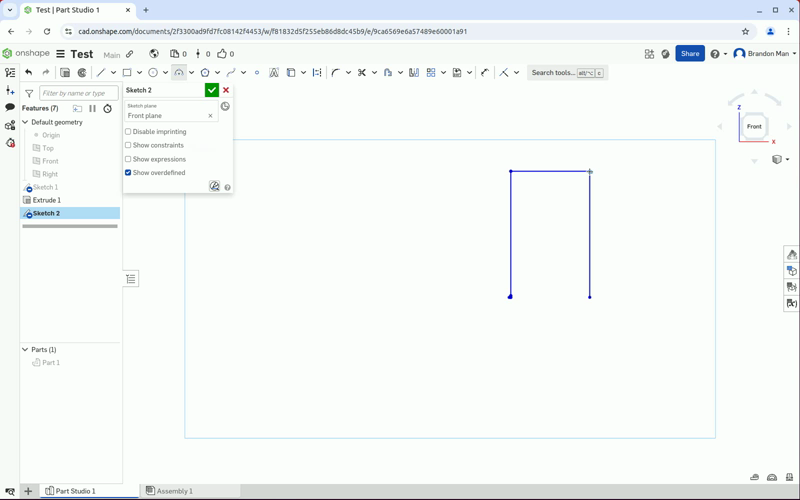
scroll(6)
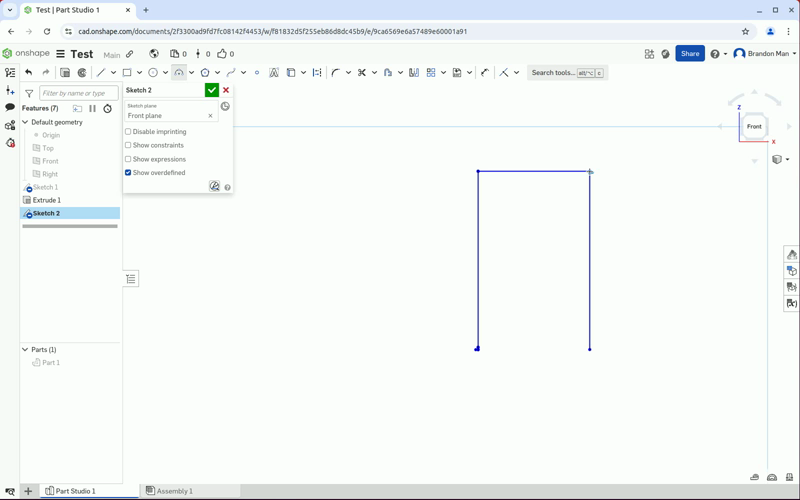
scroll(6)
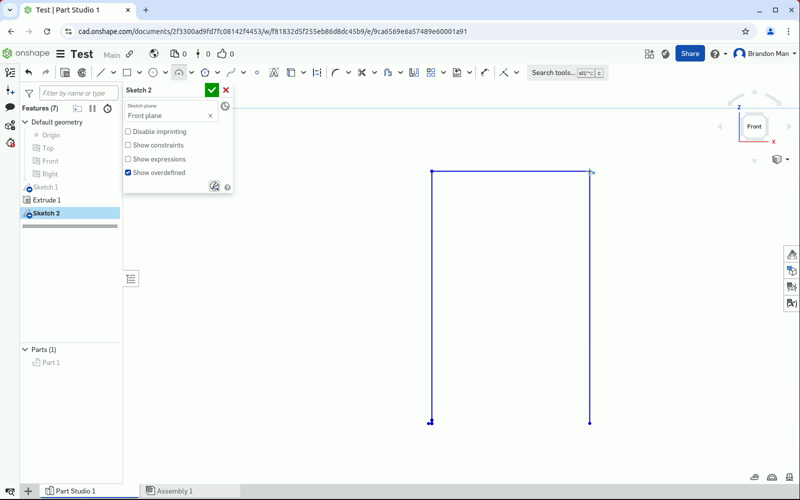
scroll(6)
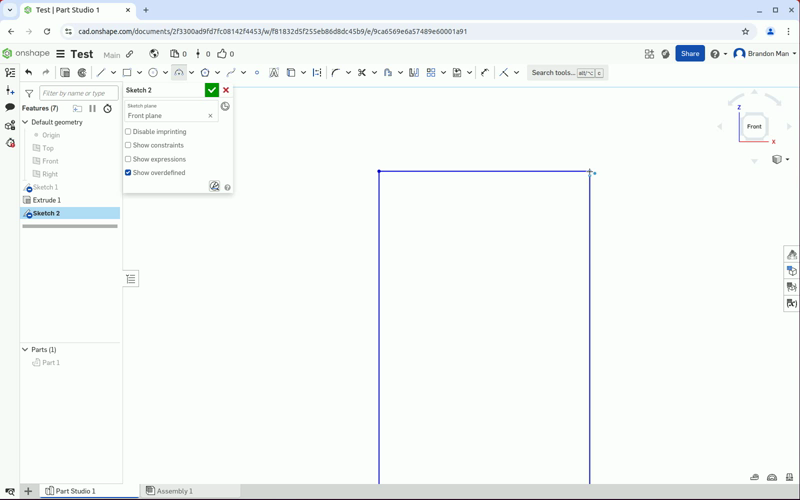
scroll(6)
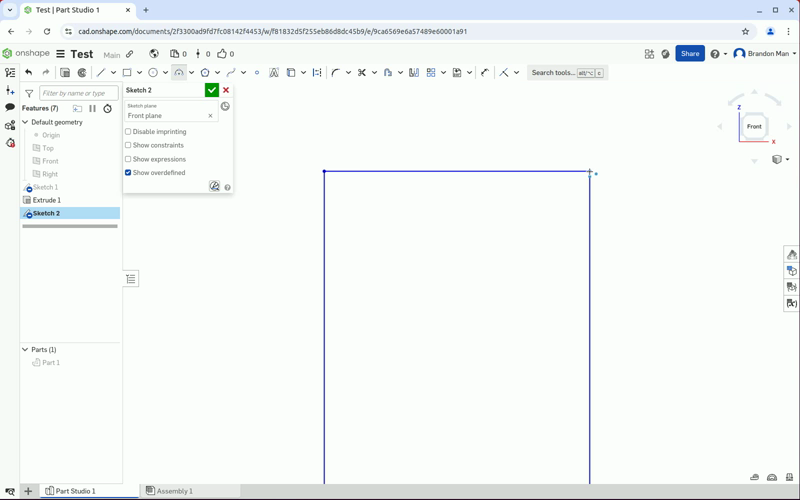
scroll(6)
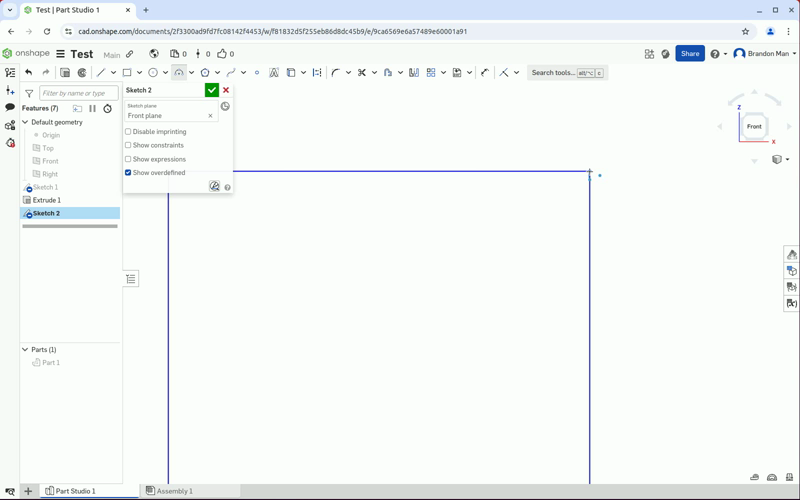
scroll(6)
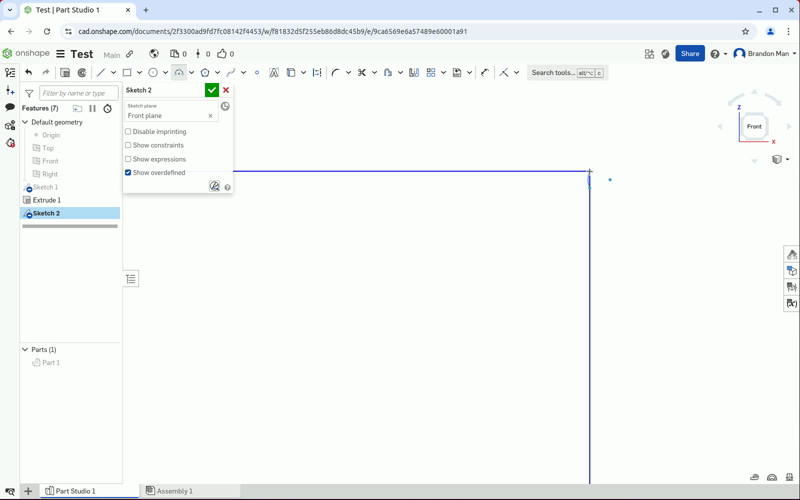
click(589, 171)
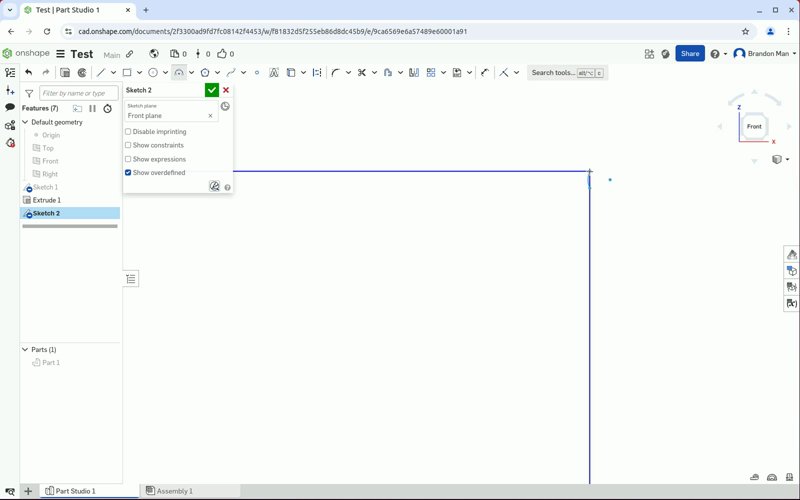
scroll(-6)
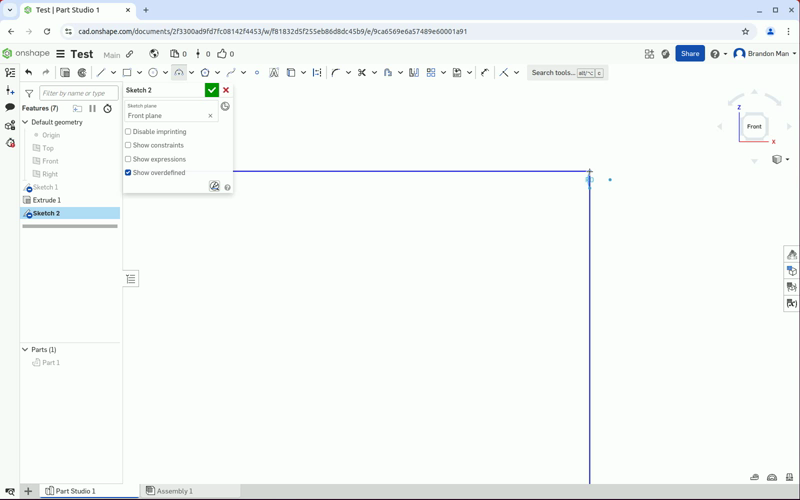
scroll(-6)
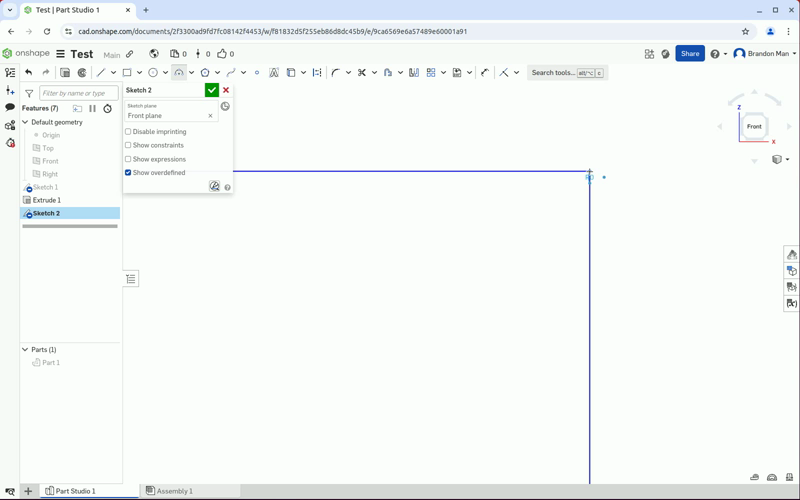
scroll(-6)
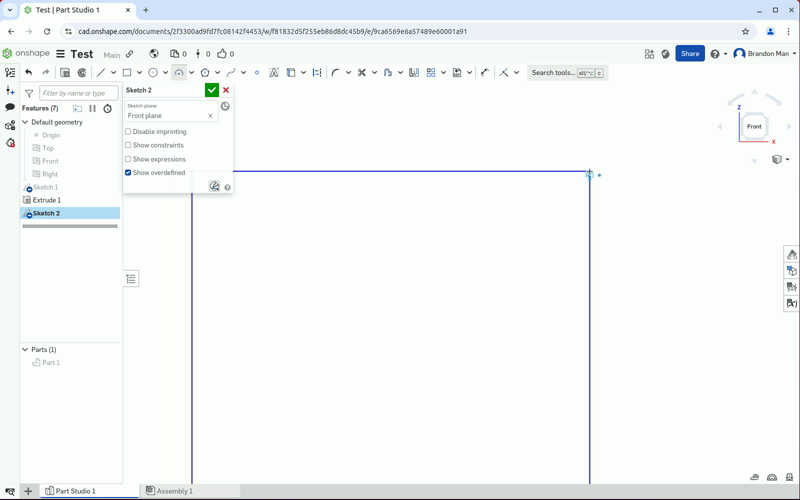
scroll(-6)
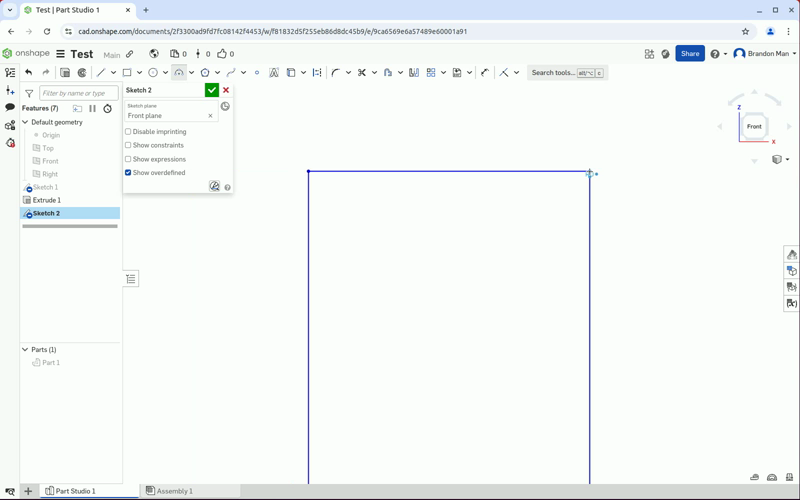
scroll(-6)
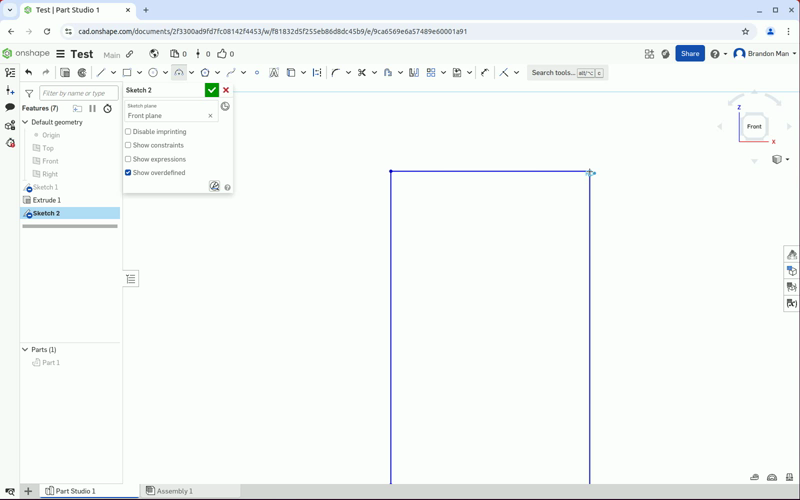
scroll(-6)
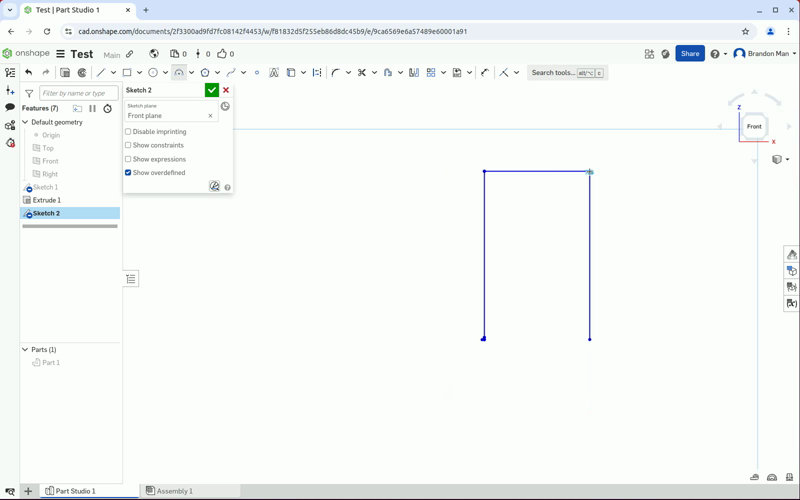
scroll(-6)
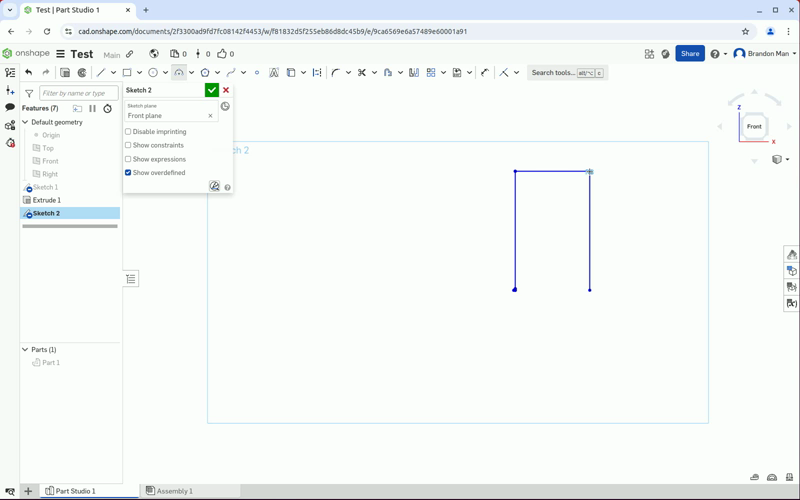
mouse_move(589, 171)
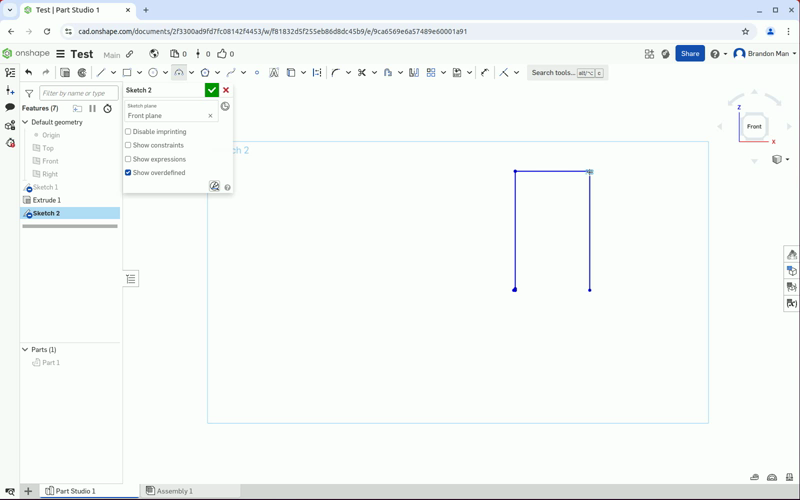
scroll(6)
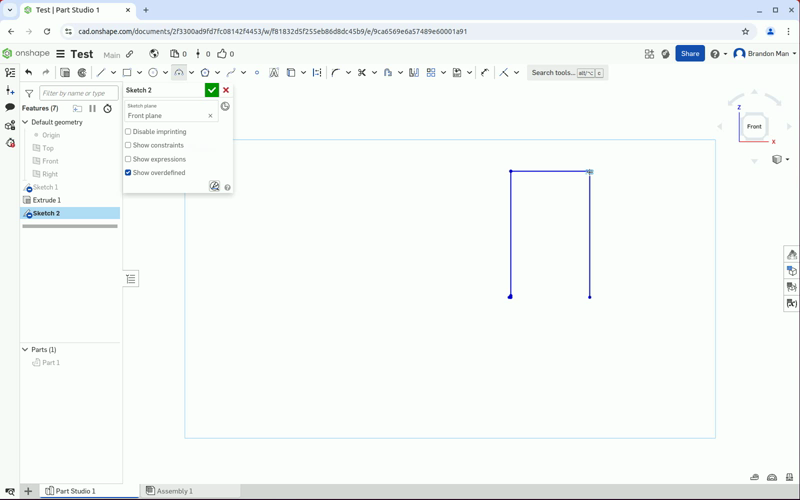
scroll(6)
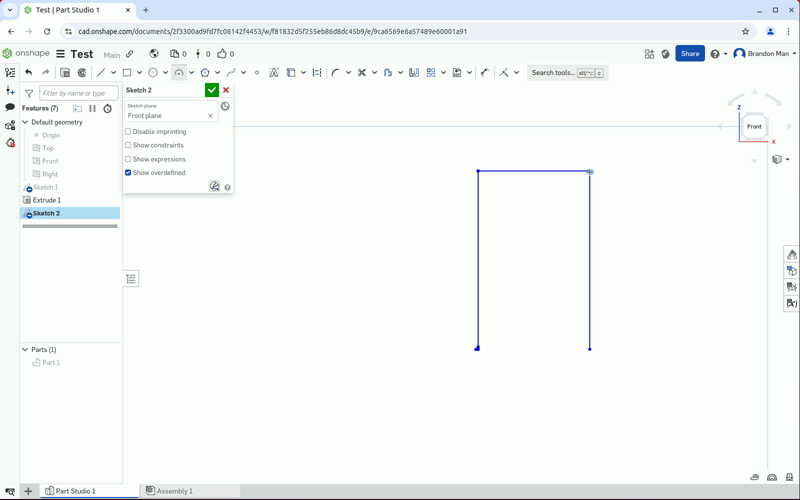
scroll(6)
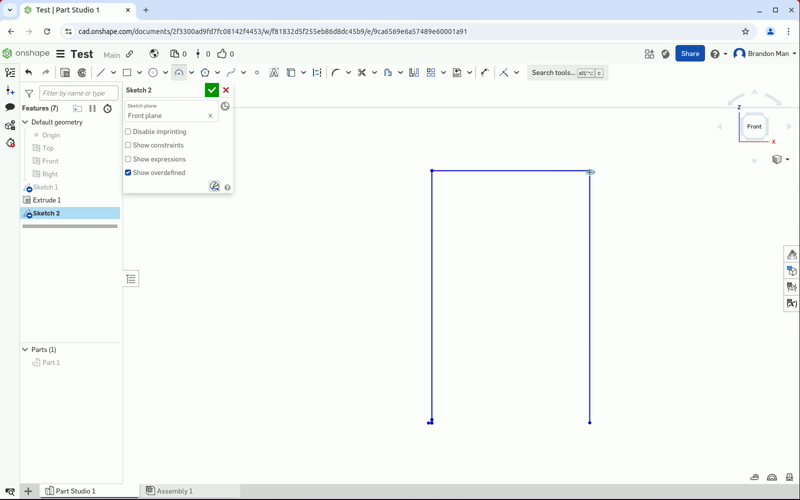
scroll(6)
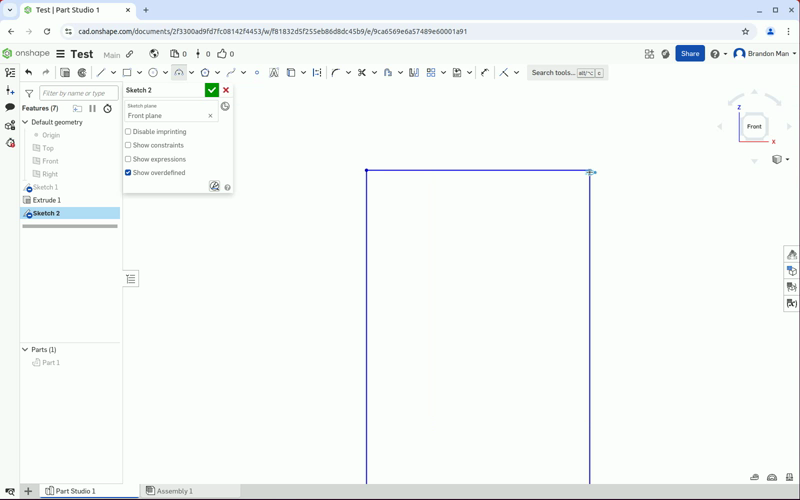
scroll(6)
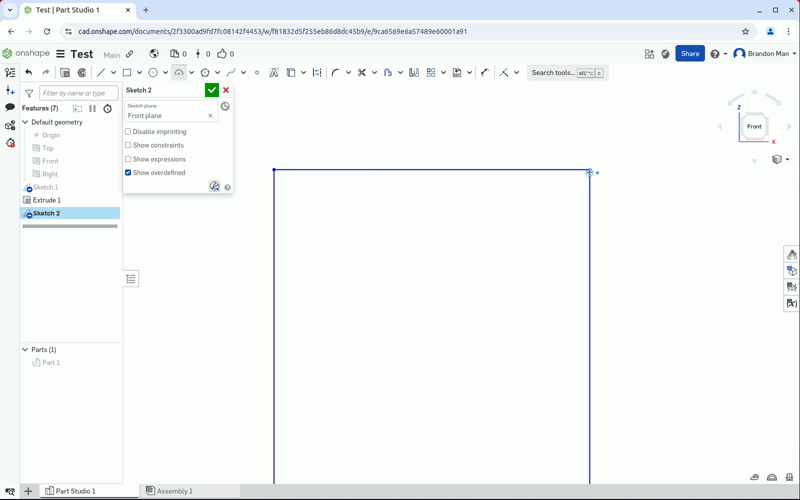
scroll(6)
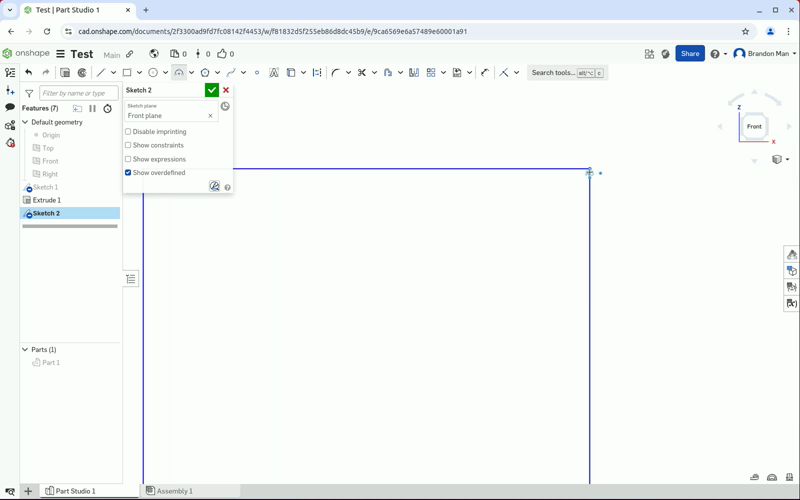
scroll(6)
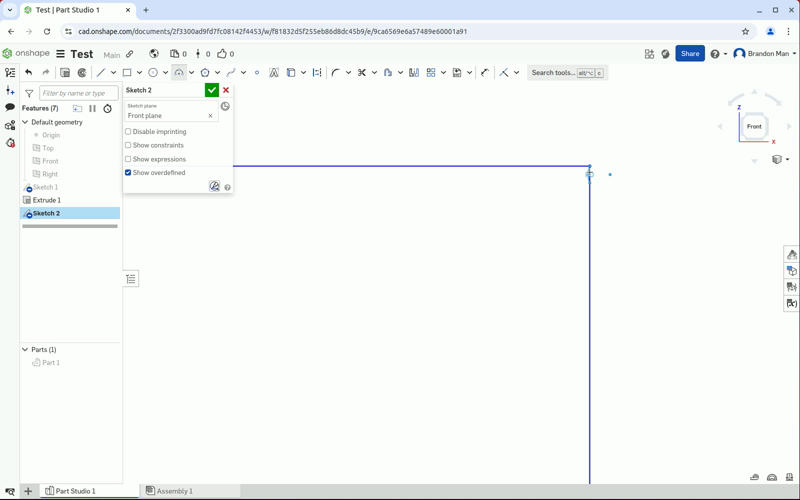
click(589, 171)
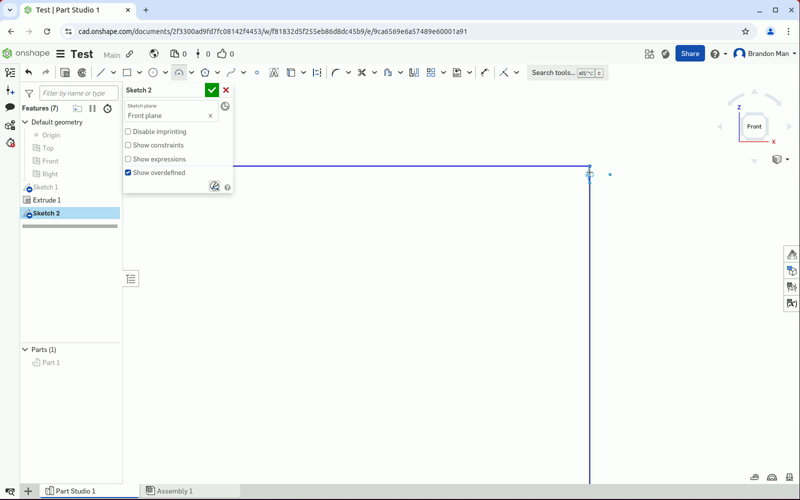
scroll(-6)
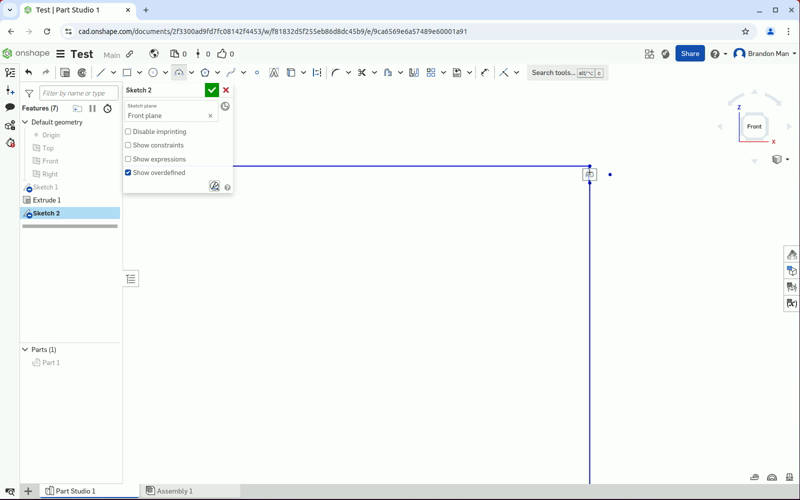
scroll(-6)
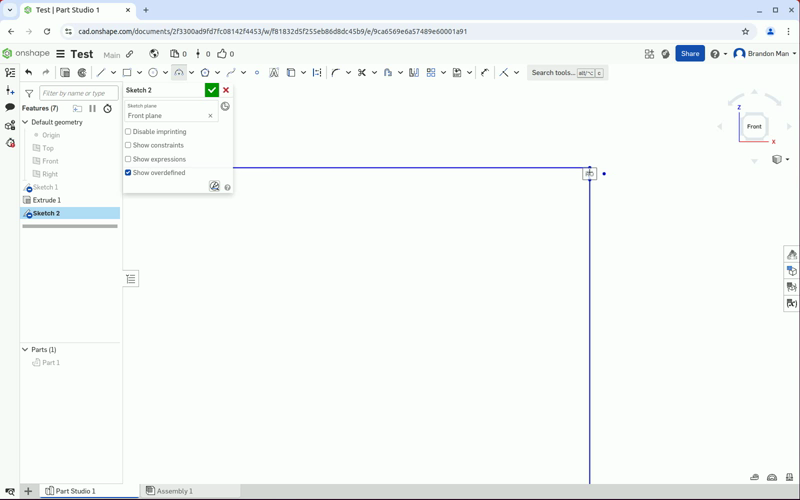
scroll(-6)
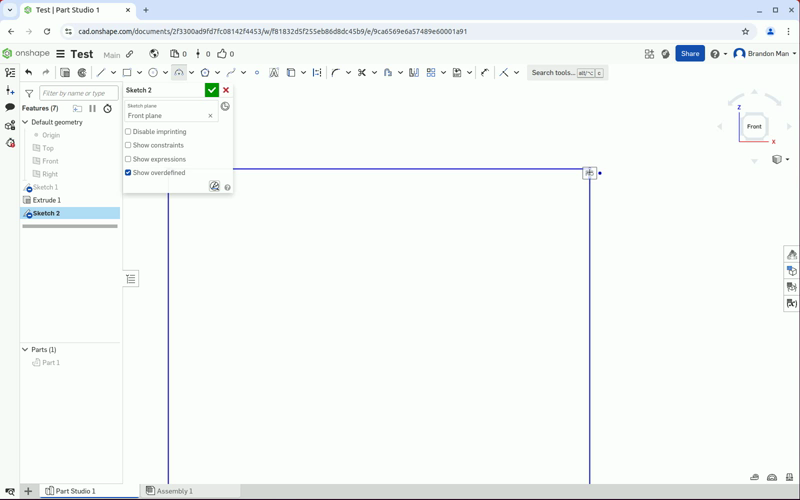
scroll(-6)
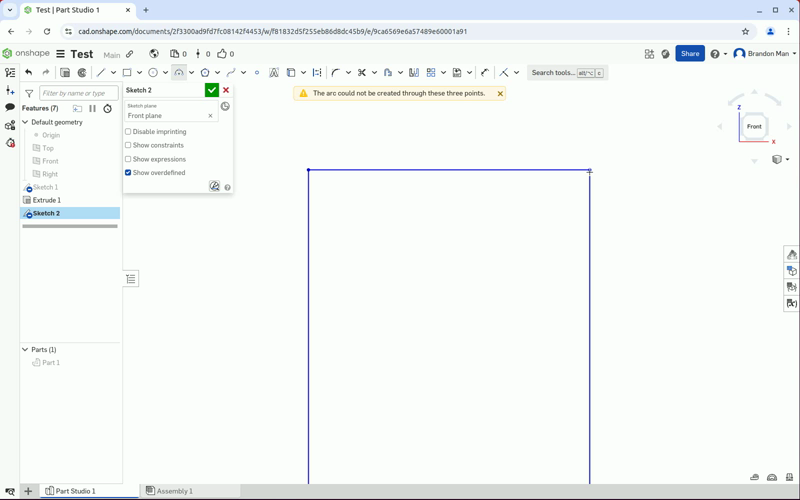
scroll(-6)
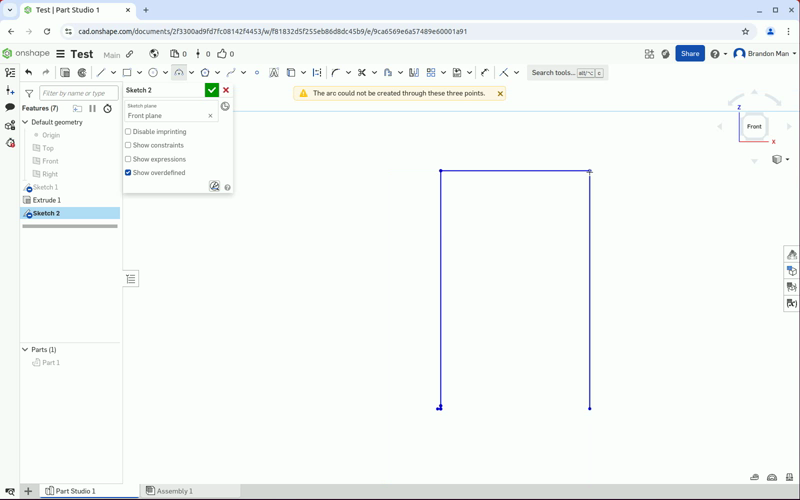
scroll(-6)
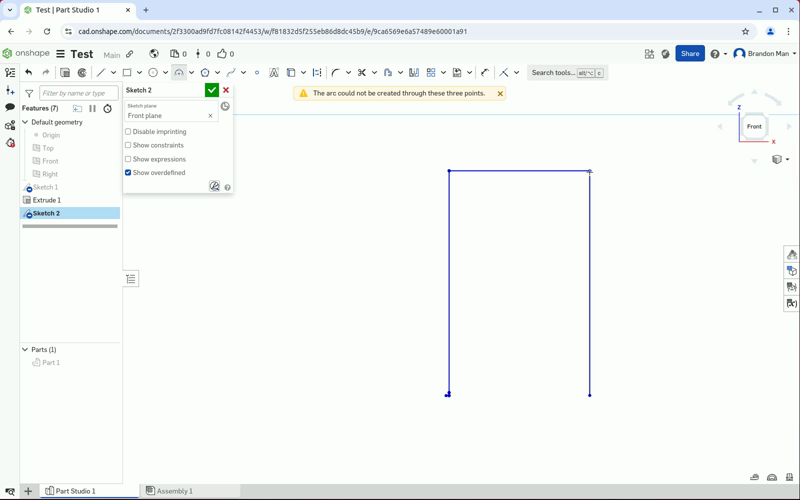
scroll(-6)
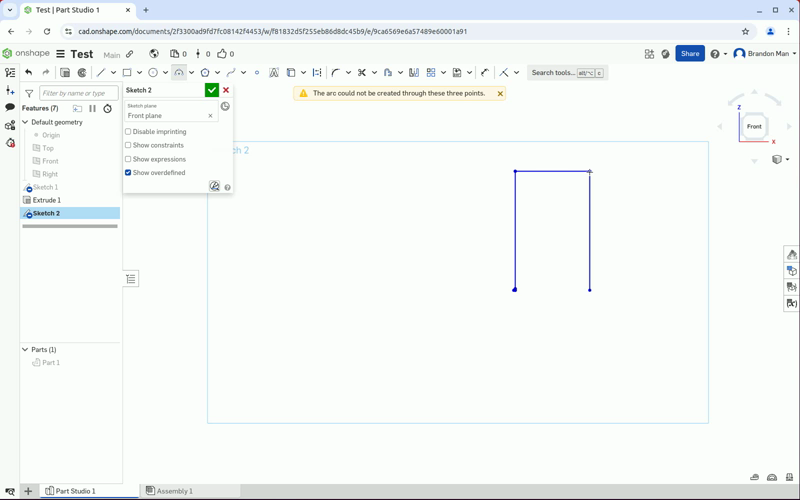
key_up(shift)
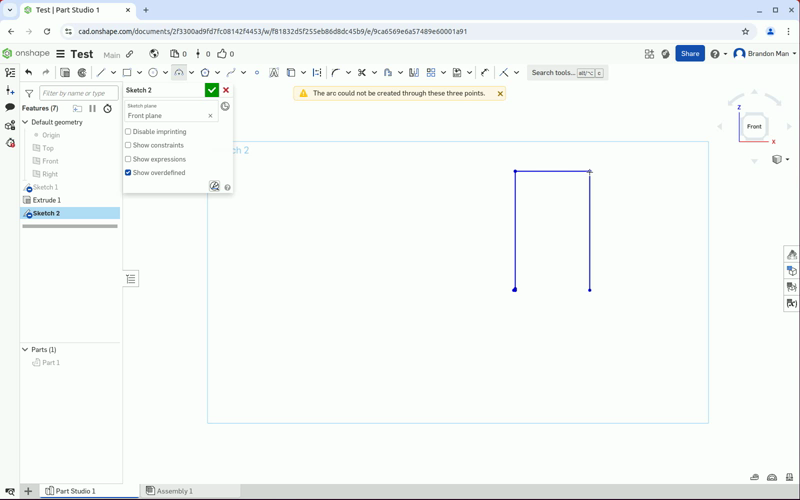
key(esc)
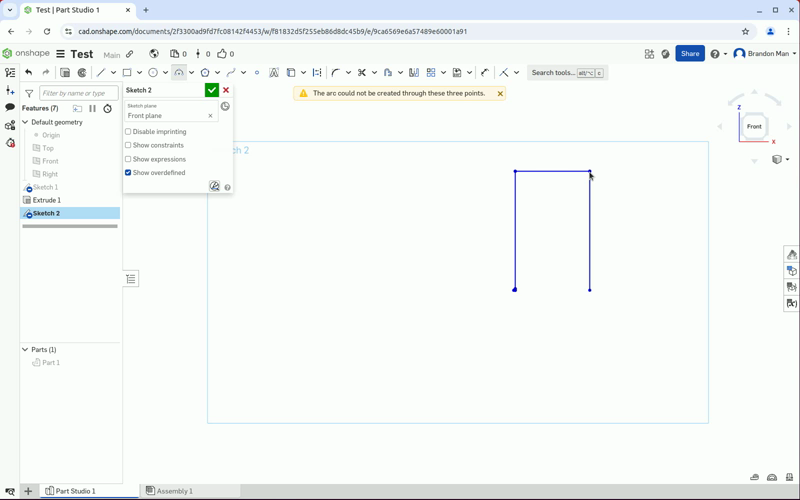
key(l)
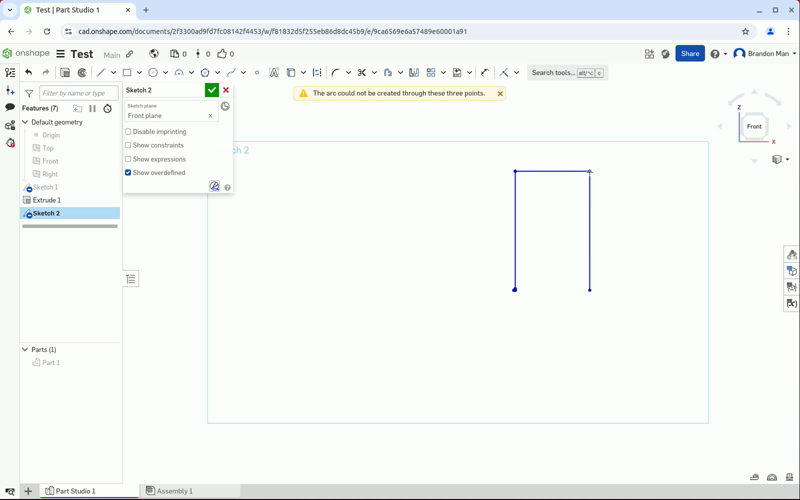
mouse_move(589, 171)
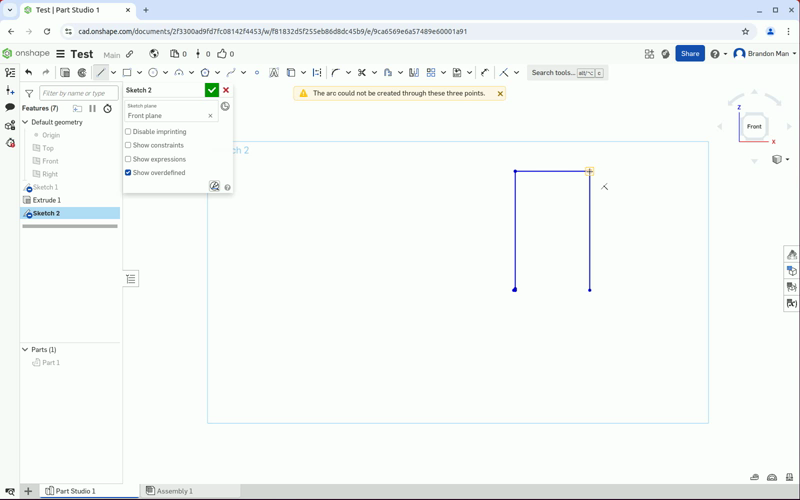
scroll(6)
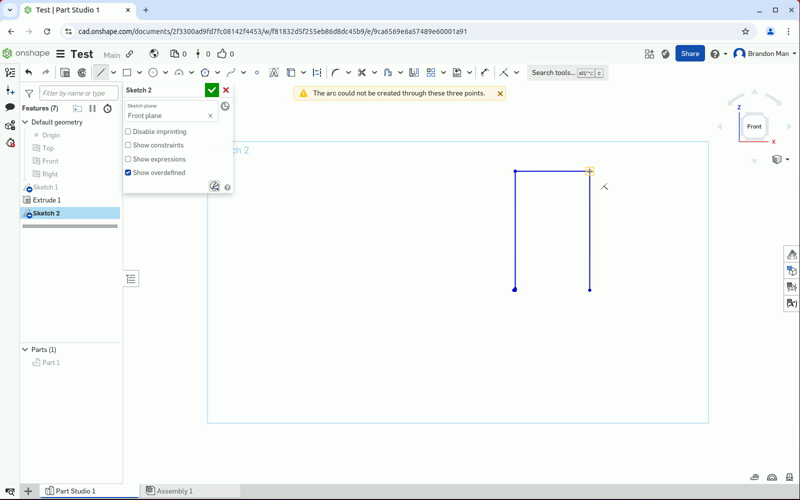
scroll(6)
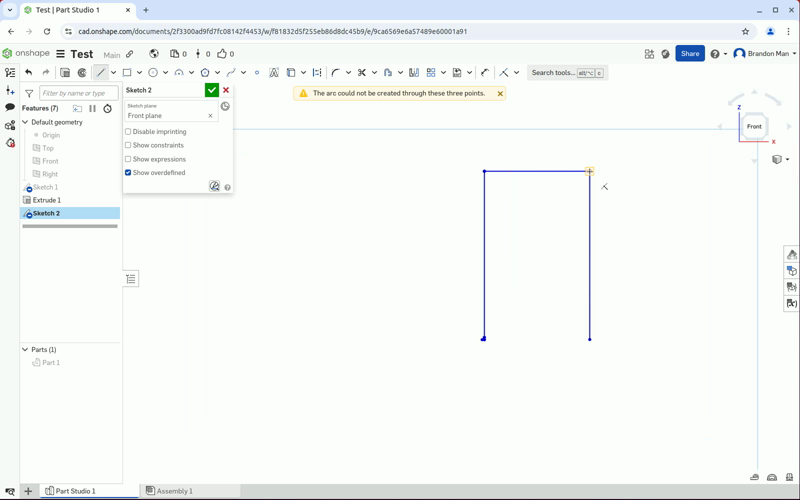
scroll(6)
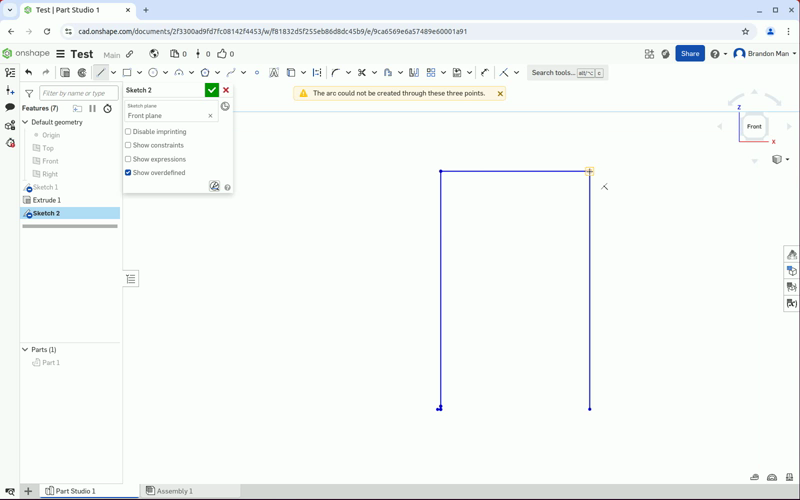
scroll(6)
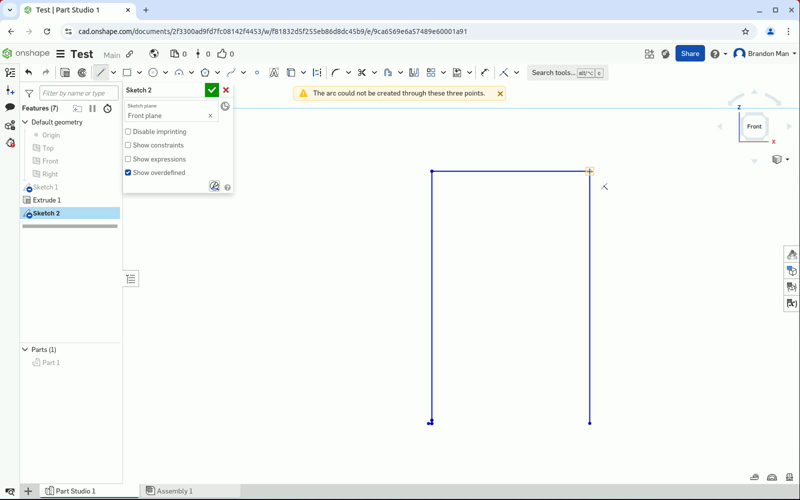
scroll(6)
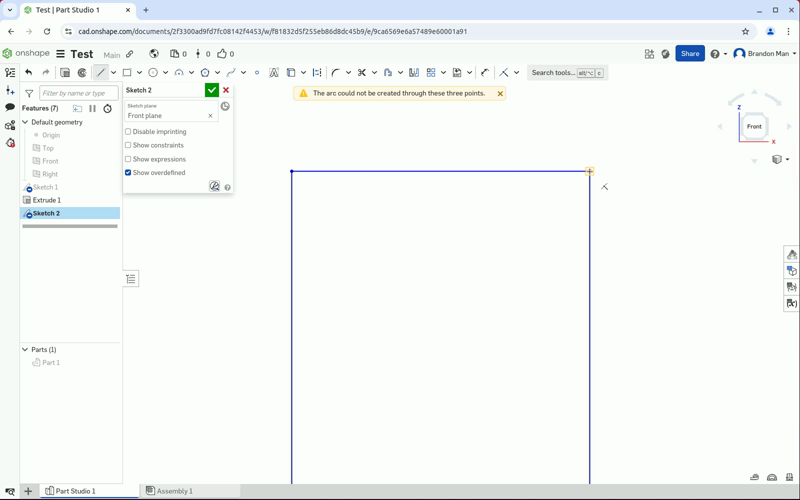
scroll(6)
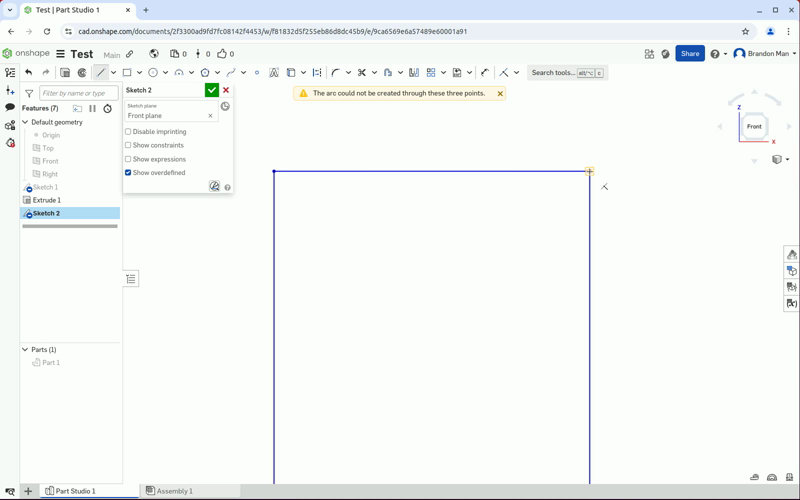
scroll(6)
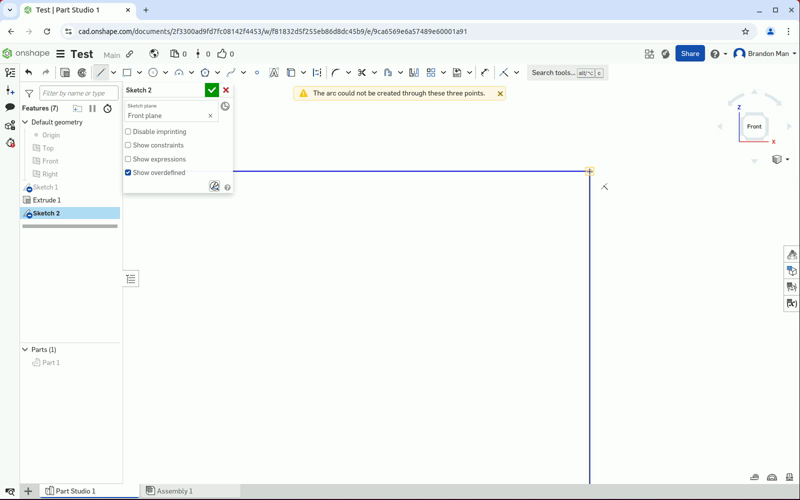
click(589, 171)
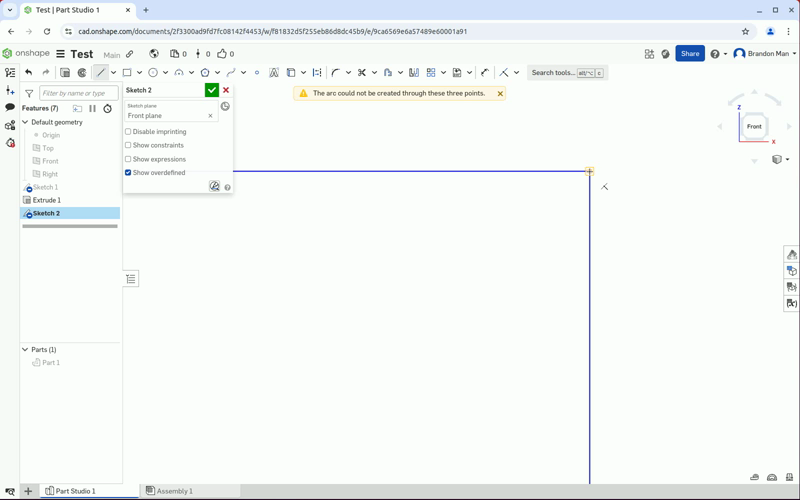
scroll(-6)
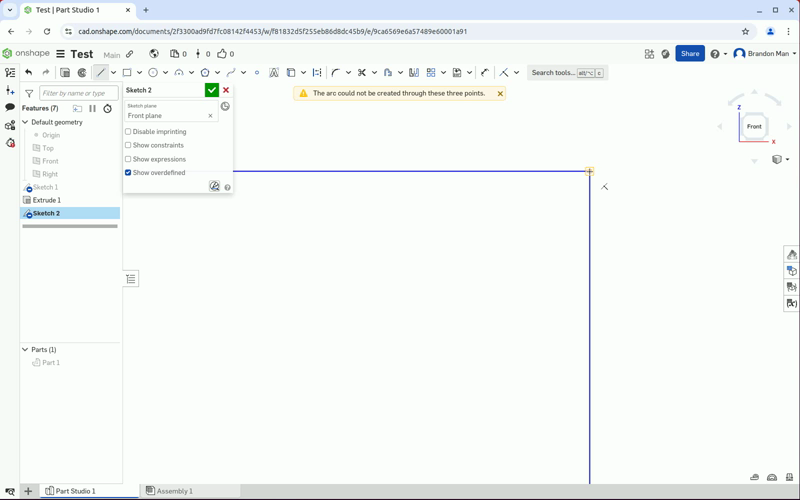
scroll(-6)
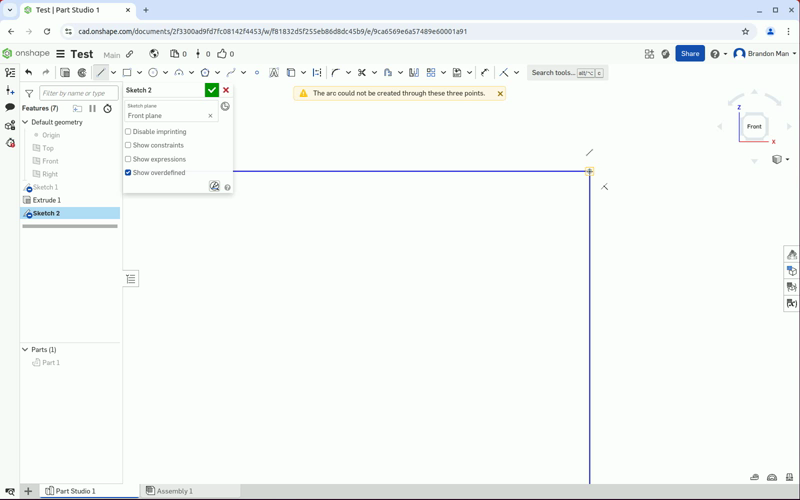
scroll(-6)
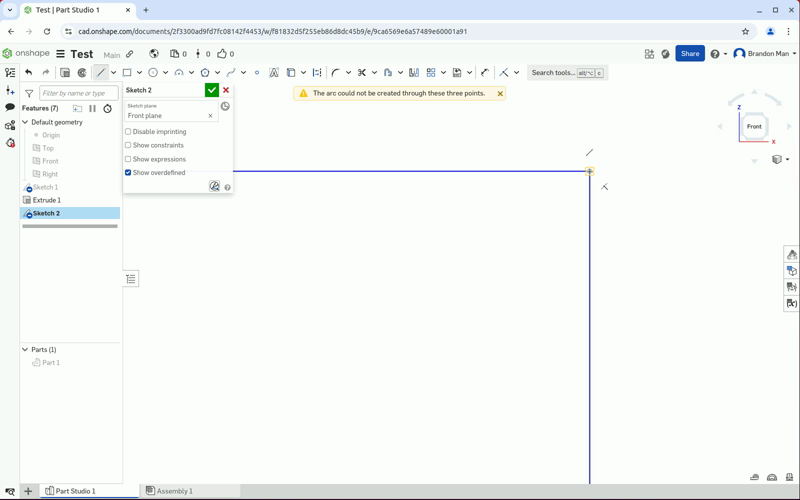
scroll(-6)
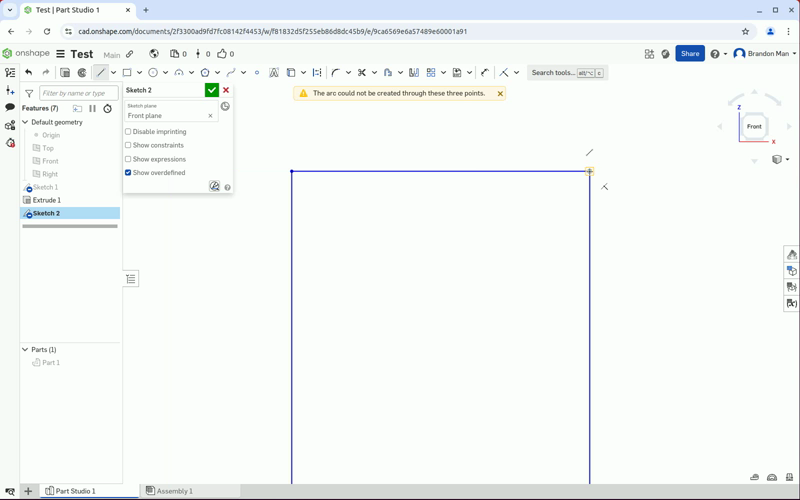
scroll(-6)
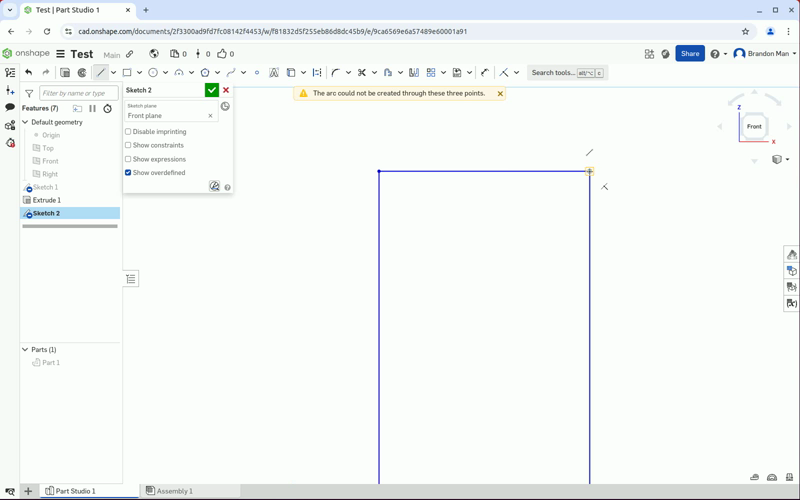
scroll(-6)
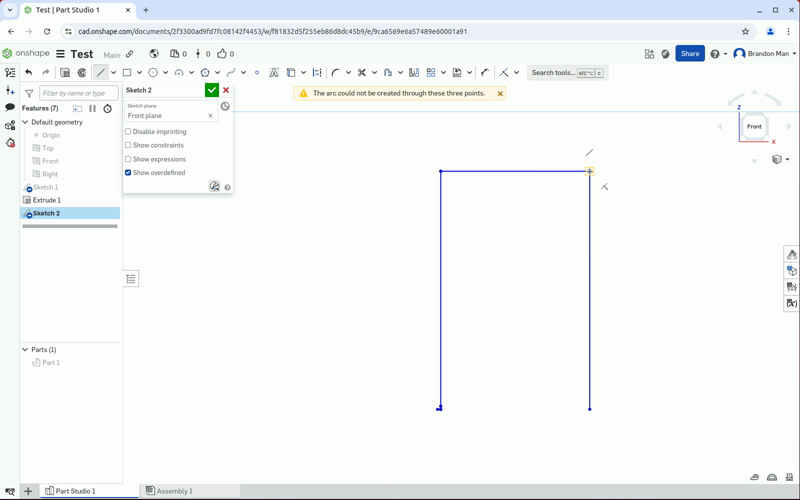
scroll(-6)
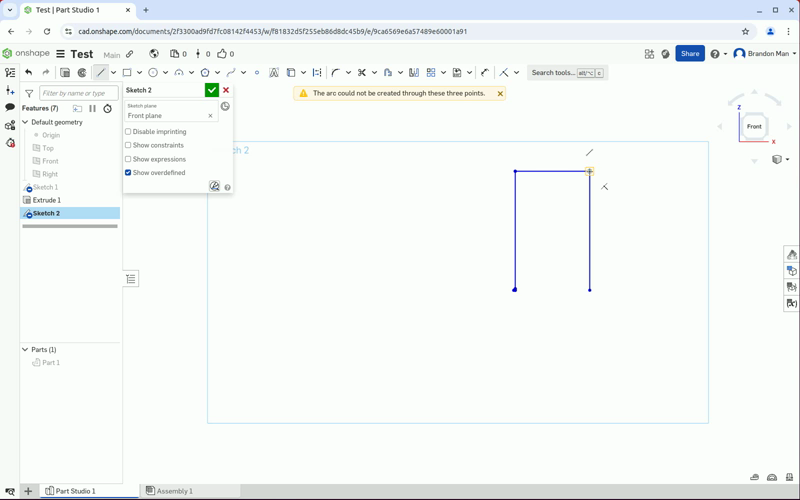
key_down(shift)
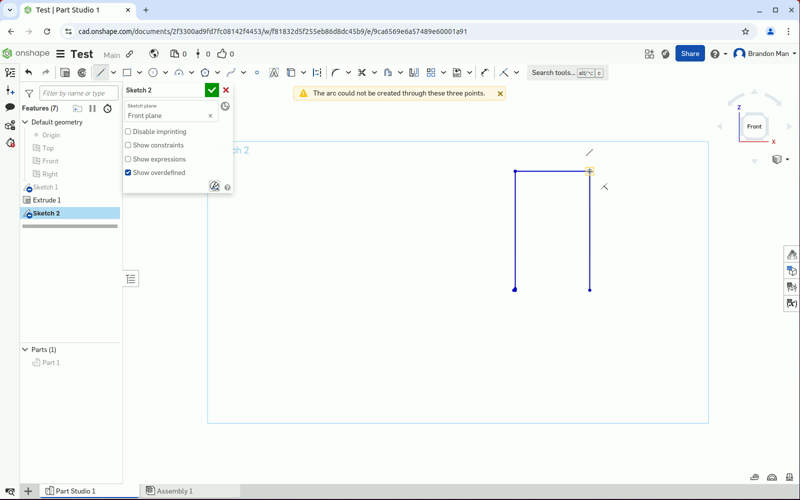
mouse_move(515, 171)
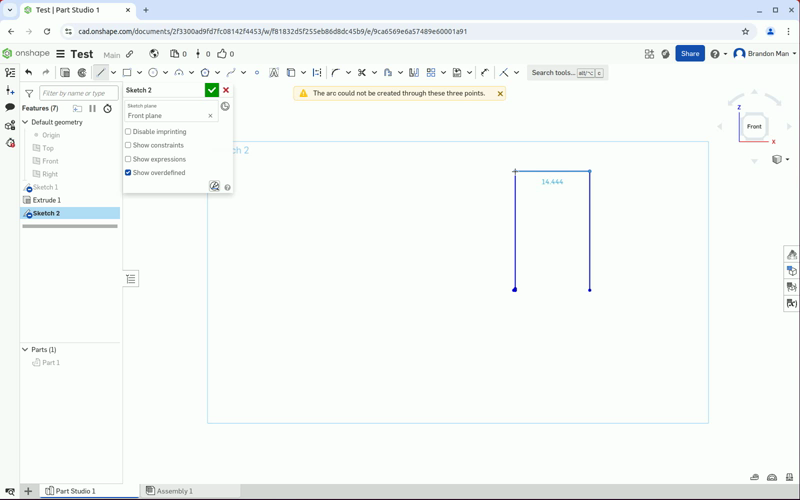
click(515, 171)
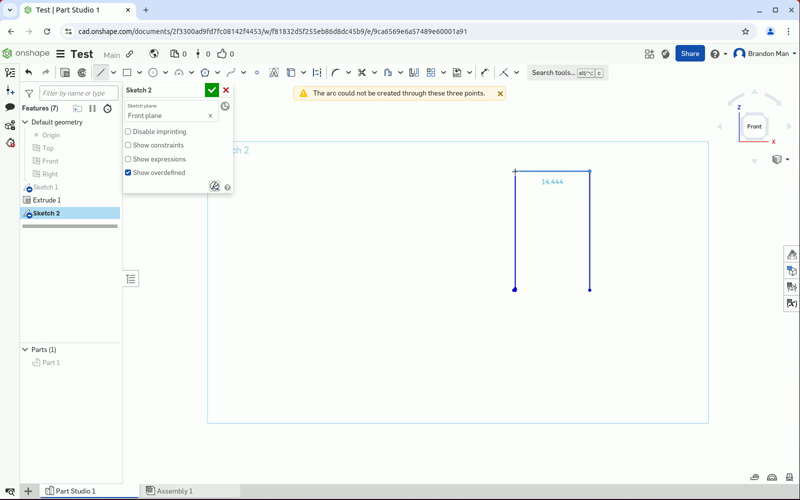
key_up(shift)
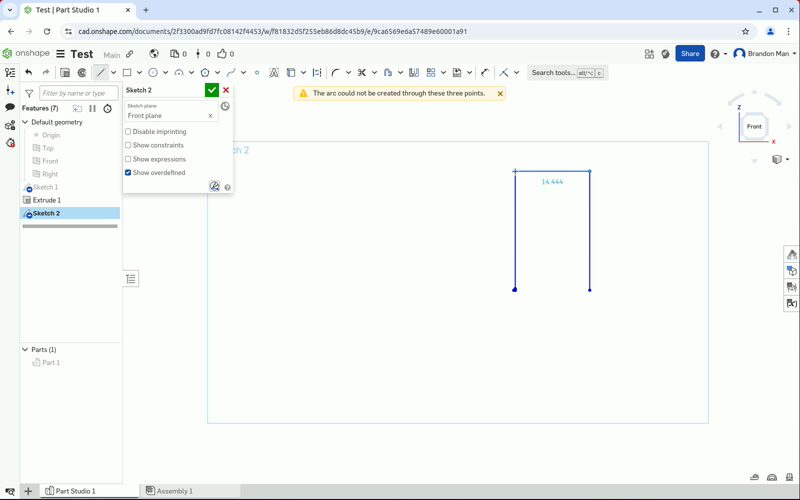
key(esc)
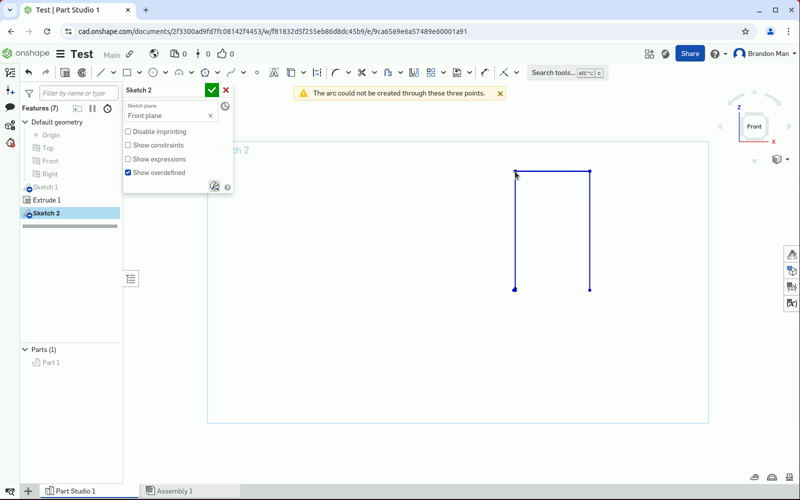
key(a)
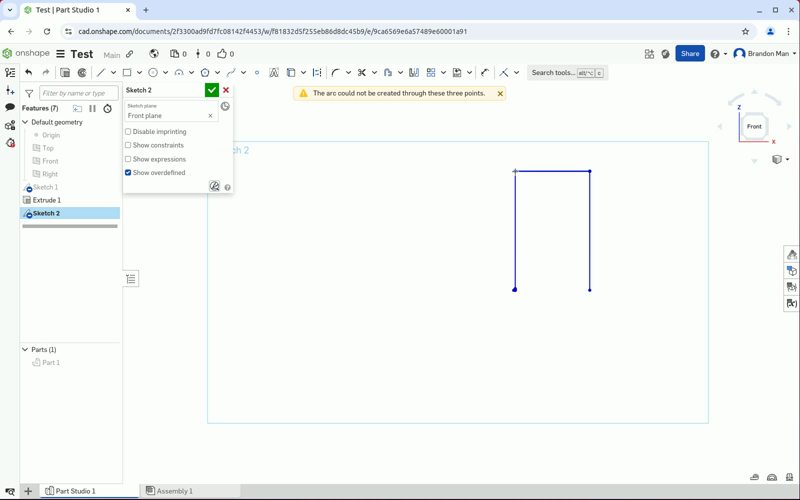
mouse_move(515, 171)
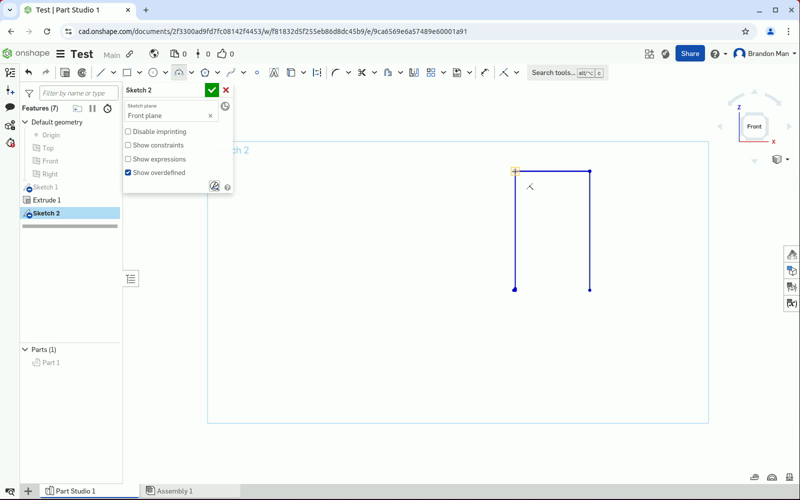
click(515, 171)
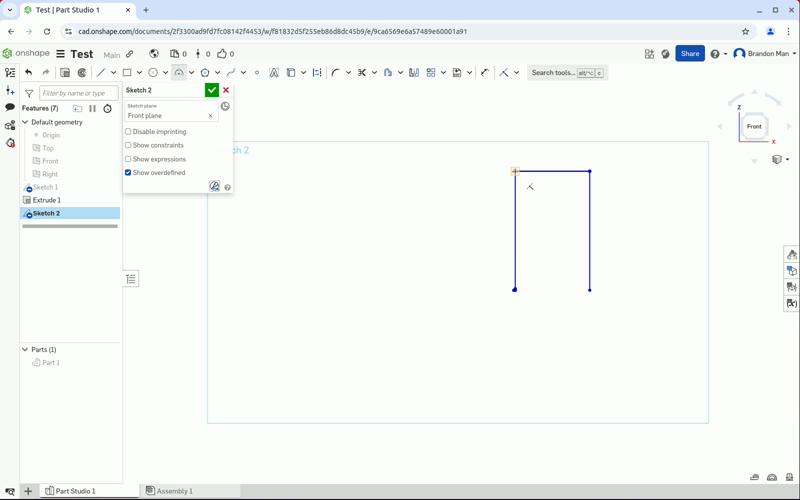
key_down(shift)
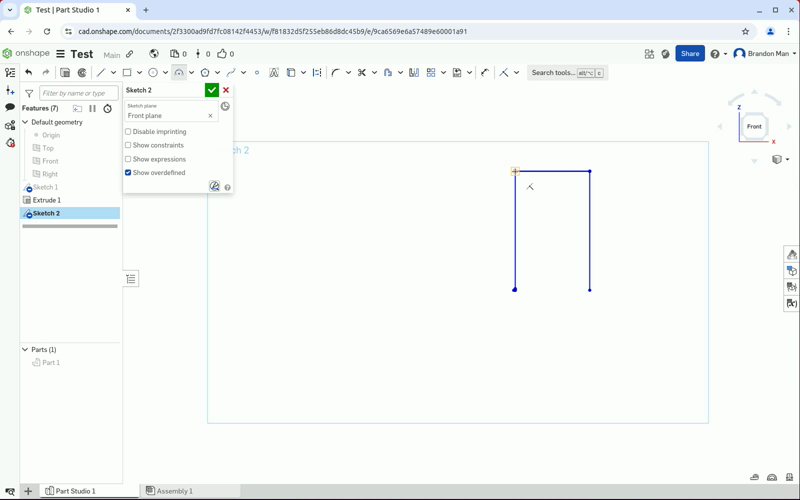
mouse_move(513, 172)
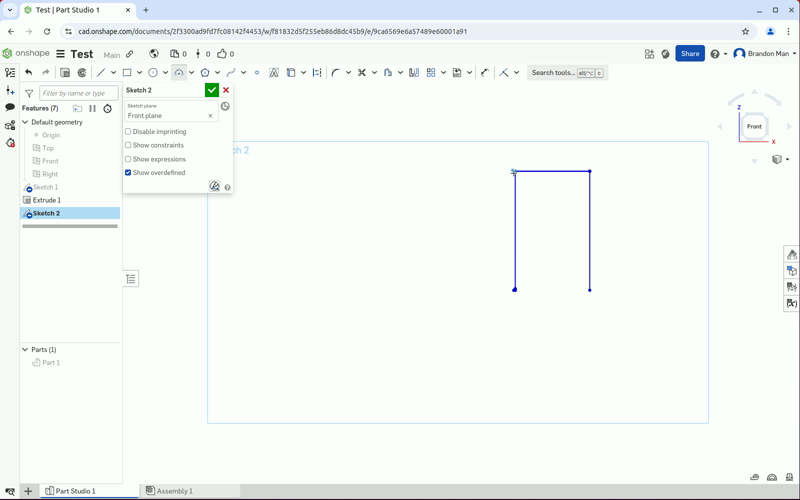
scroll(6)
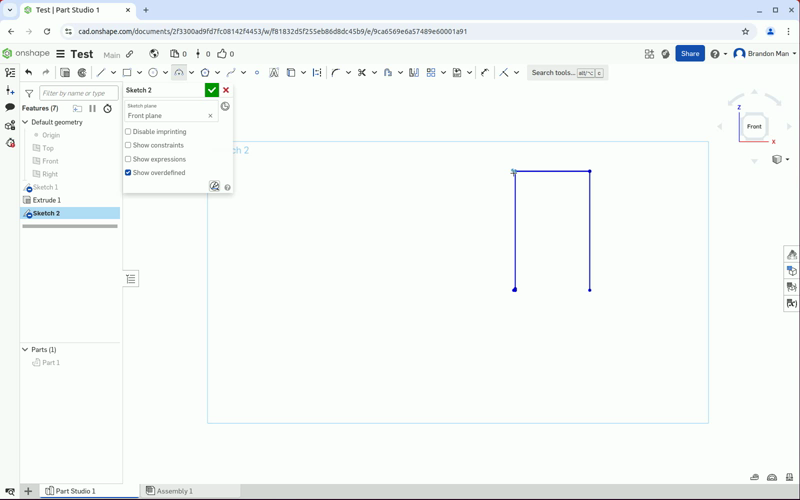
scroll(6)
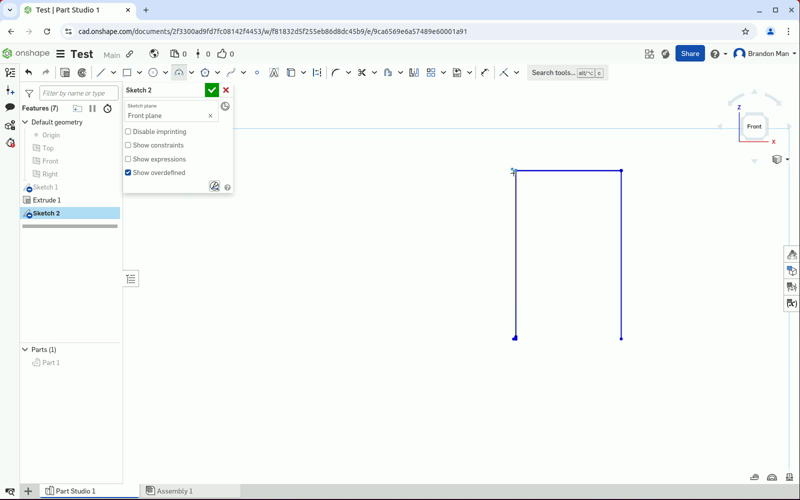
scroll(6)
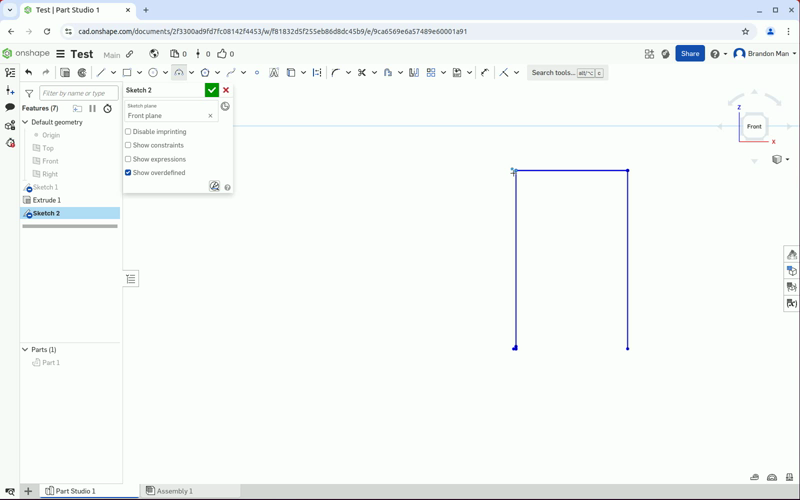
scroll(6)
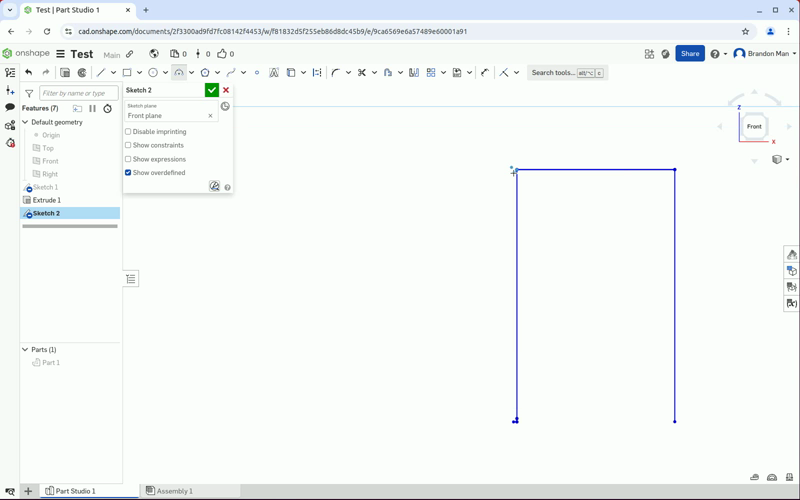
scroll(6)
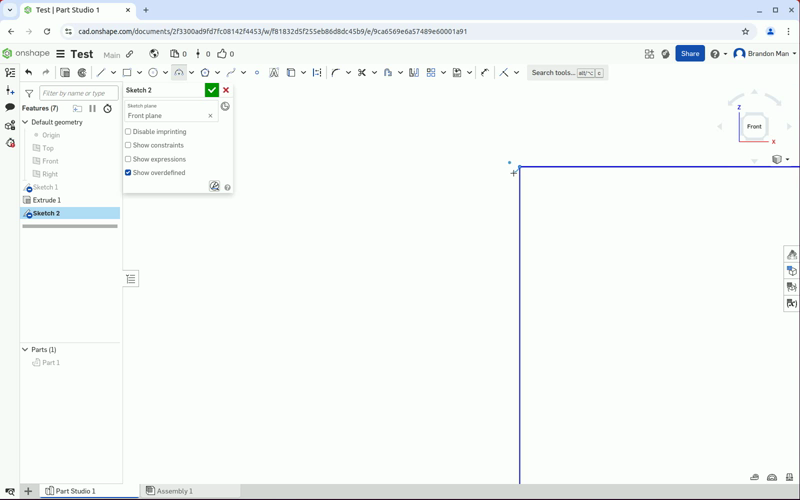
scroll(6)
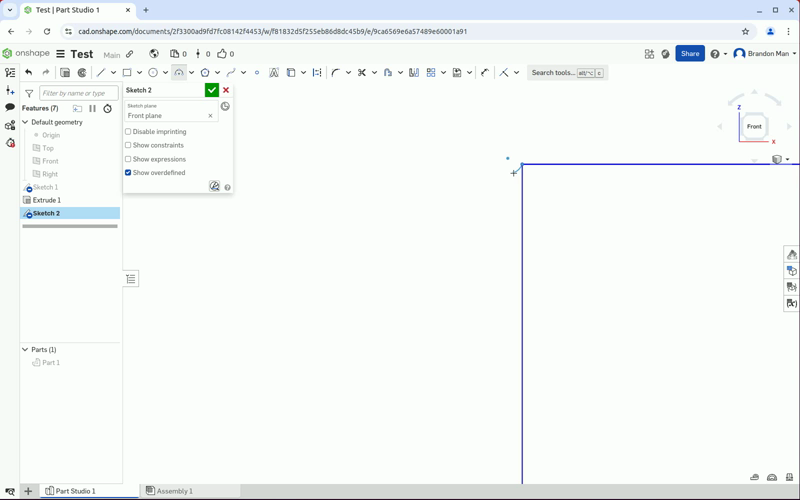
scroll(6)
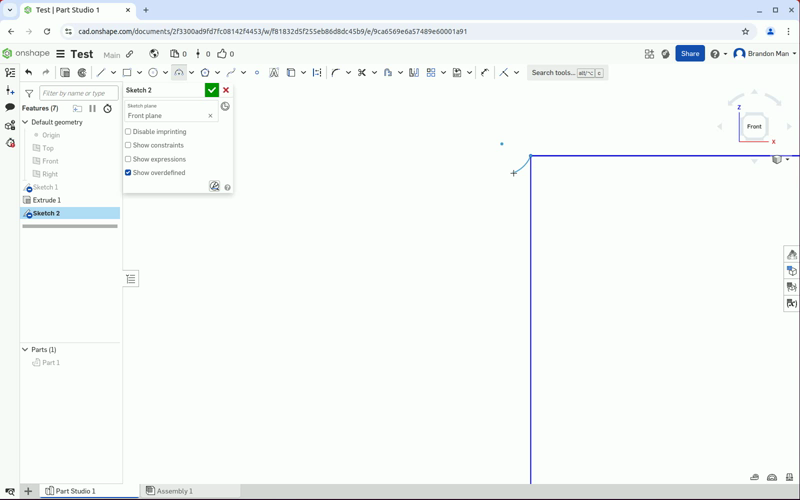
click(513, 172)
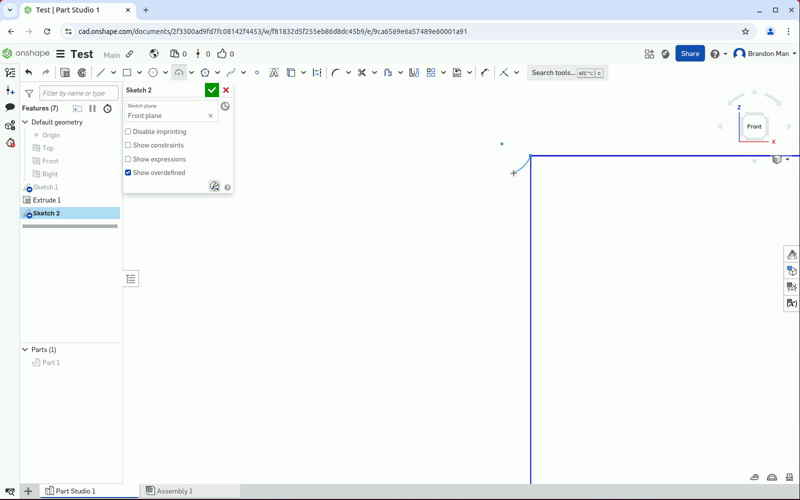
scroll(-6)
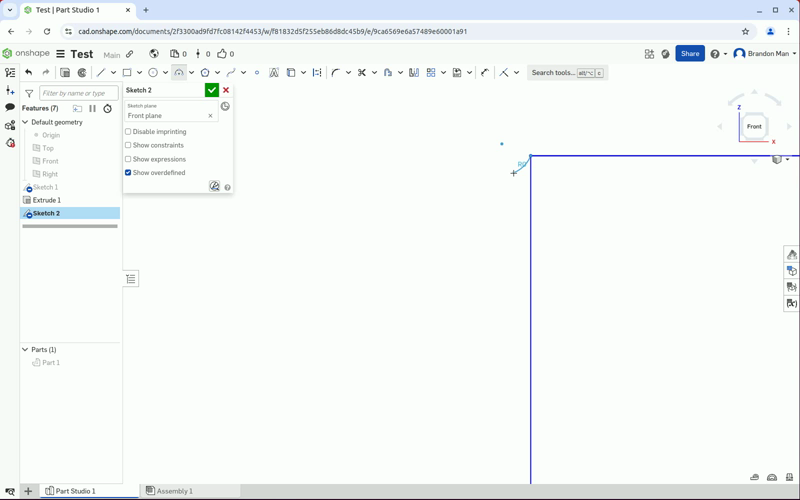
scroll(-6)
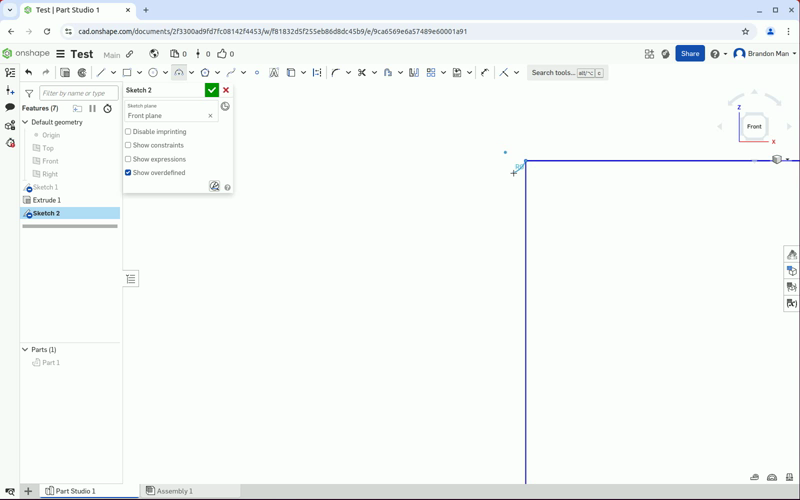
scroll(-6)
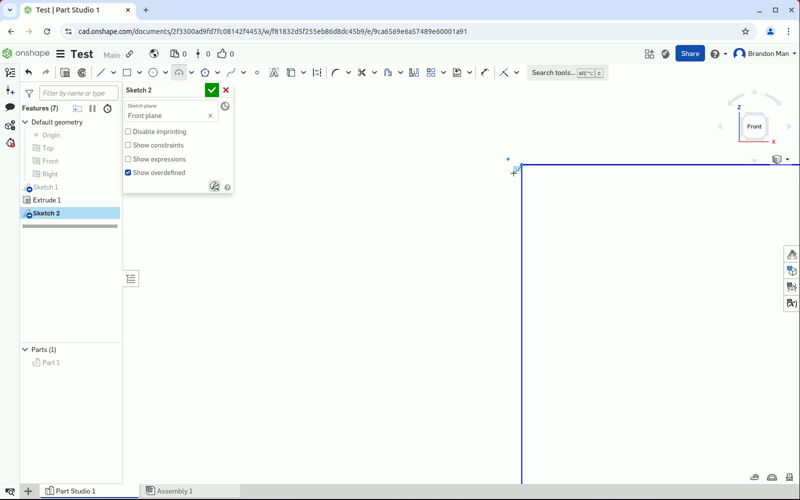
scroll(-6)
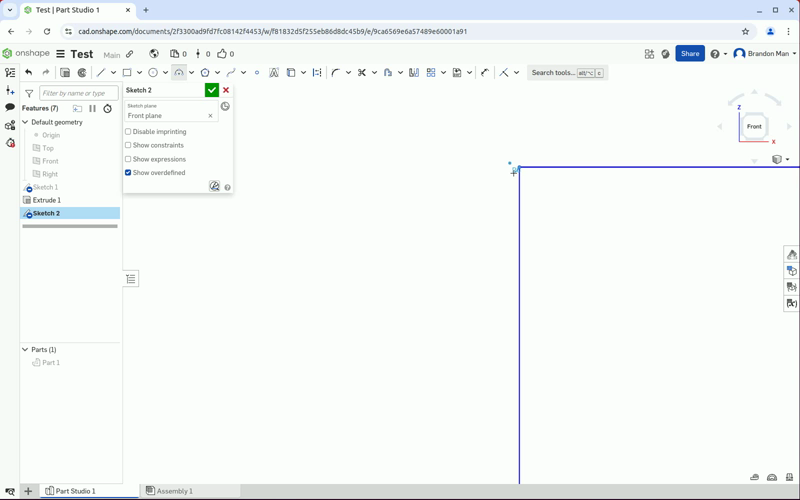
scroll(-6)
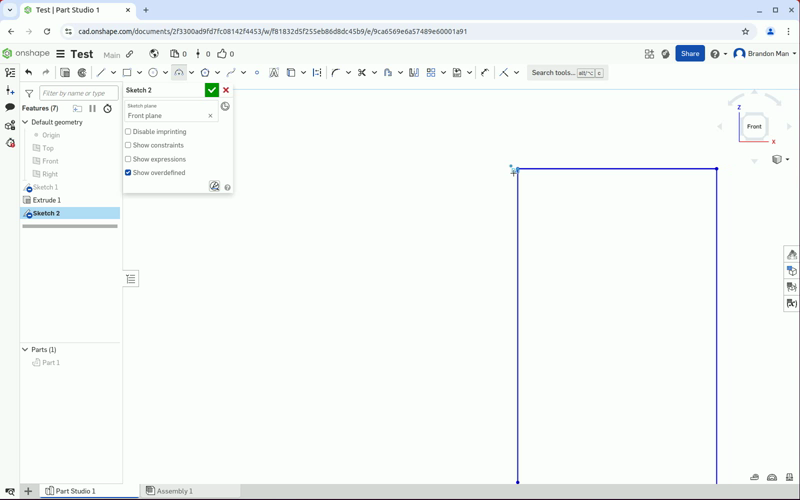
scroll(-6)
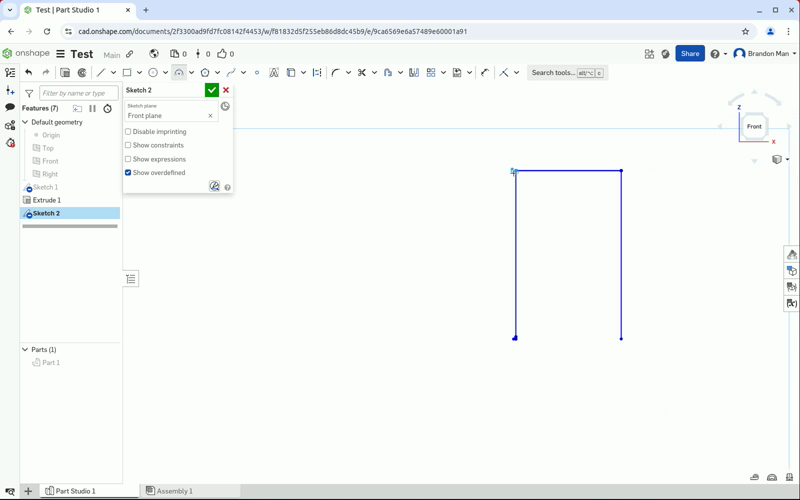
scroll(-6)
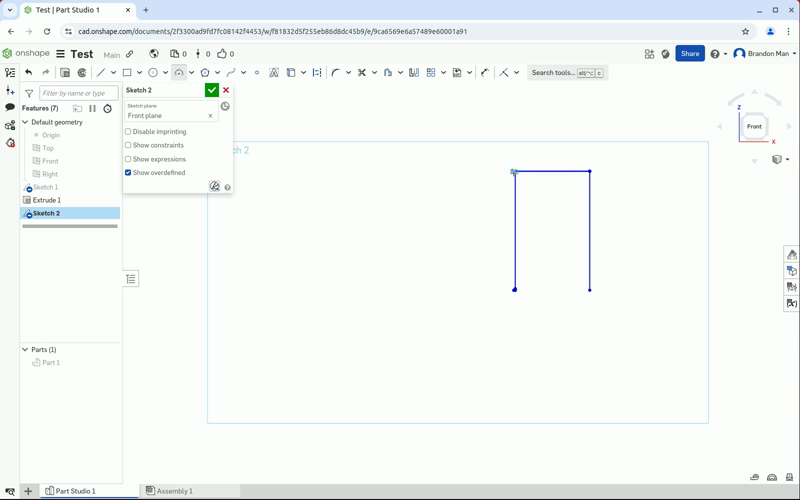
mouse_move(513, 171)
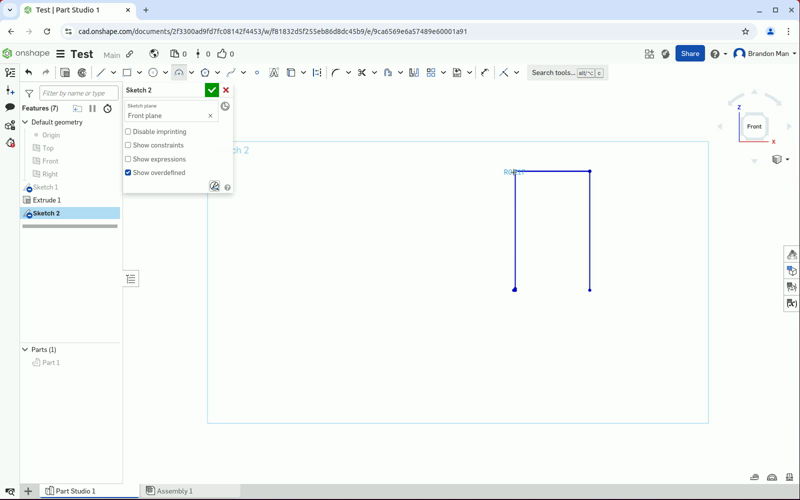
scroll(6)
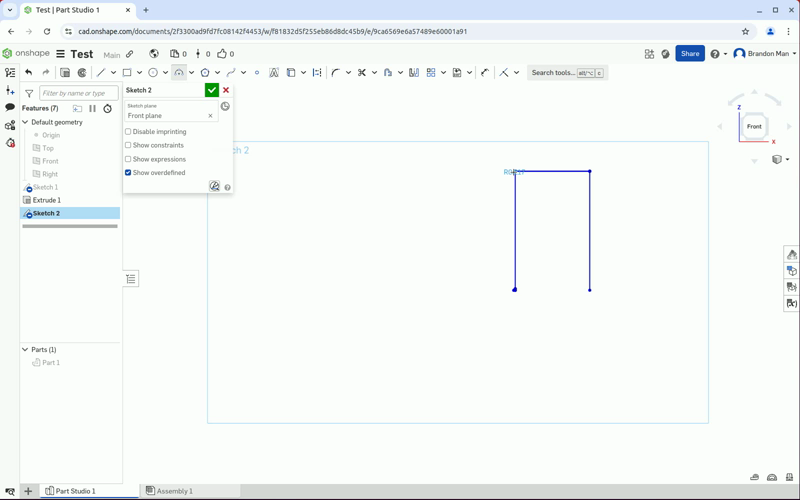
scroll(6)
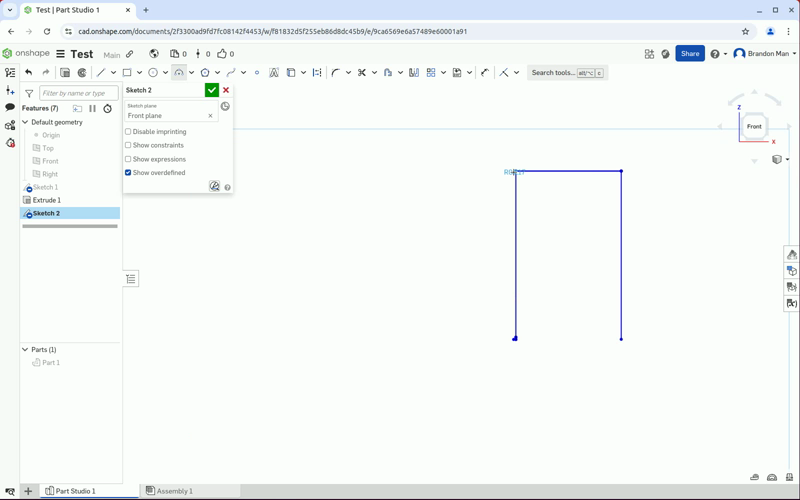
scroll(6)
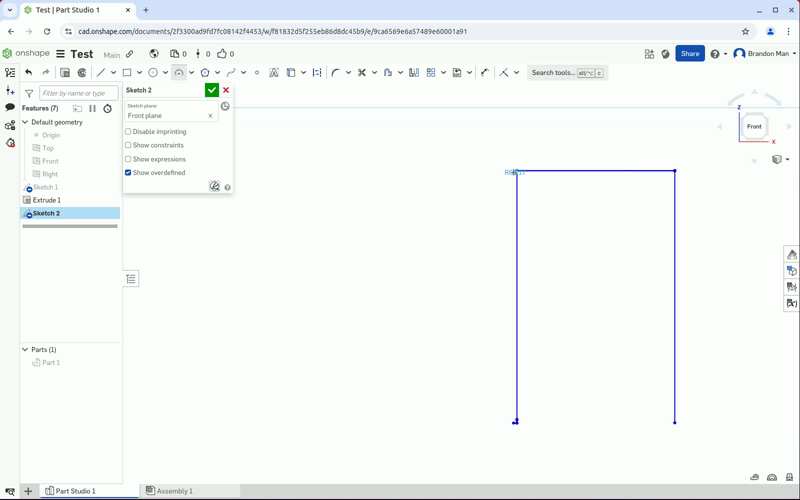
scroll(6)
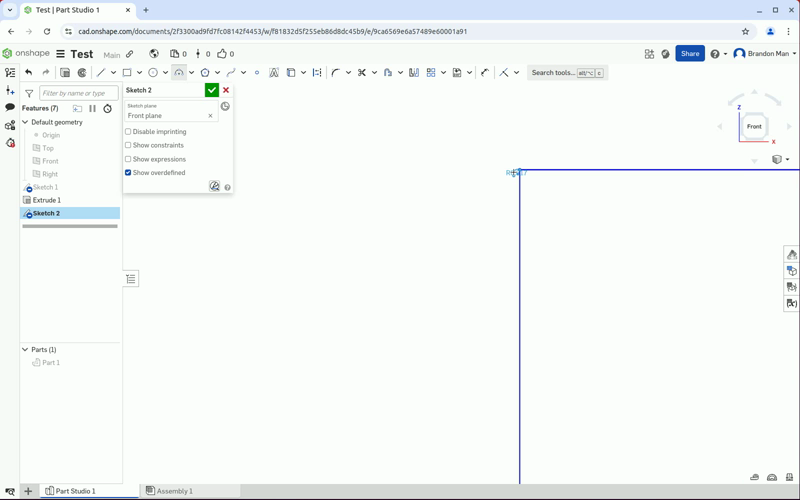
scroll(6)
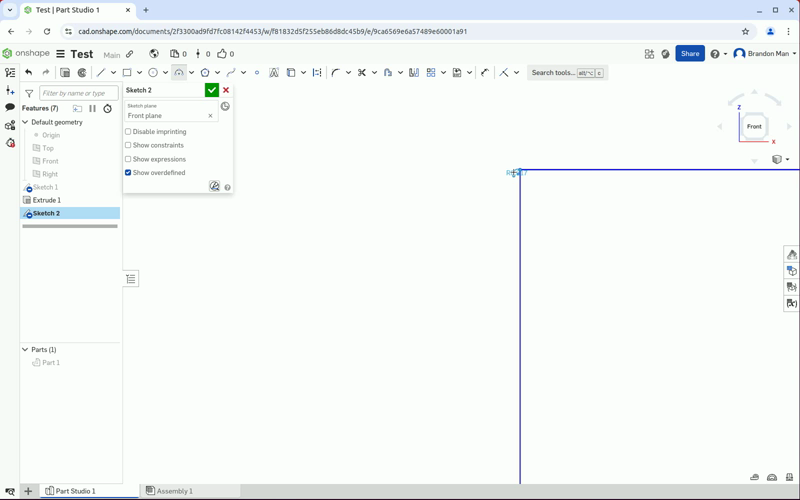
scroll(6)
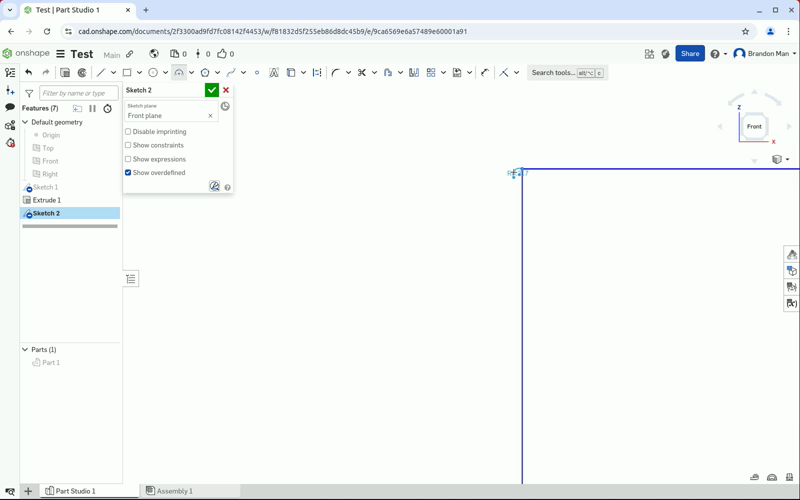
scroll(6)
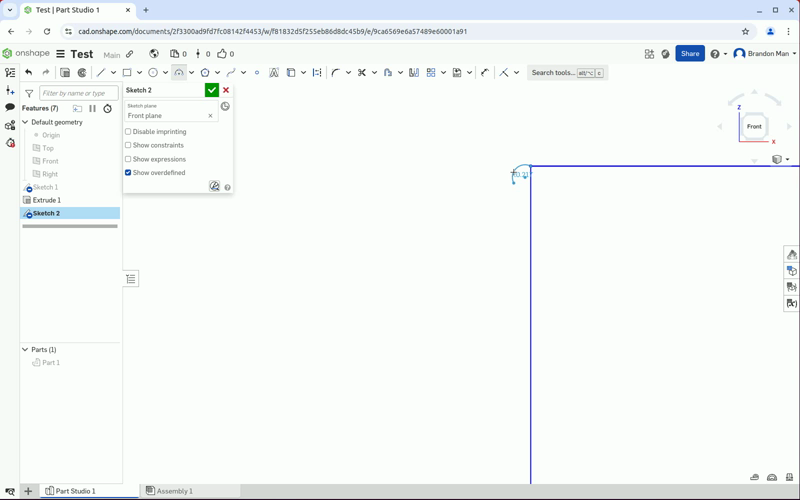
click(513, 171)
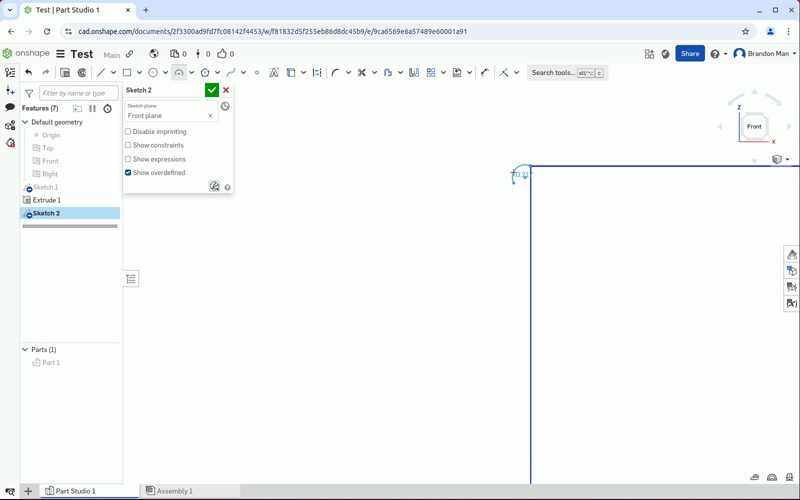
scroll(-6)
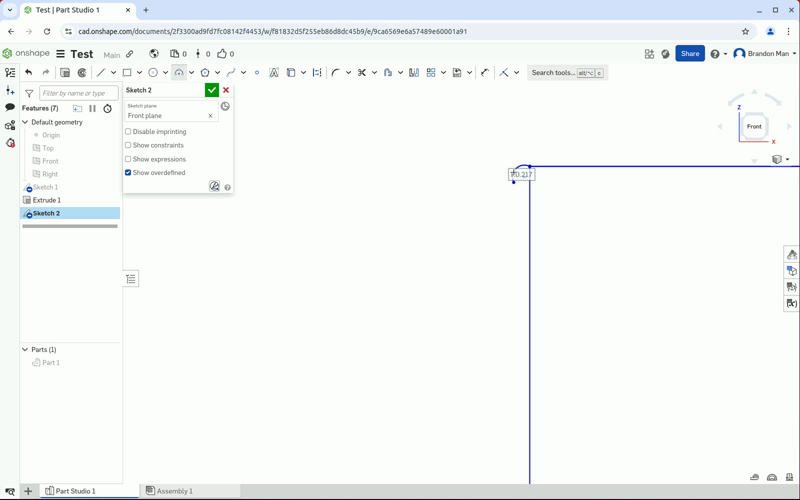
scroll(-6)
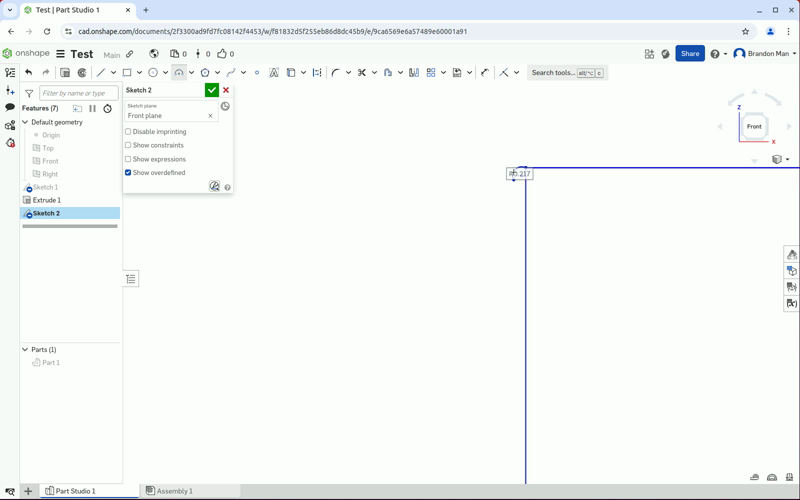
scroll(-6)
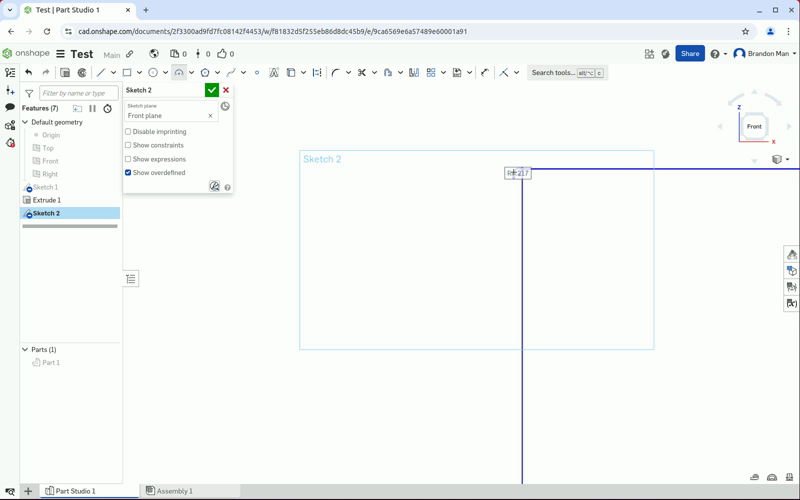
scroll(-6)
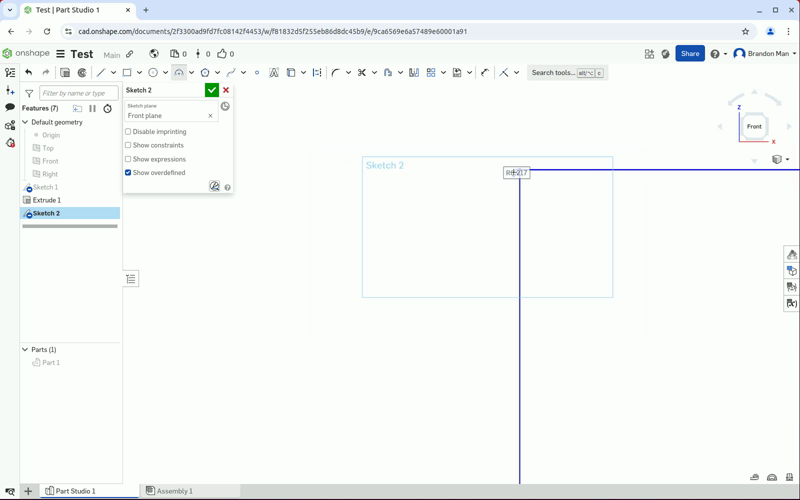
scroll(-6)
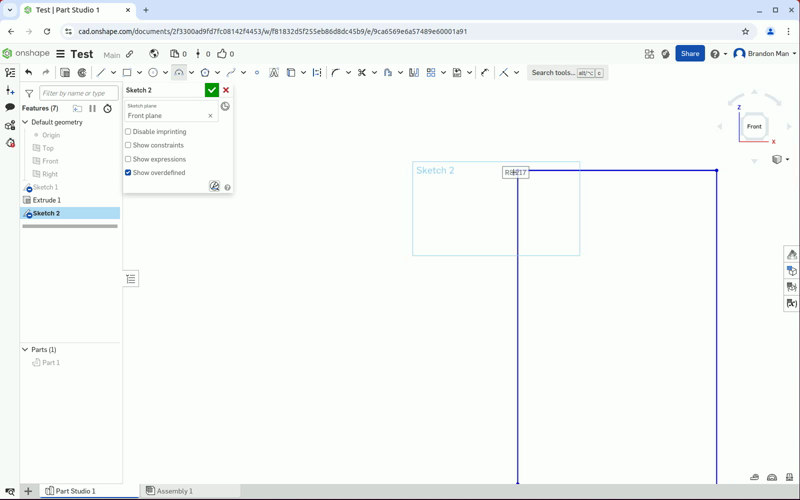
scroll(-6)
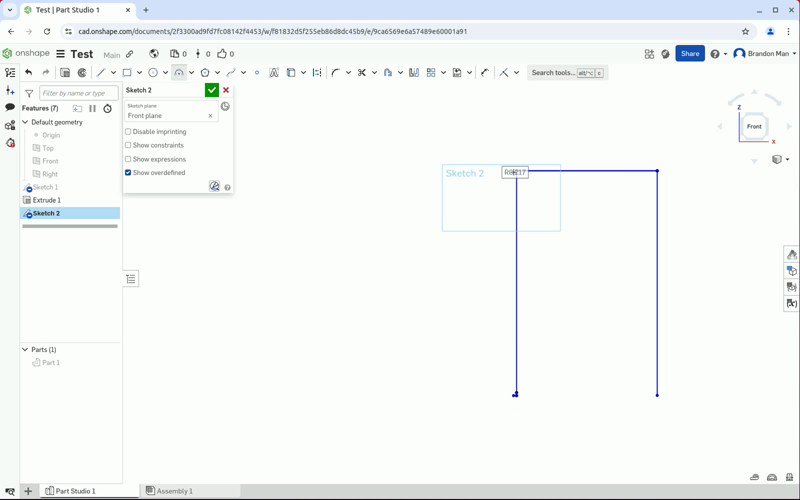
scroll(-6)
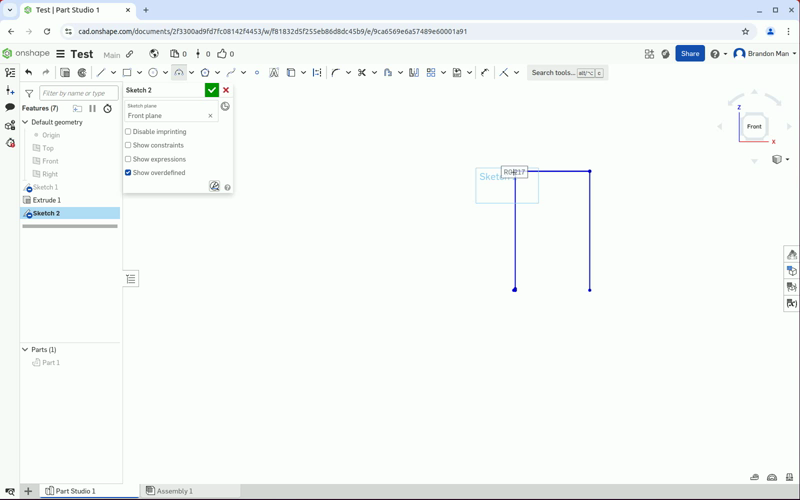
key_up(shift)
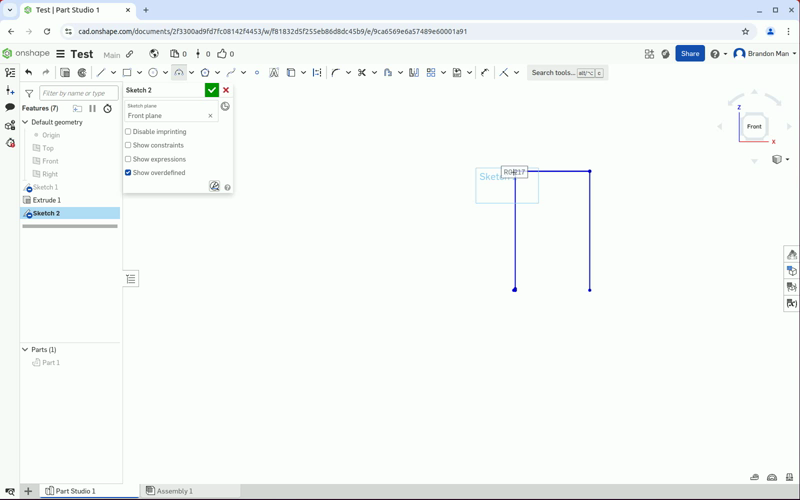
key(esc)
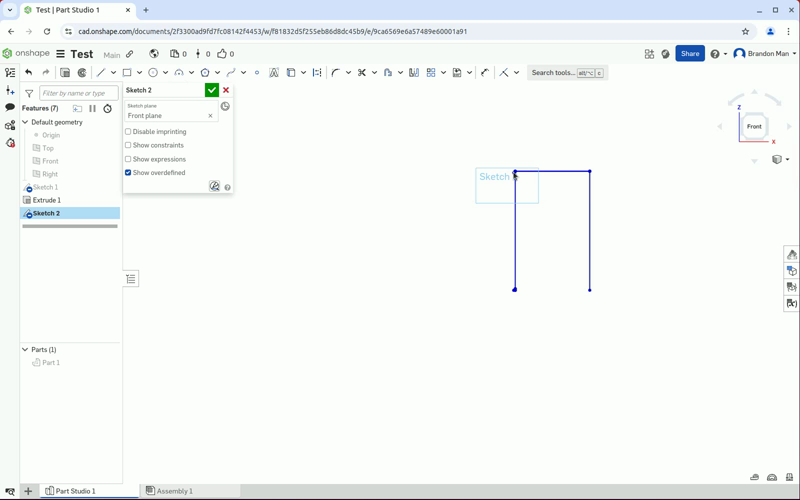
key(l)
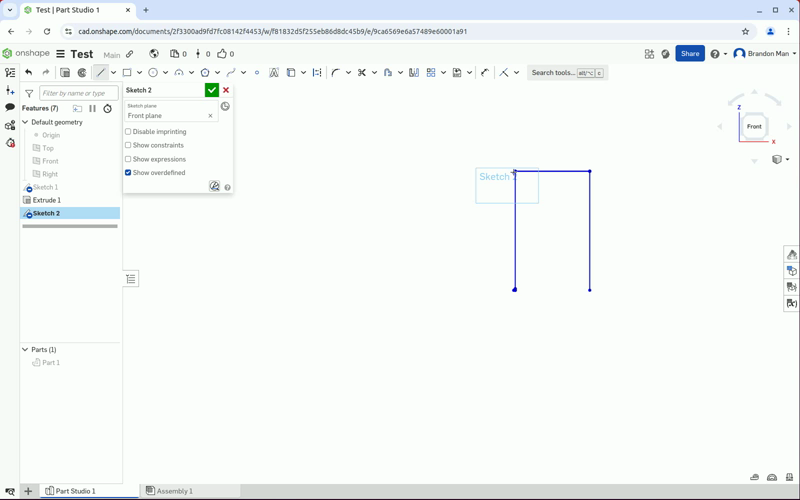
mouse_move(513, 172)
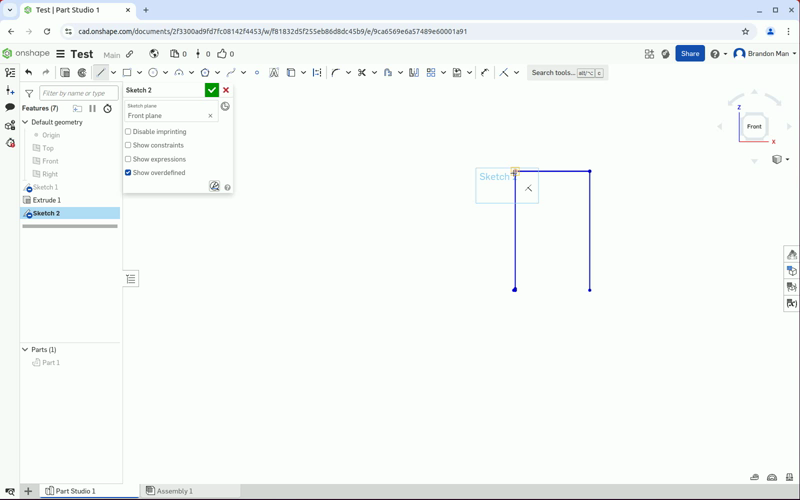
scroll(6)
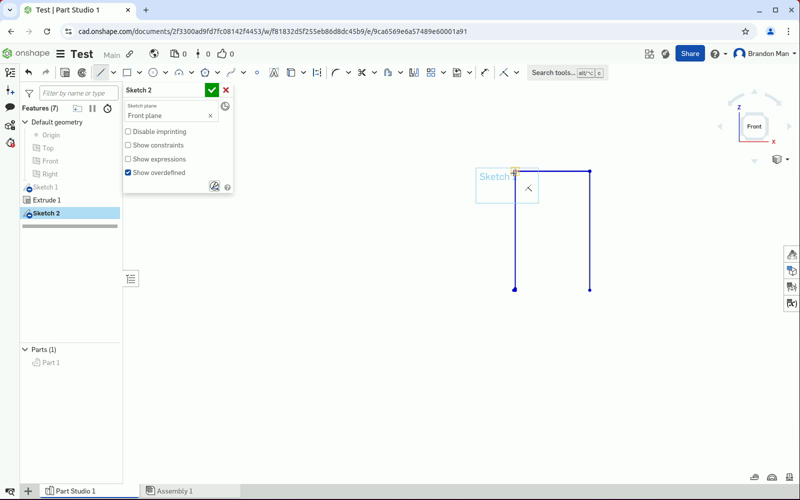
scroll(6)
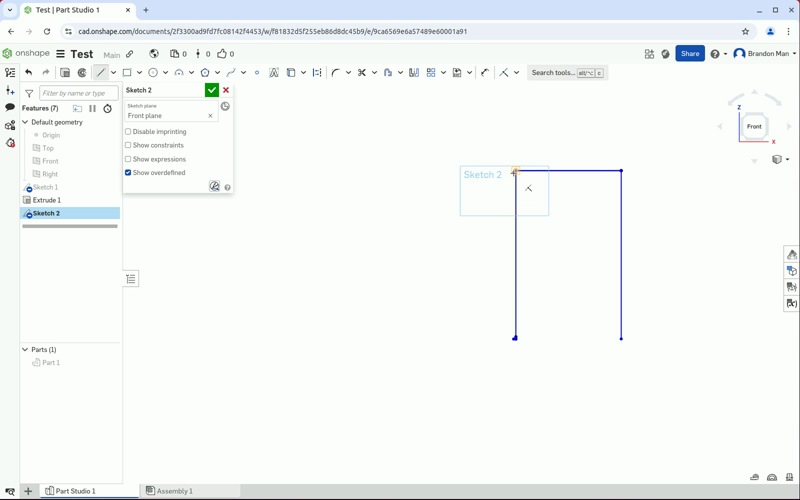
scroll(6)
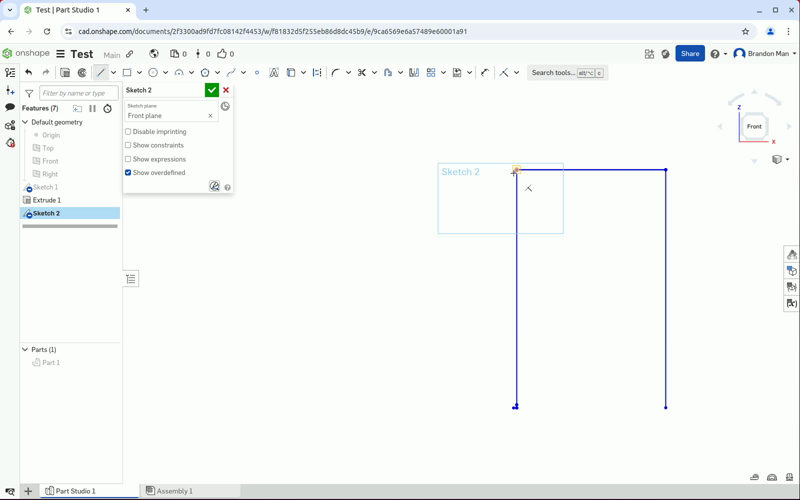
scroll(6)
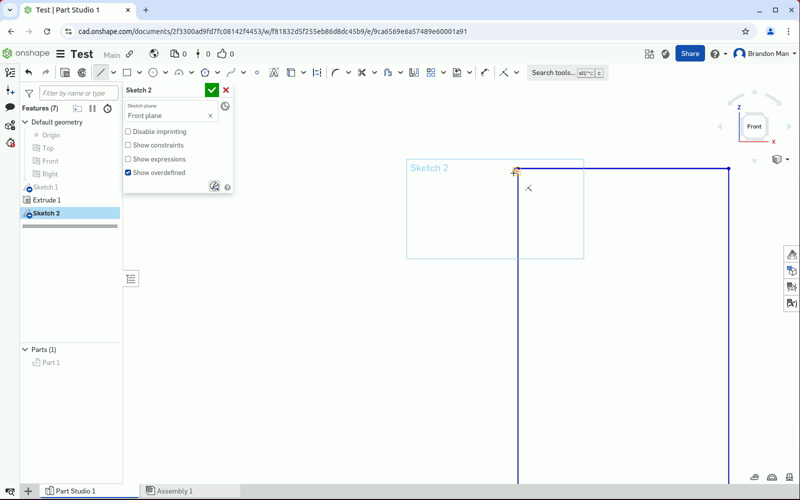
scroll(6)
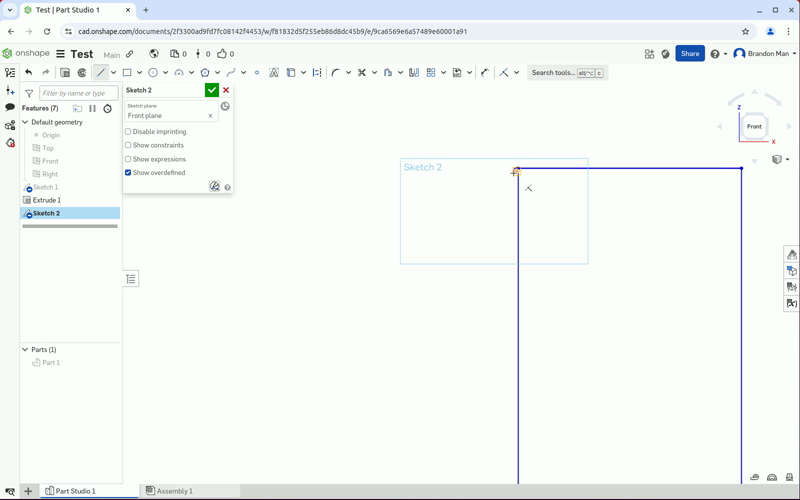
scroll(6)
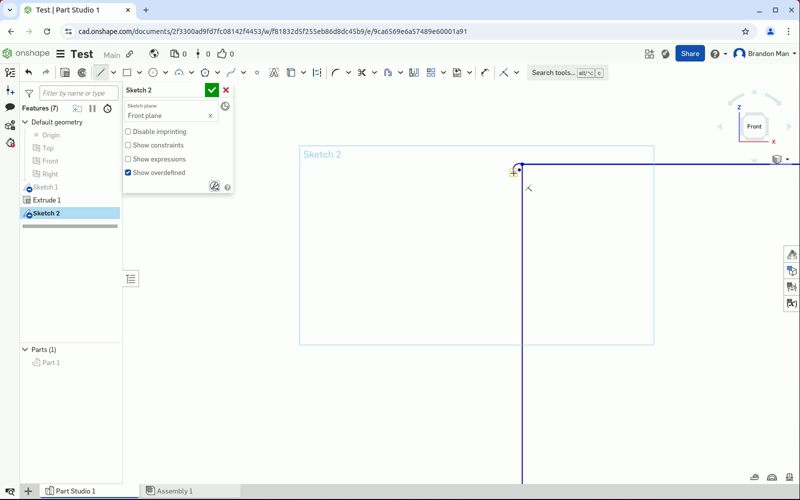
scroll(6)
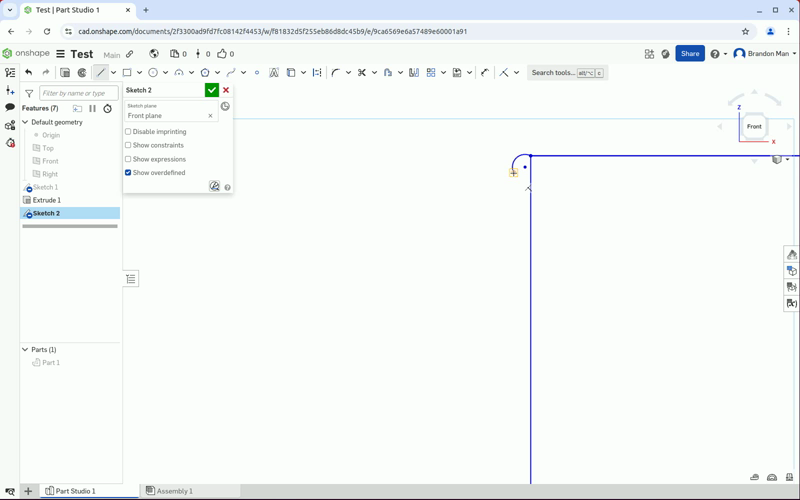
click(513, 172)
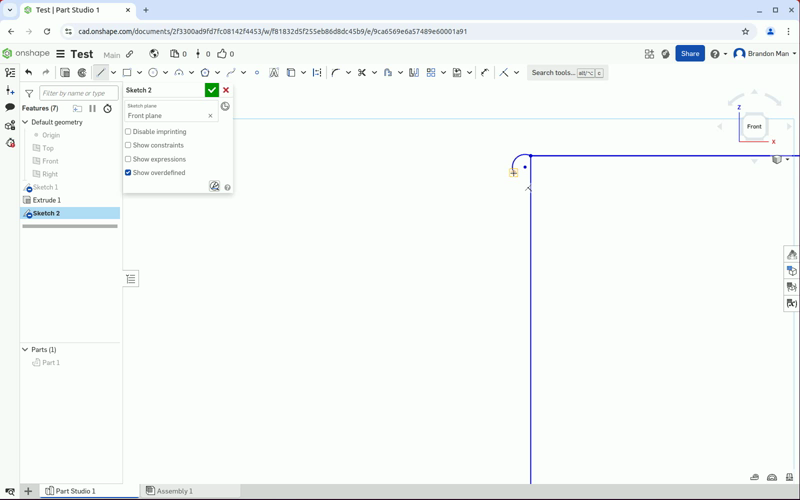
scroll(-6)
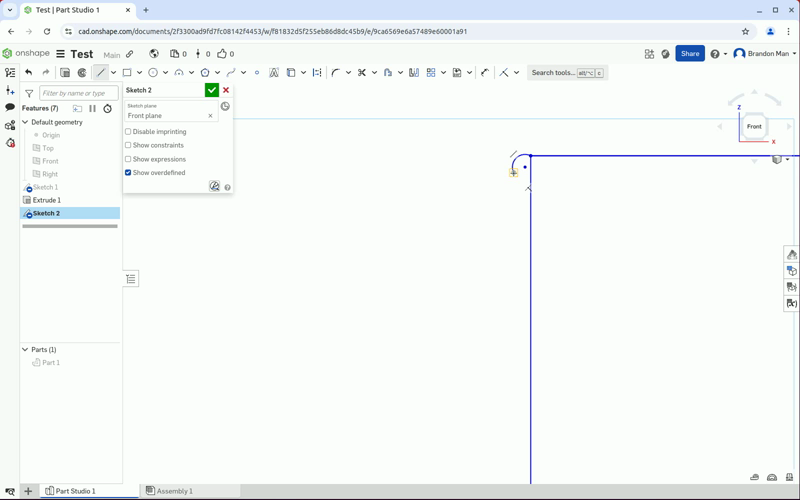
scroll(-6)
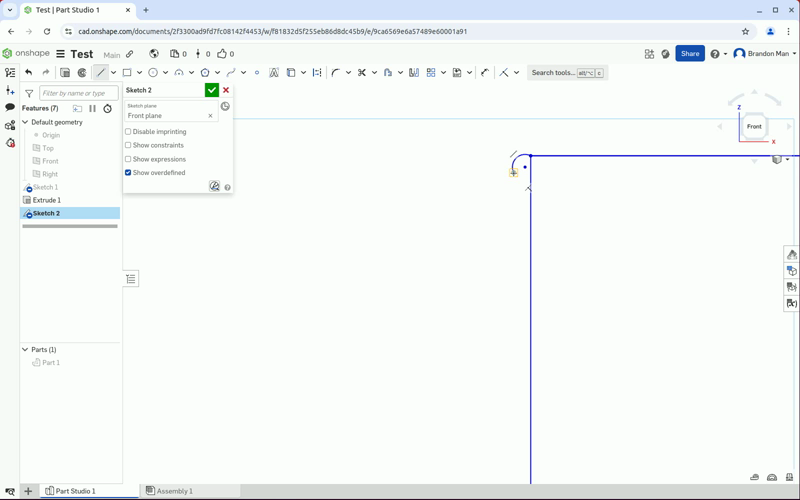
scroll(-6)
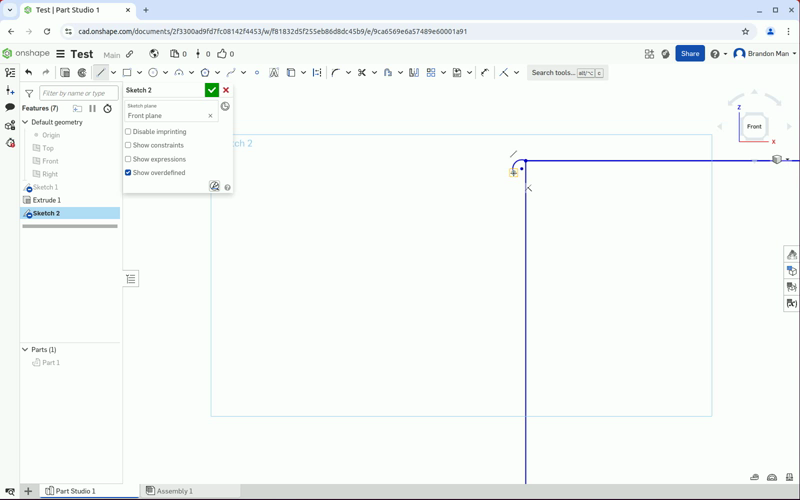
scroll(-6)
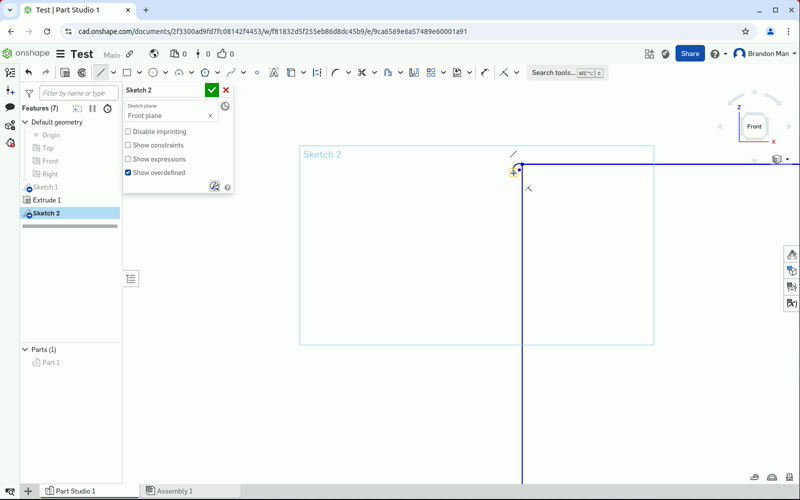
scroll(-6)
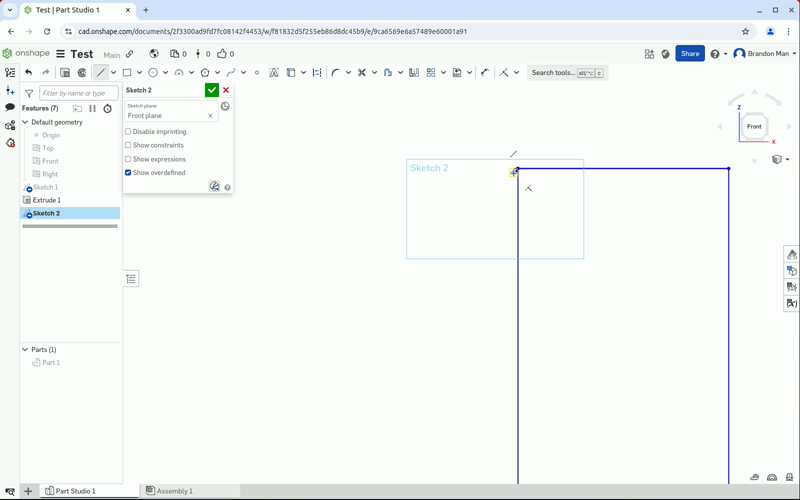
scroll(-6)
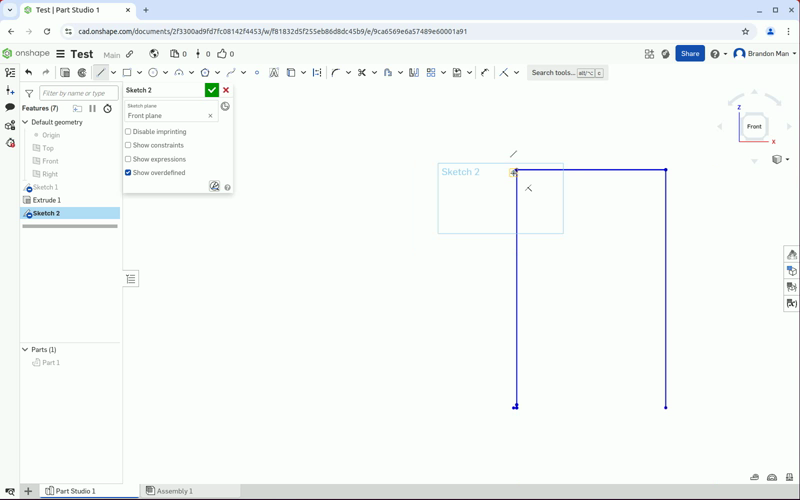
scroll(-6)
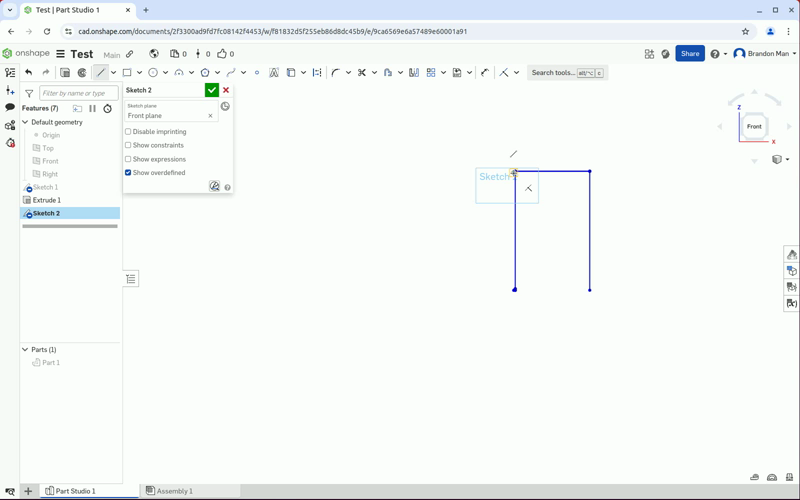
key_down(shift)
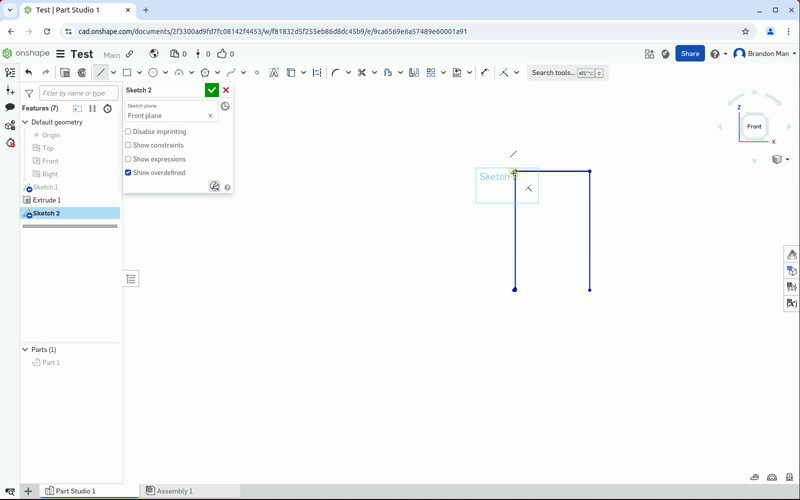
mouse_move(513, 290)
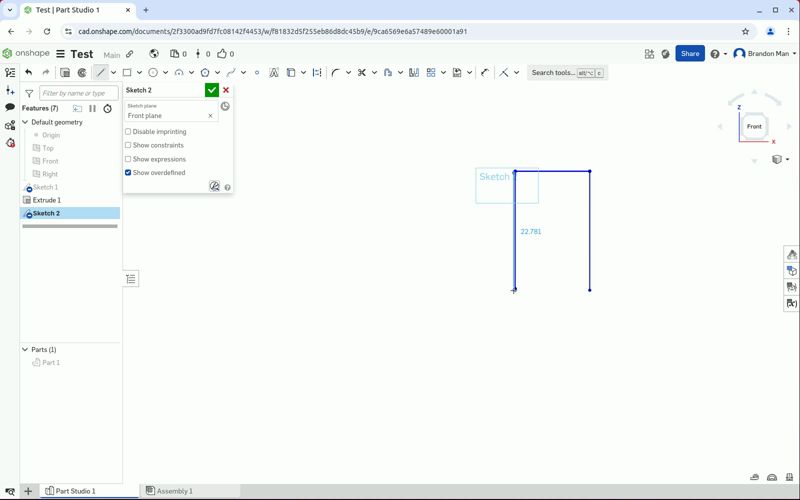
scroll(6)
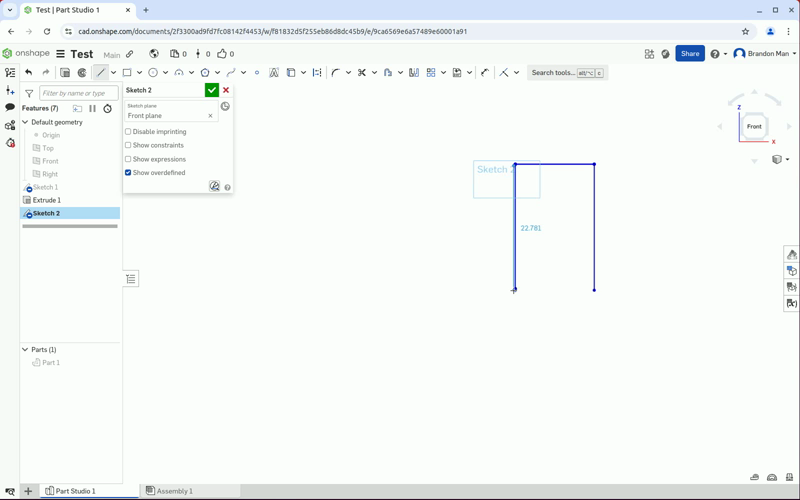
scroll(6)
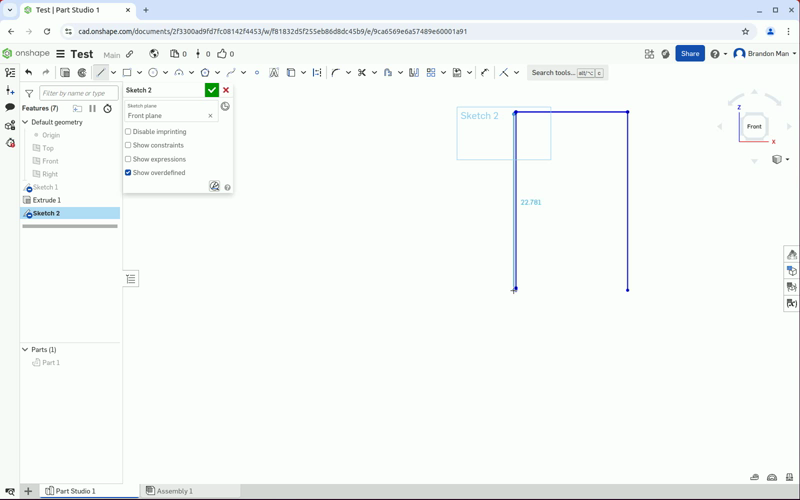
scroll(6)
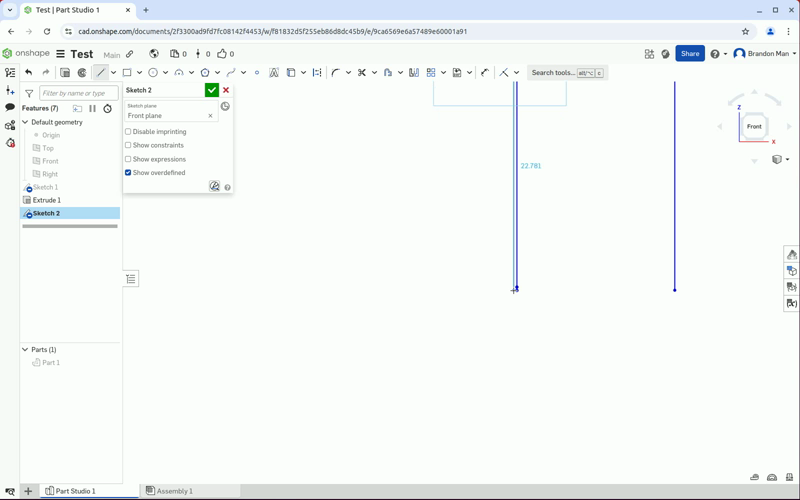
scroll(6)
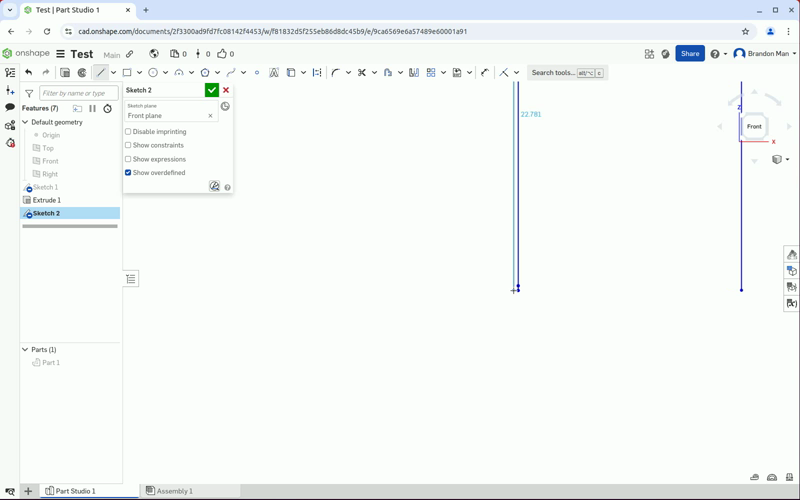
scroll(6)
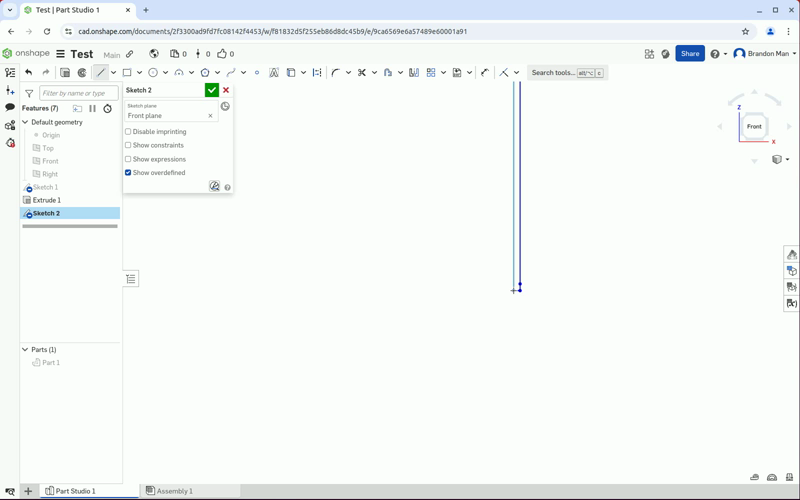
scroll(6)
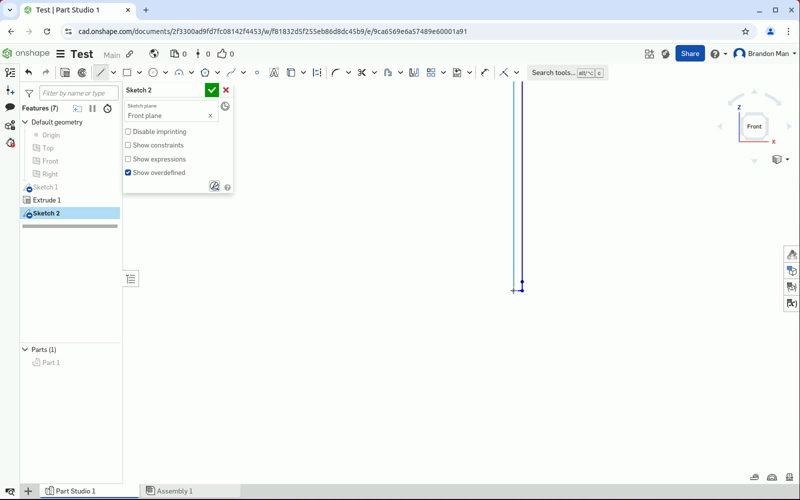
scroll(6)
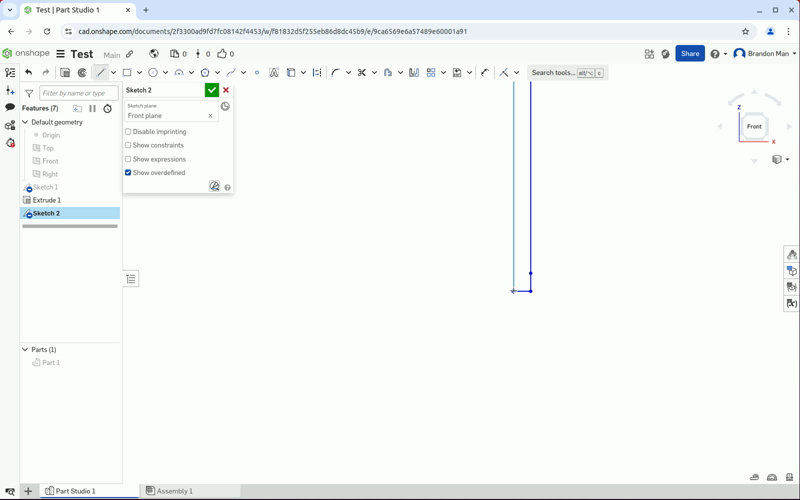
key_up(shift)
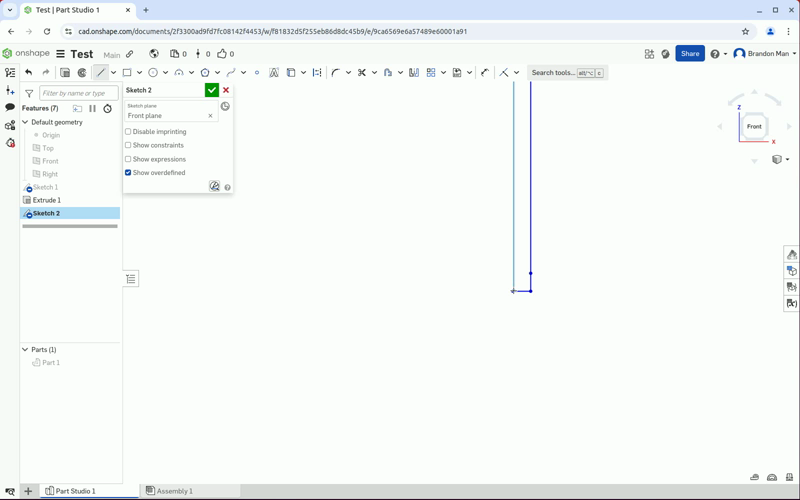
click(513, 290)
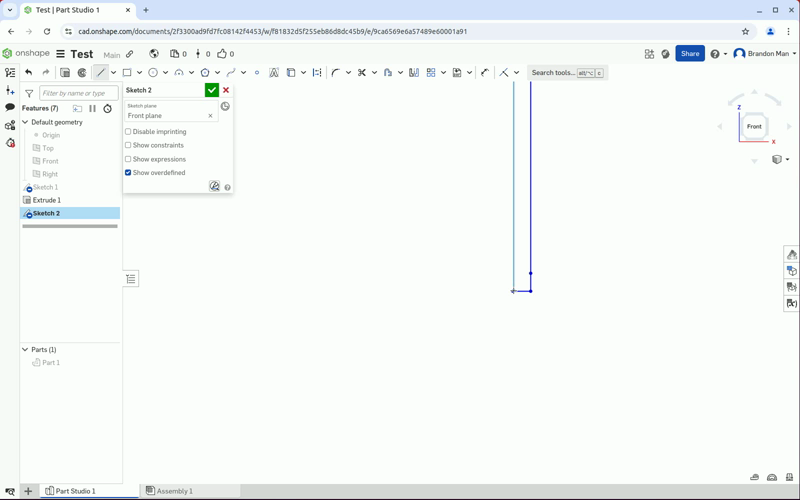
scroll(-6)
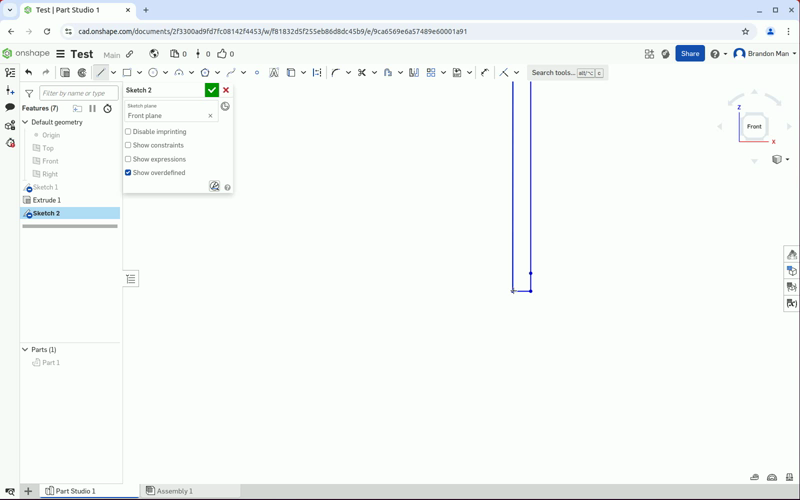
scroll(-6)
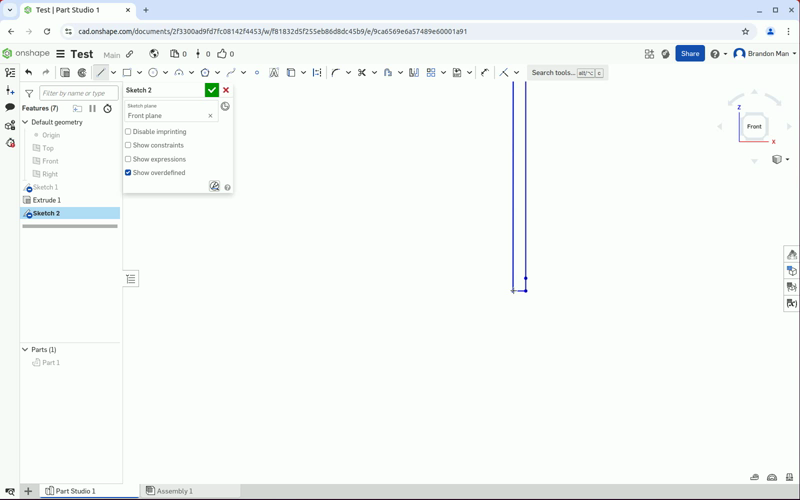
scroll(-6)
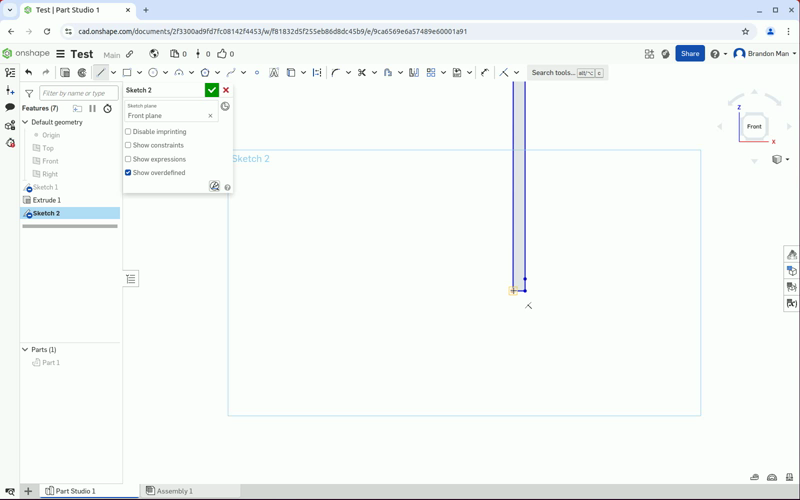
scroll(-6)
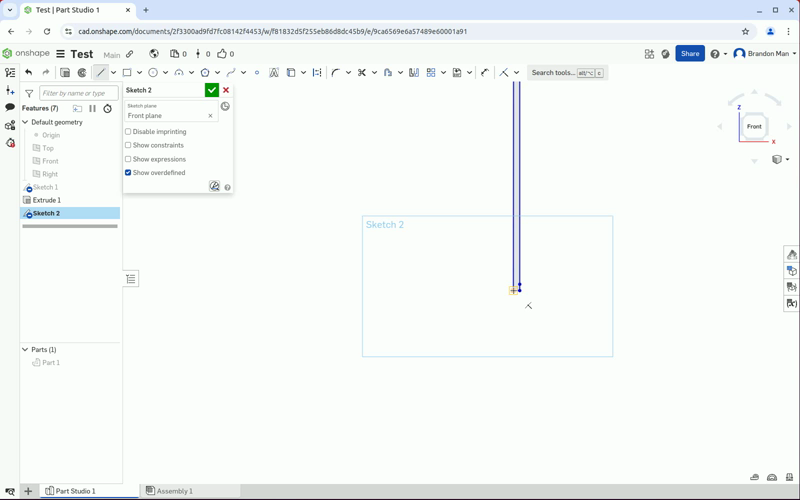
scroll(-6)
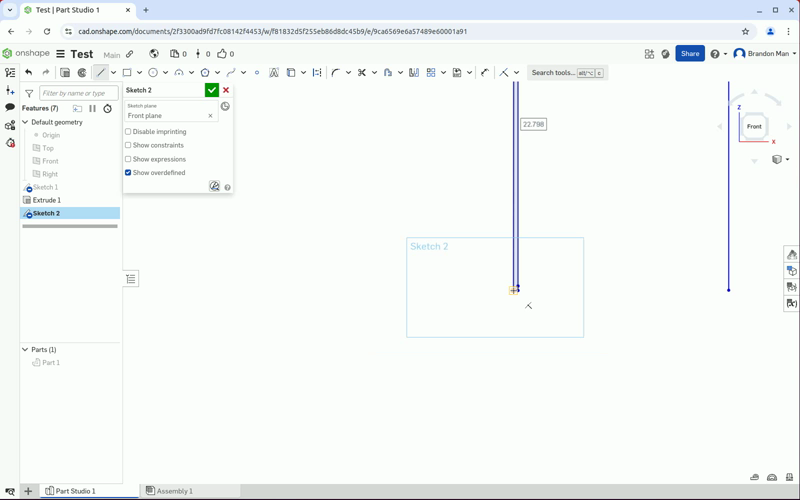
scroll(-6)
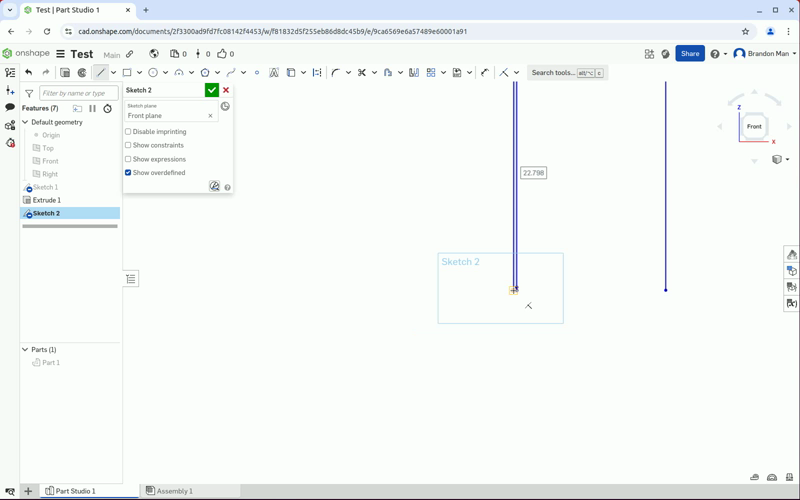
scroll(-6)
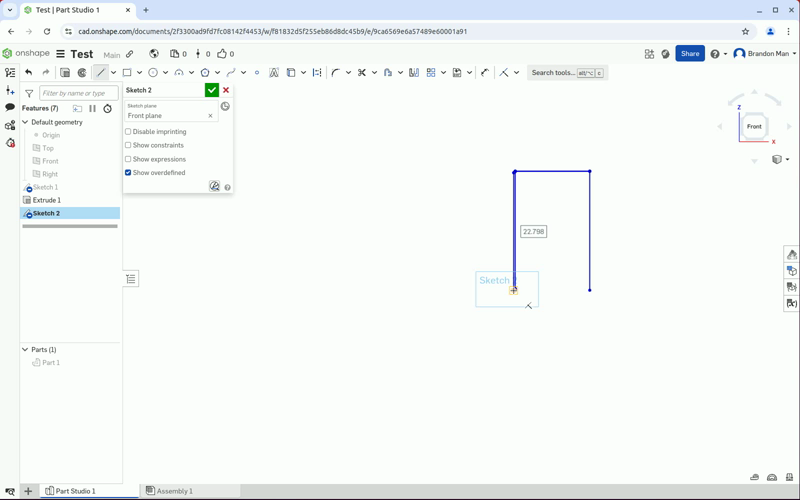
key(esc)
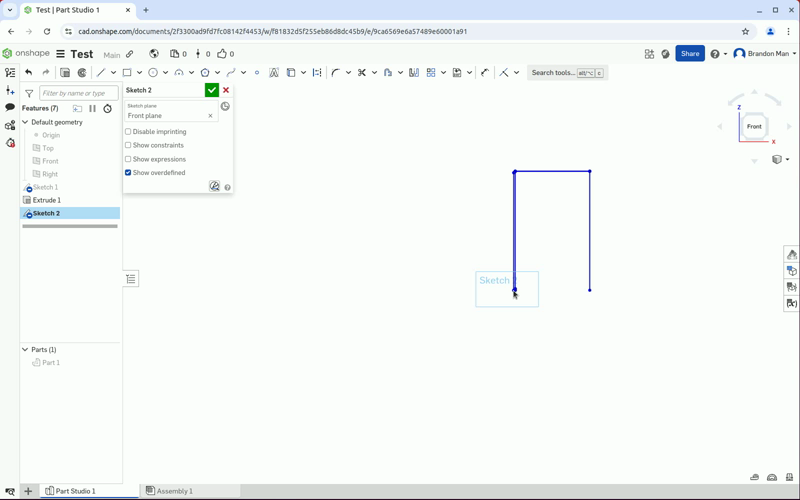
mouse_move(514, 172)
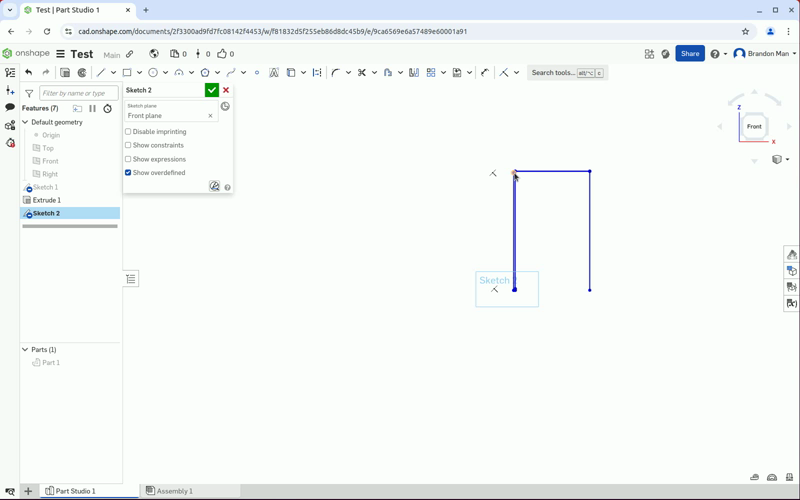
scroll(6)
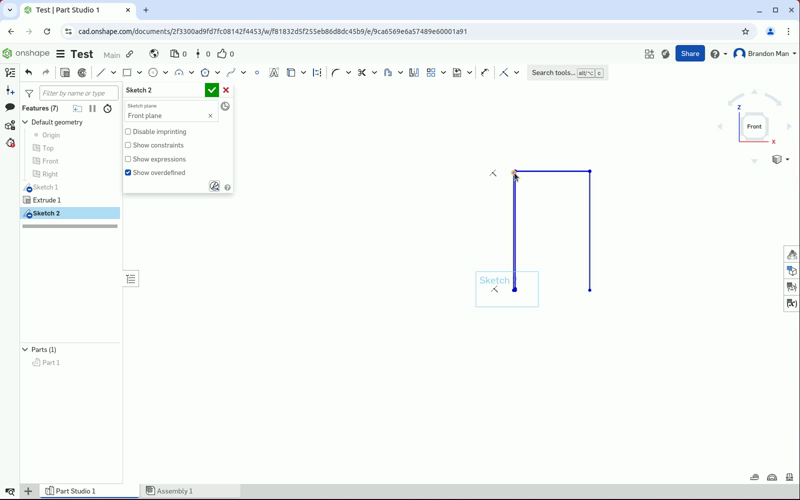
scroll(6)
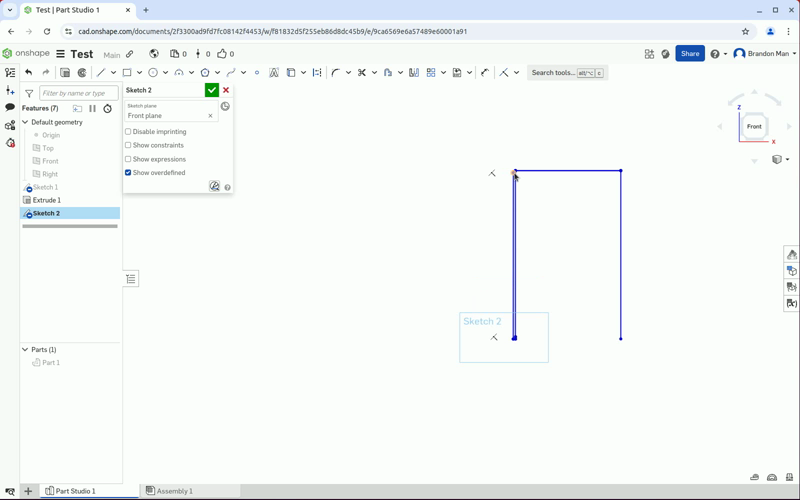
scroll(6)
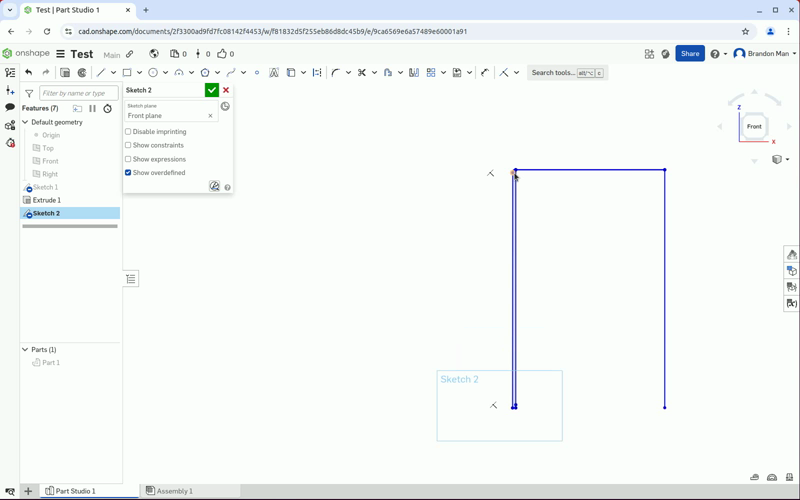
scroll(6)
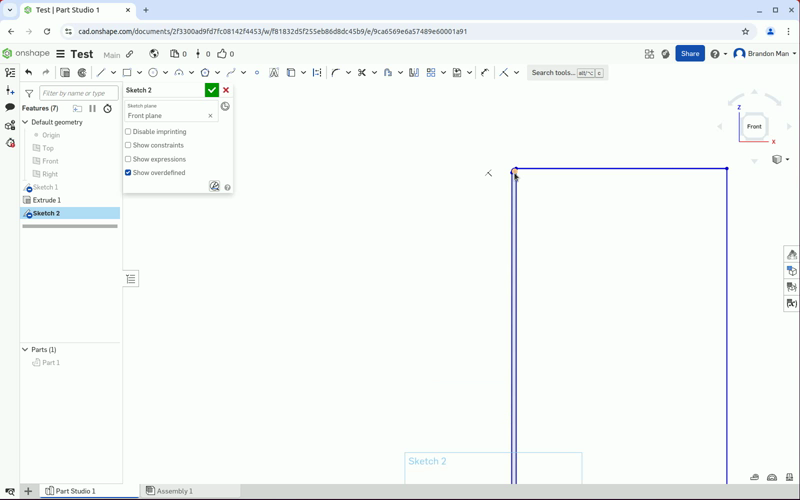
scroll(6)
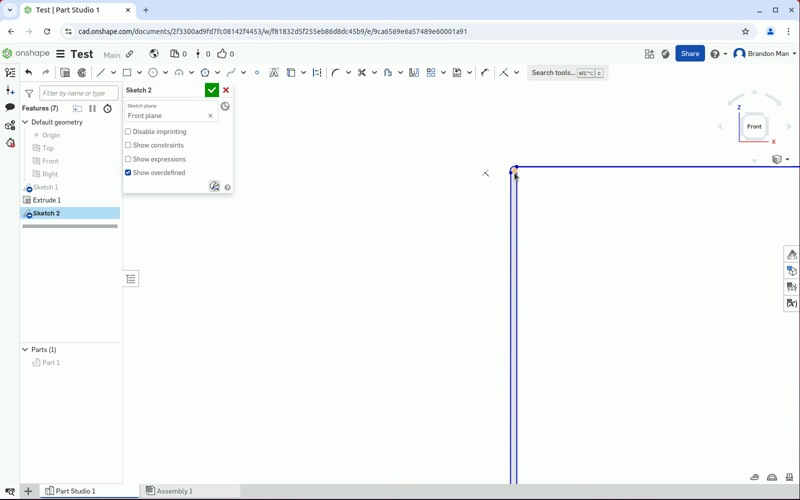
scroll(6)
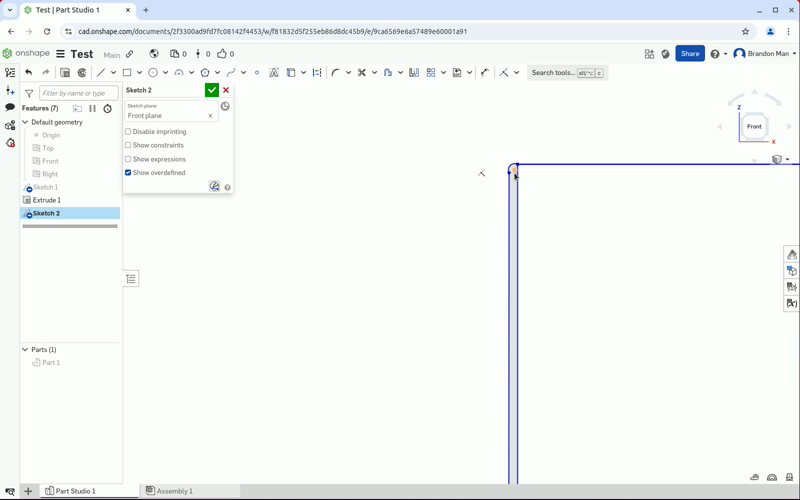
scroll(6)
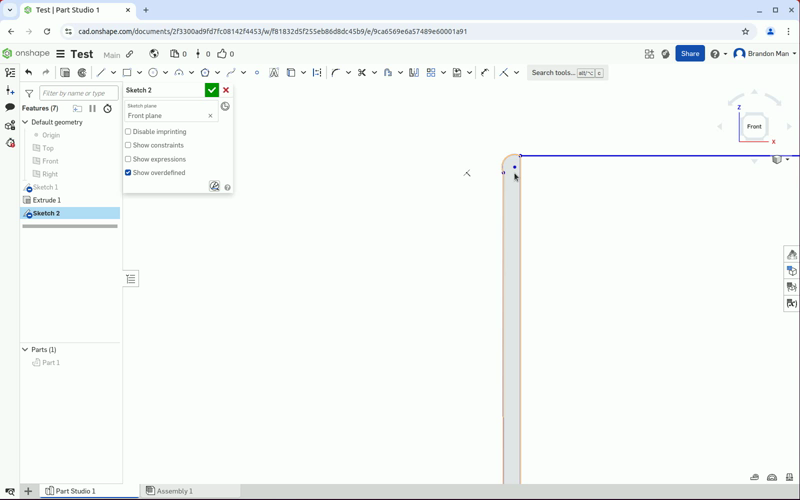
click(514, 172)
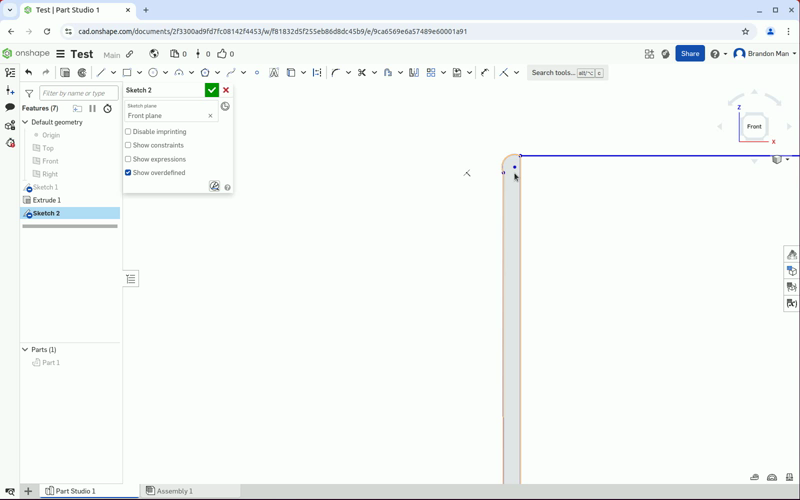
scroll(-6)
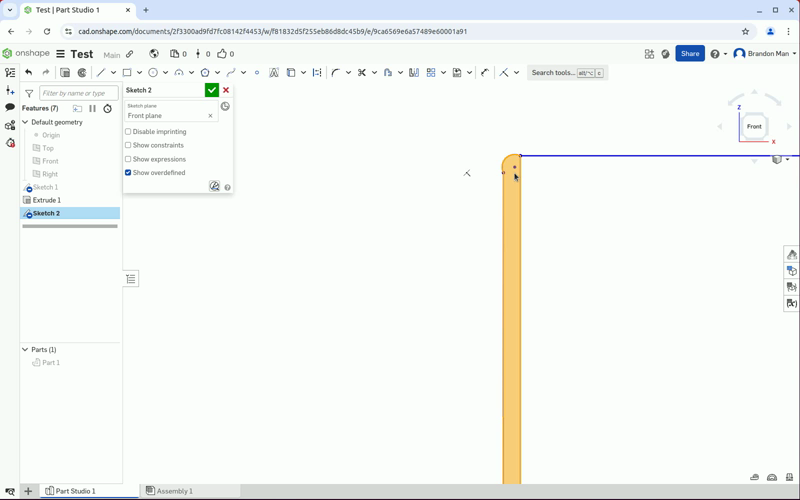
scroll(-6)
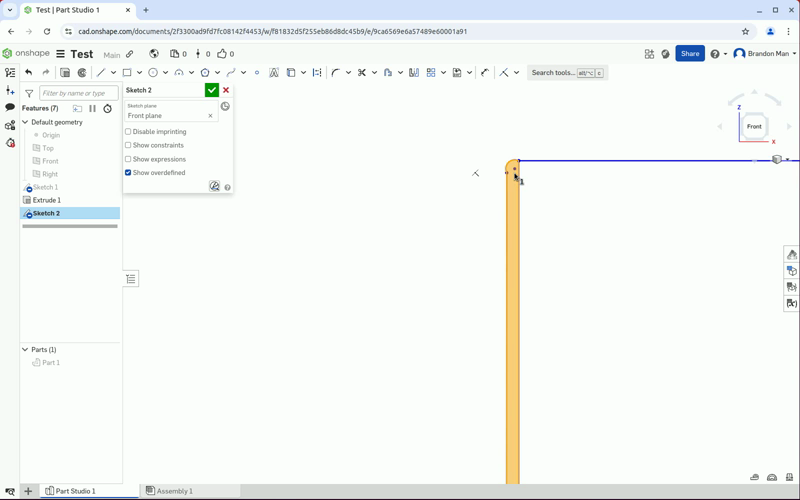
scroll(-6)
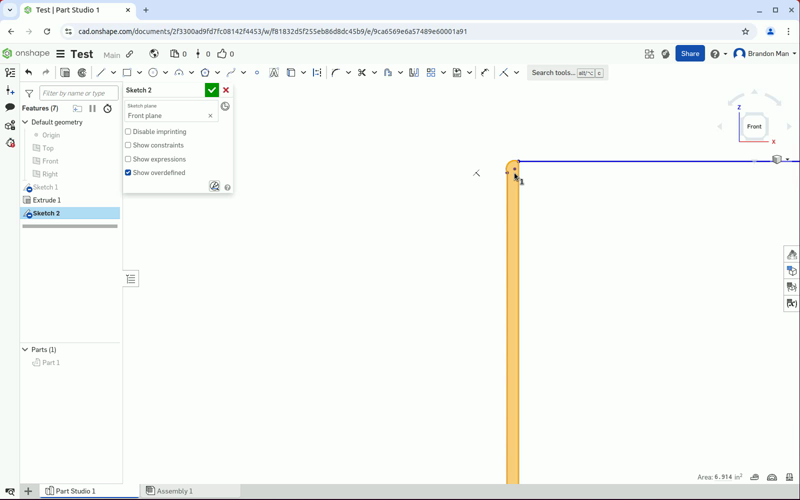
scroll(-6)
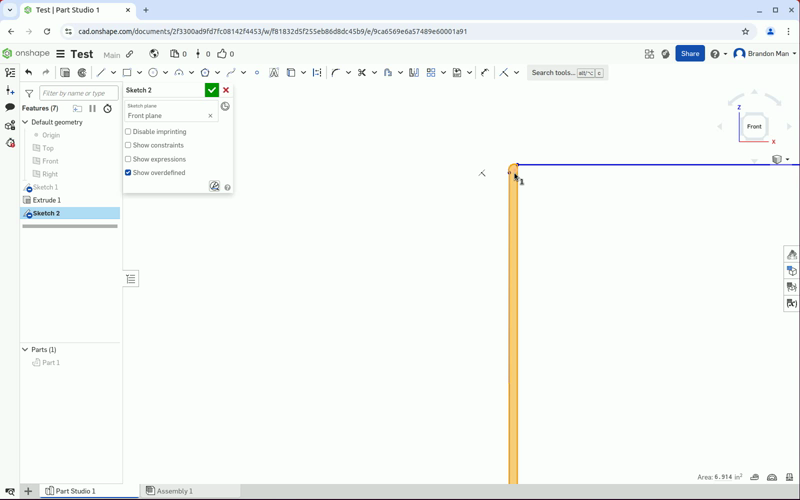
scroll(-6)
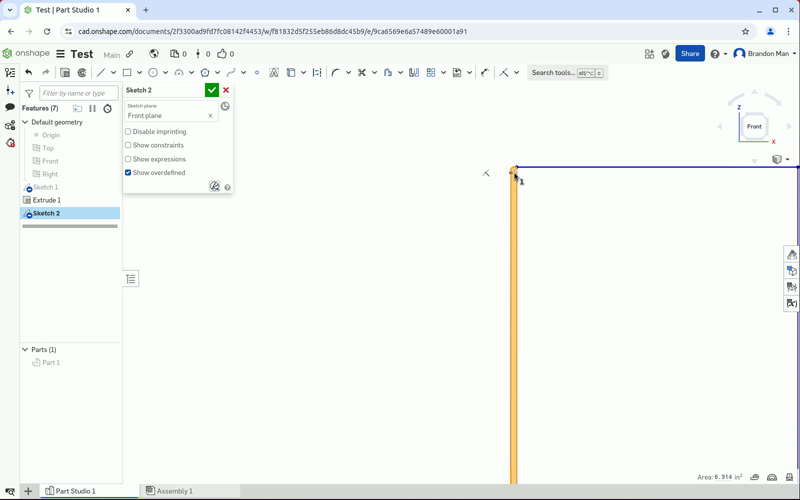
scroll(-6)
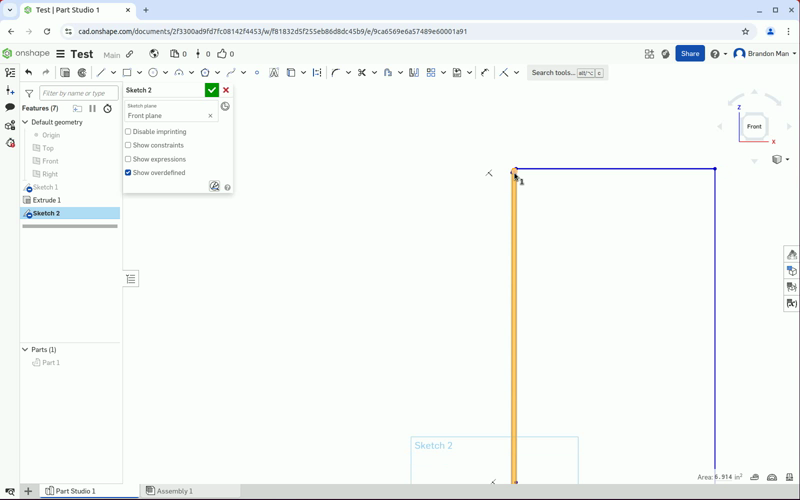
scroll(-6)
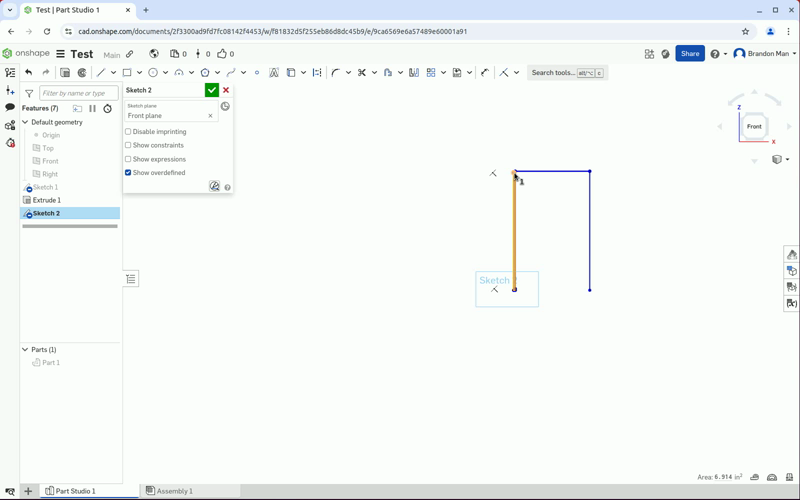
mouse_move(73, 352)
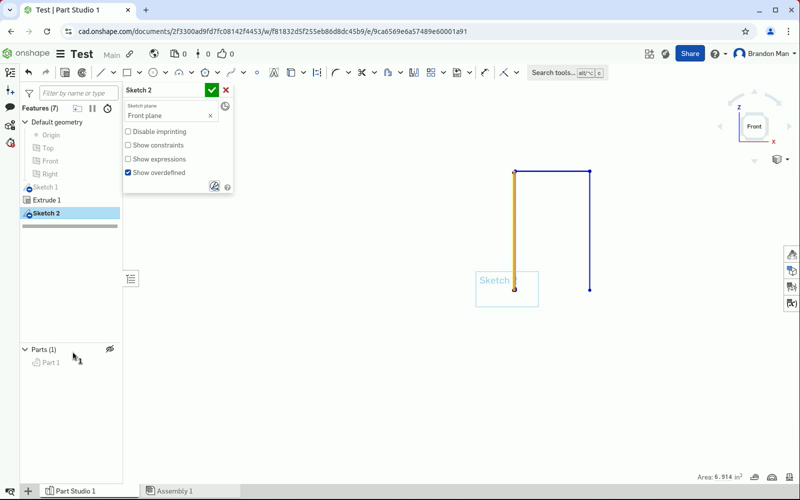
key(shift+y)
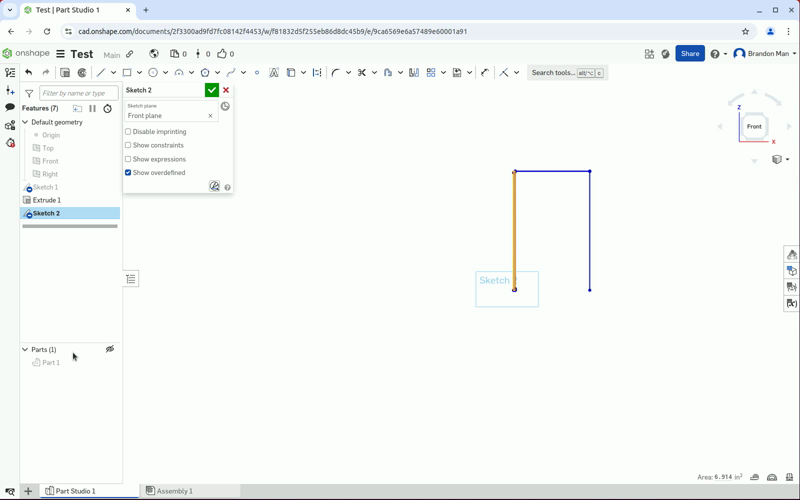
key(shift+e)
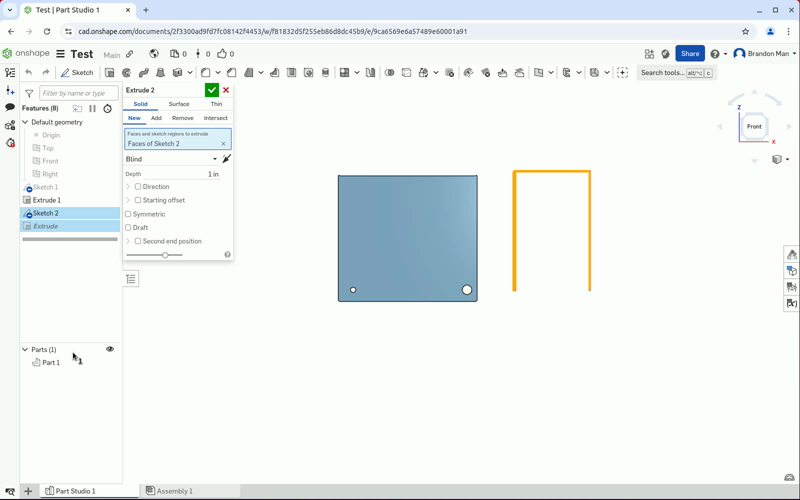
mouse_move(143, 106)
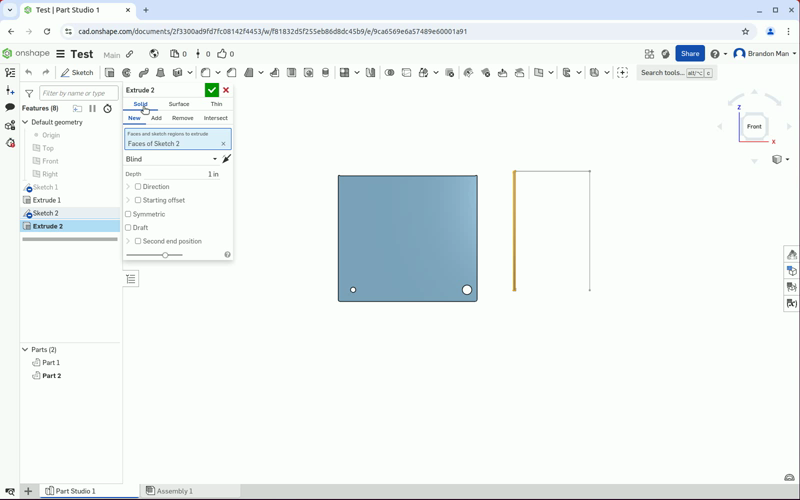
click(143, 106)
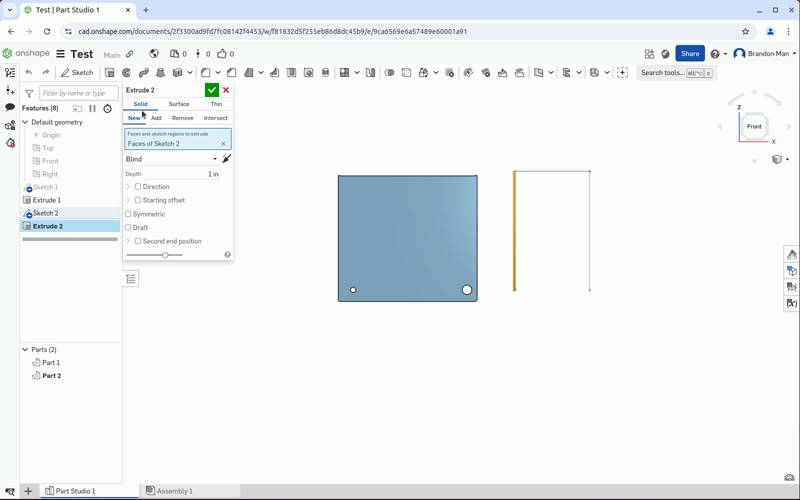
mouse_move(137, 120)
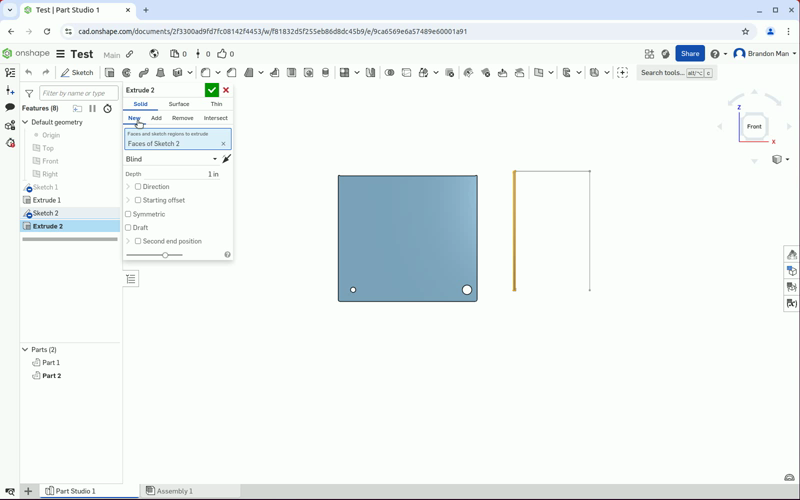
click(137, 120)
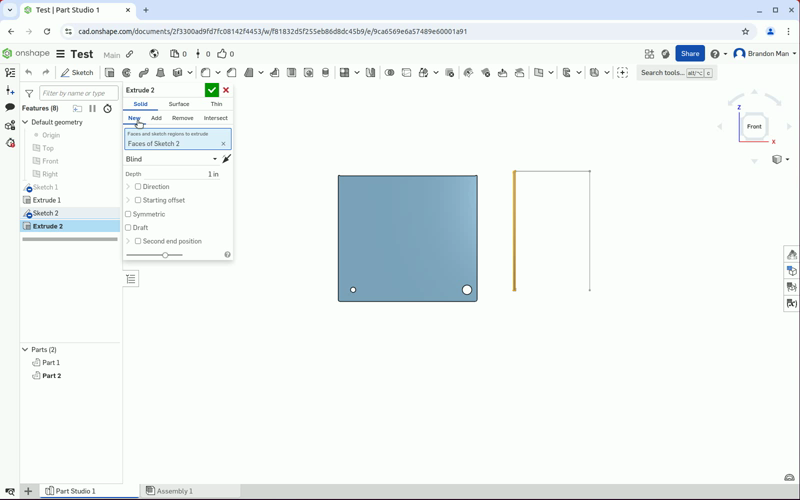
key(tab, 4)
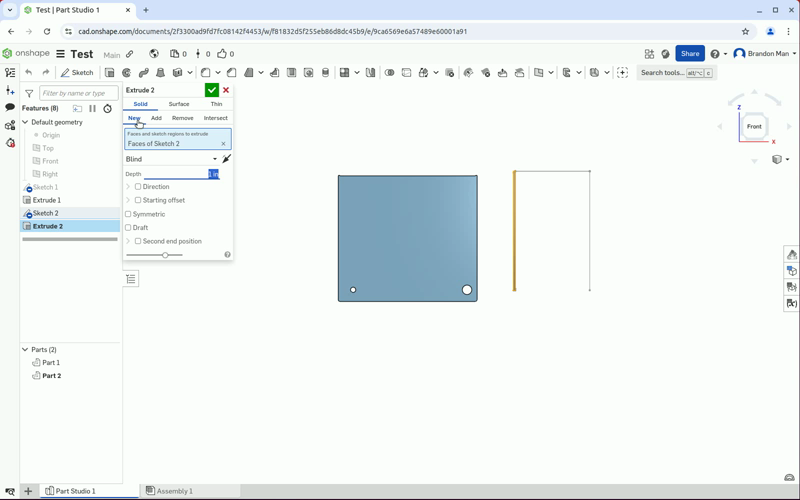
text(-22.386)
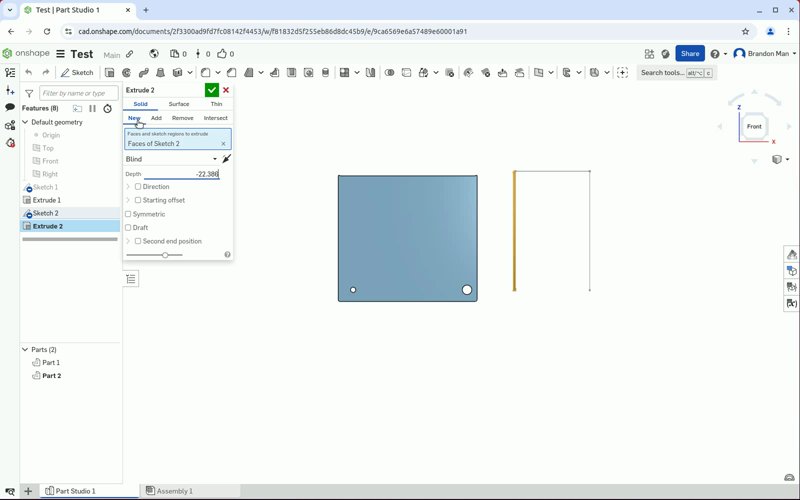
key(enter)
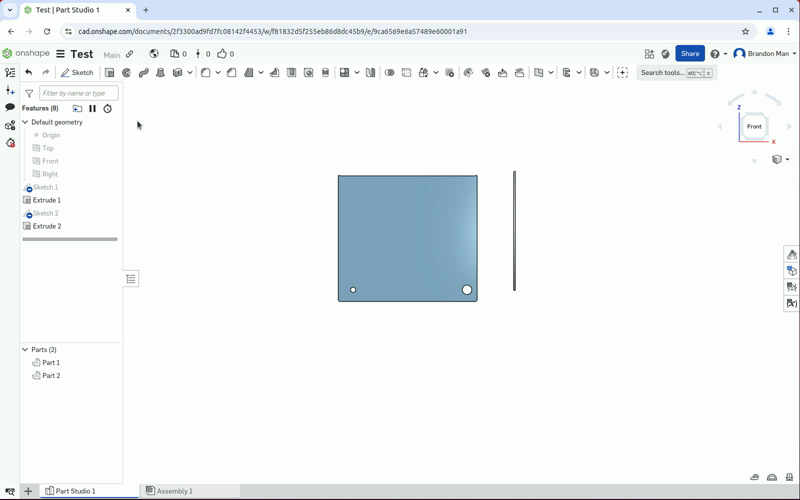
key(shift+h)
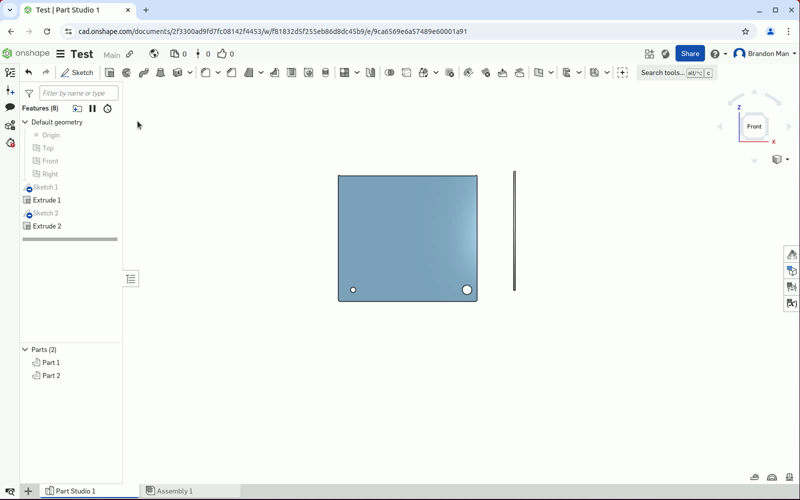
key(shift+h)
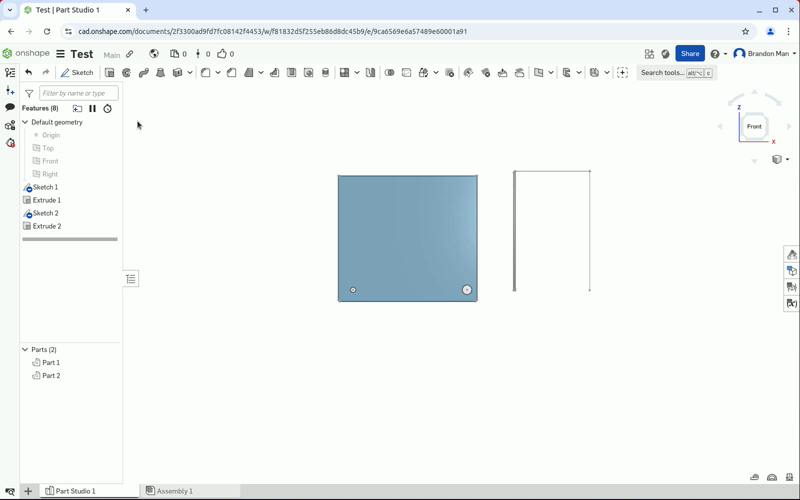
key(shift+7)
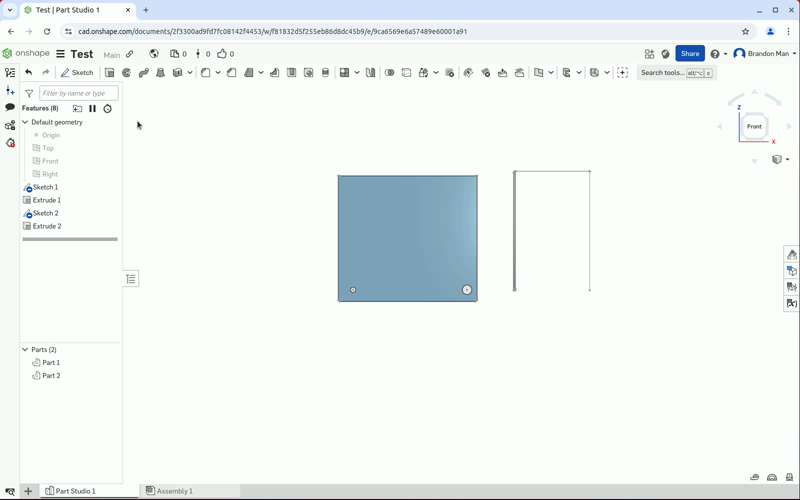
key(left, 2)
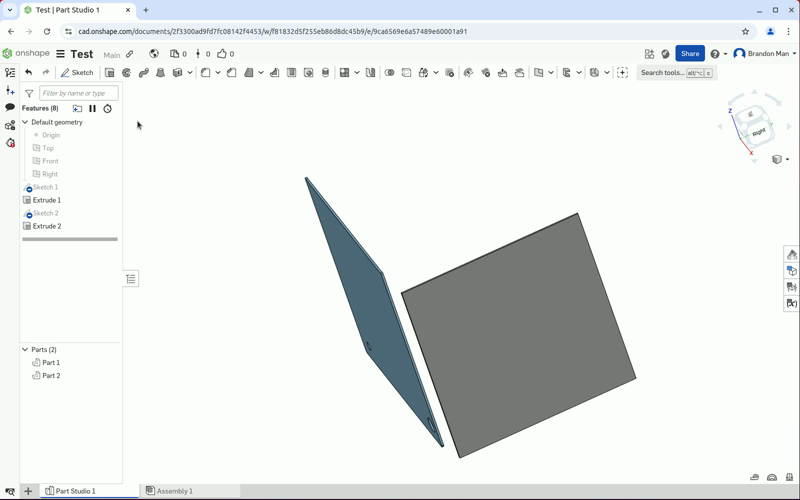
key(down, 2)
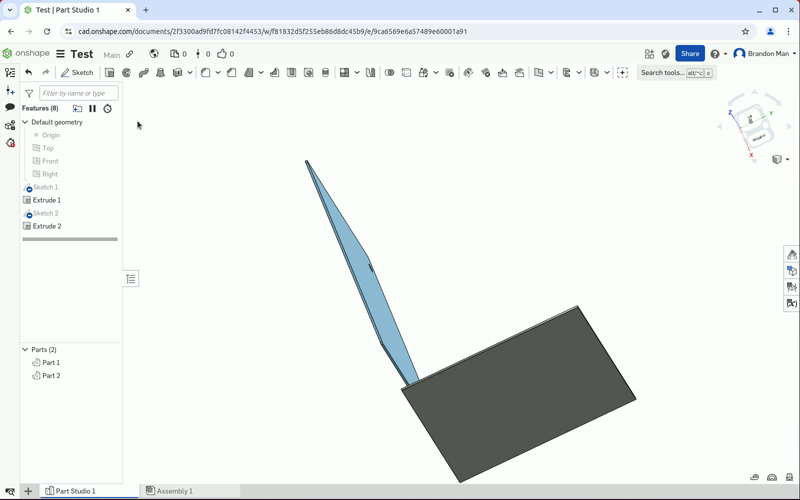
key(up, 2)
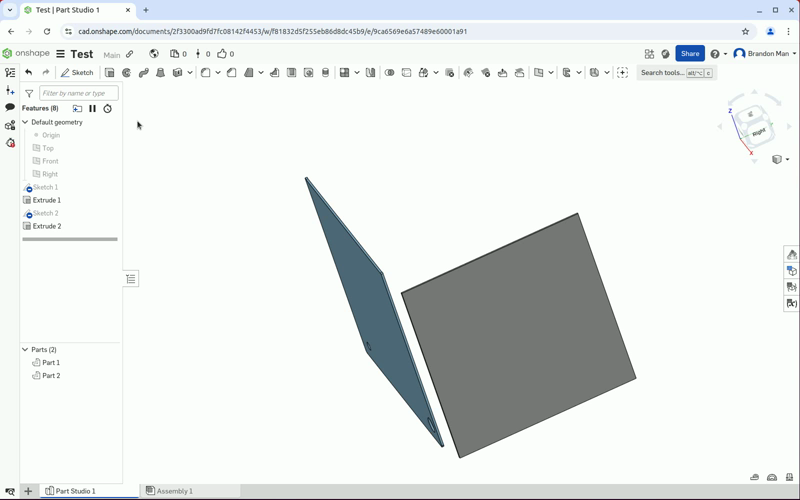
key(right, 2)
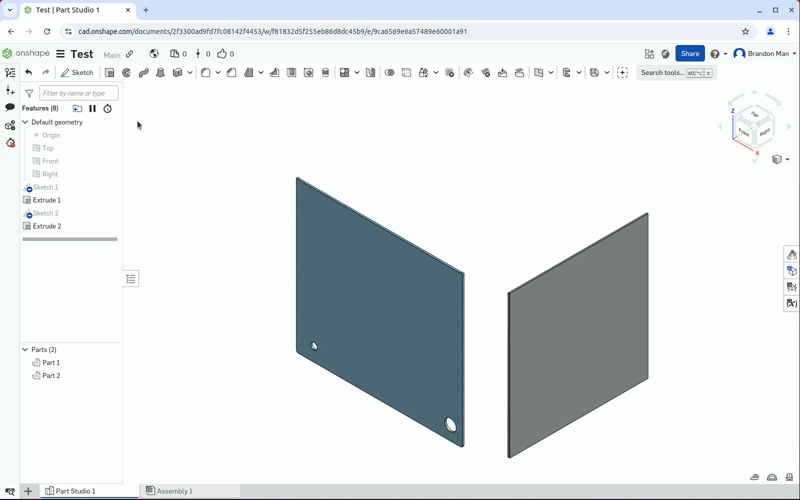
mouse_move(73, 189)
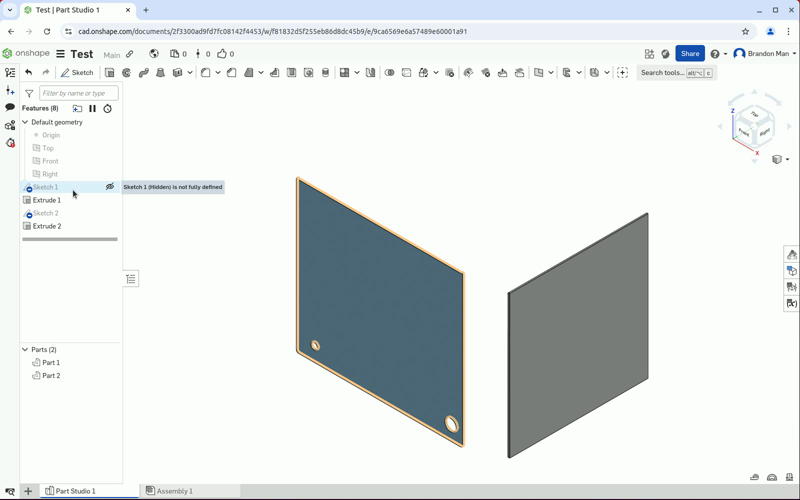
click(73, 189)